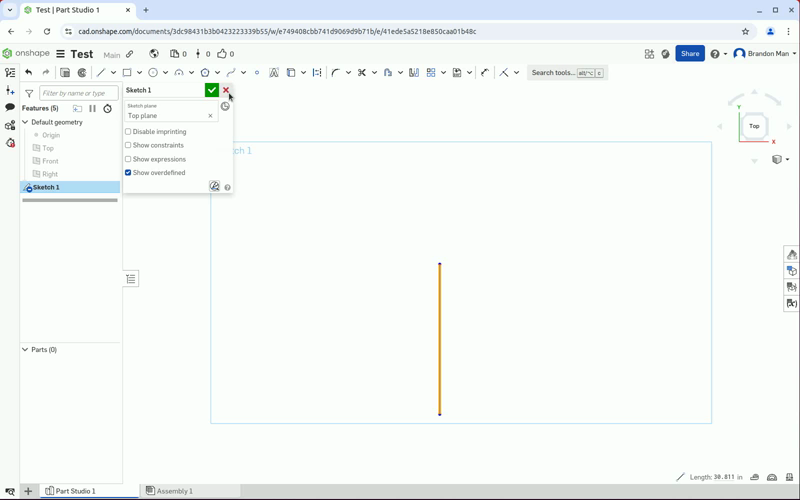
key(shift+h)
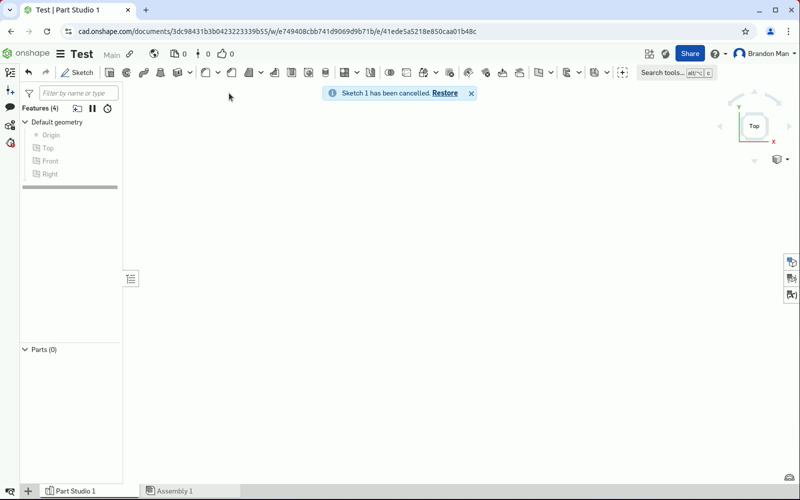
mouse_move(73, 352)
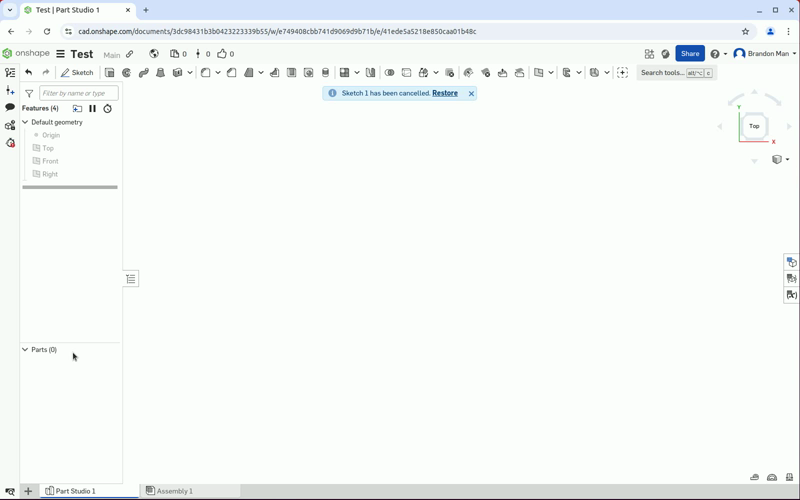
key(y)
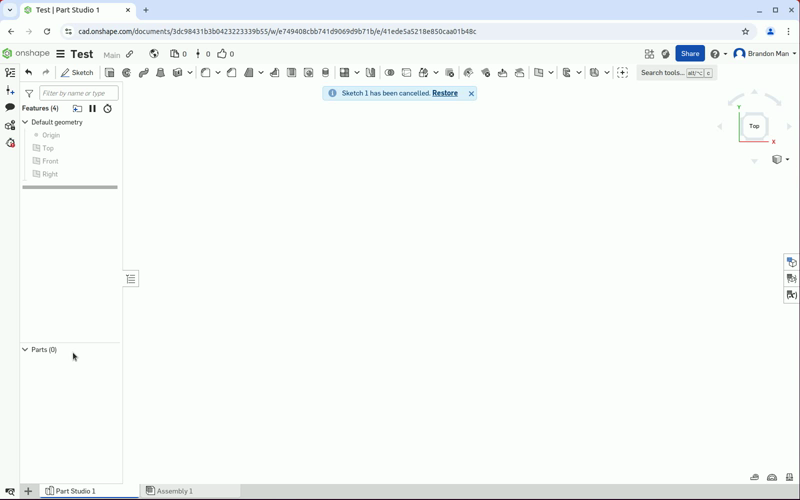
key(shift+p)
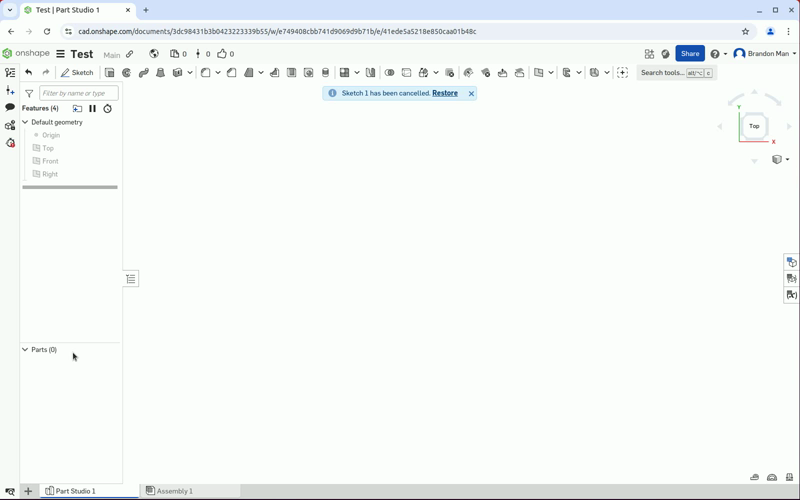
key(space)
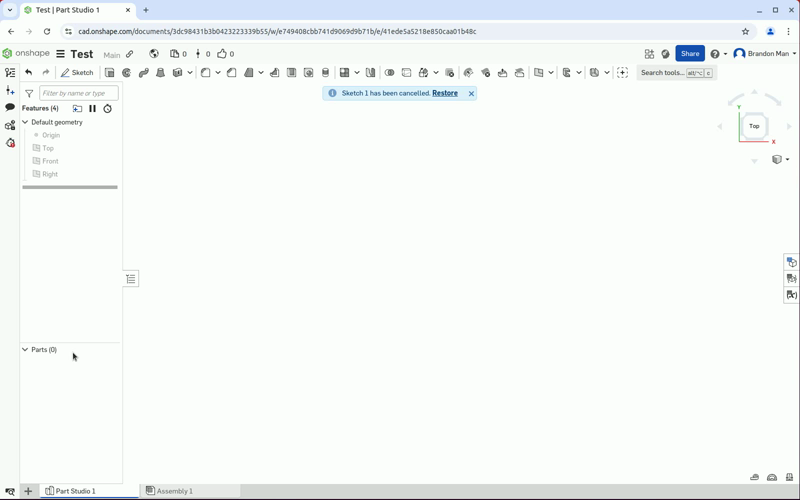
key_down(shift)
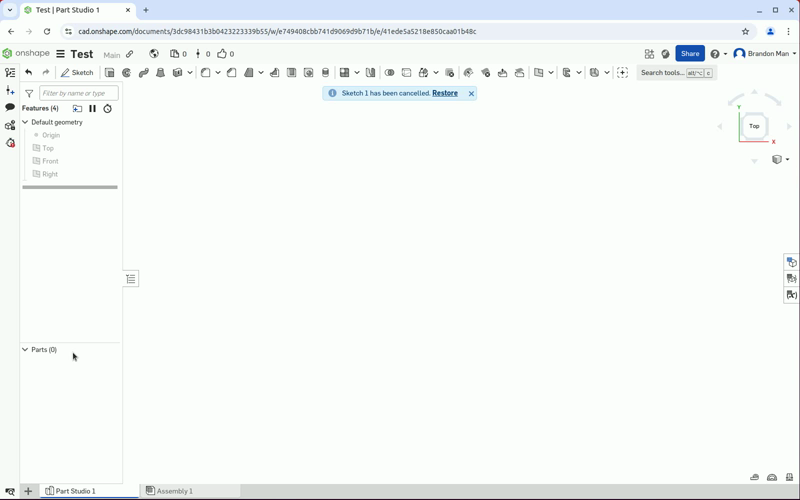
key(up)
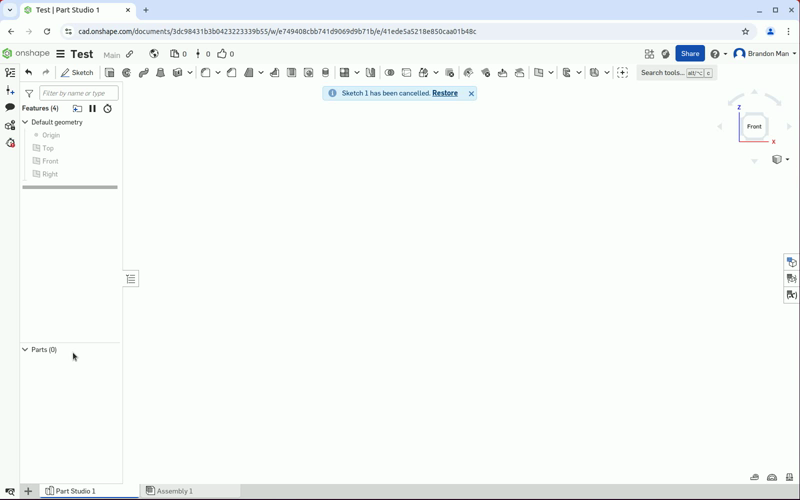
key_up(shift)
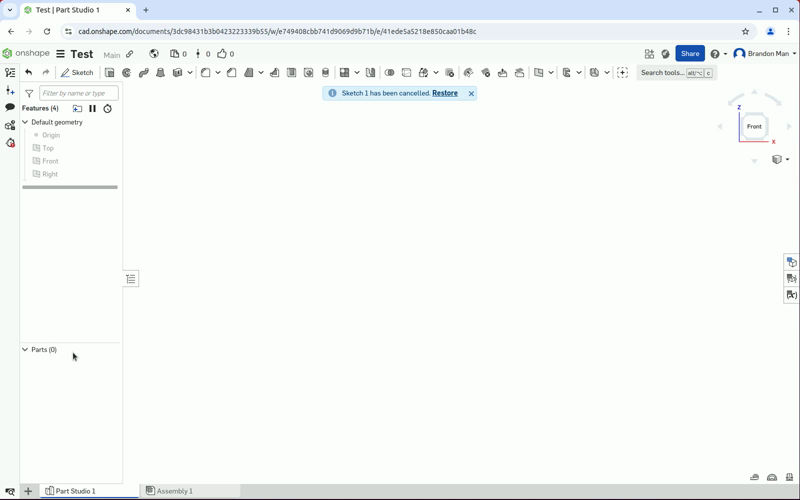
mouse_move(73, 352)
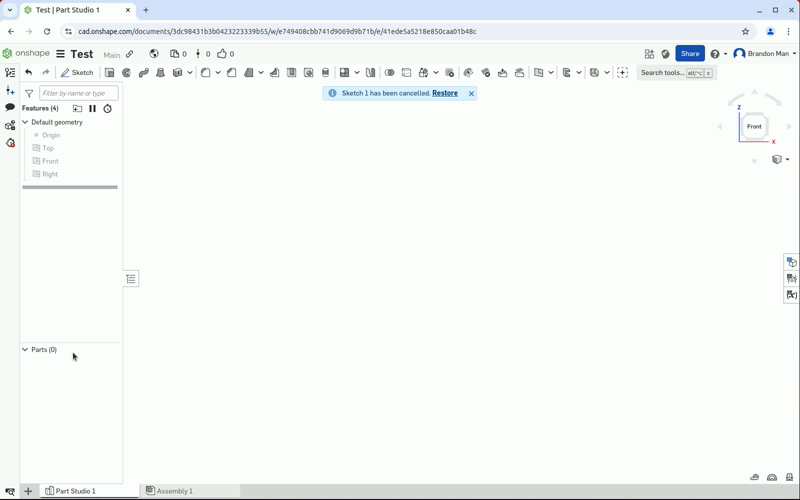
key(shift+y)
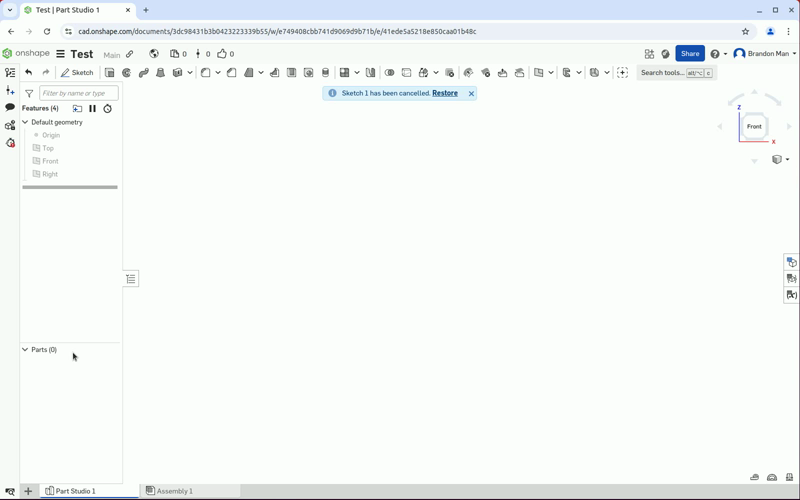
key(shift+s)
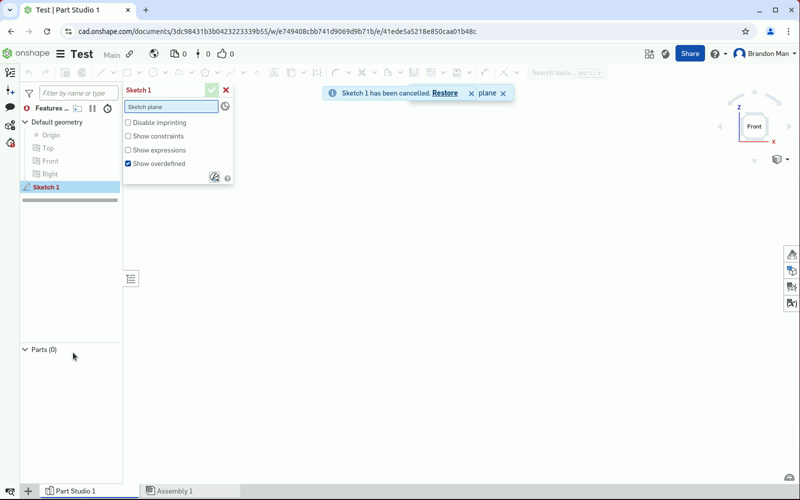
mouse_move(73, 163)
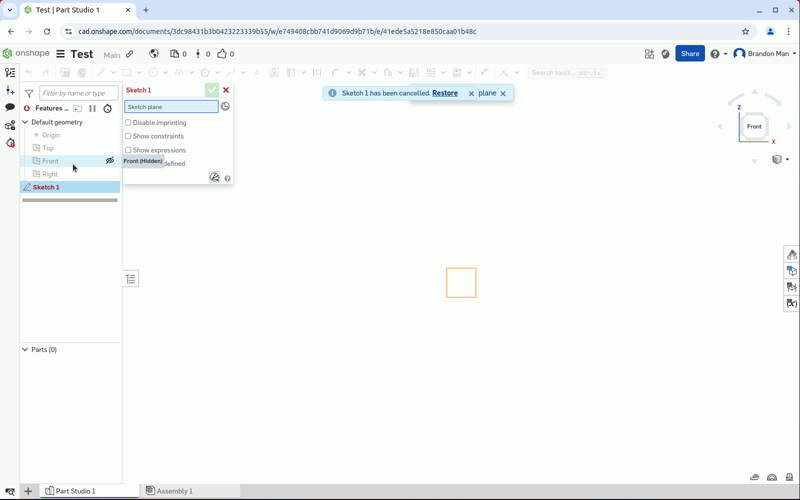
click(73, 163)
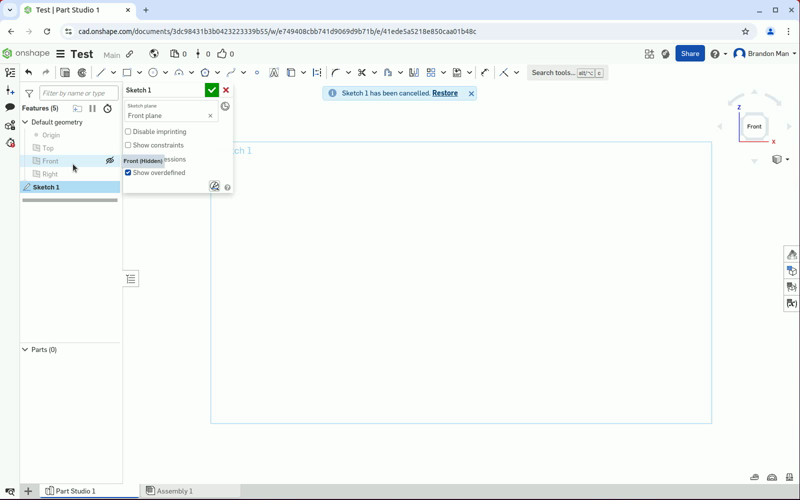
mouse_move(73, 352)
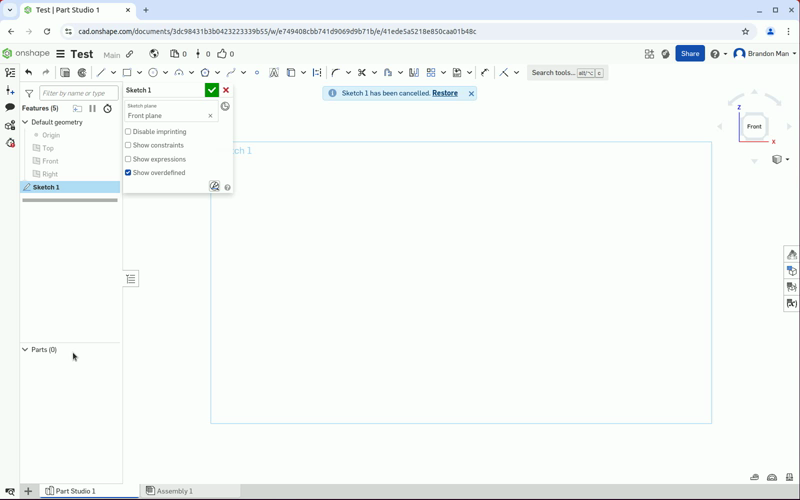
key(y)
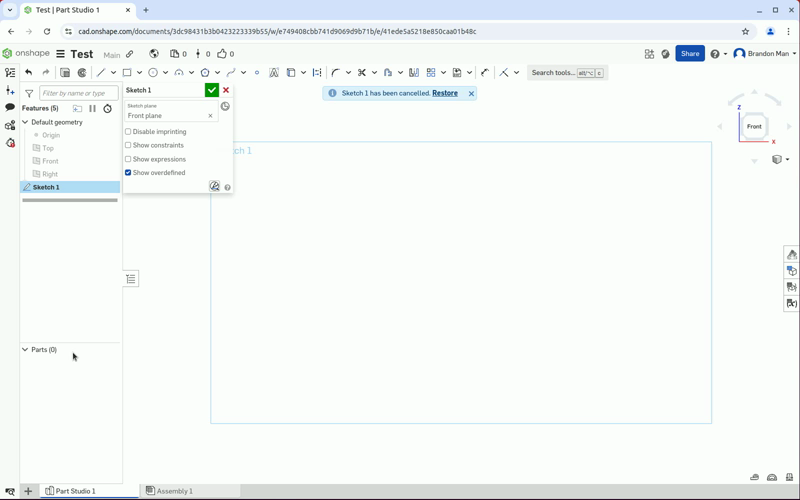
key(l)
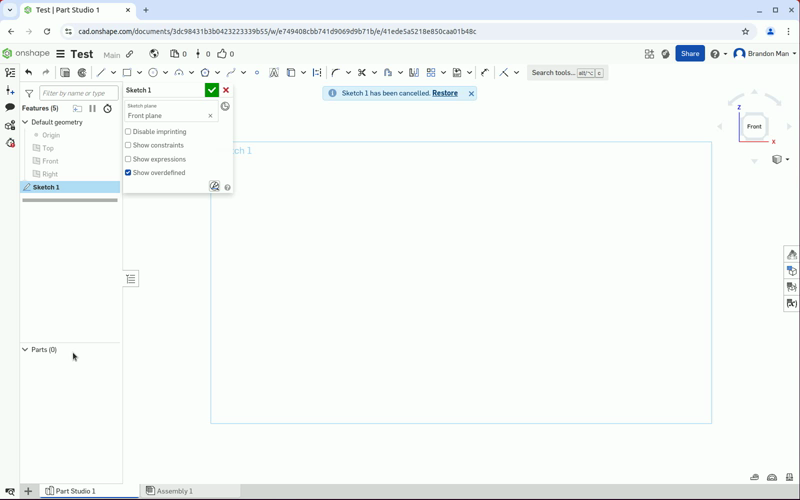
key_down(shift)
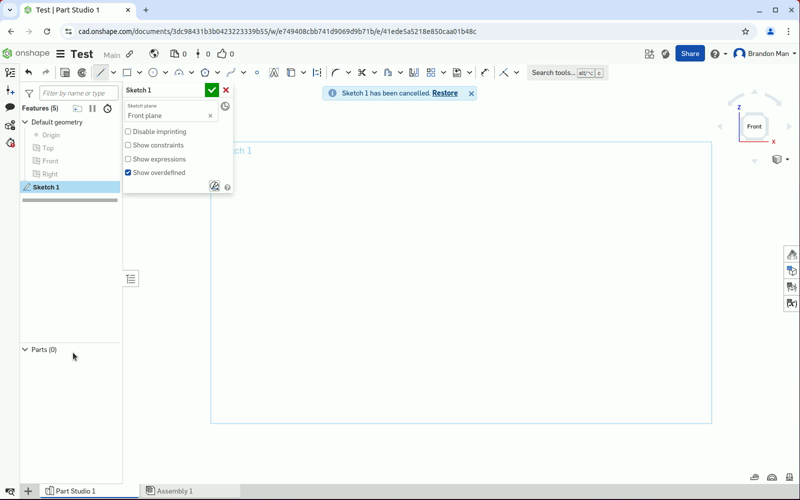
mouse_move(436, 304)
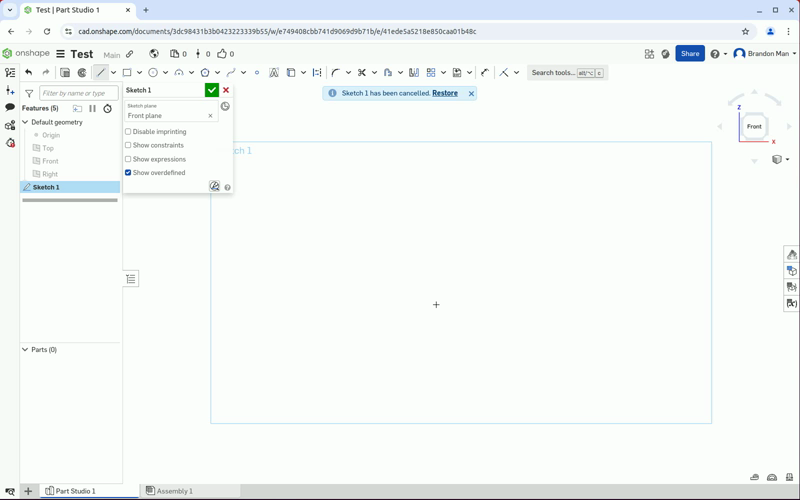
click(436, 304)
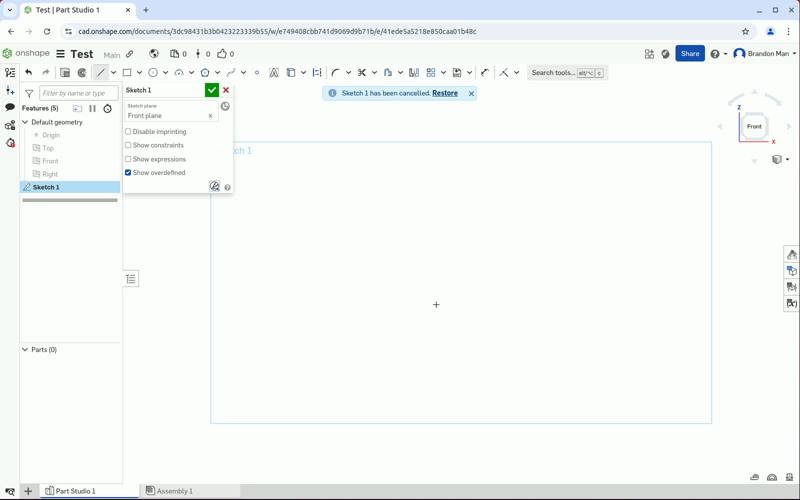
key_up(shift)
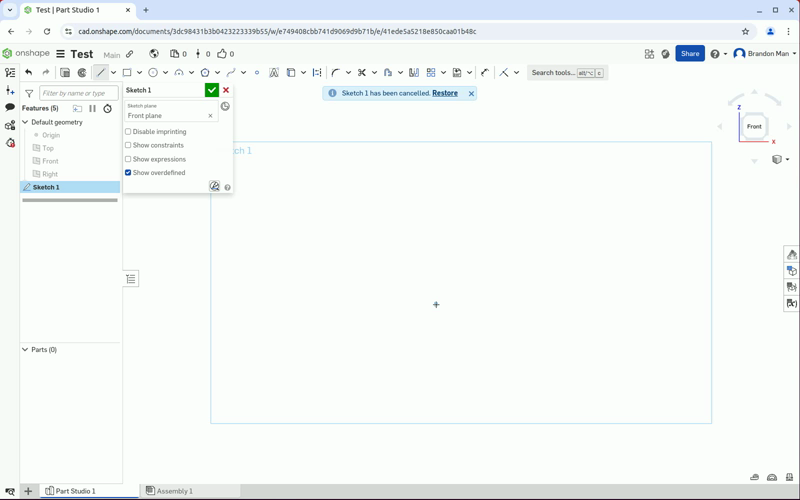
key_down(shift)
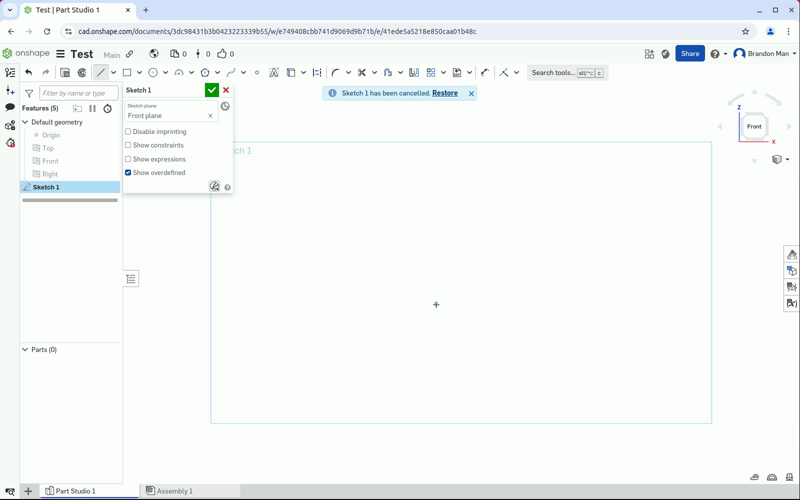
mouse_move(466, 304)
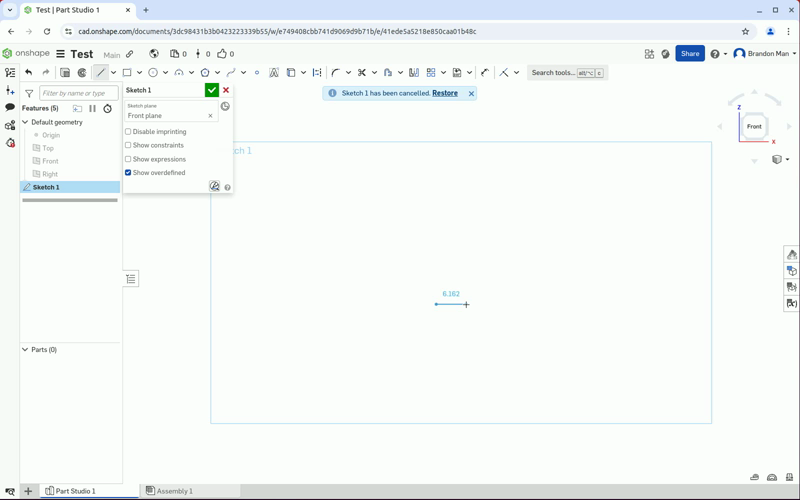
mouse_move(455, 304)
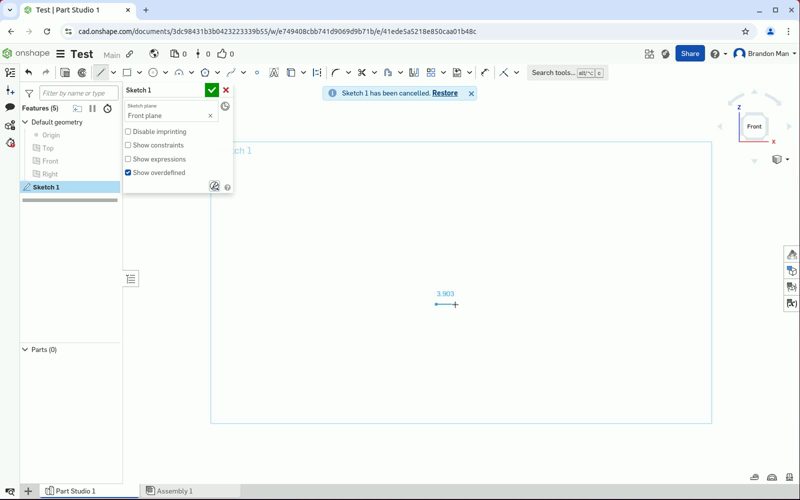
click(455, 304)
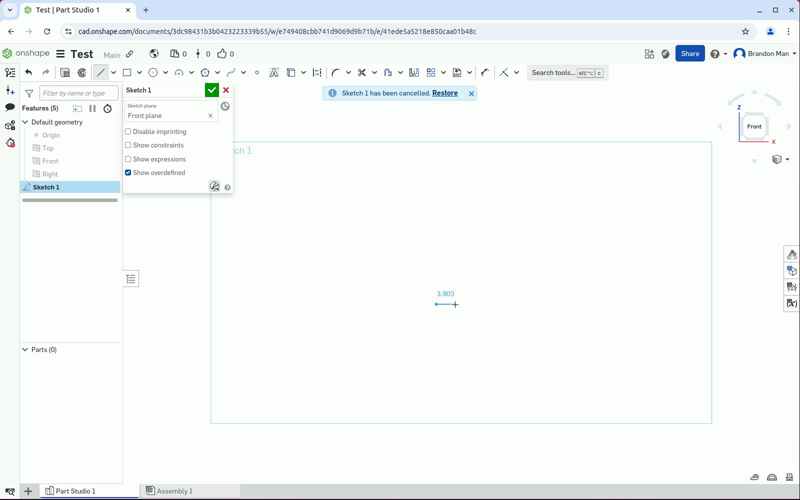
key_up(shift)
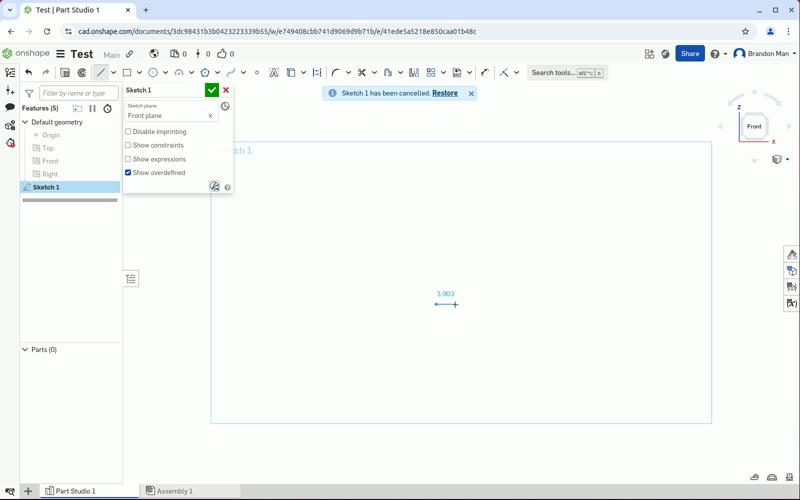
key_down(shift)
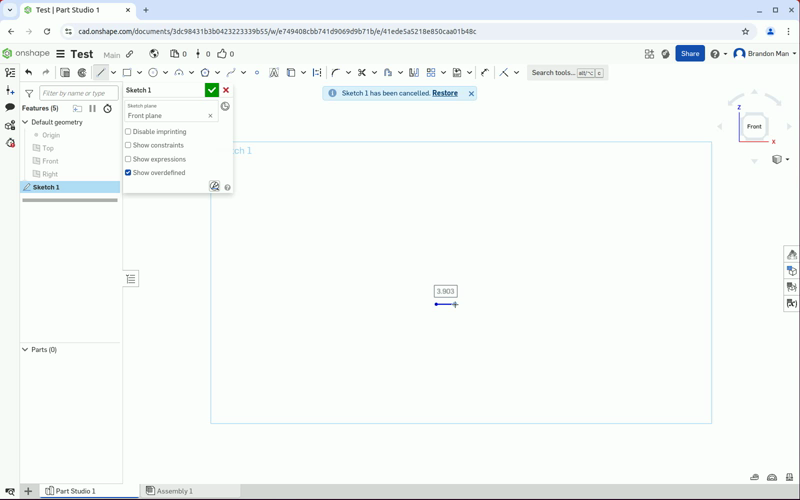
mouse_move(485, 304)
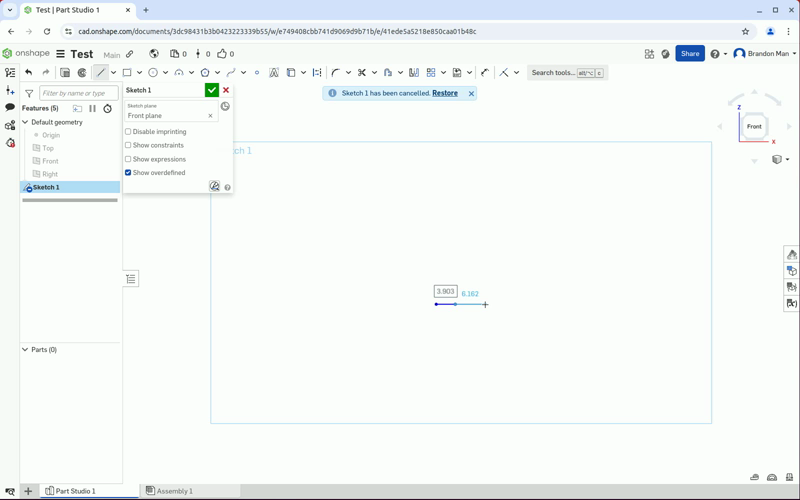
mouse_move(462, 272)
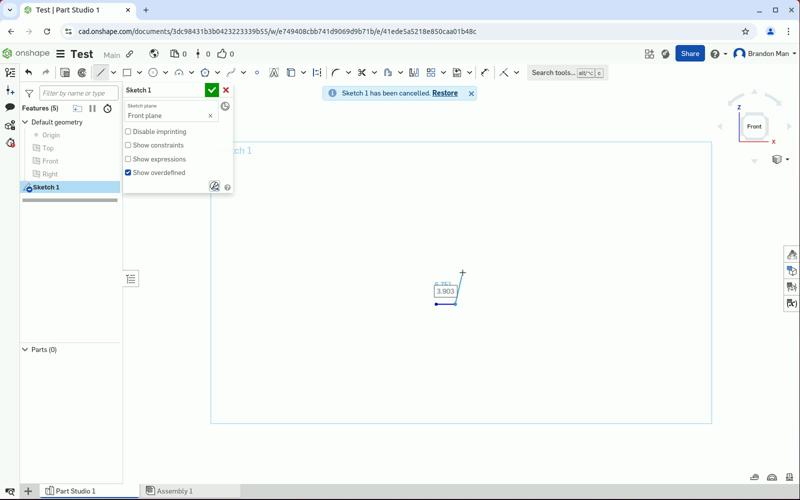
click(462, 272)
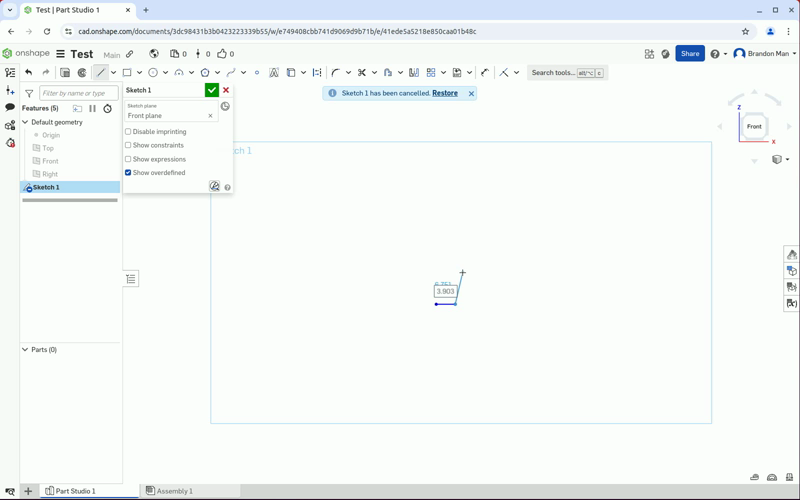
key_up(shift)
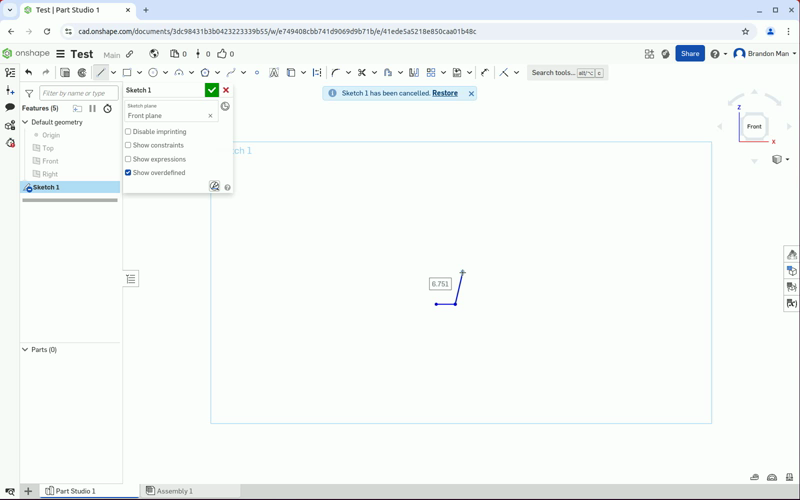
key_down(shift)
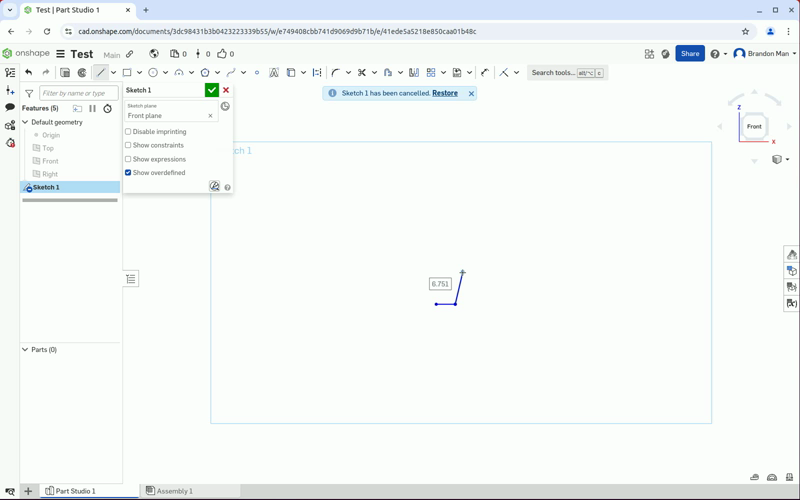
mouse_move(492, 272)
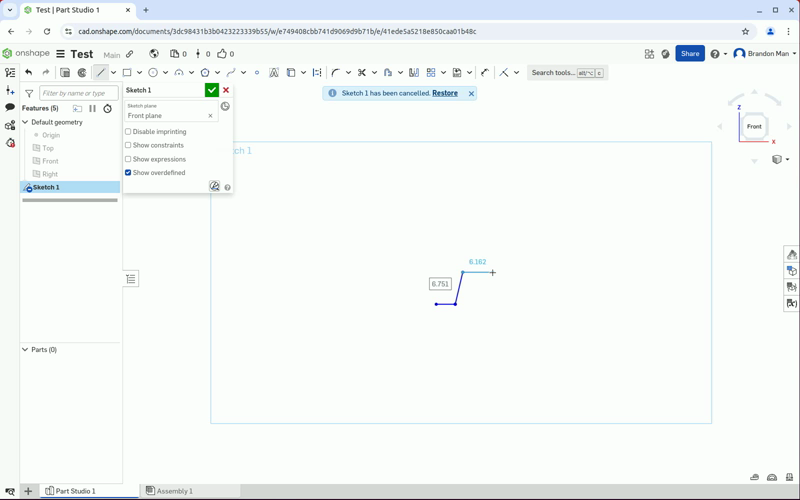
mouse_move(462, 260)
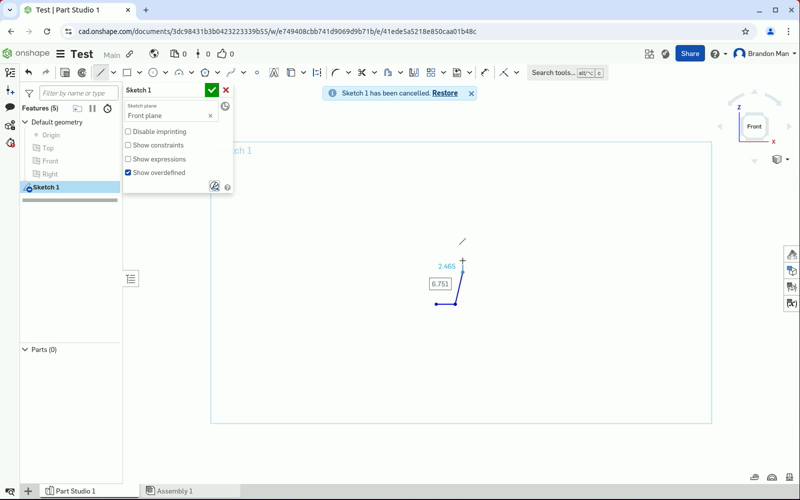
click(462, 260)
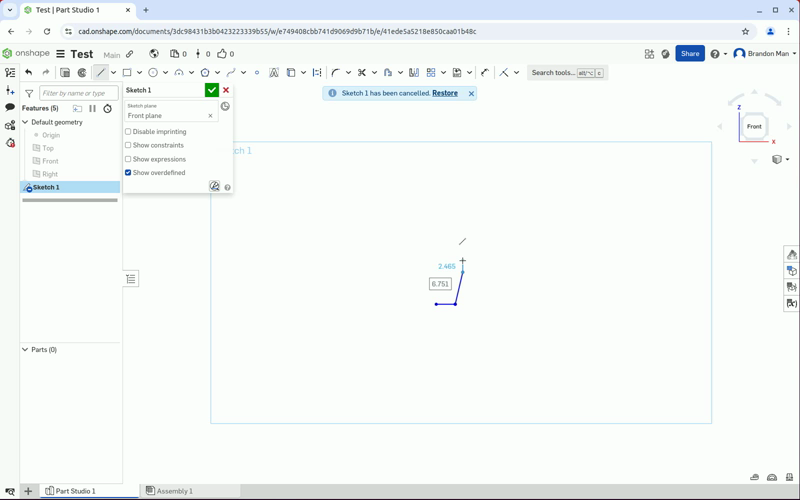
key_up(shift)
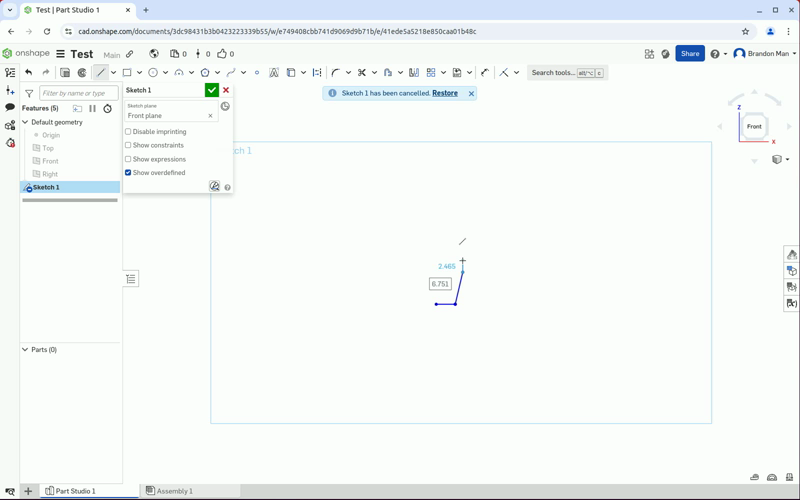
key_down(shift)
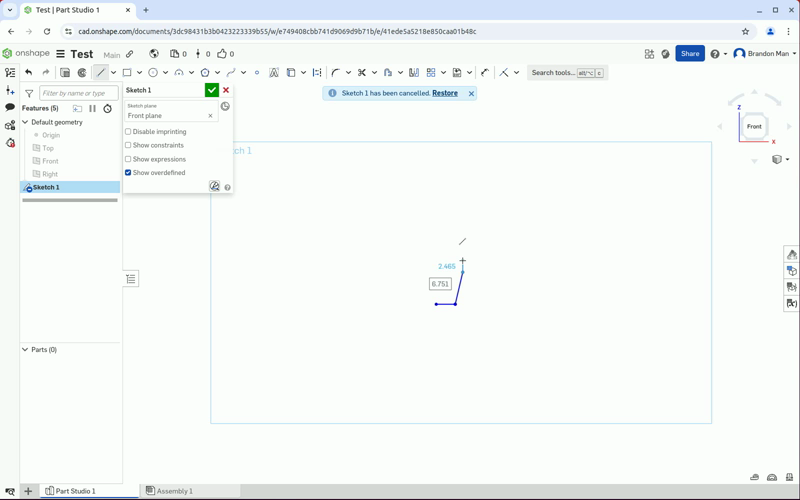
mouse_move(492, 260)
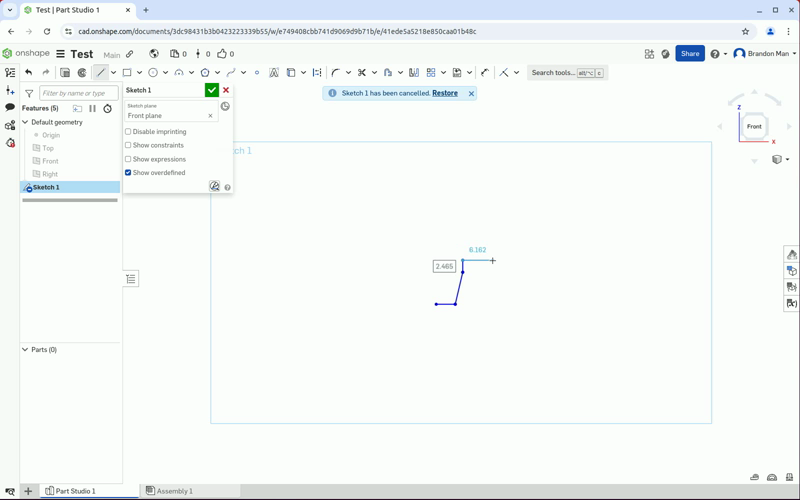
mouse_move(440, 260)
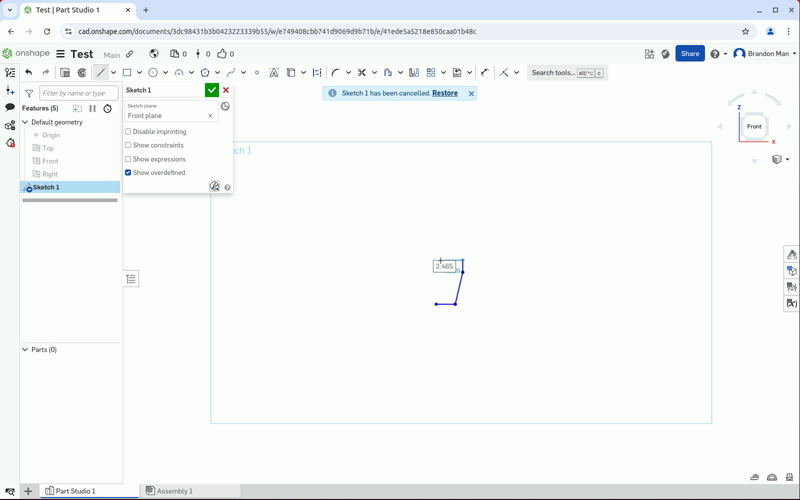
click(440, 260)
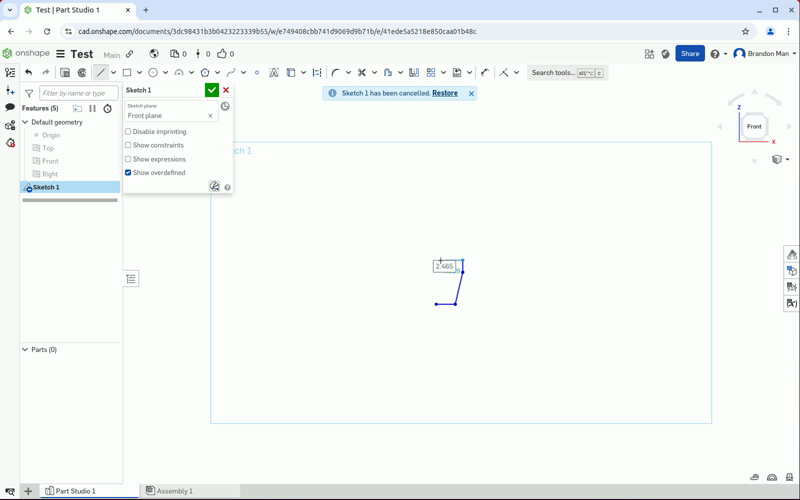
key_up(shift)
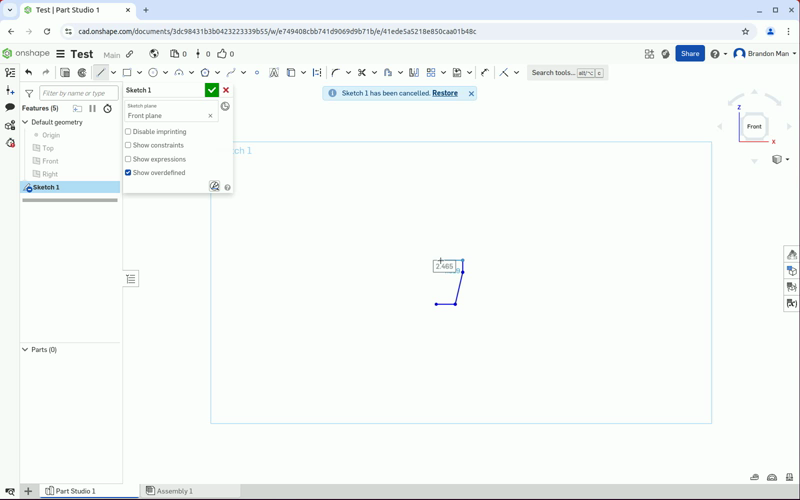
key_down(shift)
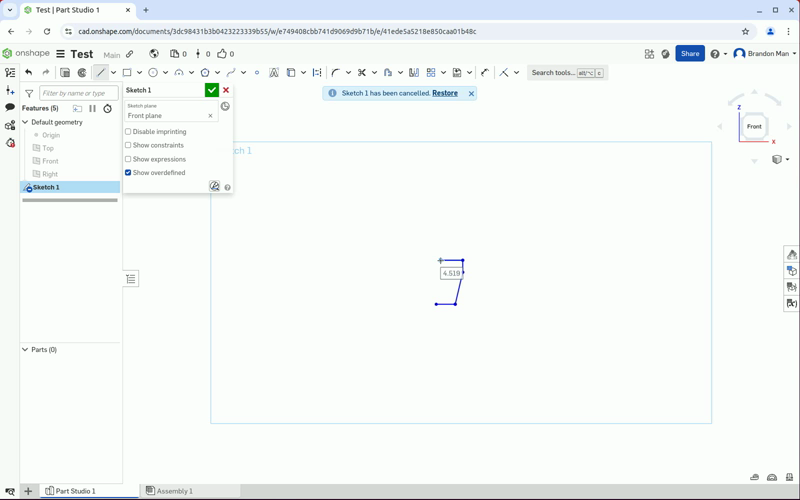
mouse_move(470, 260)
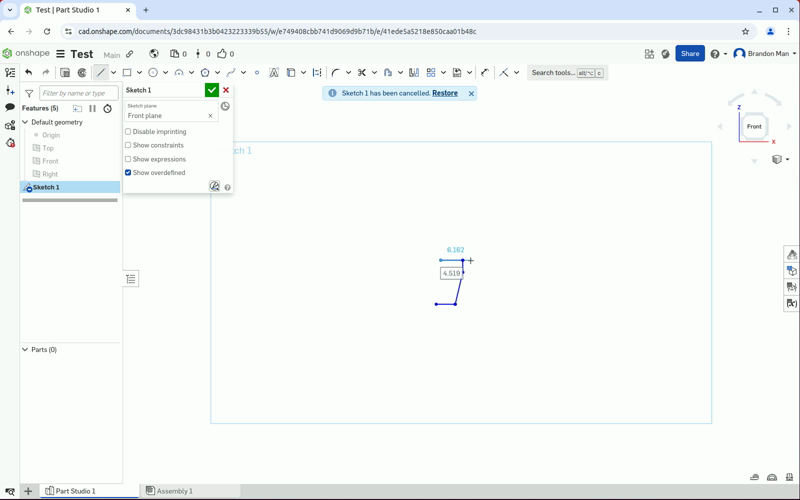
mouse_move(440, 272)
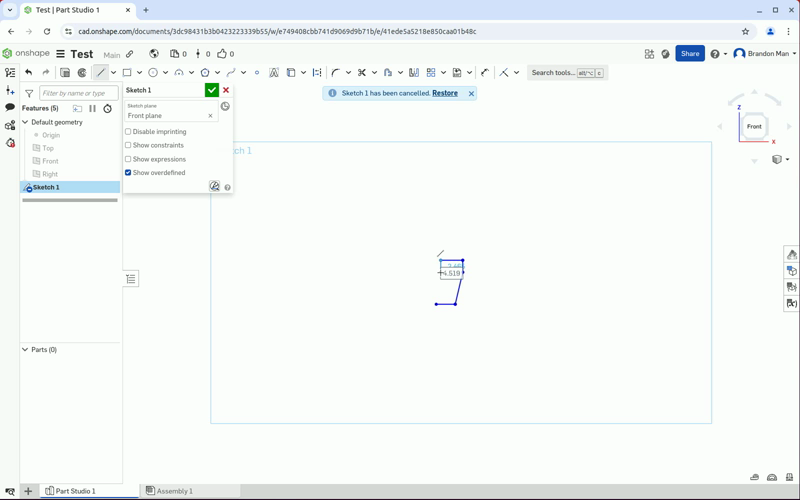
click(440, 272)
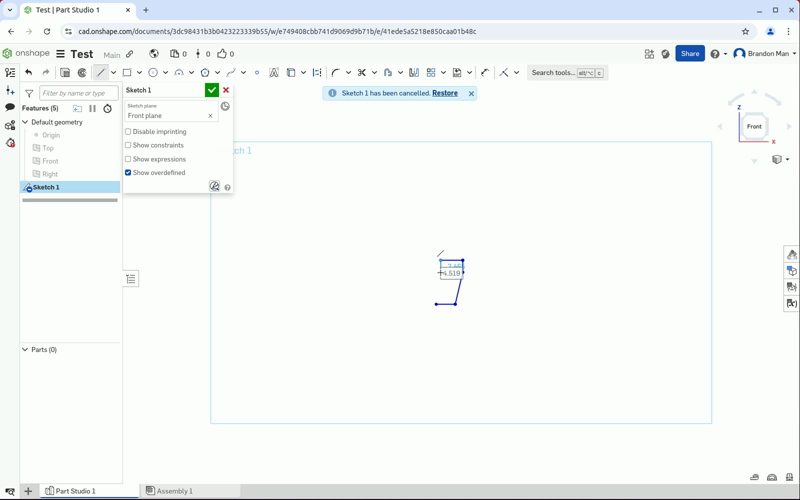
key_up(shift)
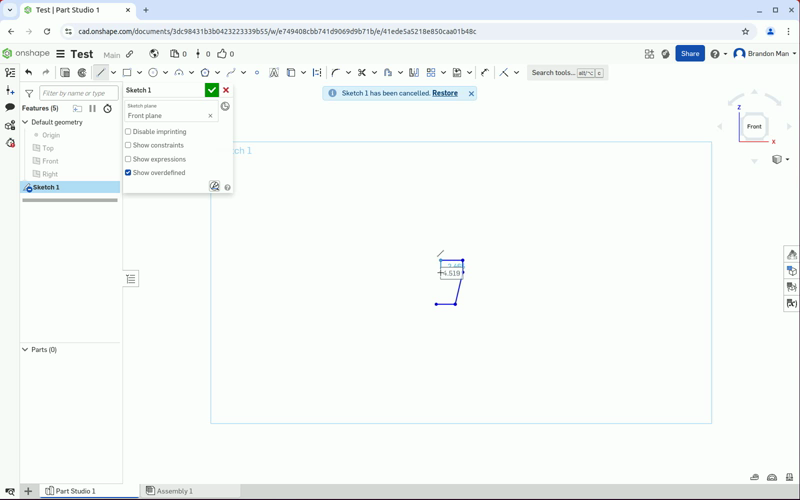
mouse_move(470, 272)
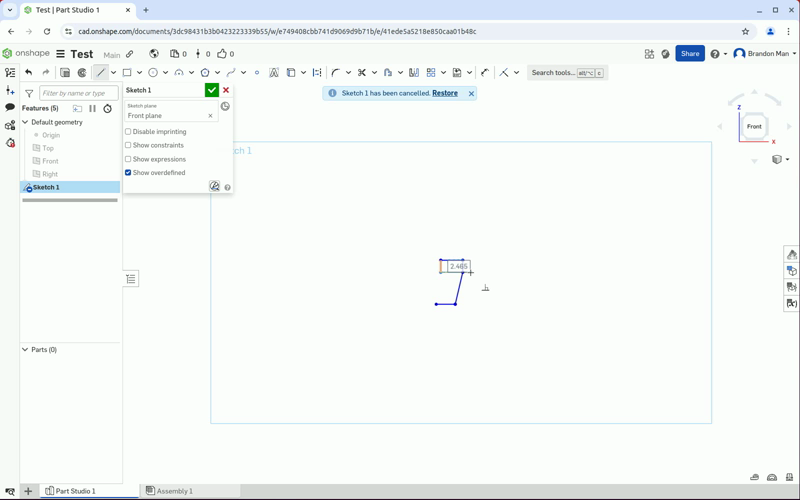
key_down(shift)
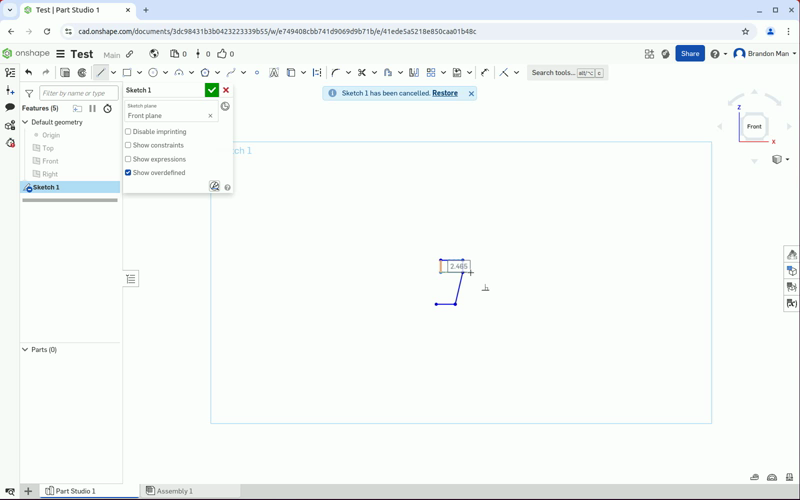
mouse_move(436, 304)
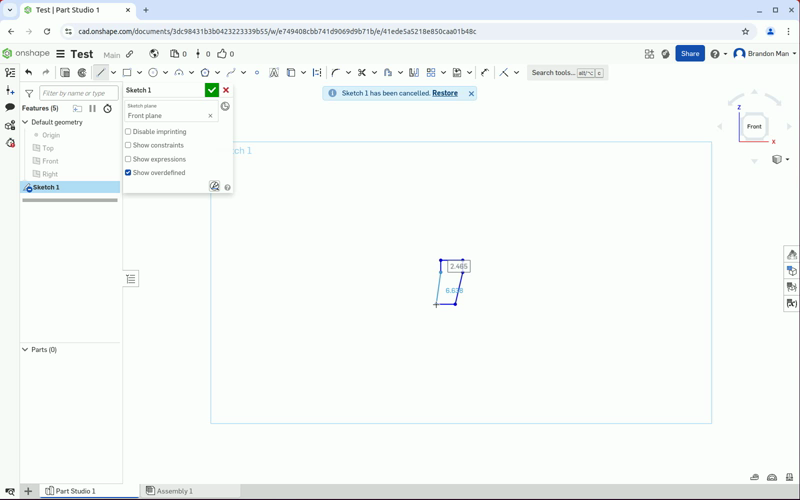
key_up(shift)
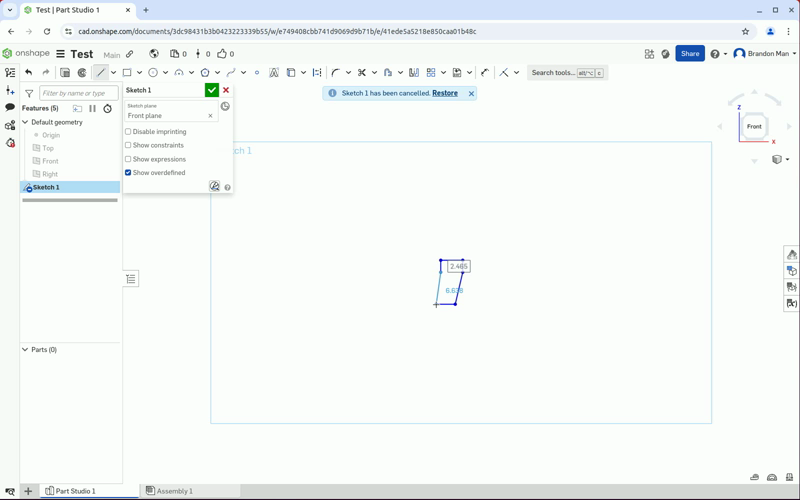
click(436, 304)
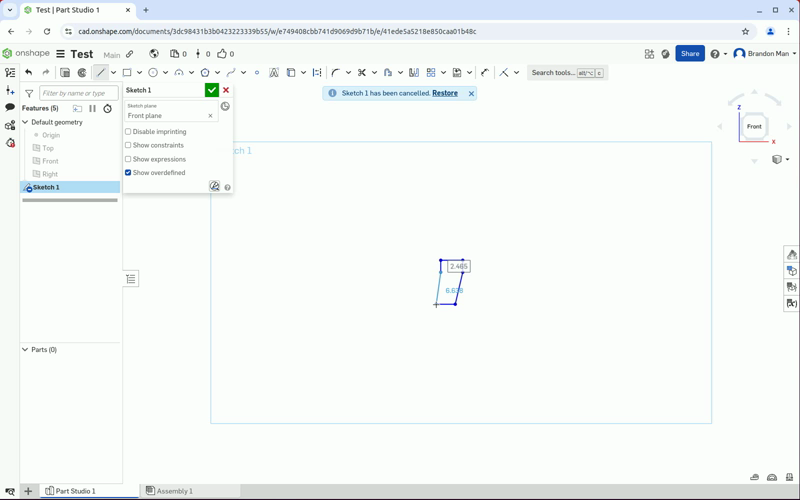
key(esc)
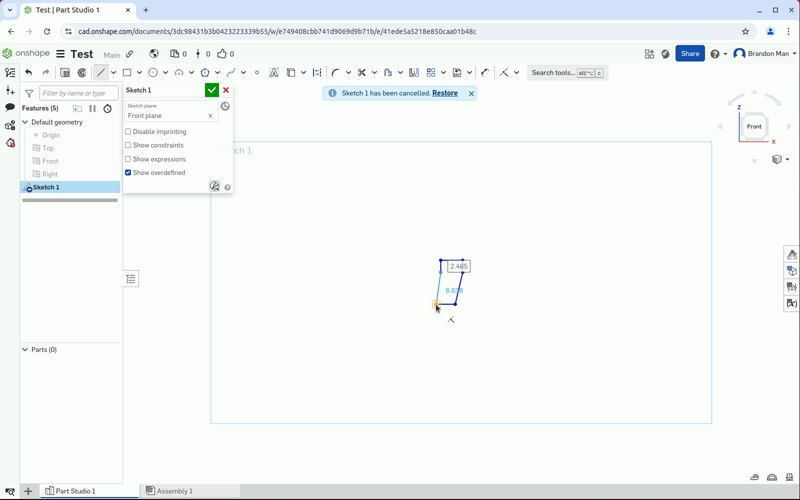
mouse_move(447, 269)
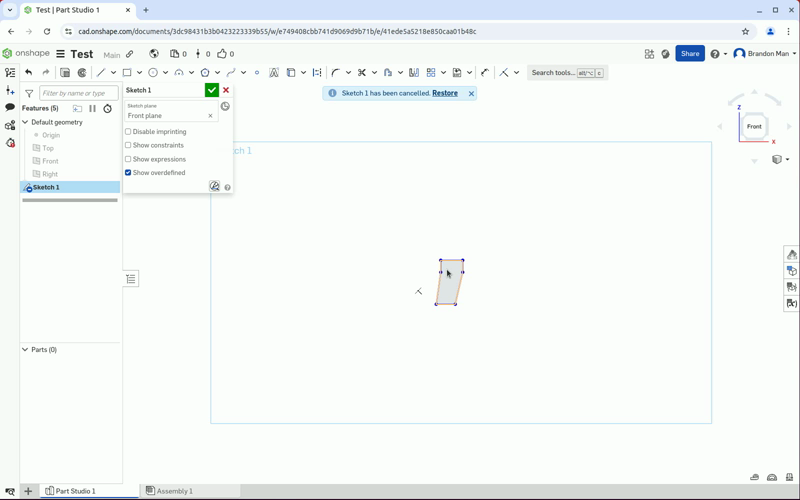
scroll(6)
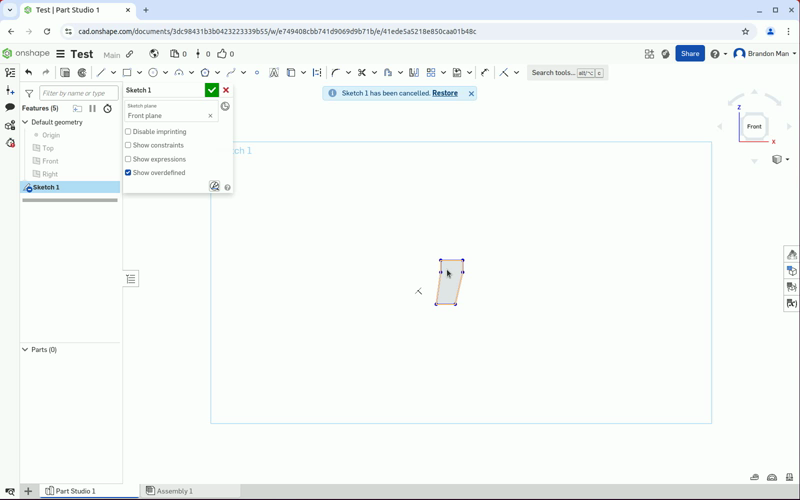
scroll(6)
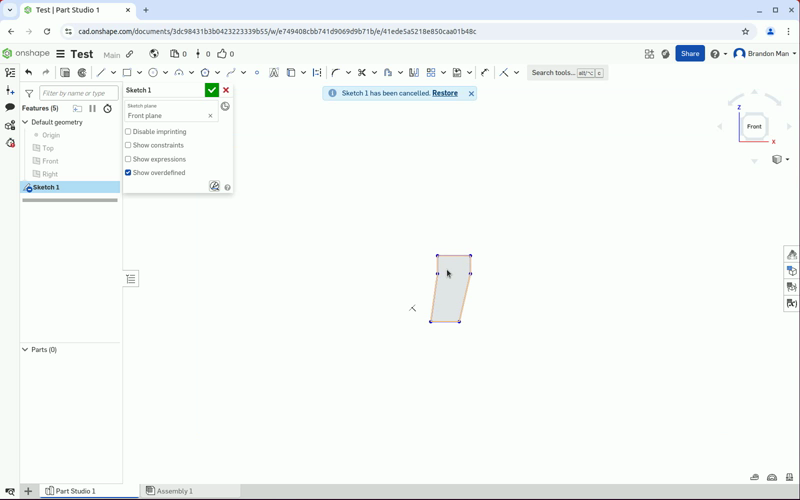
scroll(6)
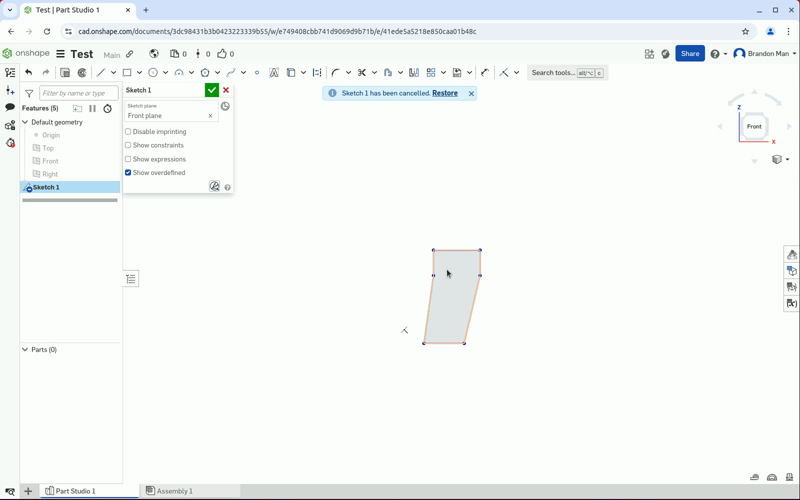
scroll(6)
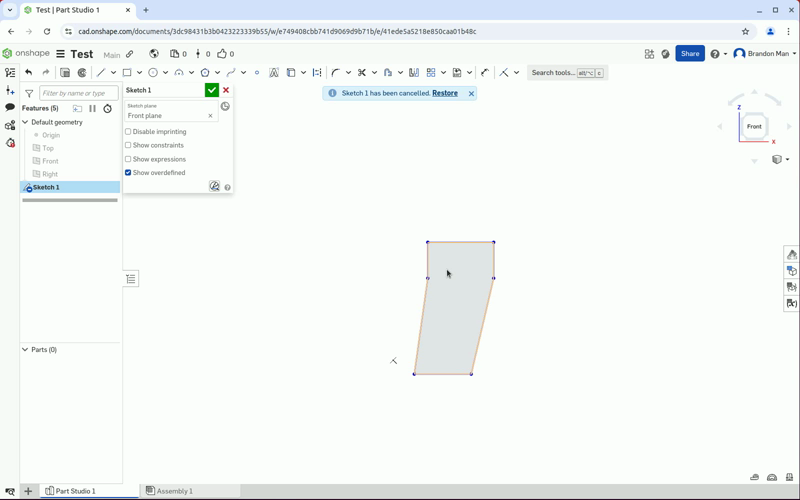
scroll(6)
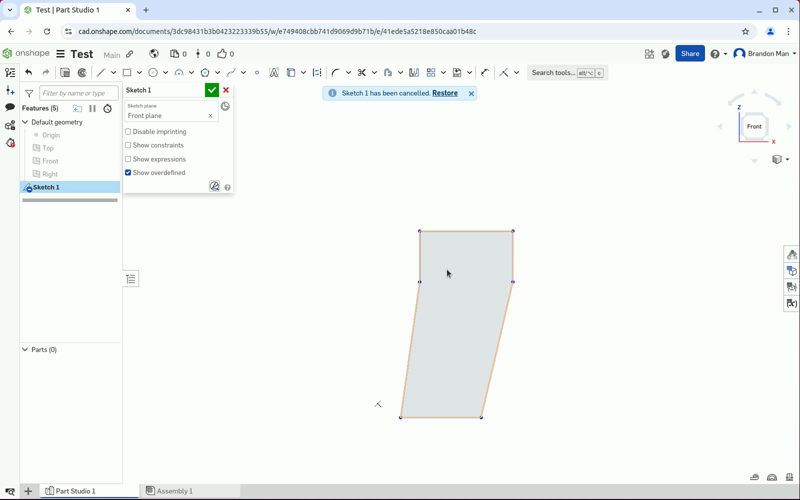
scroll(6)
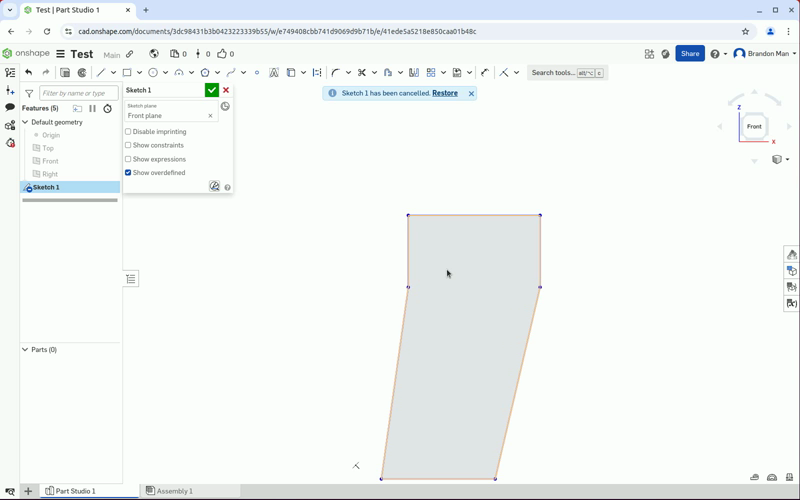
scroll(6)
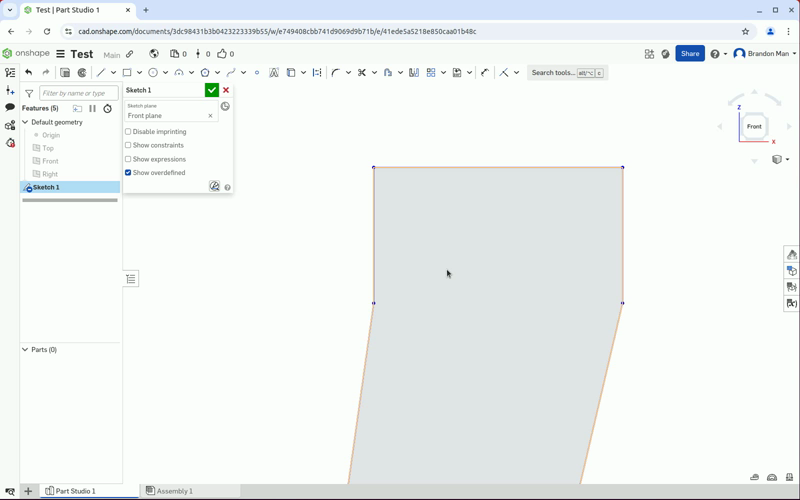
click(447, 269)
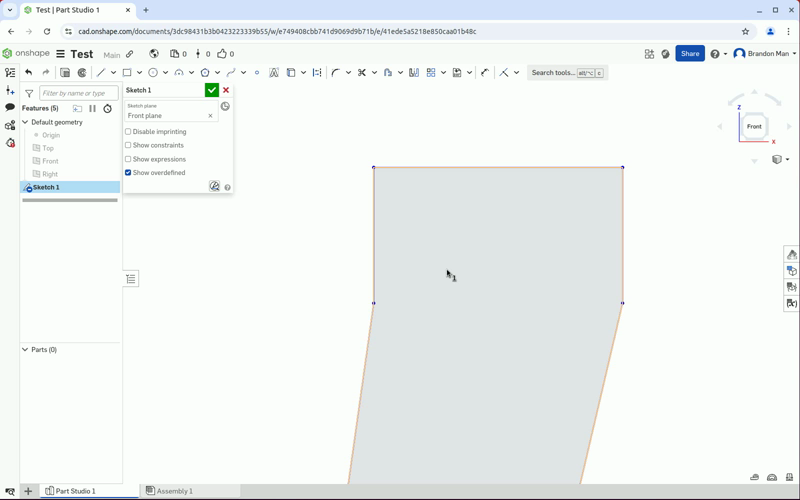
scroll(-6)
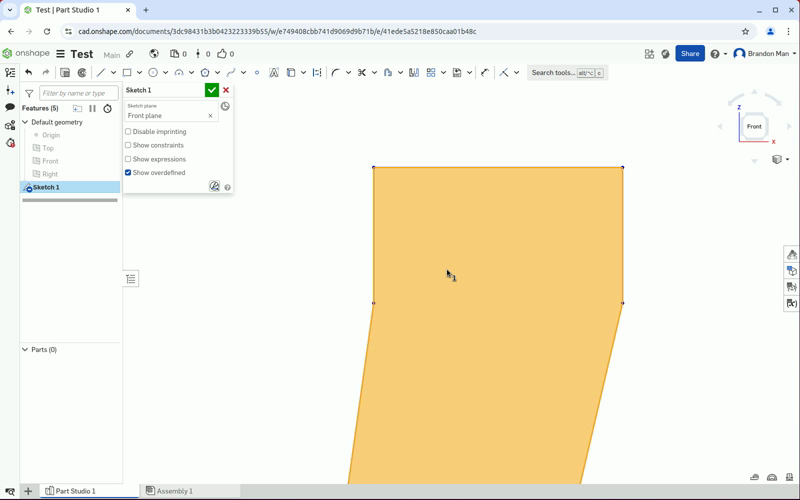
scroll(-6)
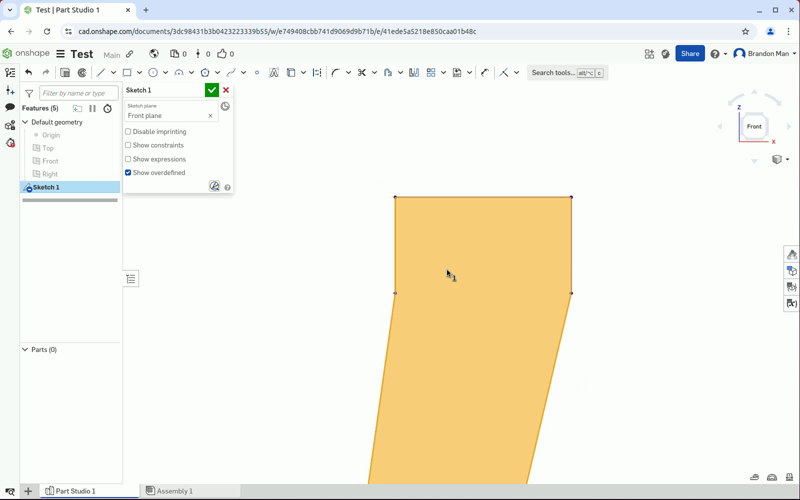
scroll(-6)
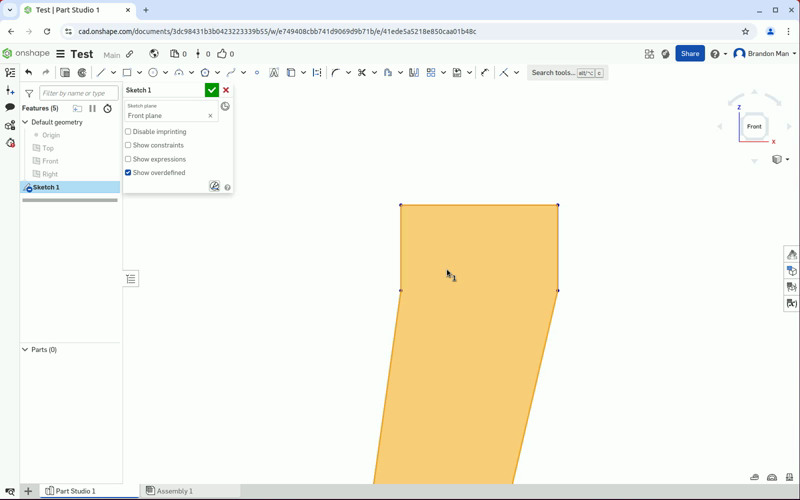
scroll(-6)
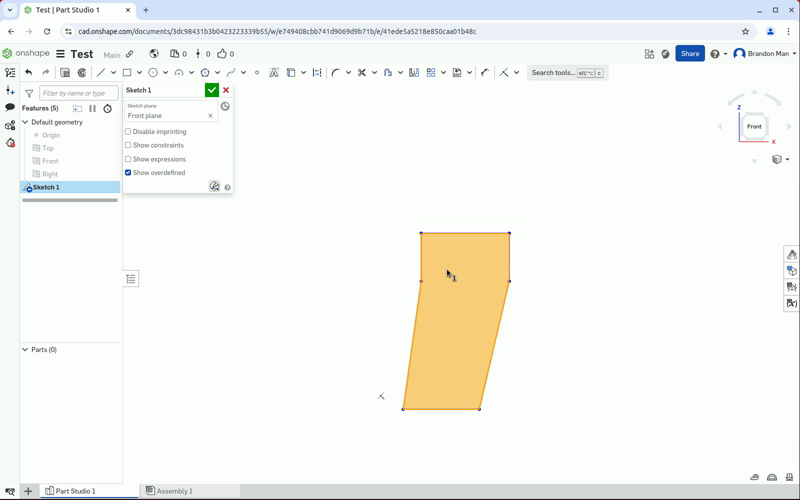
scroll(-6)
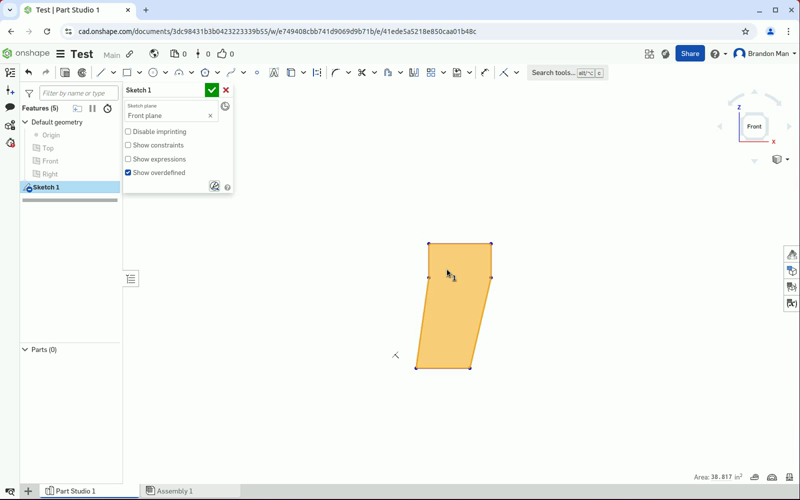
scroll(-6)
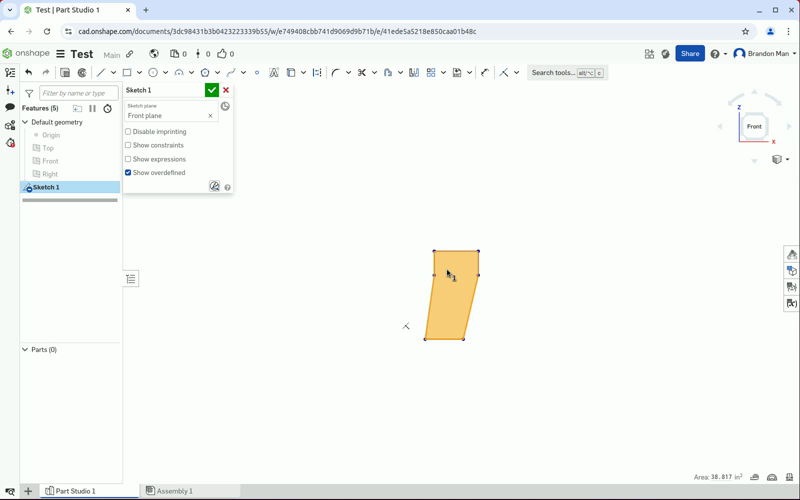
scroll(-6)
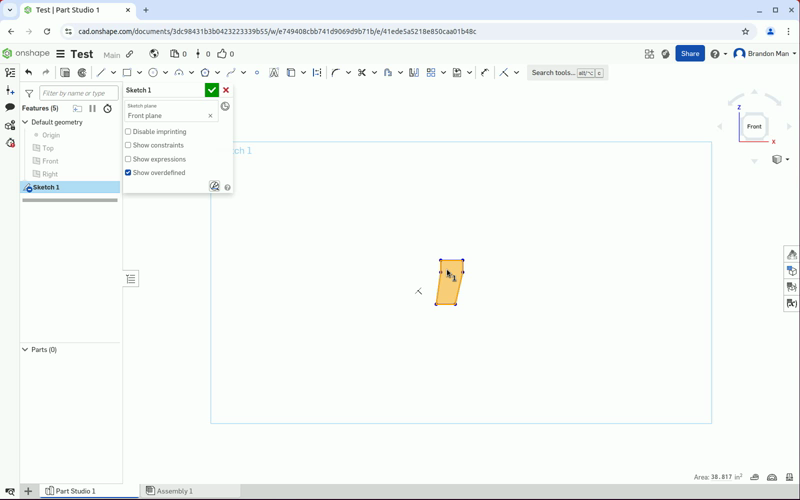
mouse_move(73, 352)
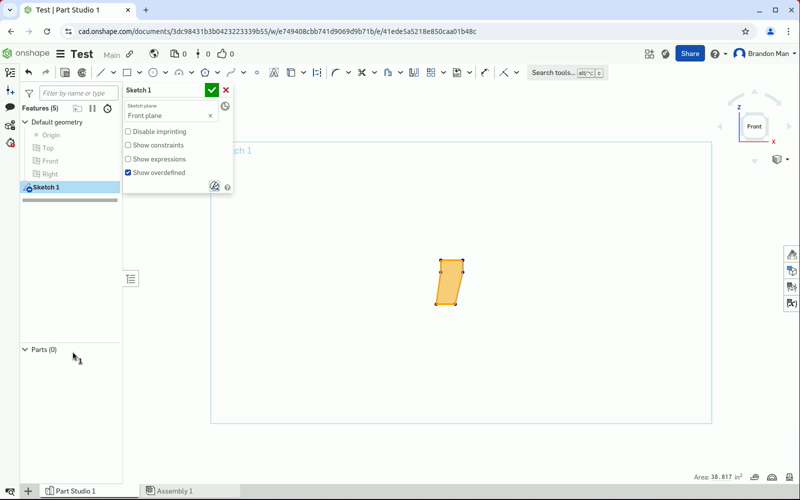
key(shift+y)
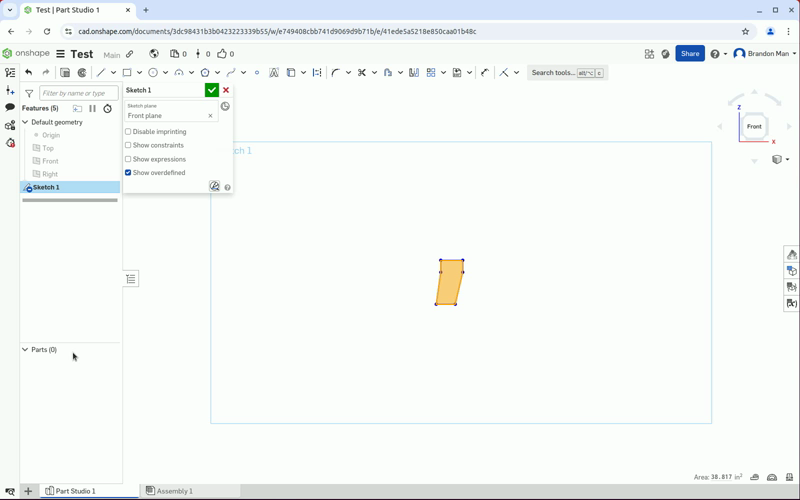
key(shift+e)
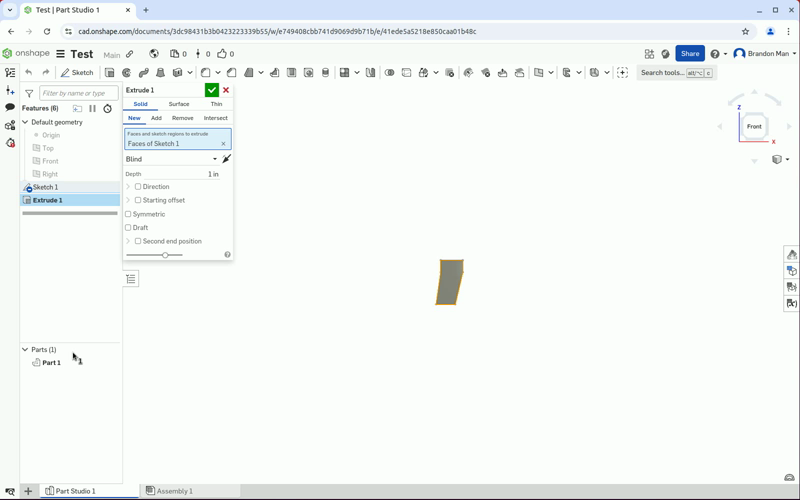
mouse_move(143, 106)
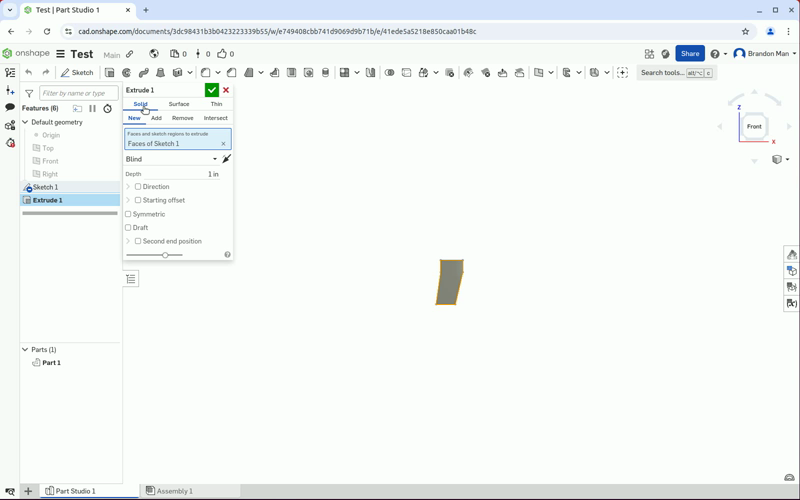
click(143, 106)
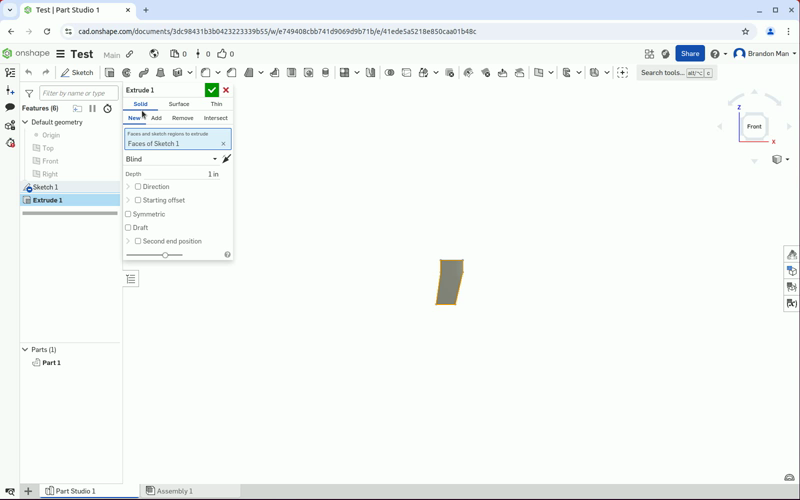
mouse_move(137, 120)
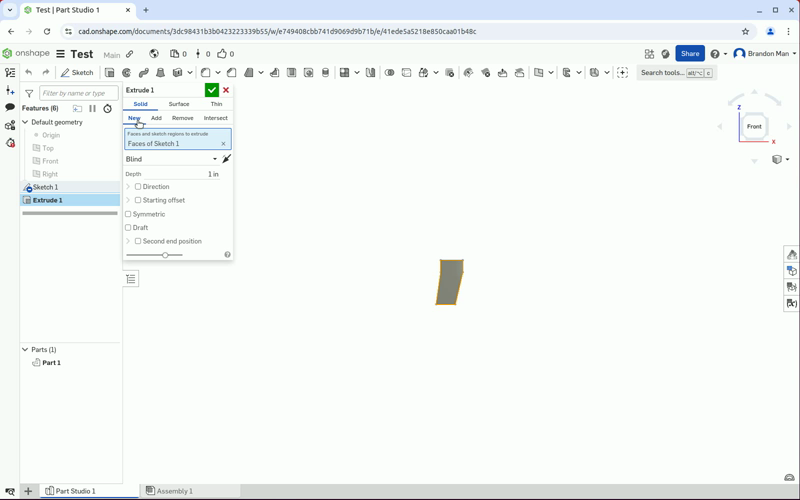
click(137, 120)
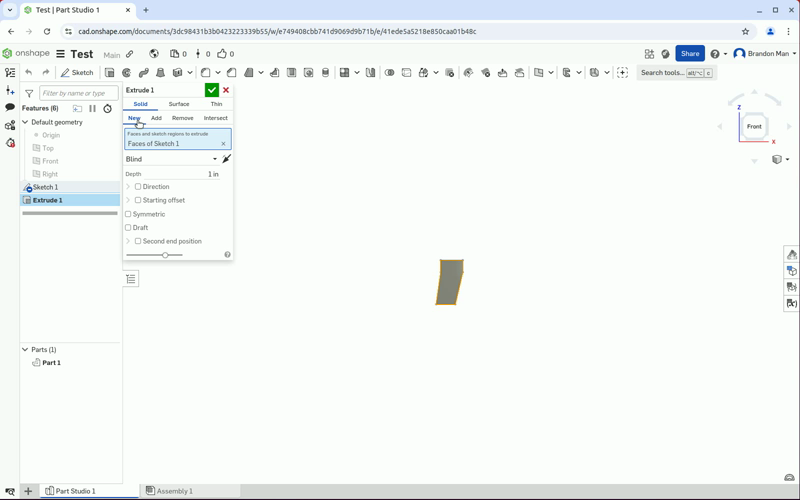
key(tab, 4)
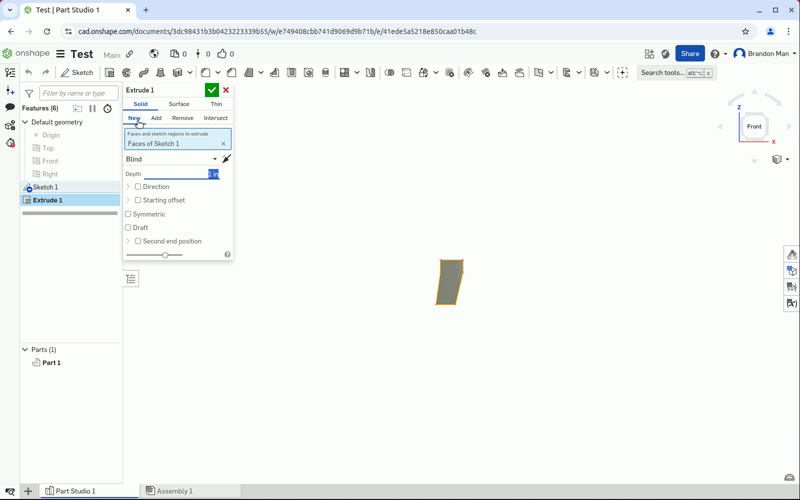
text(2.407)
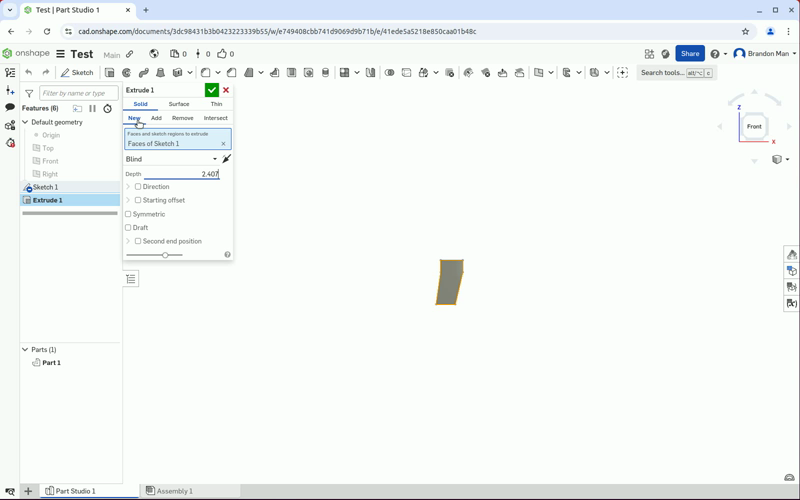
key(enter)
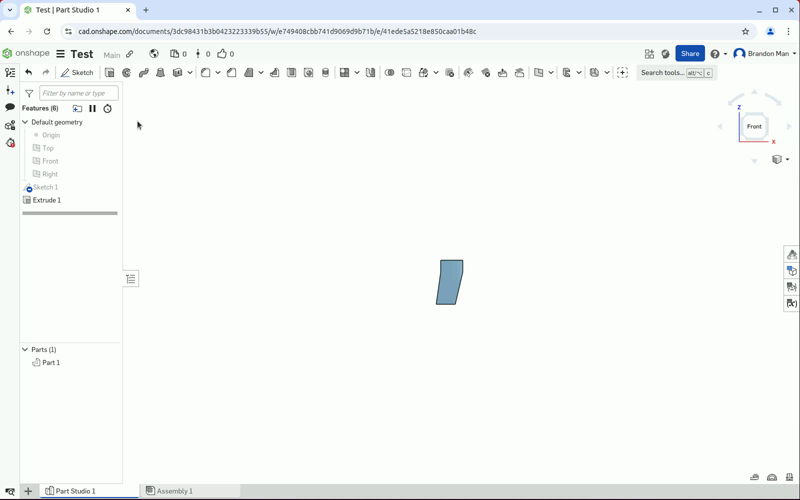
key(shift+h)
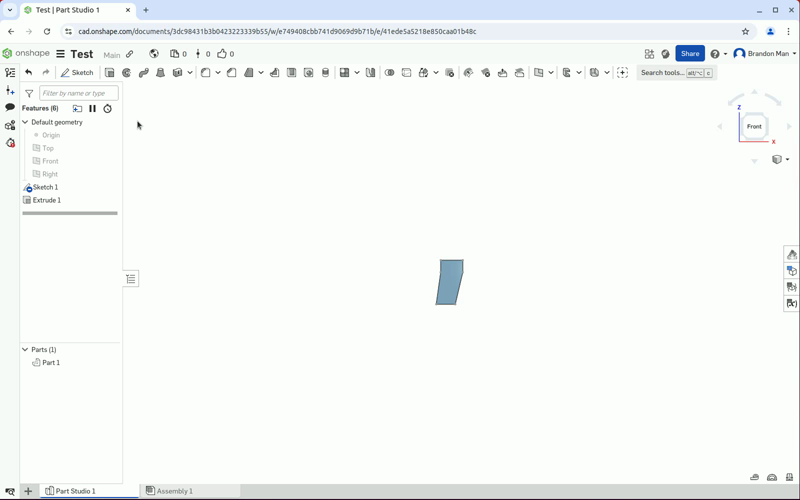
key(shift+h)
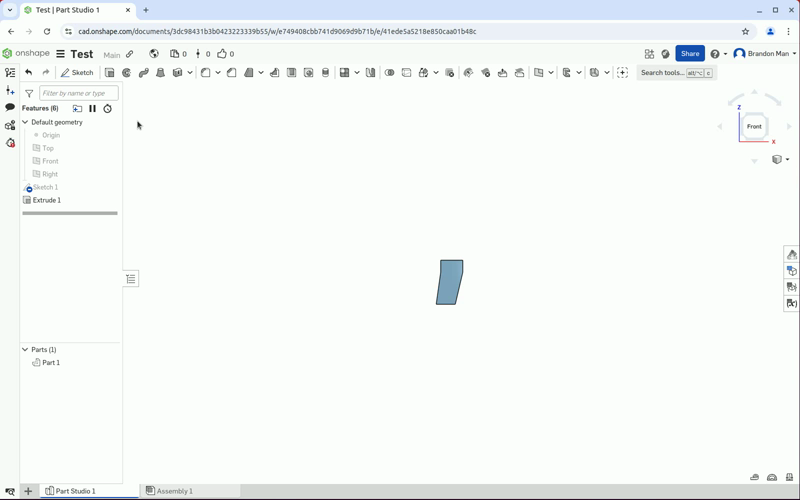
mouse_move(73, 189)
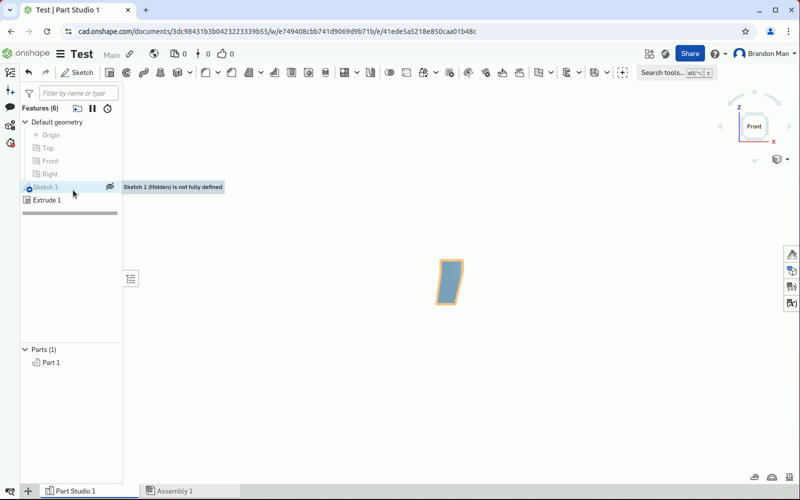
click(73, 189)
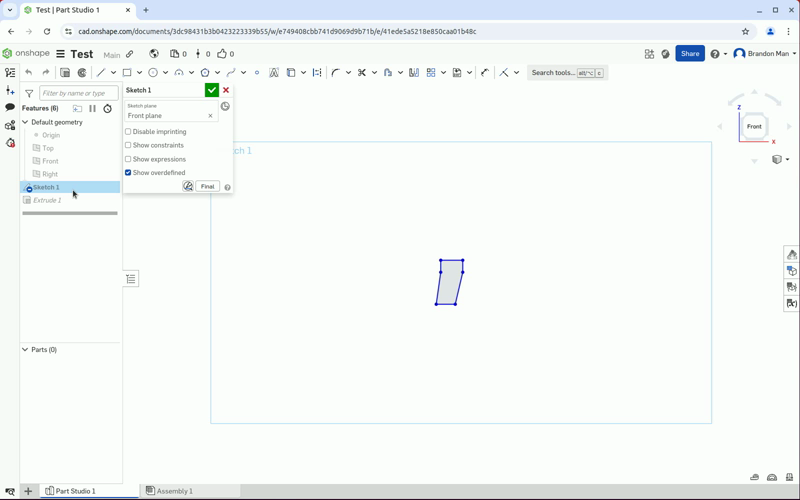
mouse_move(229, 92)
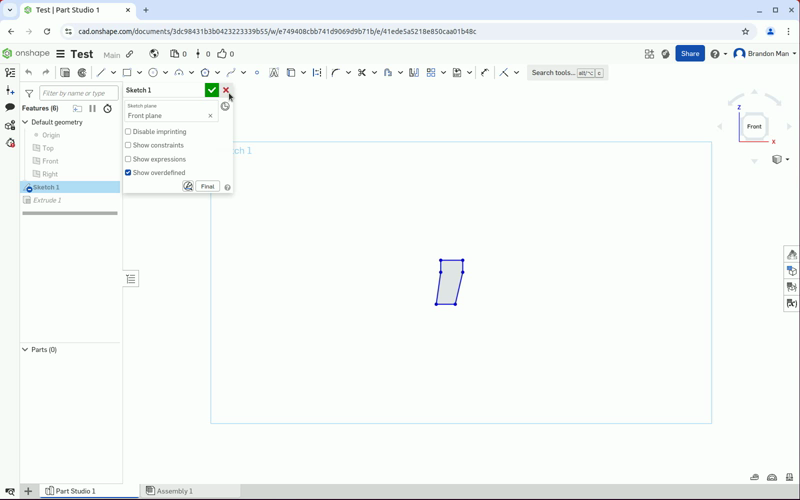
click(229, 92)
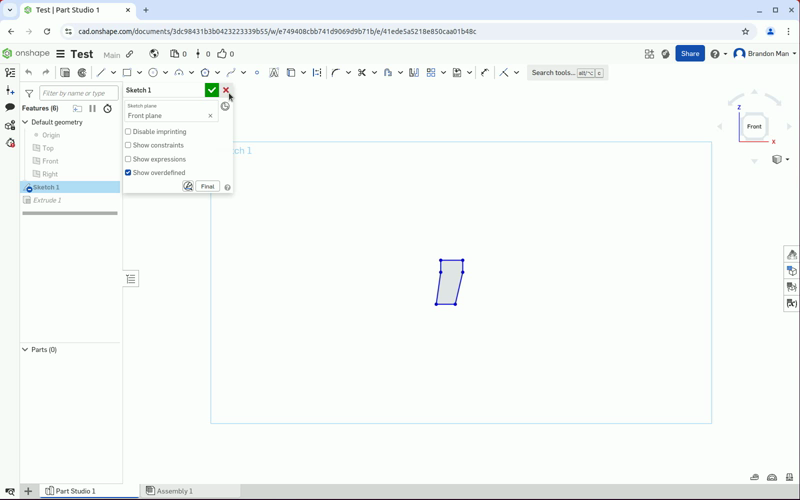
key(shift+s)
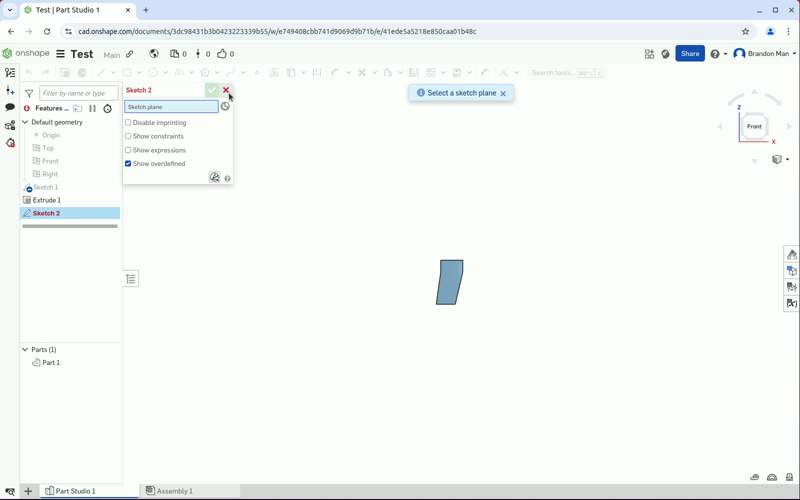
mouse_move(73, 163)
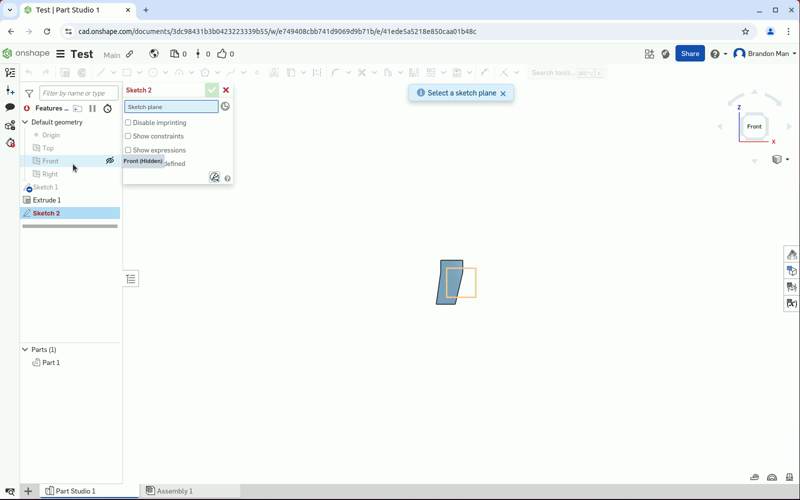
click(73, 163)
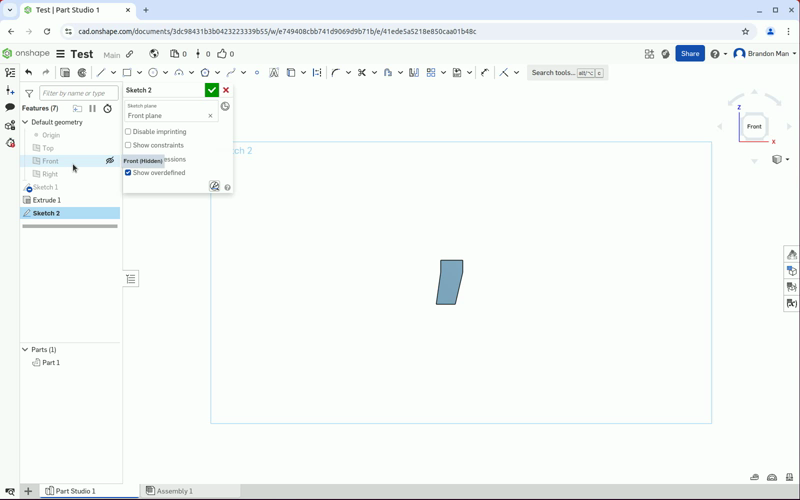
mouse_move(73, 352)
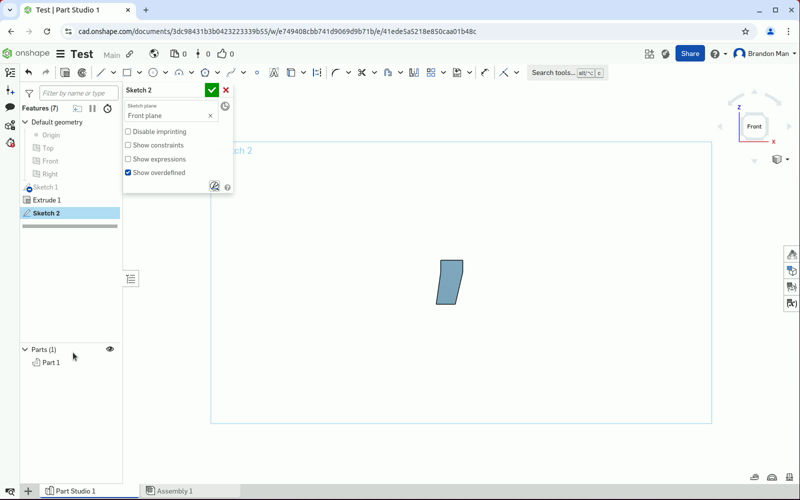
key(y)
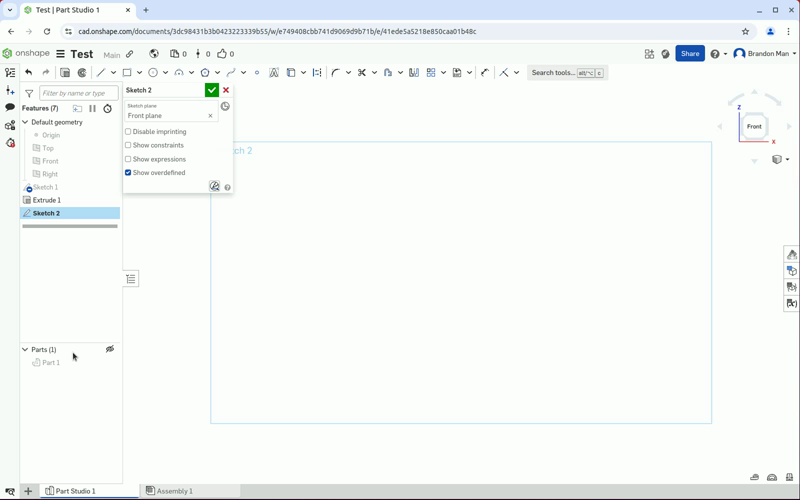
key(l)
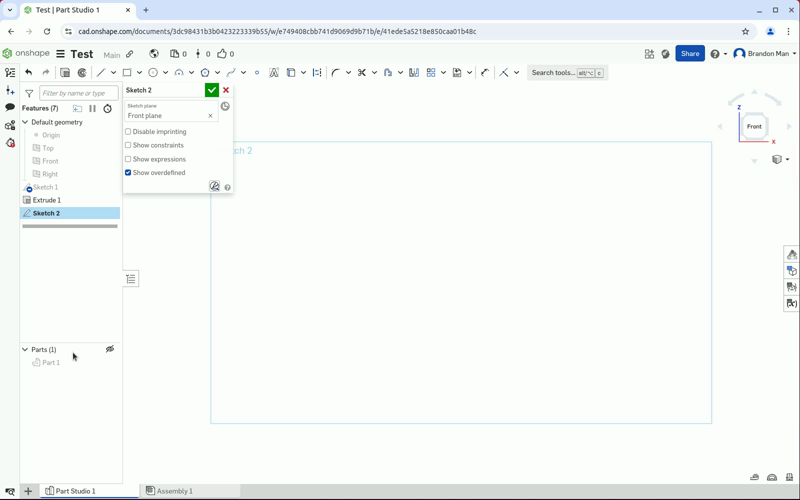
key_down(shift)
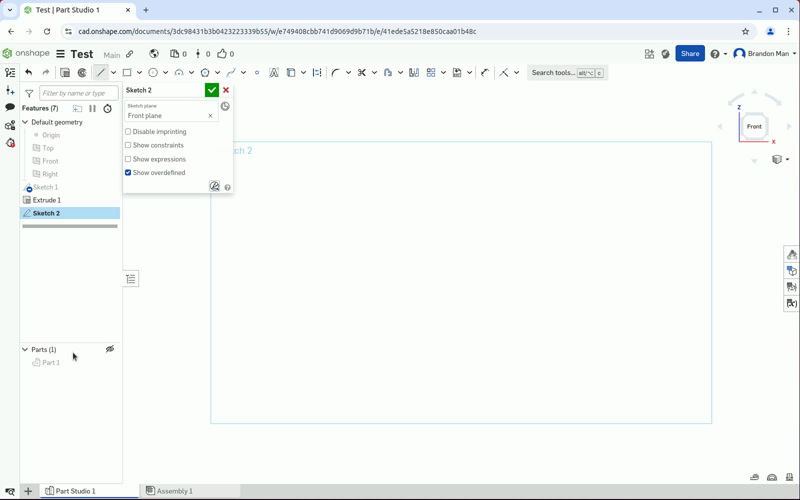
mouse_move(476, 270)
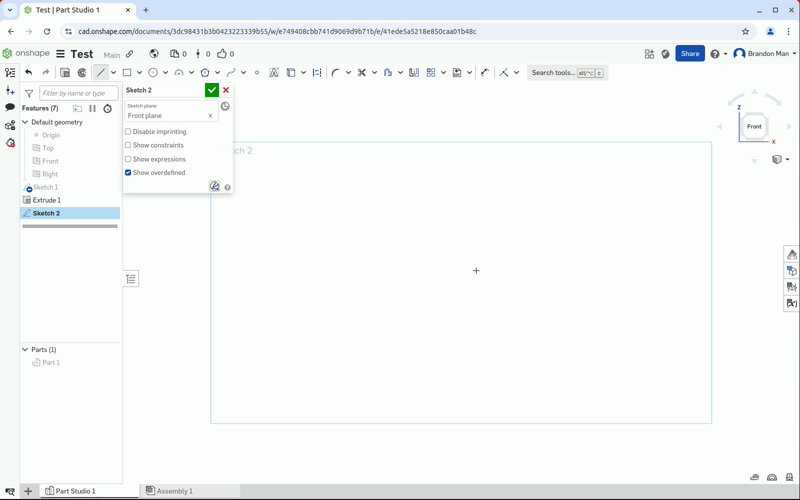
click(476, 270)
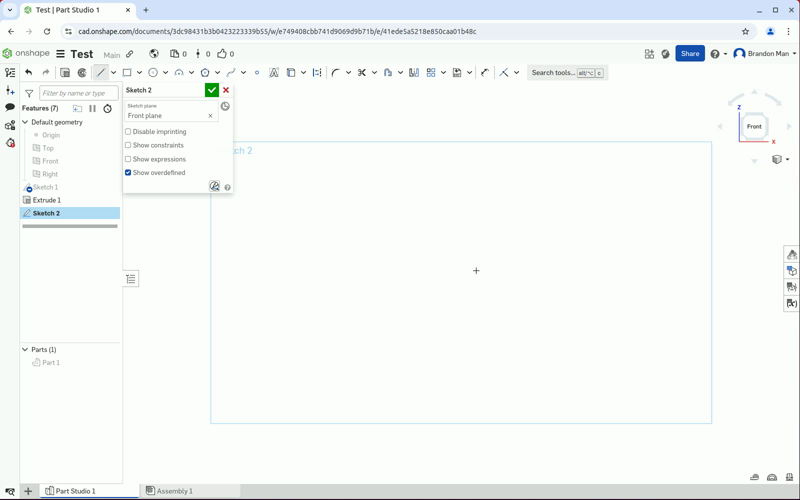
key_up(shift)
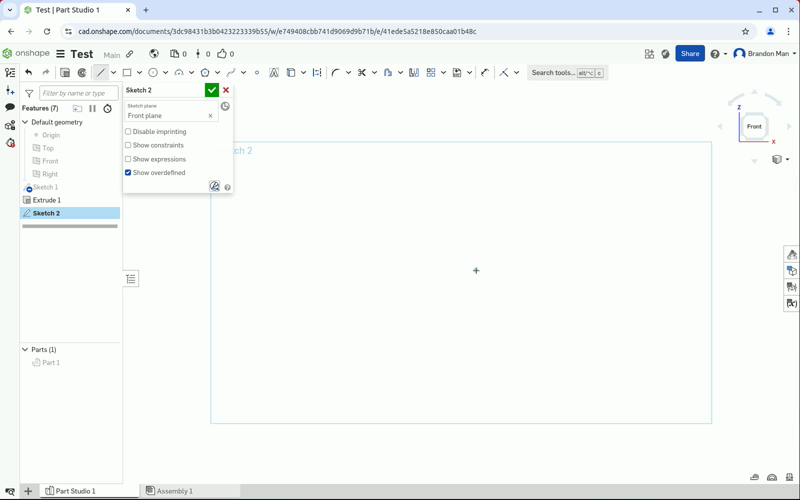
key_down(shift)
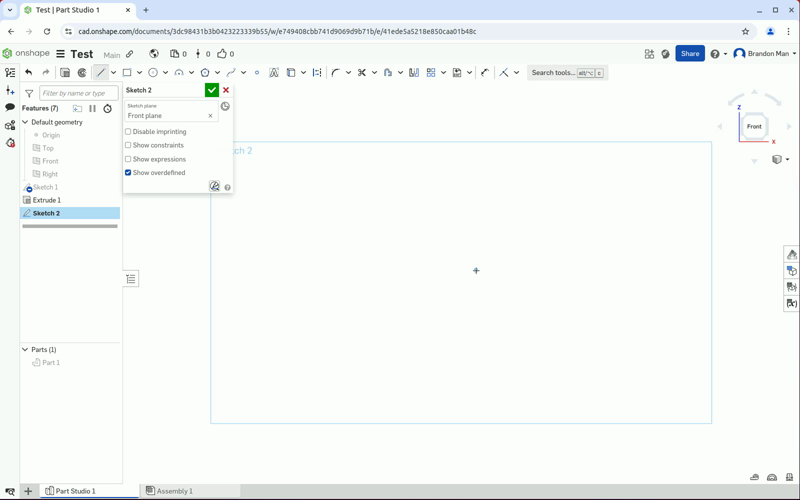
mouse_move(548, 270)
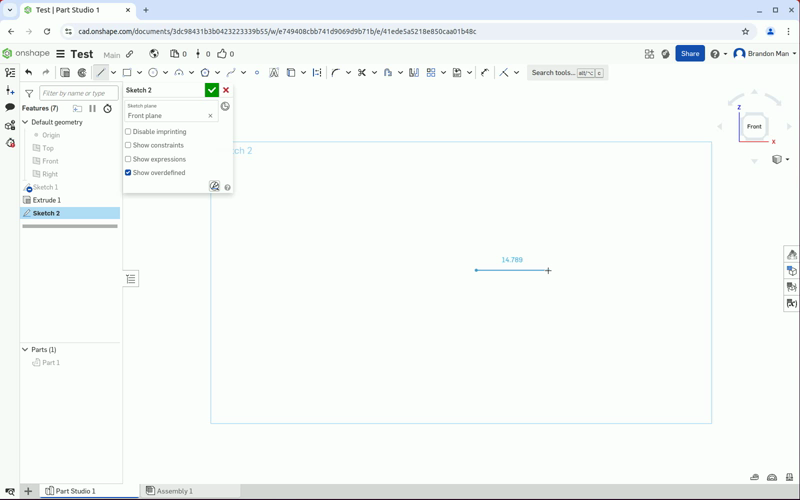
click(548, 270)
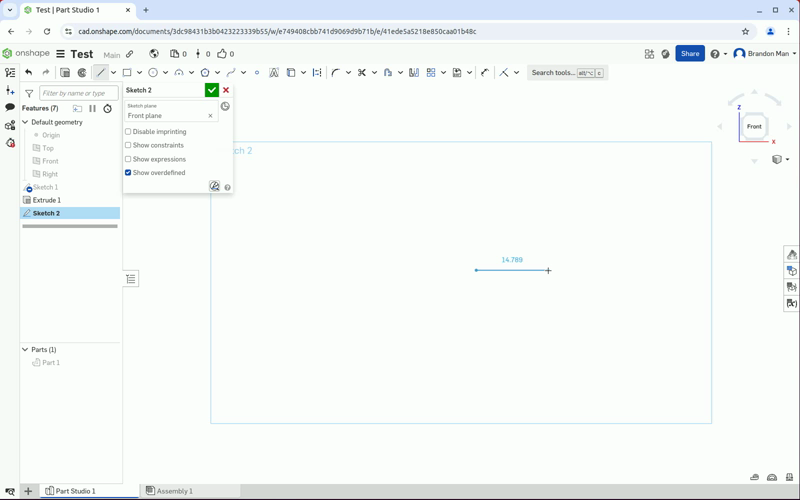
key_up(shift)
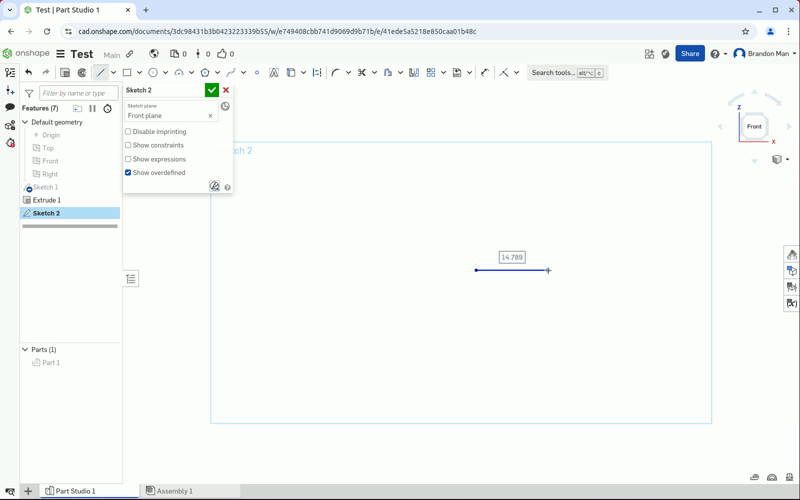
key_down(shift)
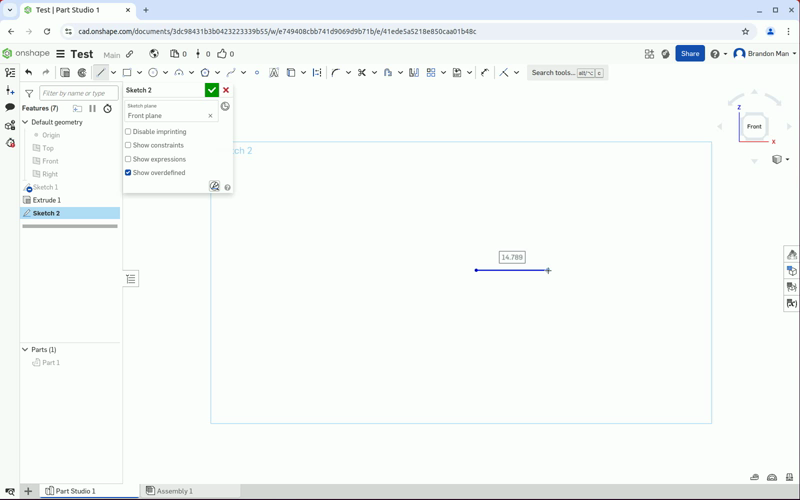
mouse_move(578, 270)
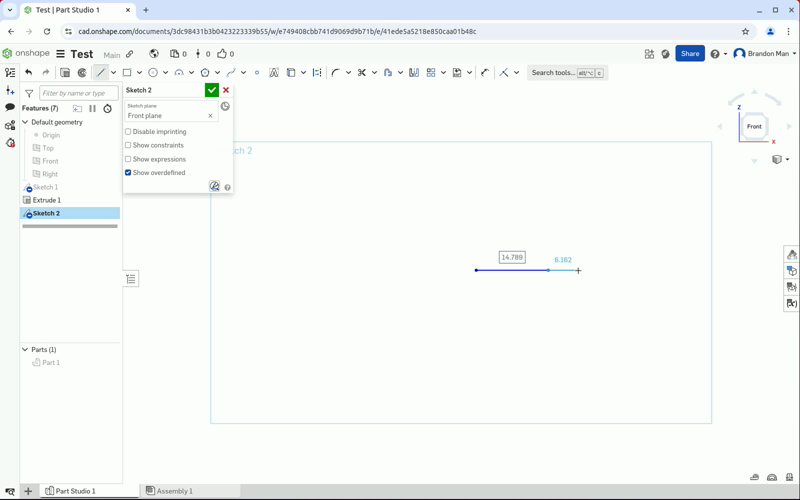
mouse_move(548, 258)
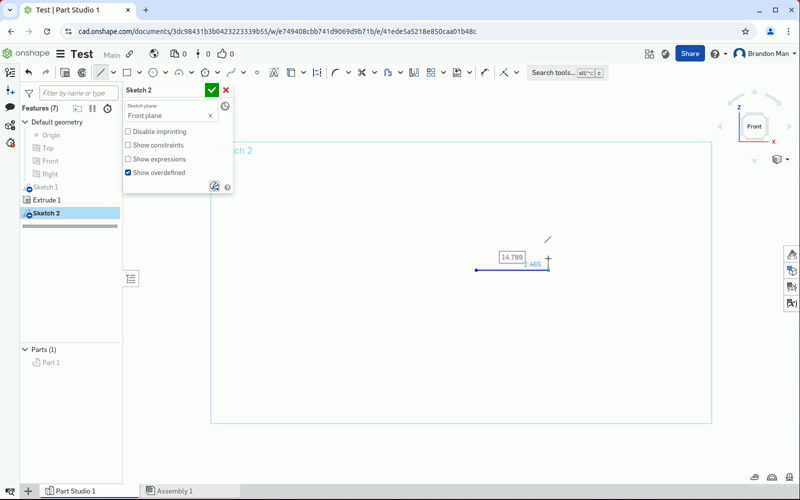
click(548, 258)
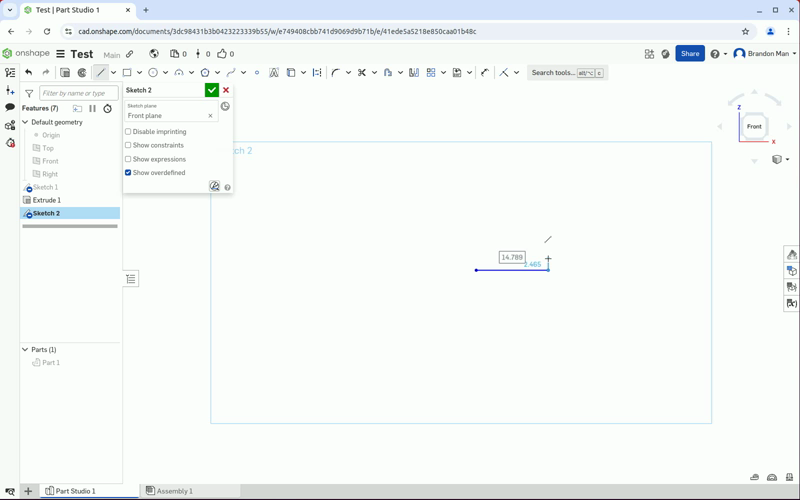
key_up(shift)
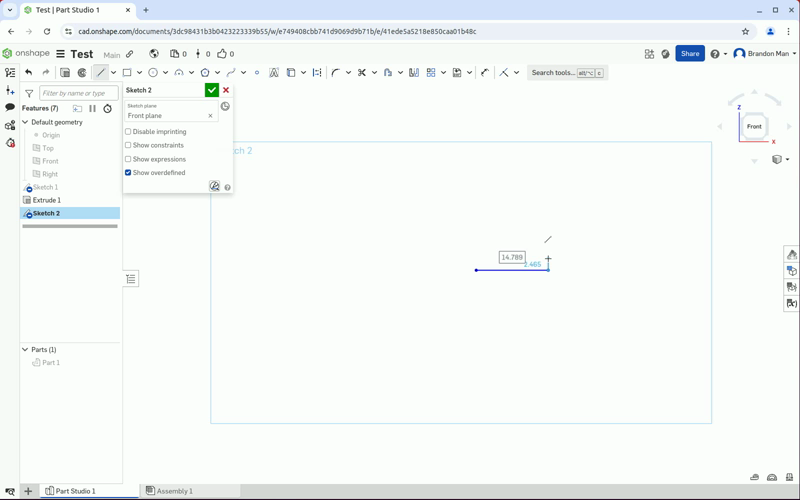
key_down(shift)
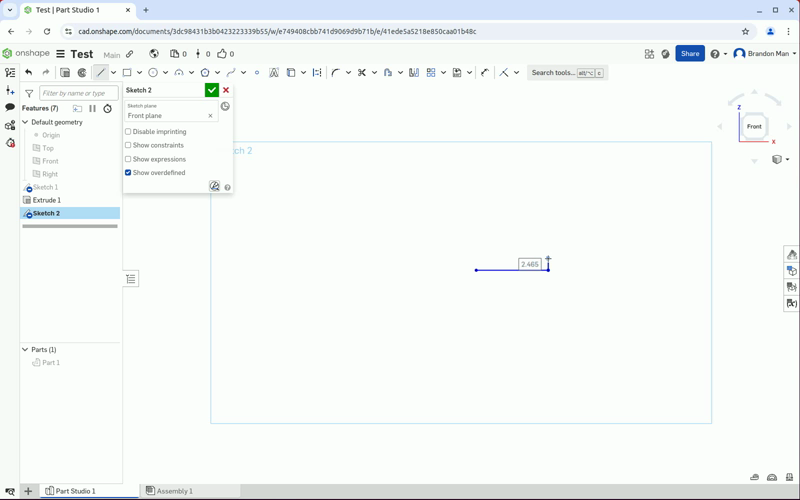
mouse_move(476, 258)
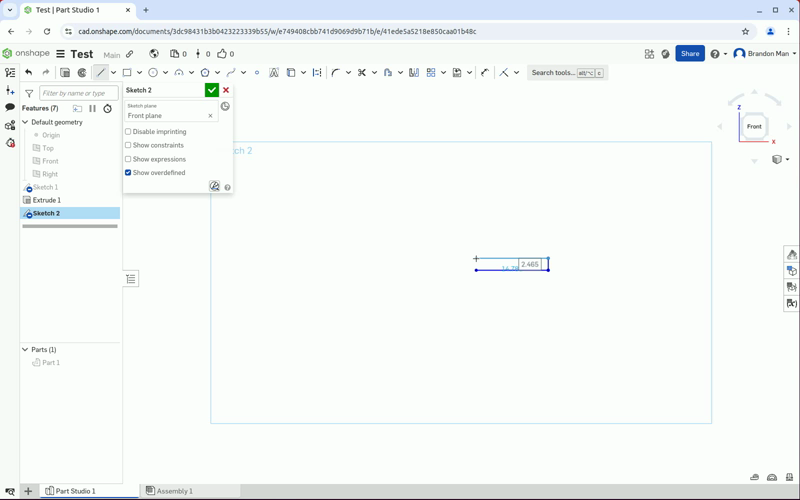
click(476, 258)
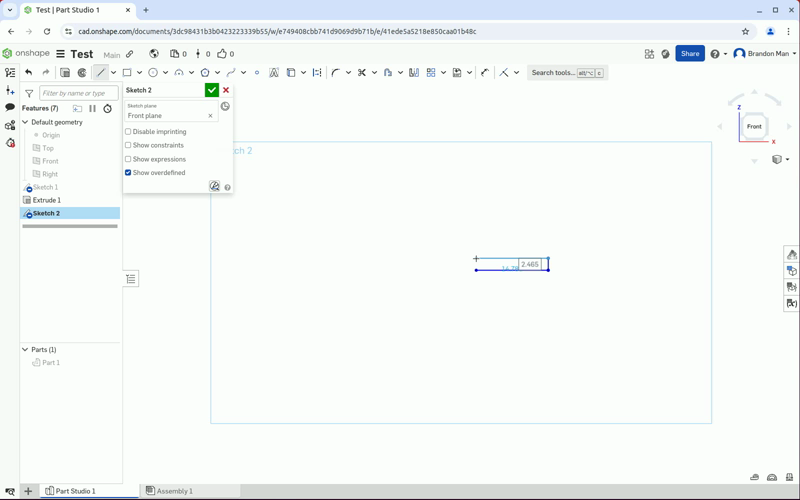
key_up(shift)
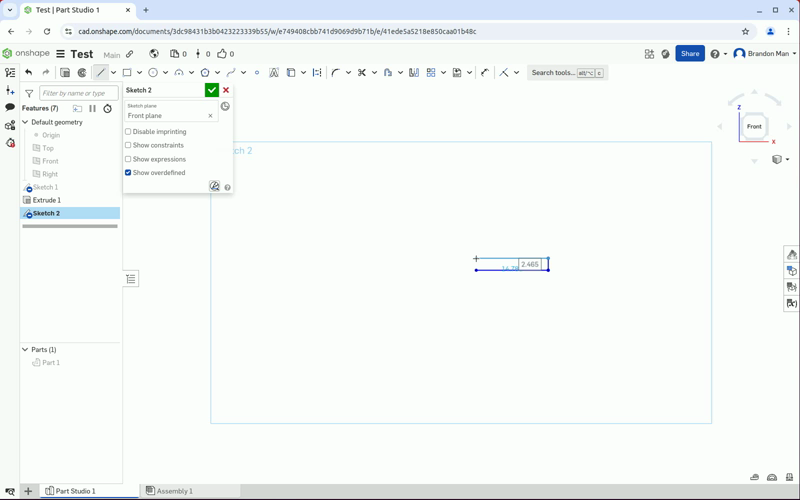
mouse_move(506, 258)
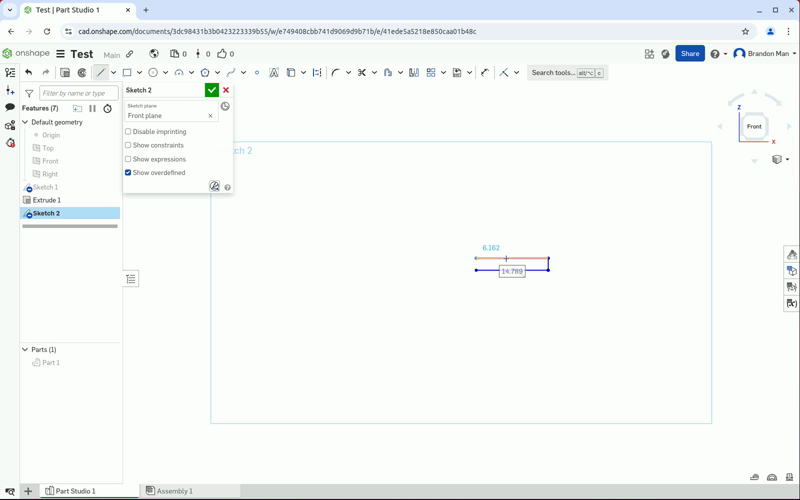
key_down(shift)
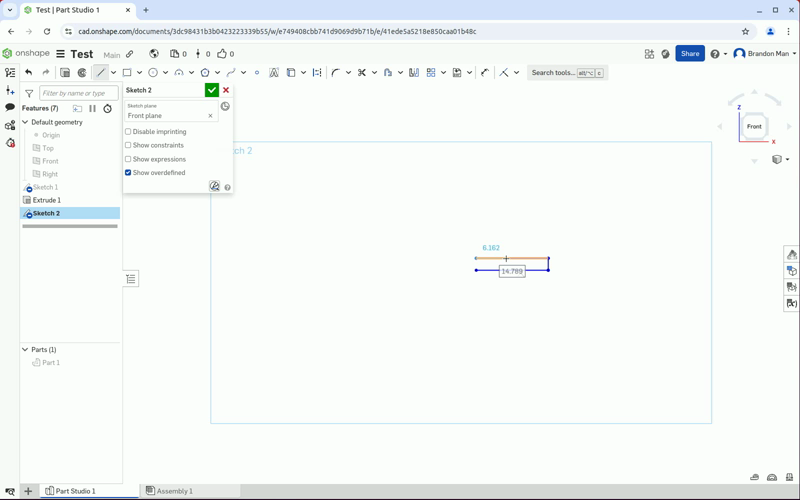
mouse_move(476, 270)
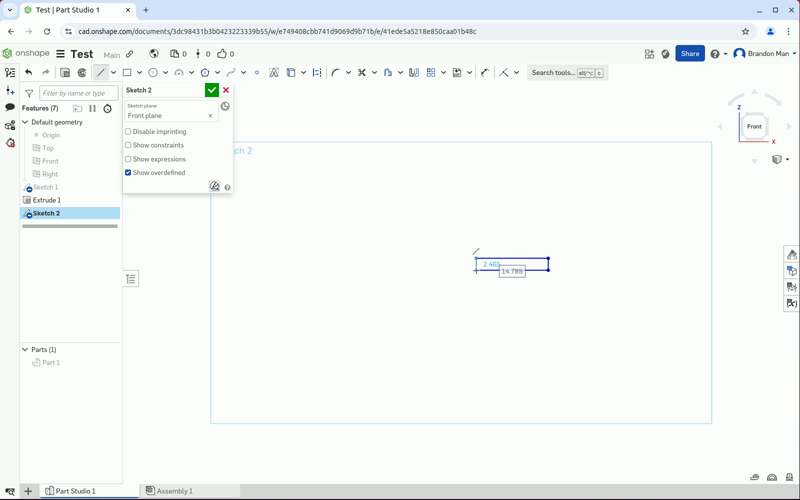
key_up(shift)
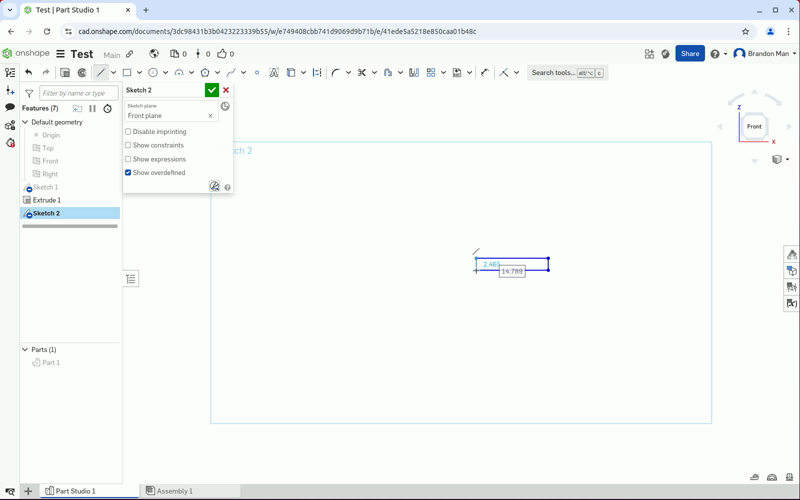
click(476, 270)
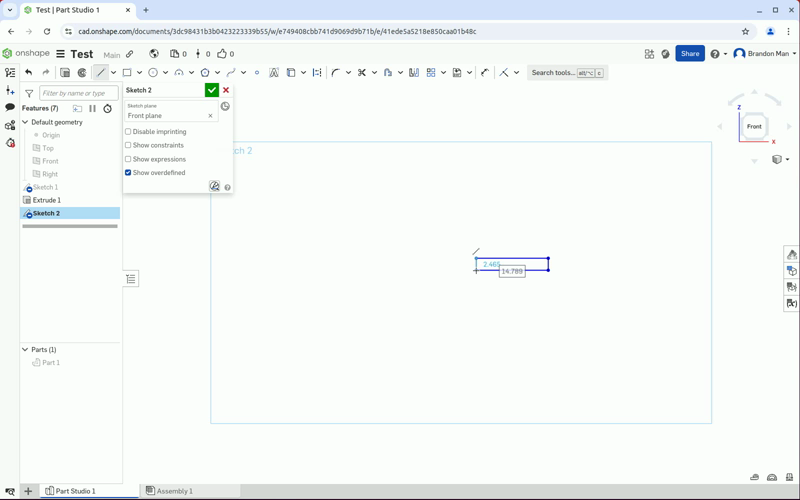
key(esc)
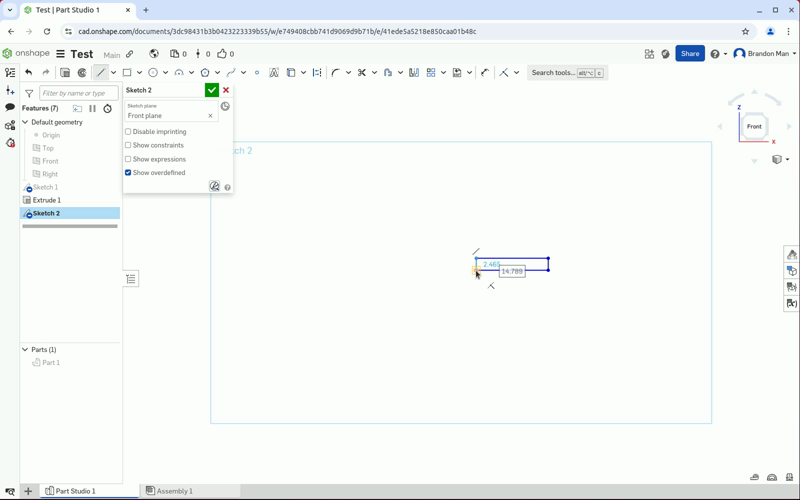
mouse_move(502, 262)
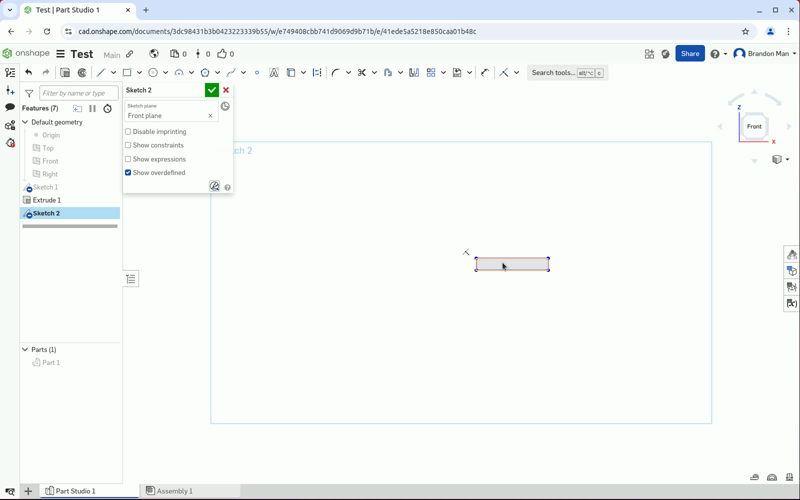
scroll(6)
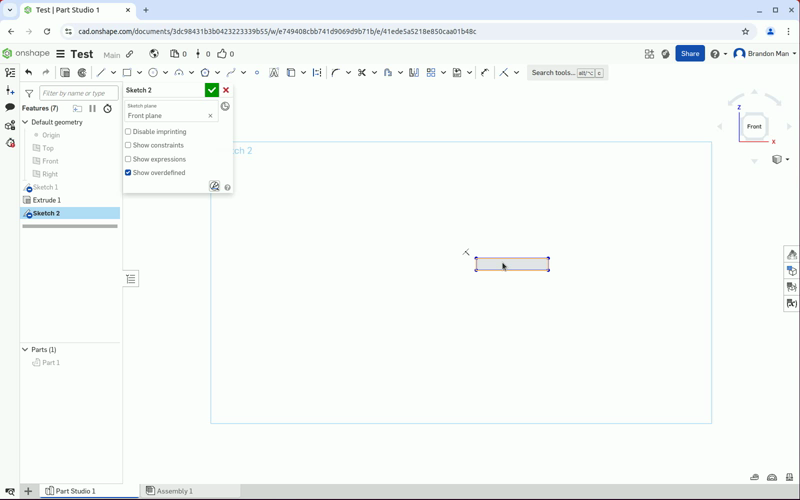
scroll(6)
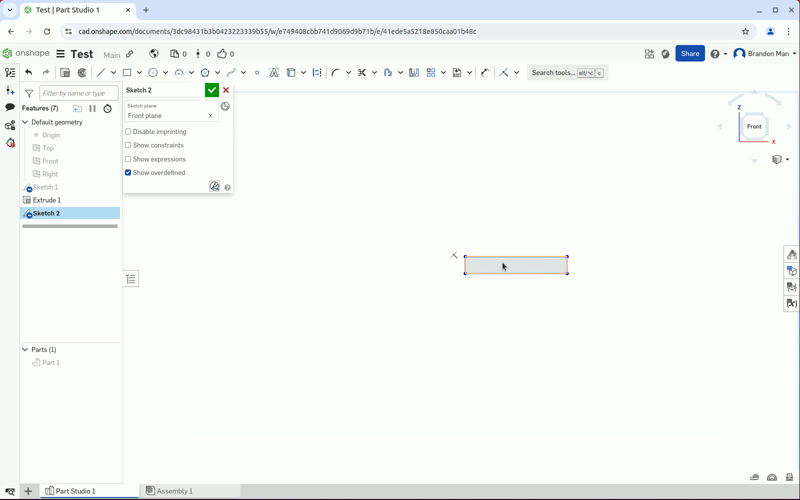
scroll(6)
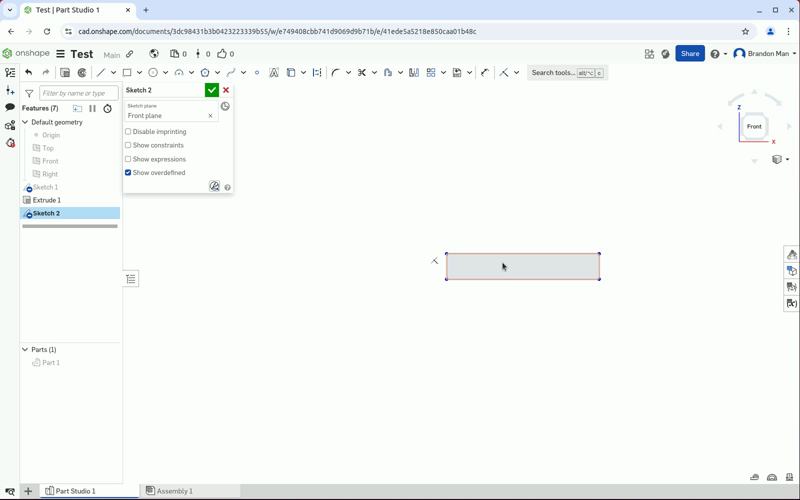
scroll(6)
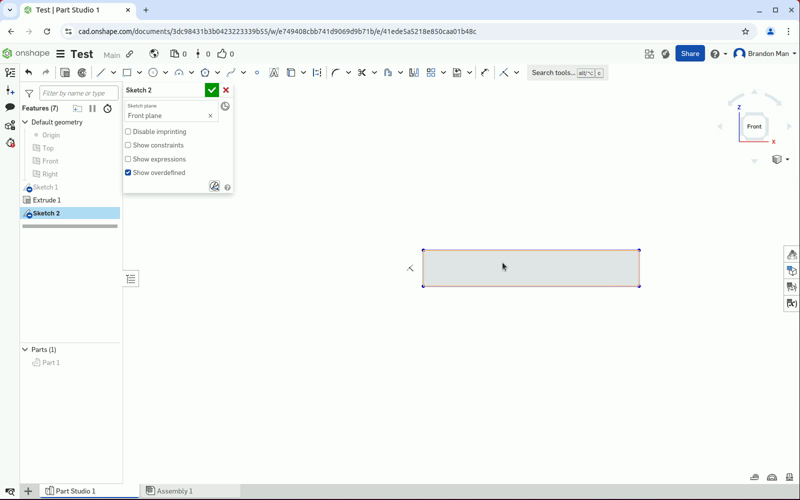
scroll(6)
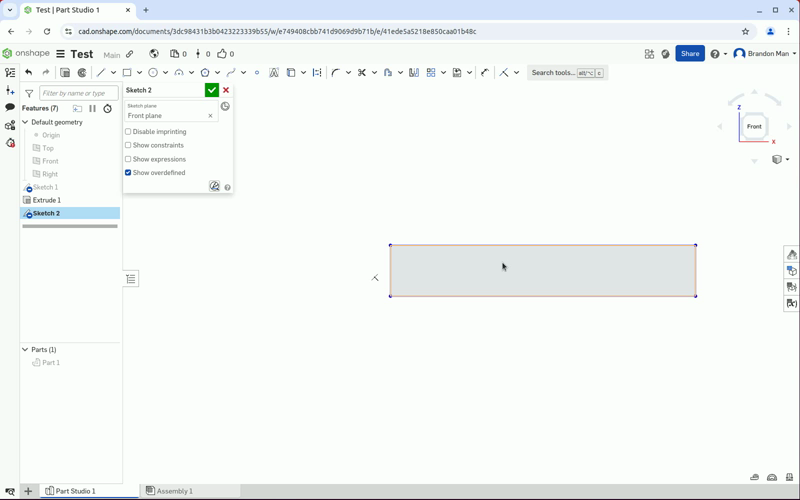
scroll(6)
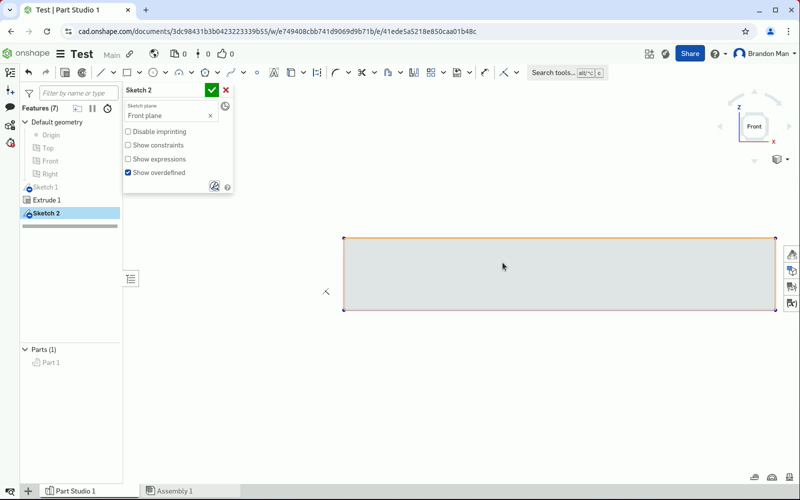
scroll(6)
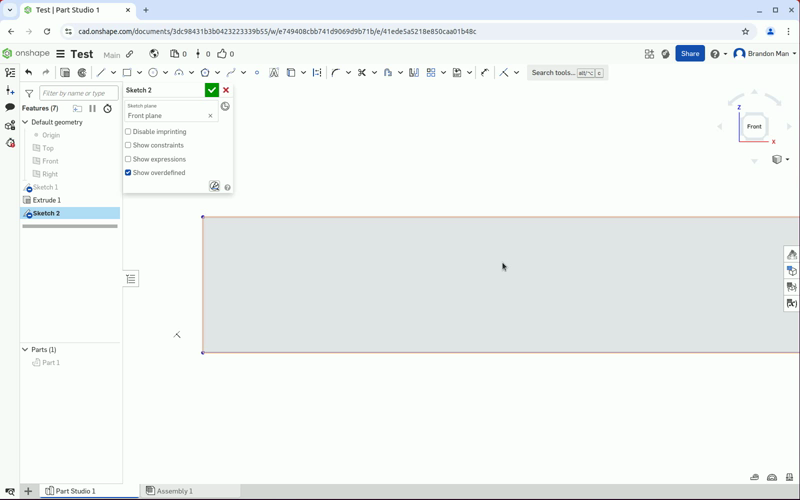
click(502, 262)
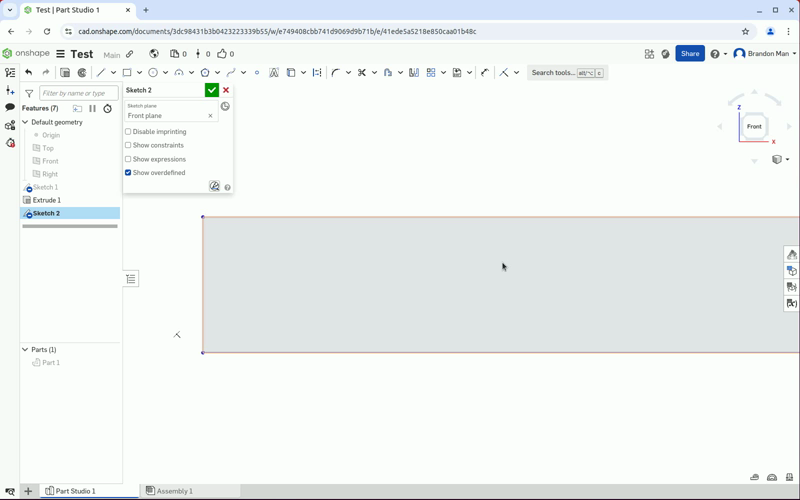
scroll(-6)
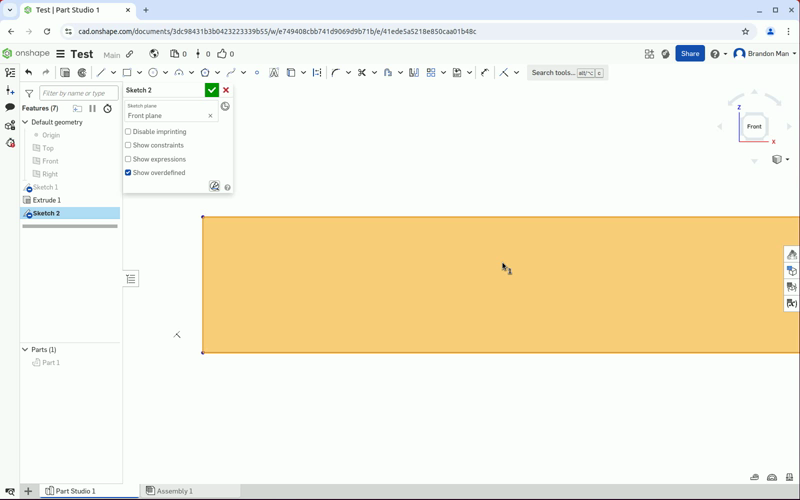
scroll(-6)
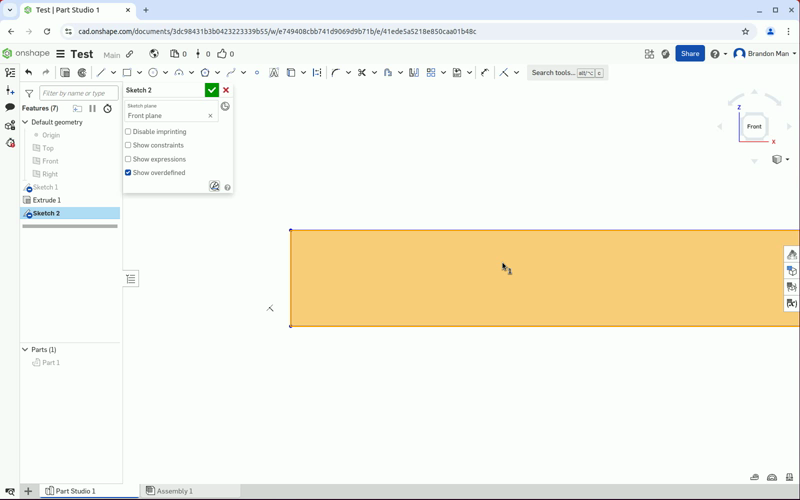
scroll(-6)
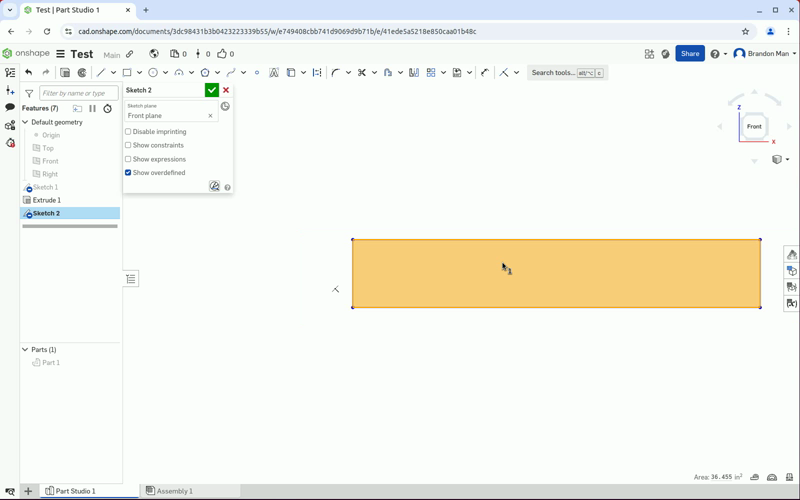
scroll(-6)
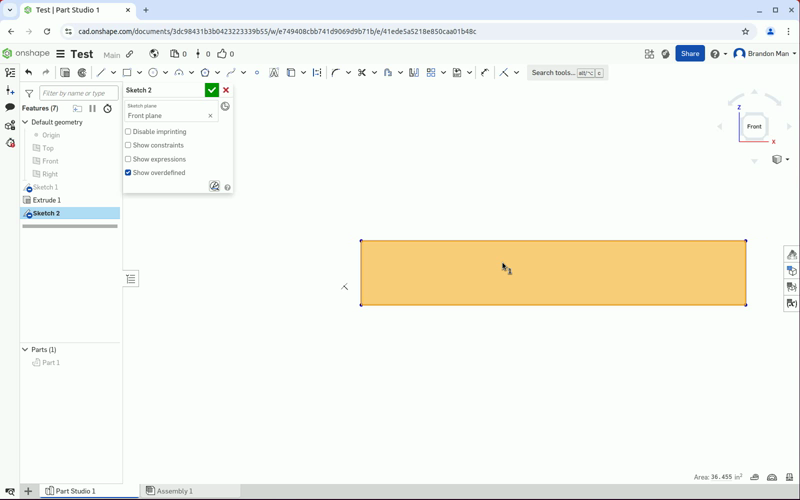
scroll(-6)
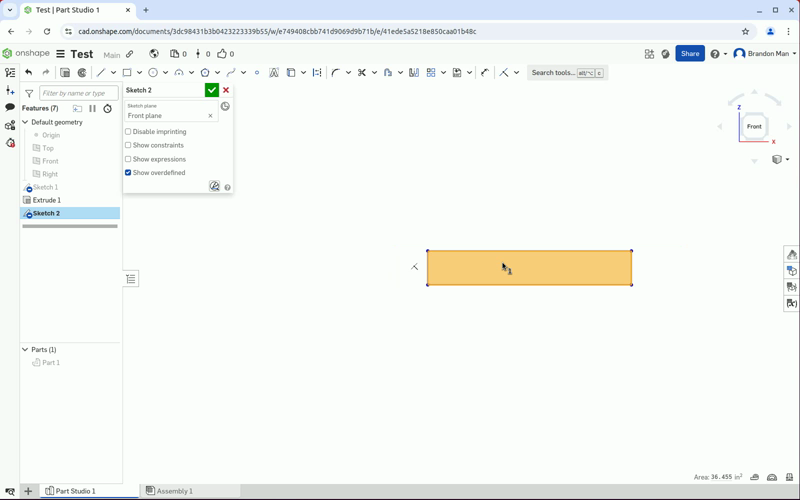
scroll(-6)
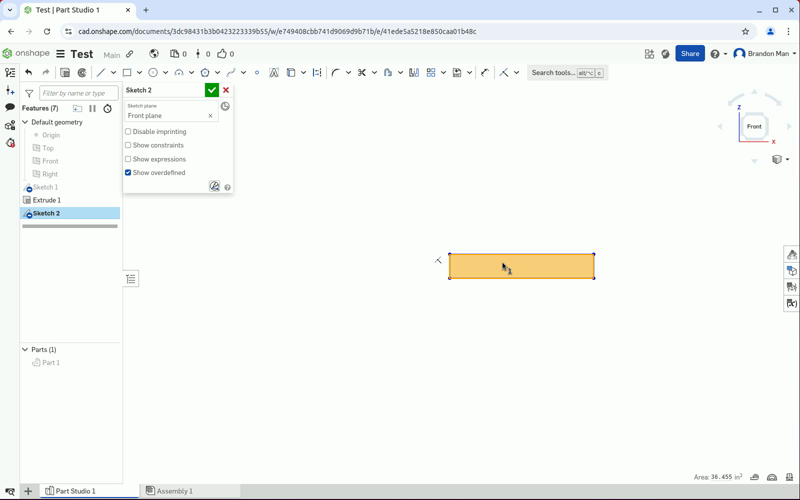
scroll(-6)
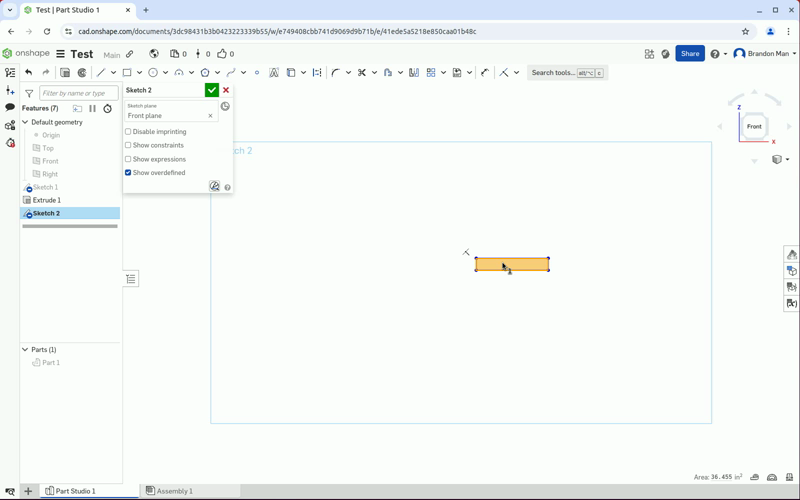
mouse_move(73, 352)
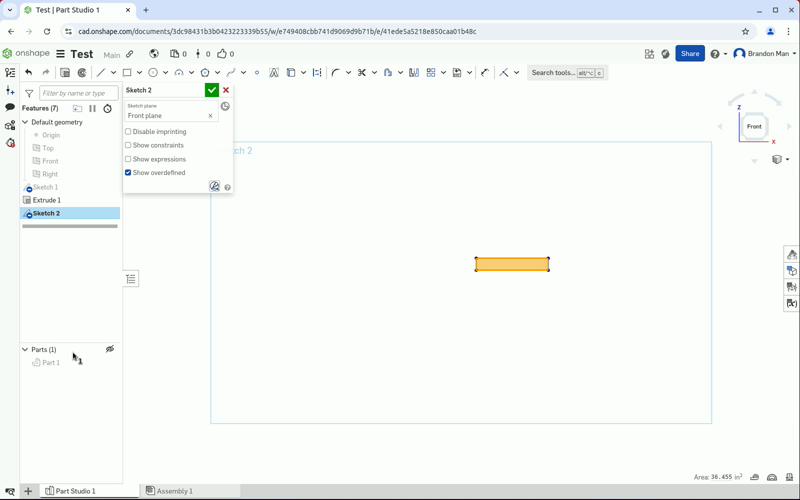
key(shift+y)
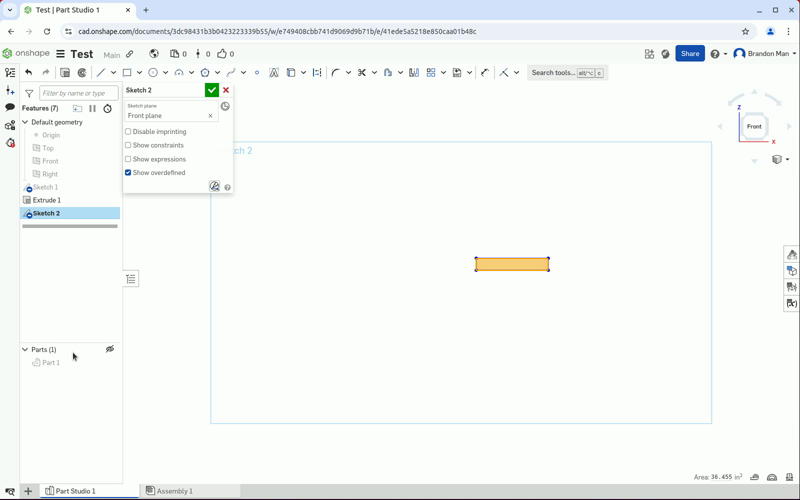
key(shift+e)
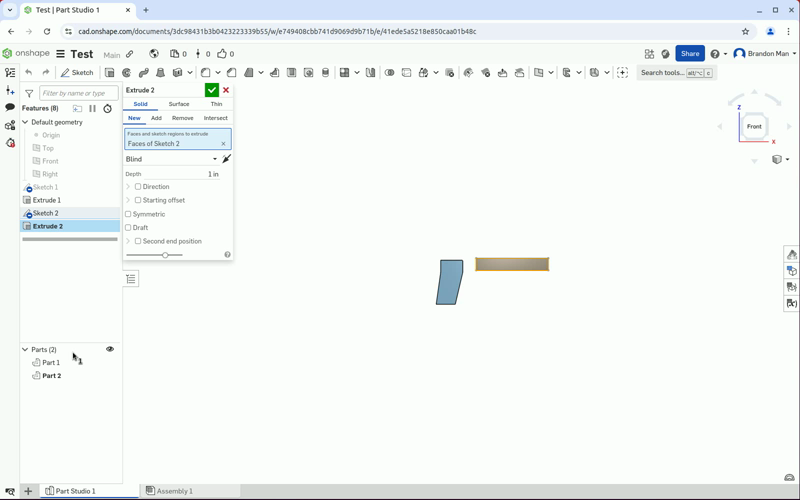
mouse_move(143, 106)
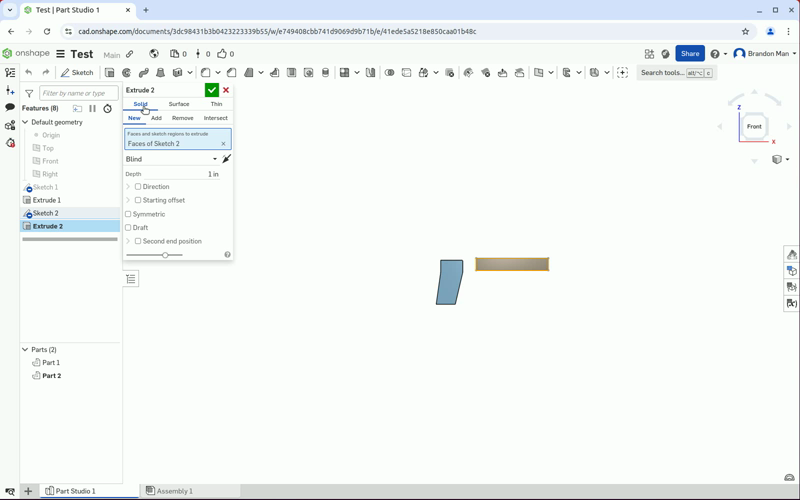
click(143, 106)
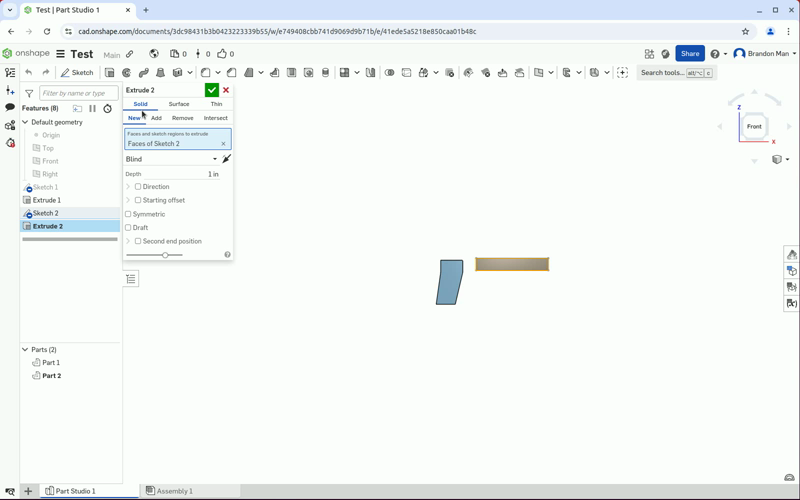
mouse_move(137, 120)
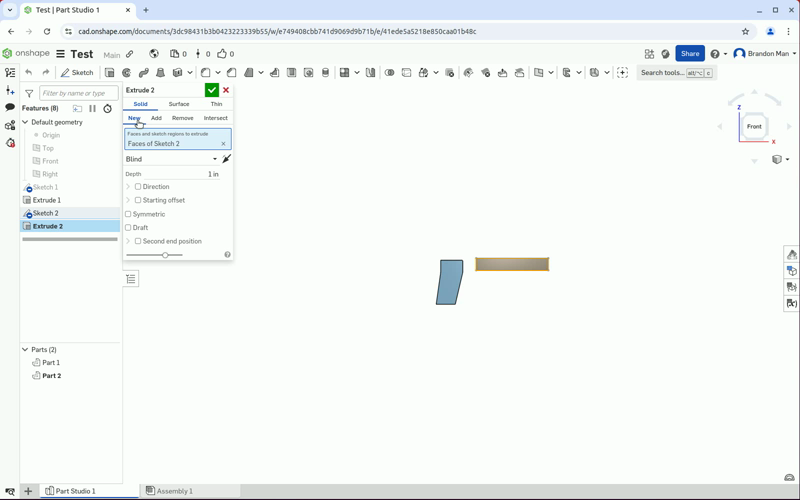
click(137, 120)
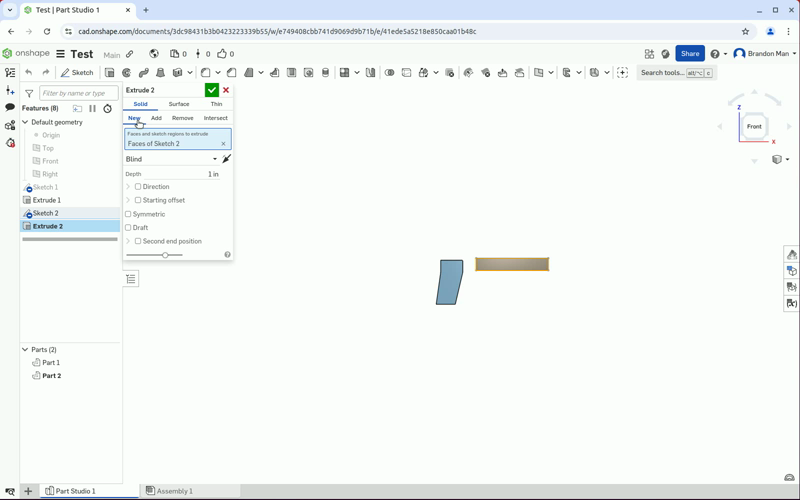
key(tab, 4)
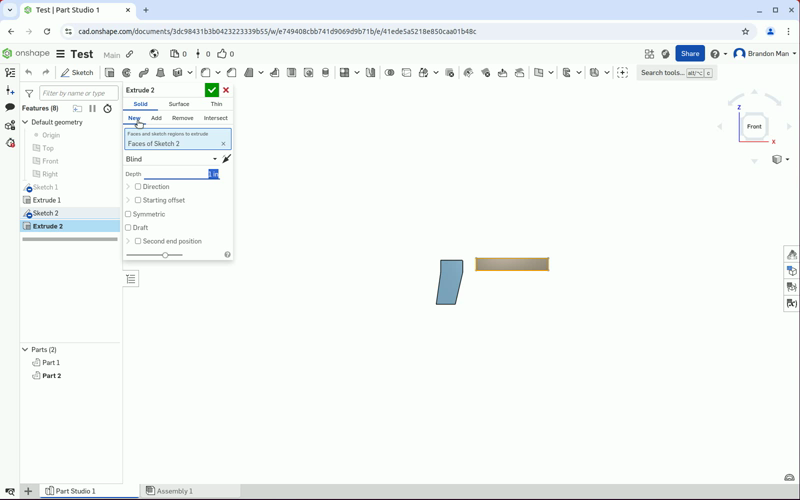
text(2.407)
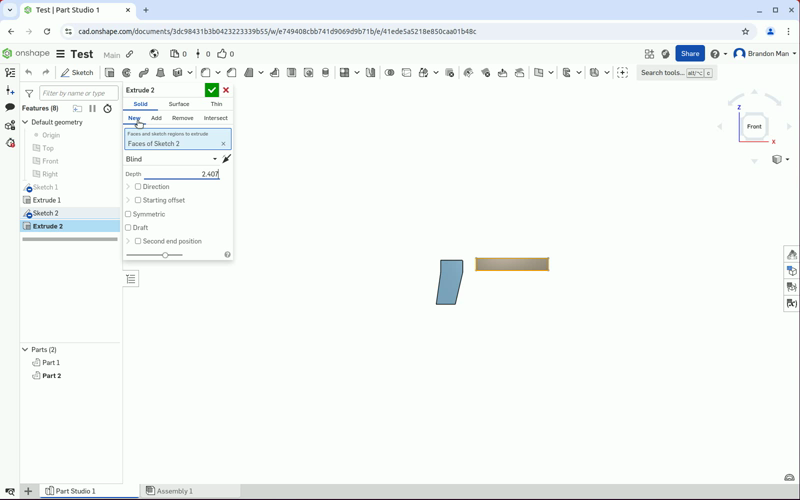
key(enter)
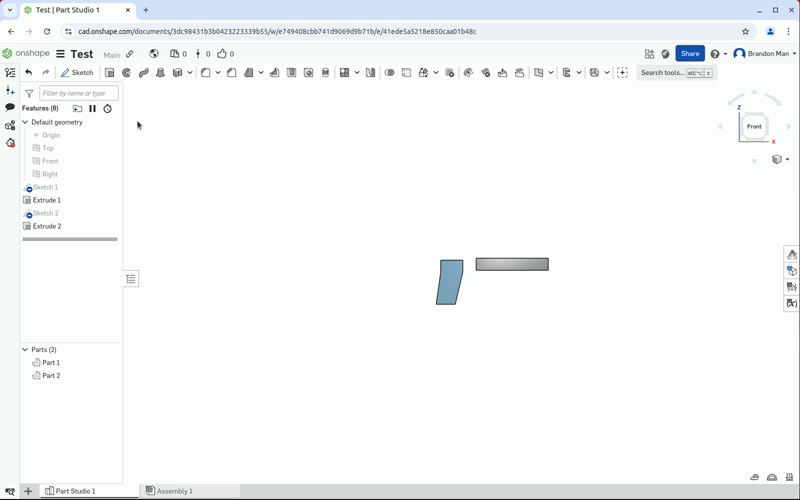
key(shift+h)
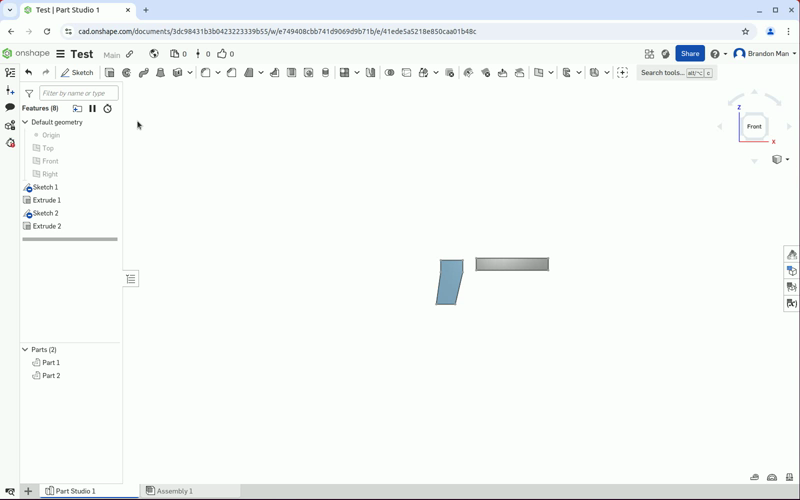
key(shift+h)
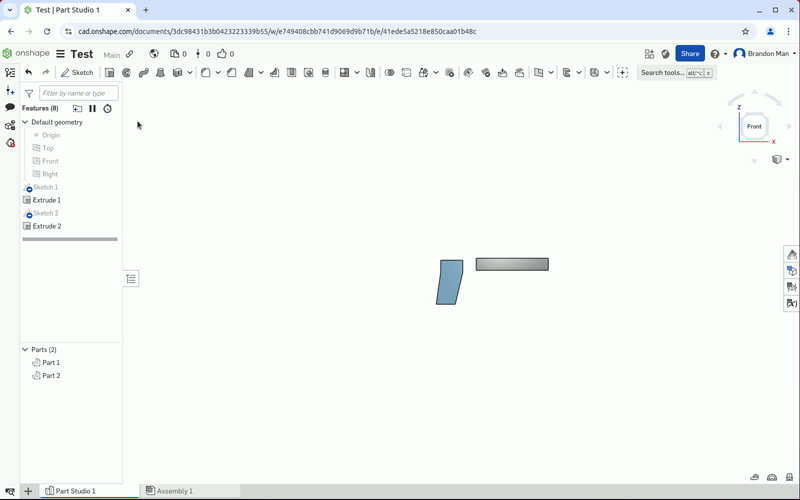
mouse_move(73, 189)
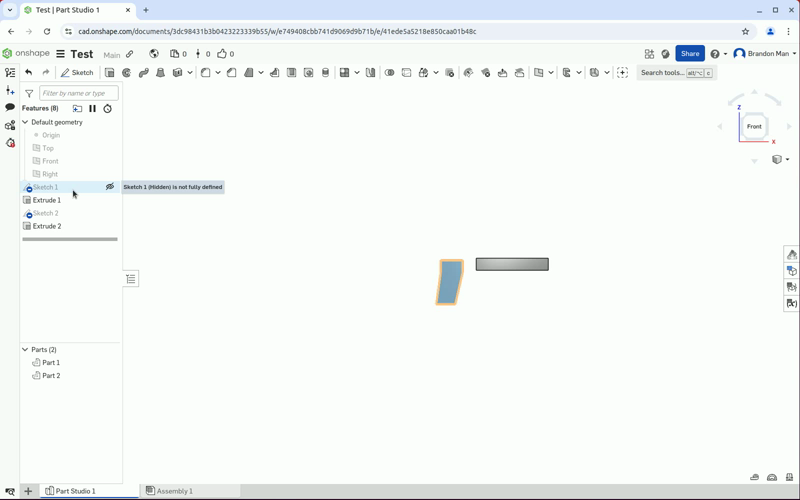
click(73, 189)
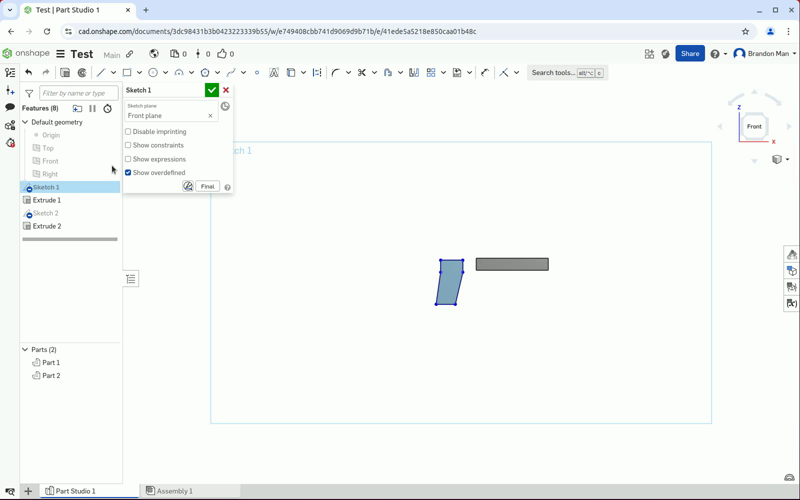
mouse_move(229, 92)
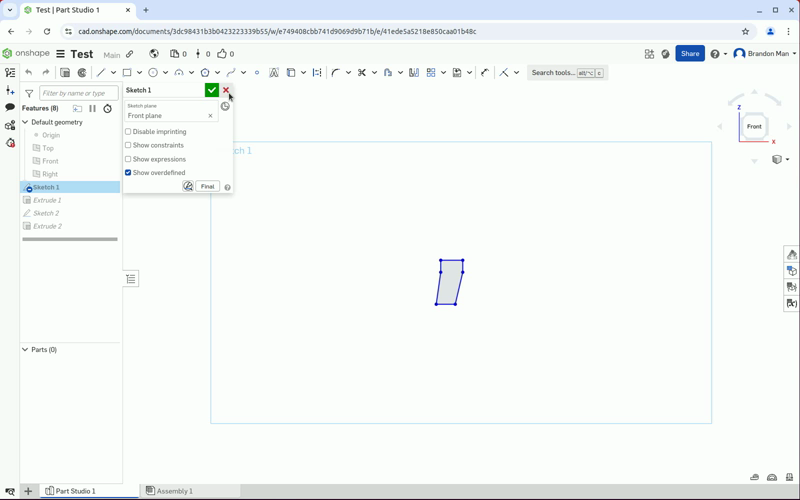
click(229, 92)
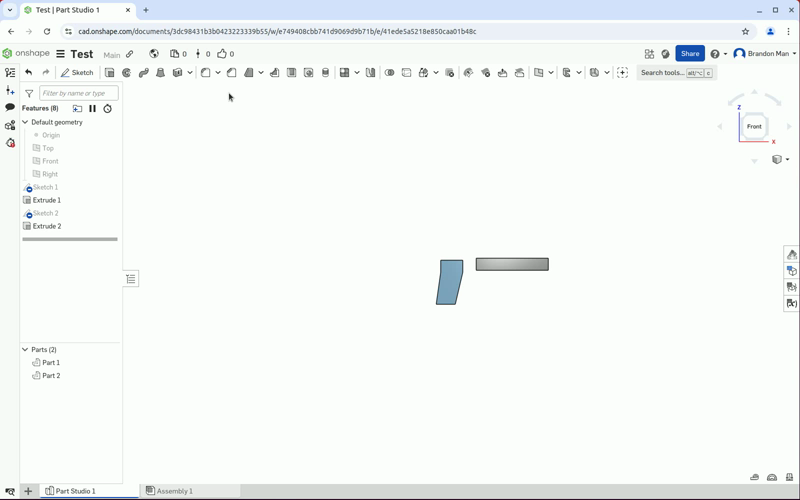
mouse_move(73, 352)
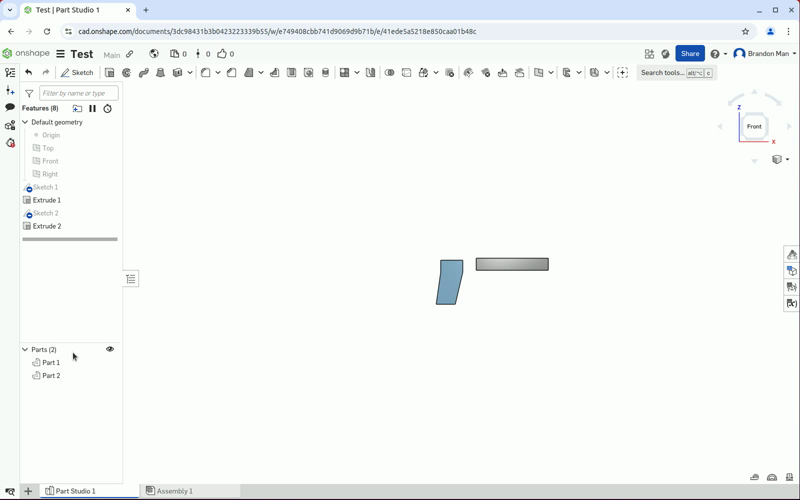
key(y)
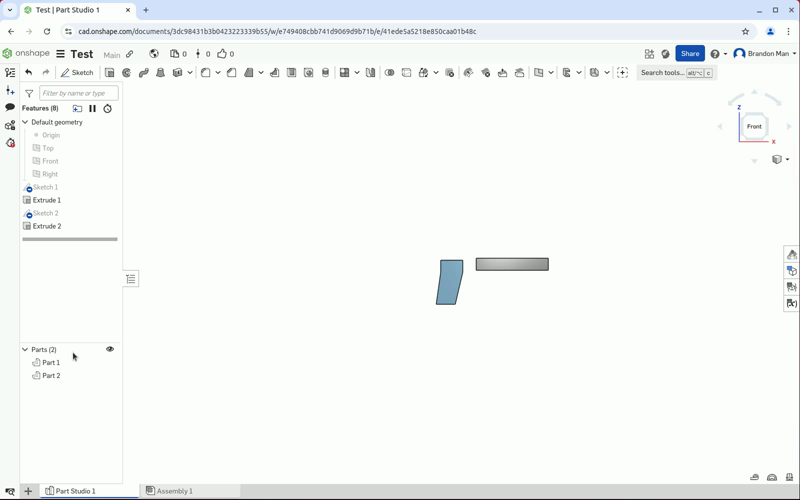
key(shift+p)
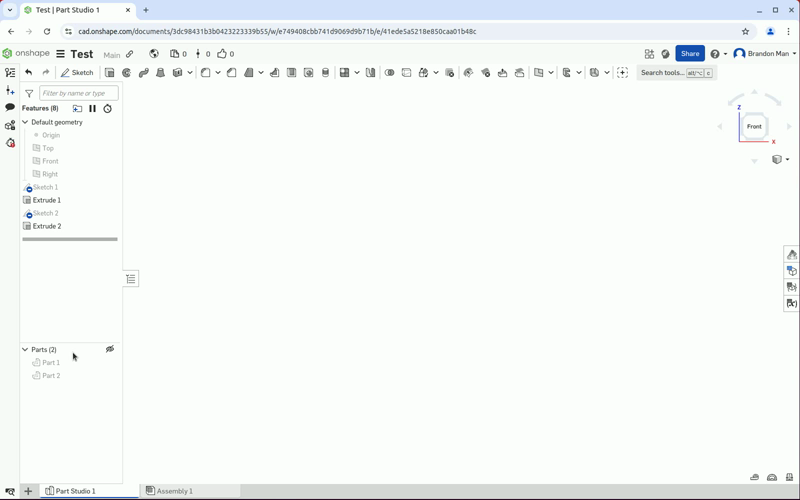
key(space)
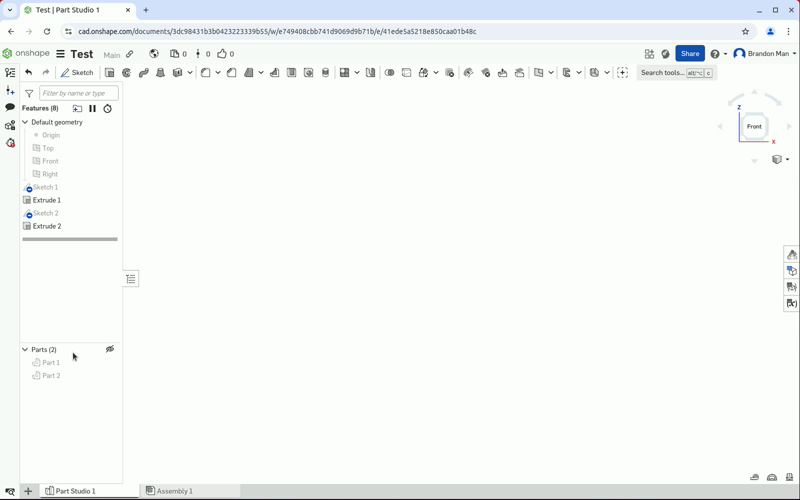
key_down(shift)
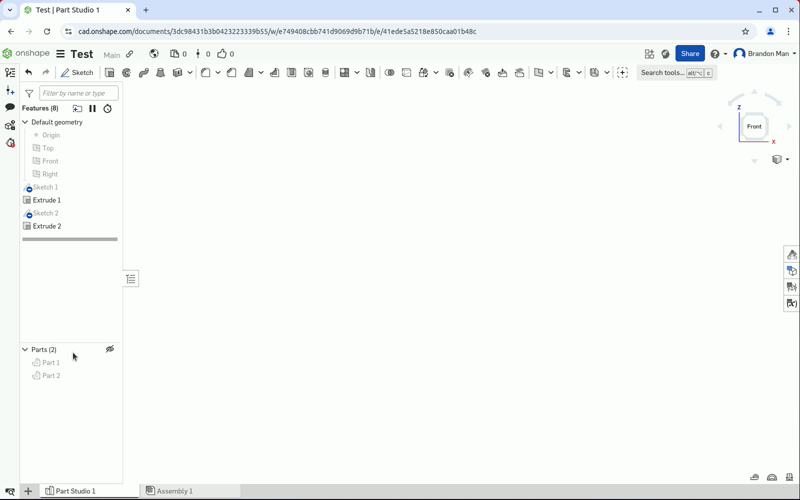
key(left)
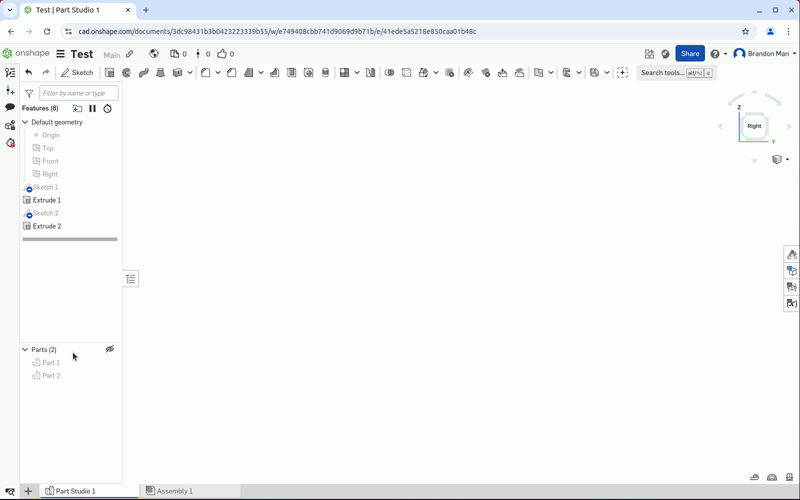
key_up(shift)
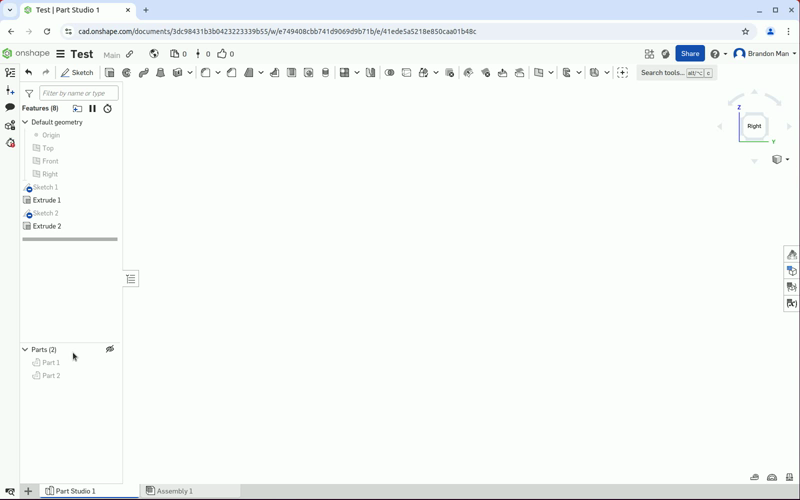
mouse_move(73, 352)
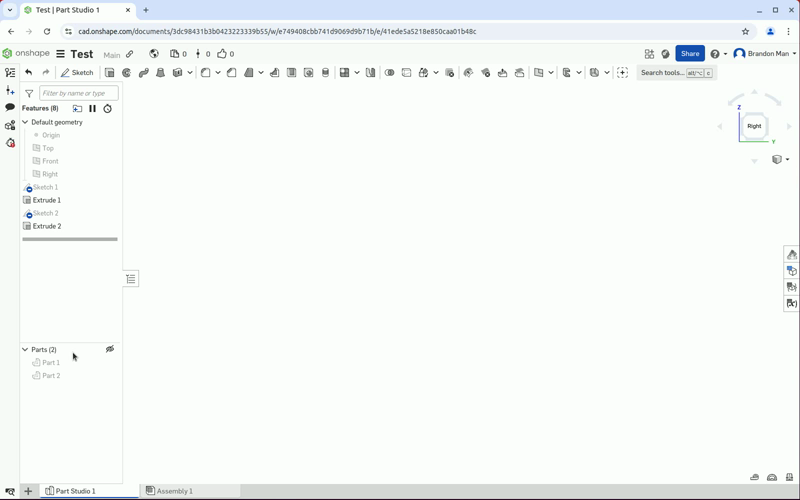
key(shift+y)
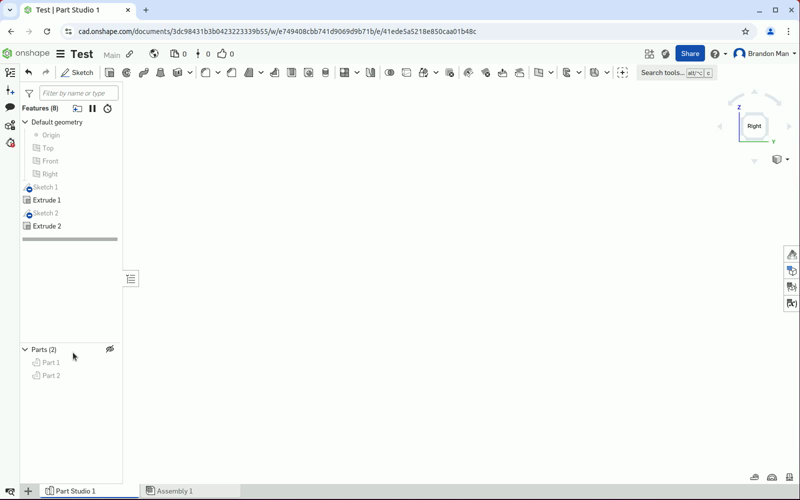
key(shift+s)
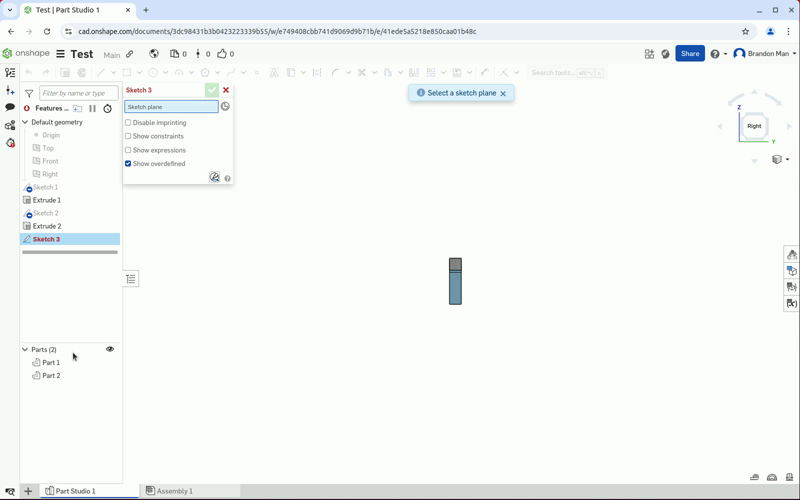
mouse_move(73, 176)
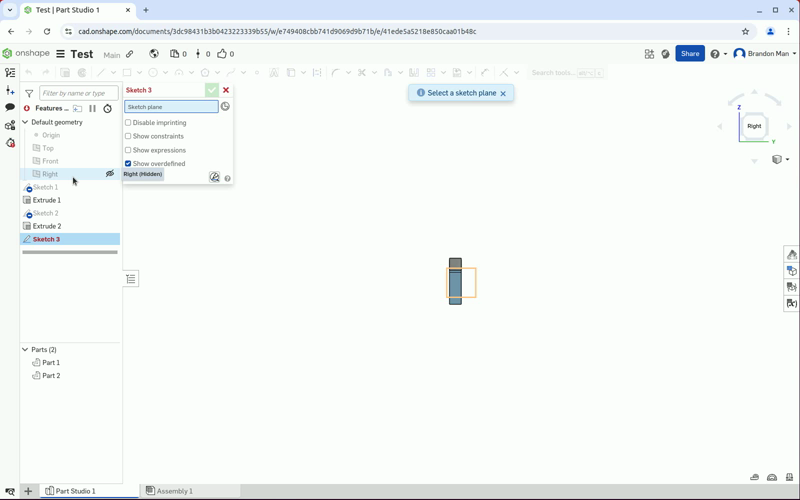
click(73, 176)
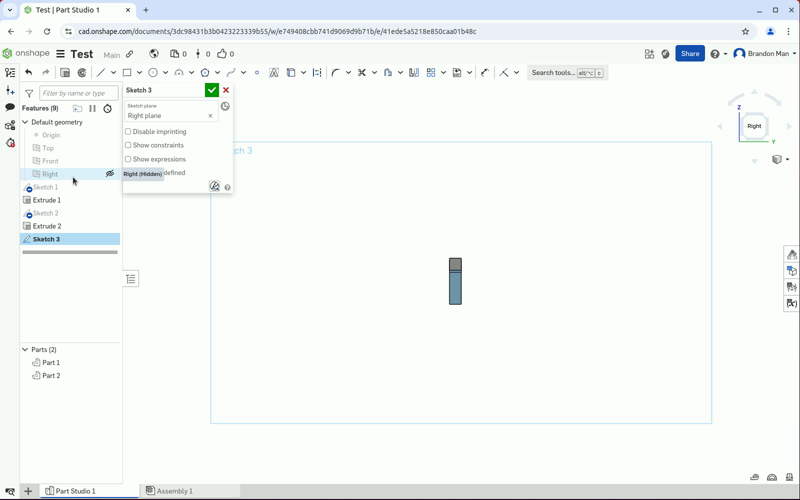
mouse_move(73, 352)
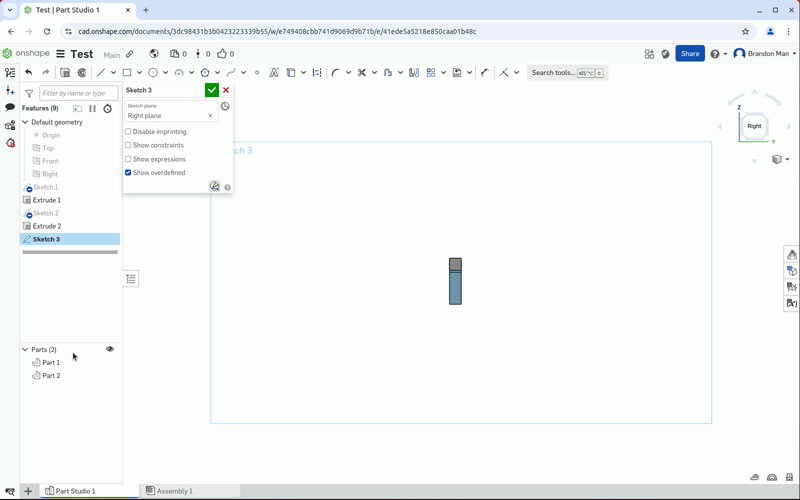
key(y)
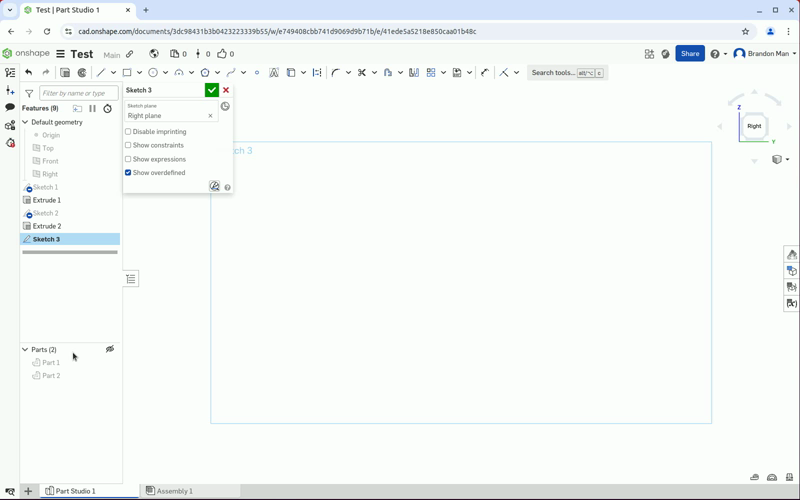
key(l)
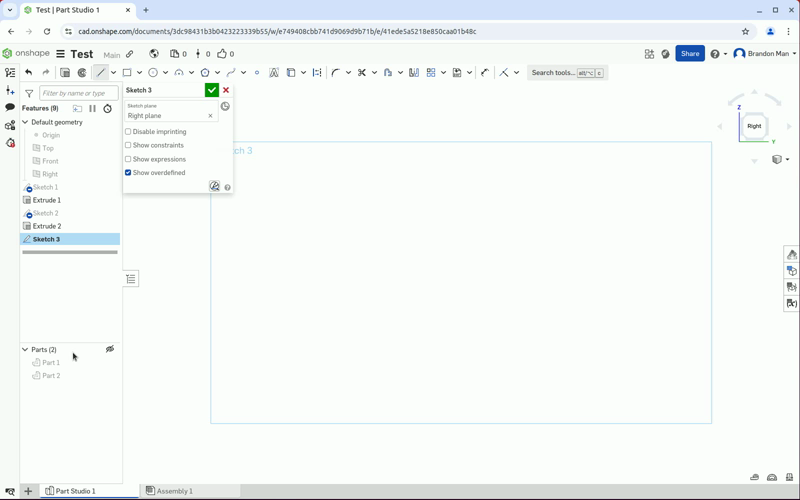
key_down(shift)
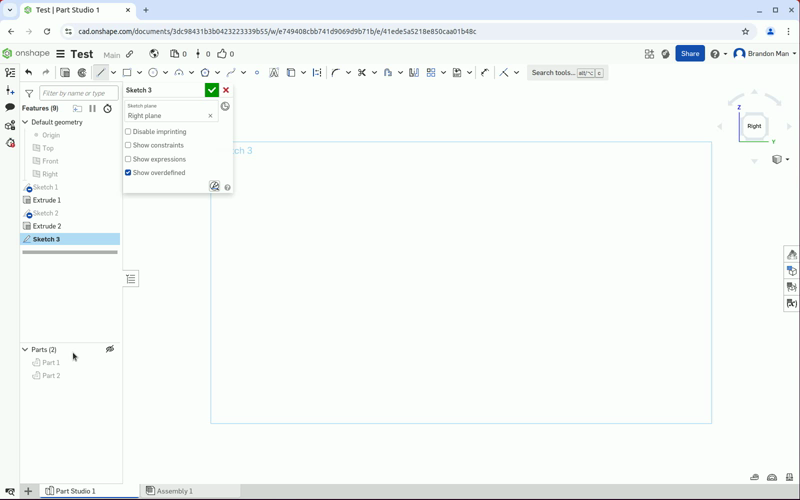
mouse_move(468, 272)
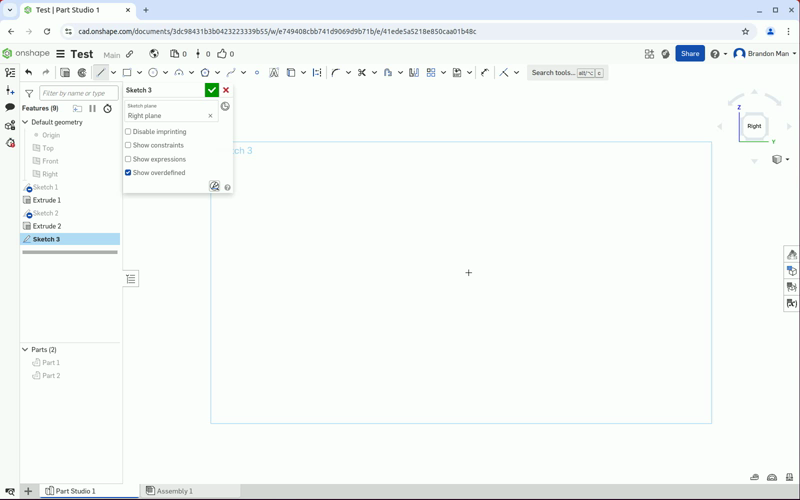
click(468, 272)
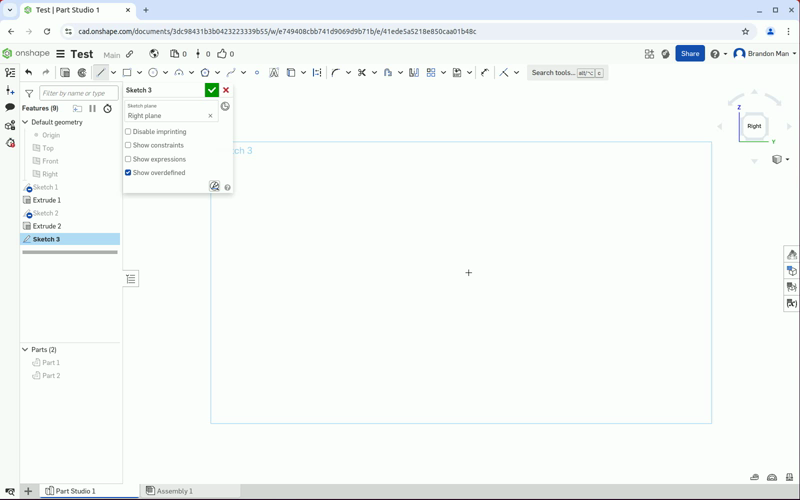
key_up(shift)
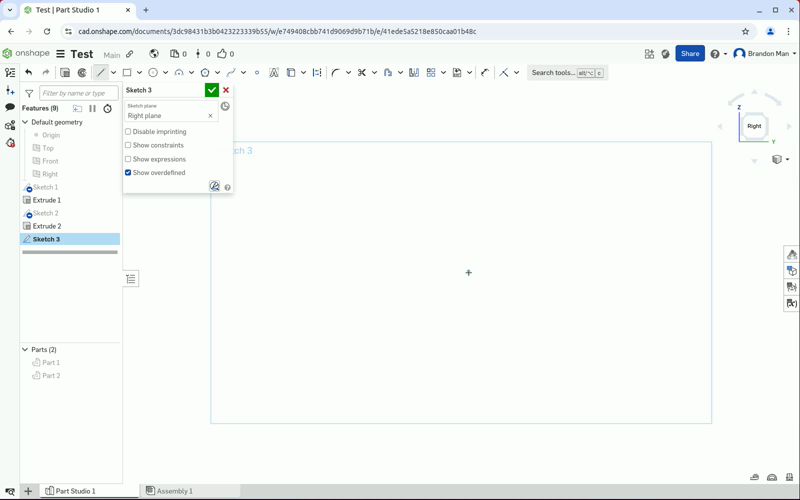
key_down(shift)
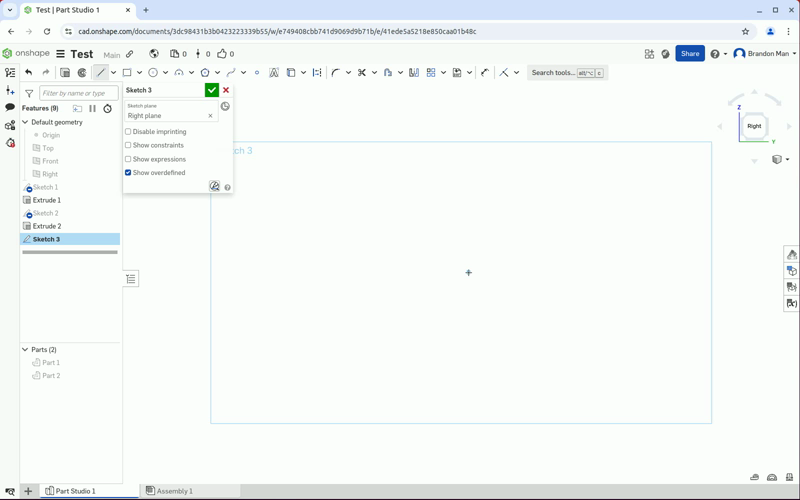
mouse_move(561, 272)
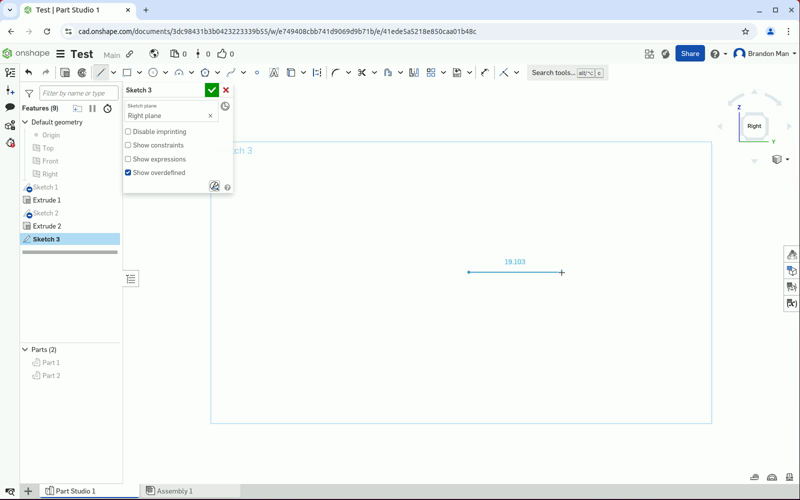
click(561, 272)
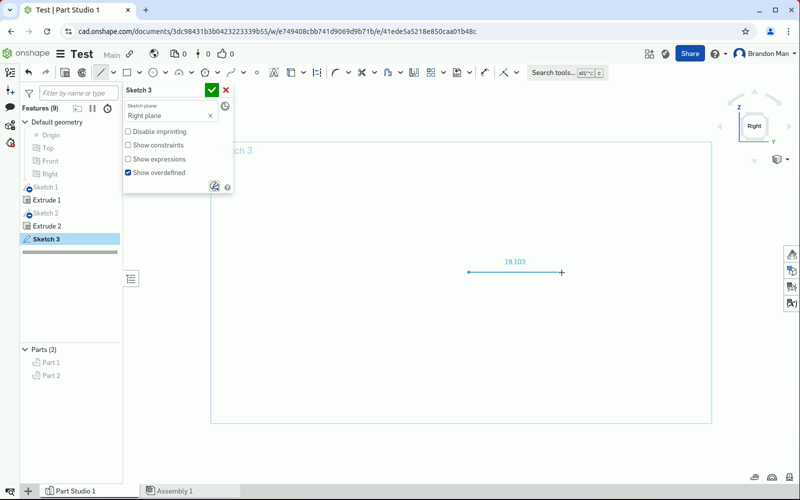
key_up(shift)
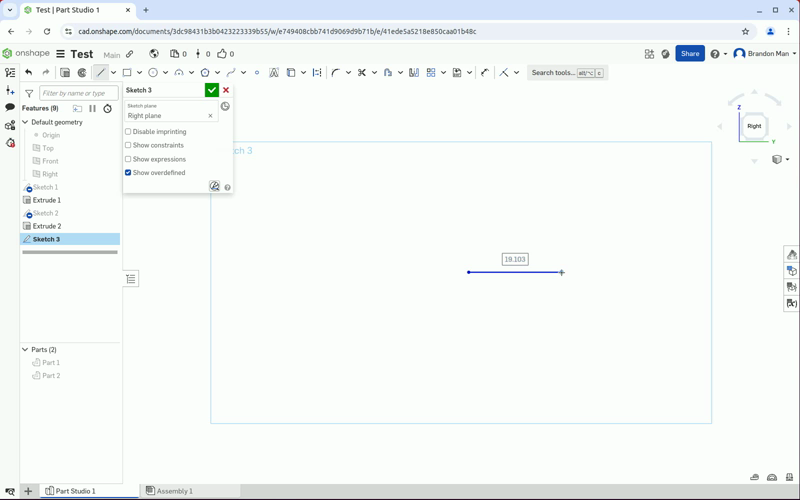
key_down(shift)
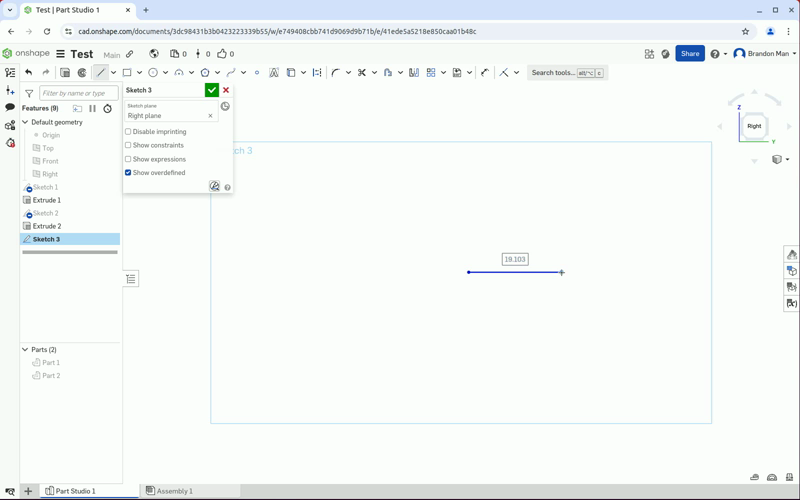
mouse_move(589, 272)
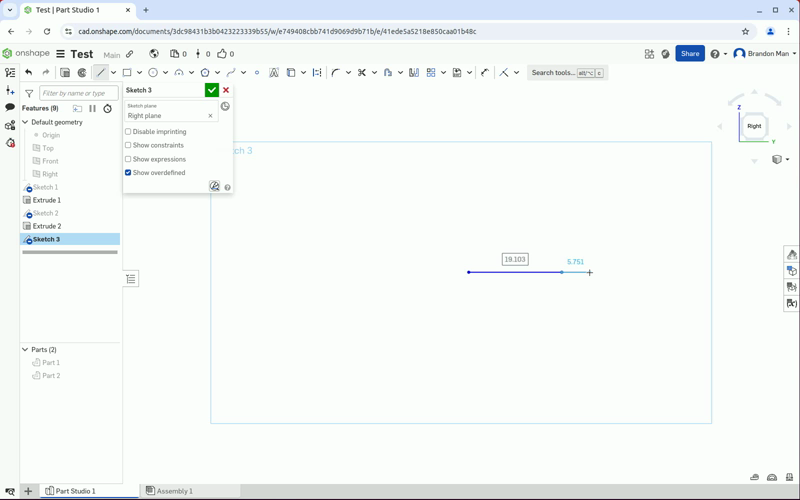
mouse_move(561, 260)
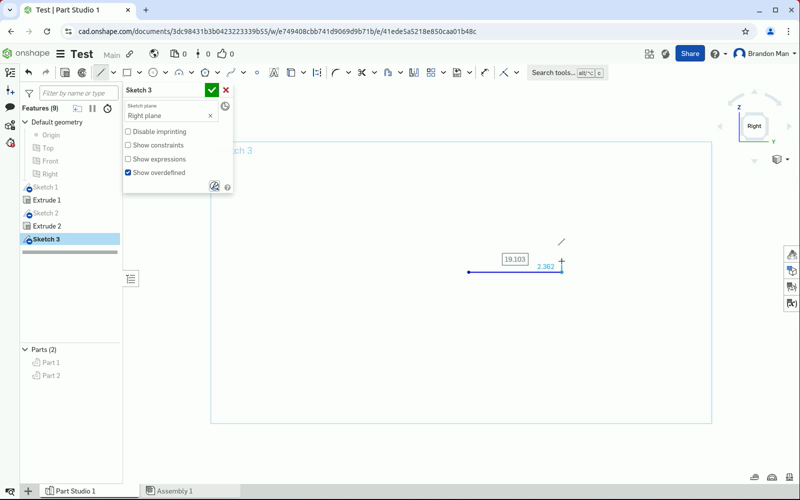
click(561, 260)
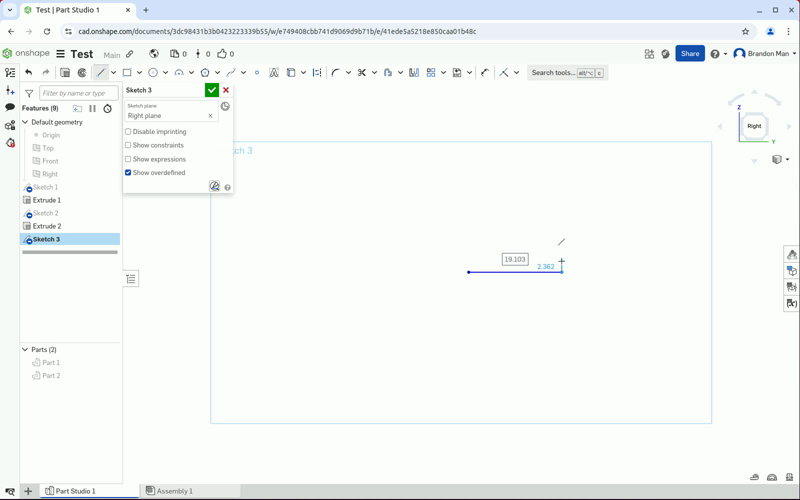
key_up(shift)
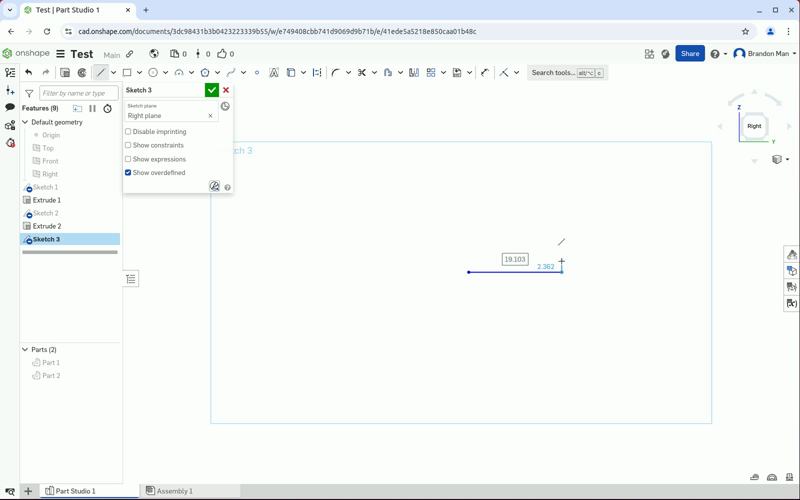
key_down(shift)
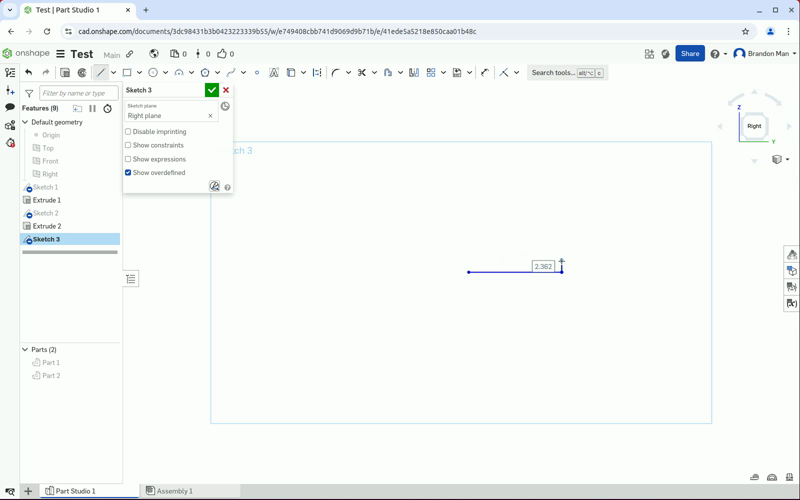
mouse_move(468, 260)
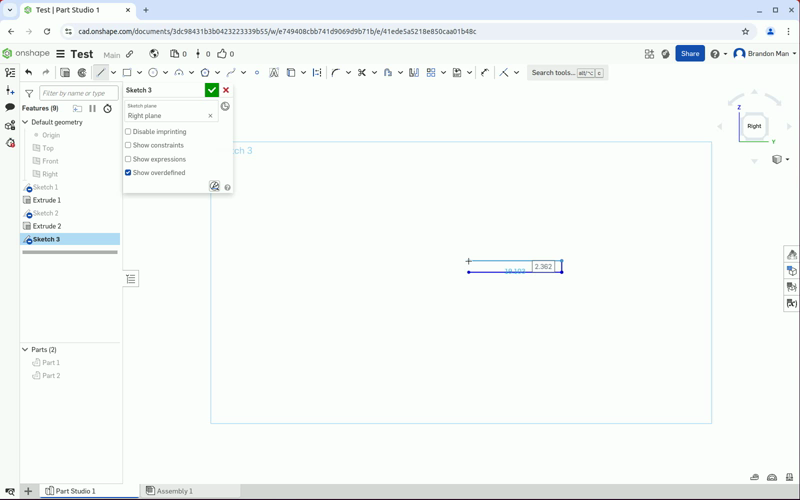
click(468, 260)
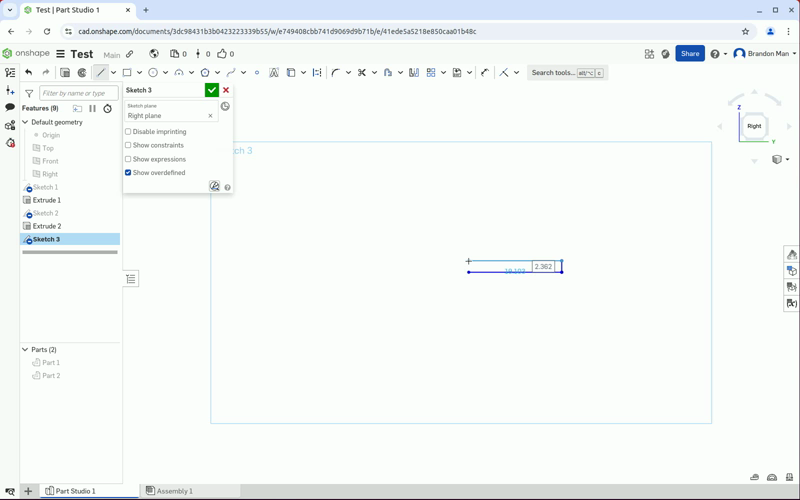
key_up(shift)
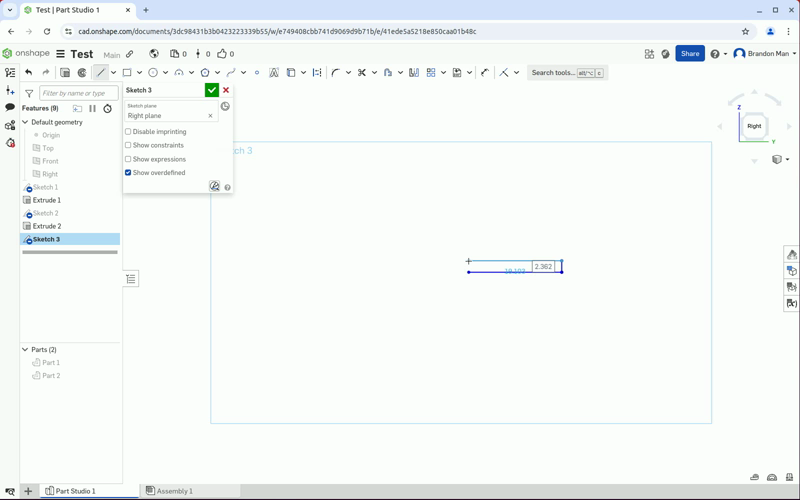
mouse_move(498, 260)
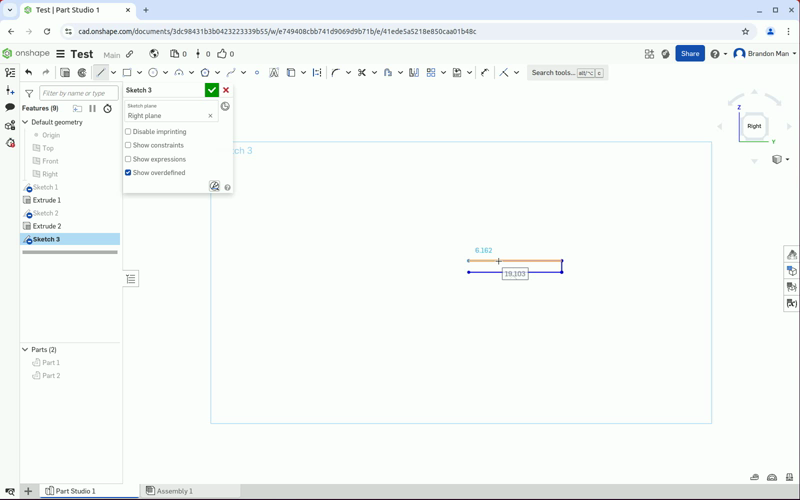
key_down(shift)
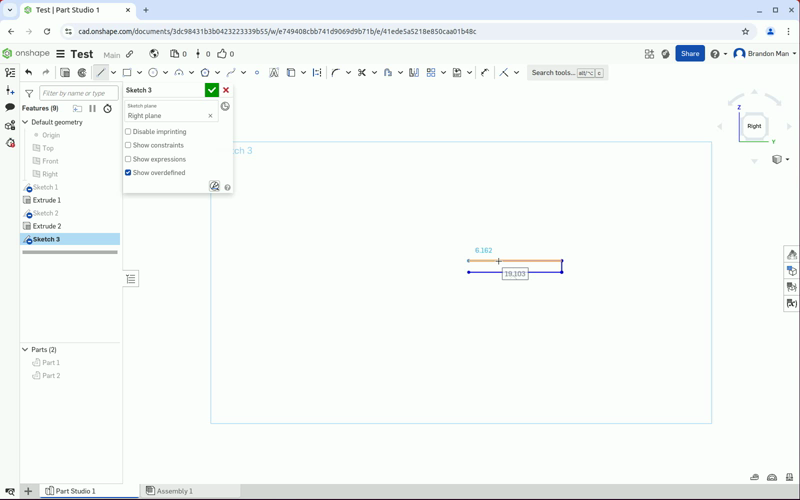
mouse_move(468, 272)
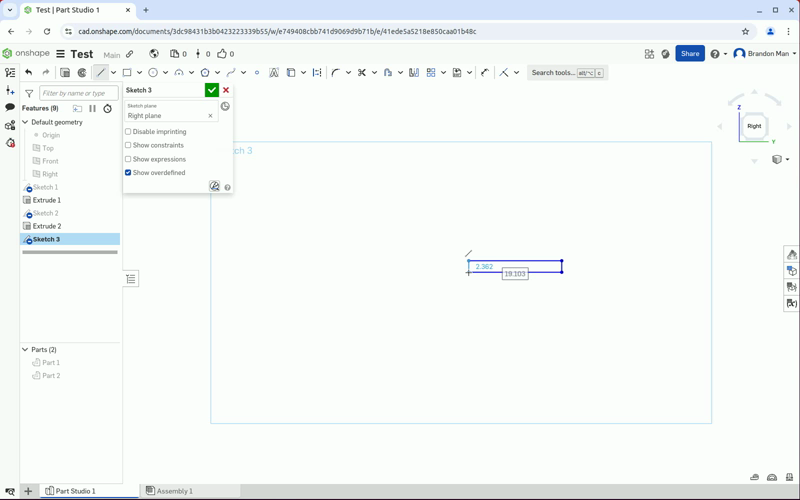
key_up(shift)
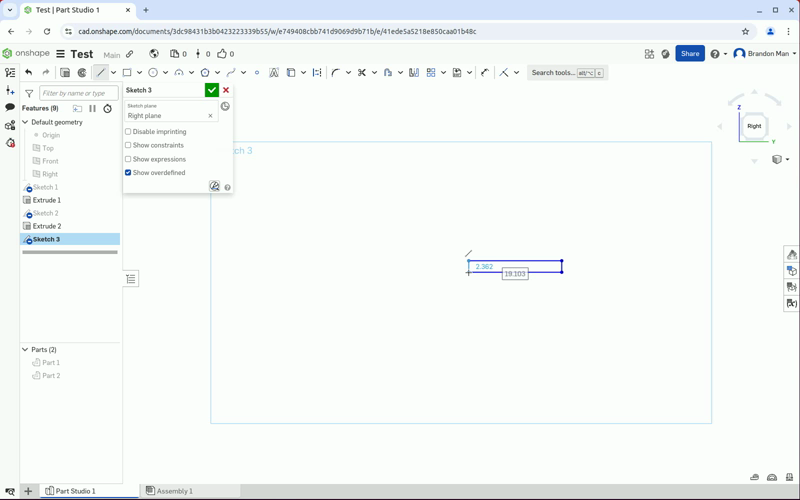
click(468, 272)
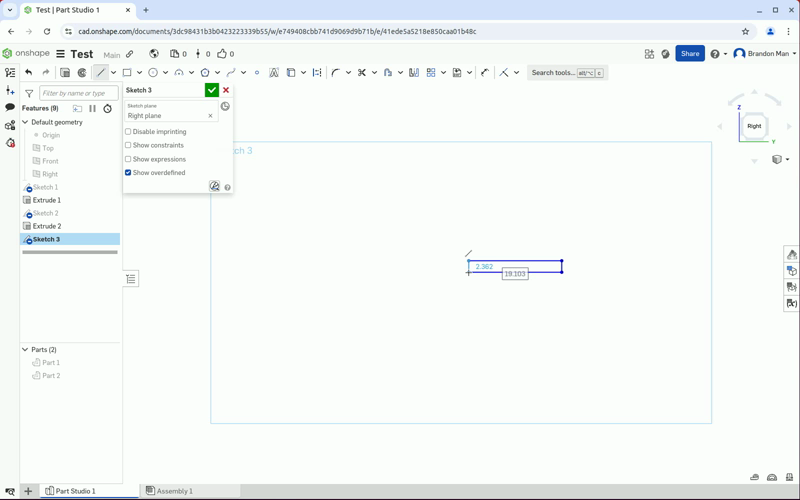
key(esc)
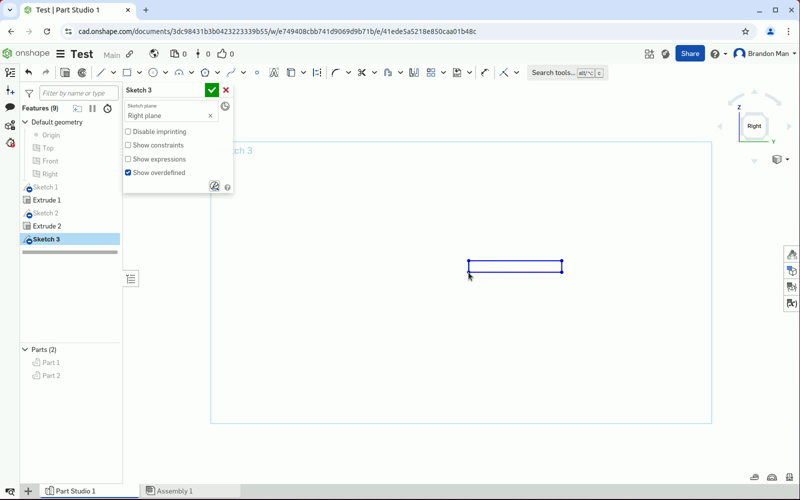
mouse_move(478, 270)
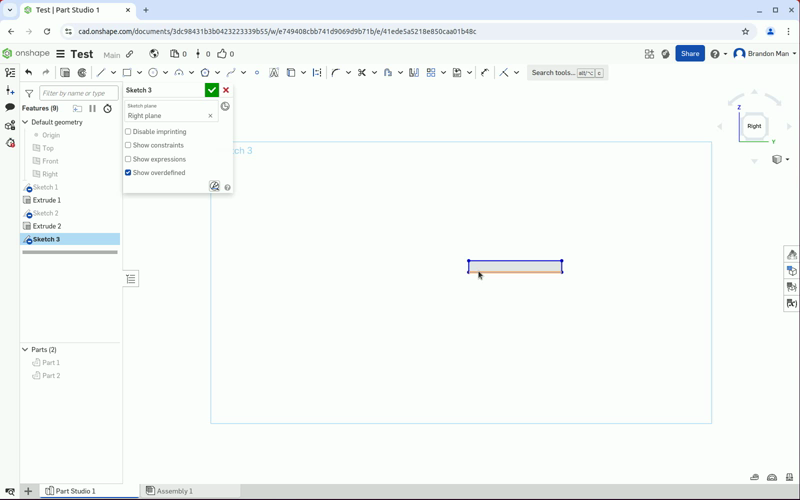
scroll(6)
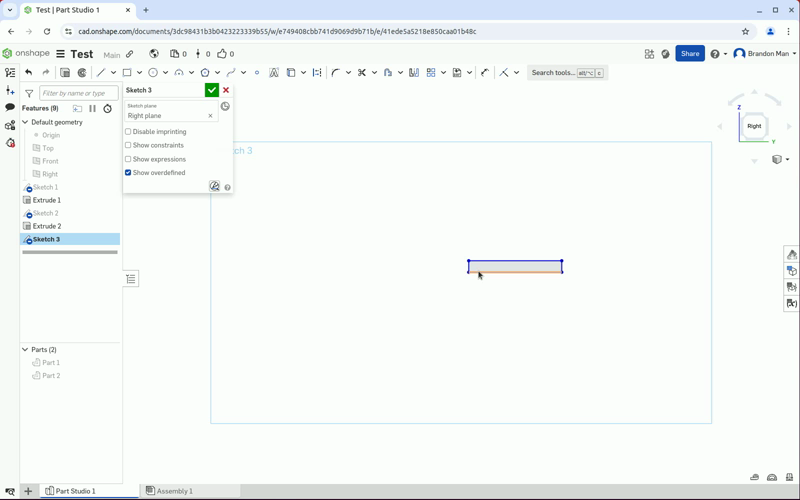
scroll(6)
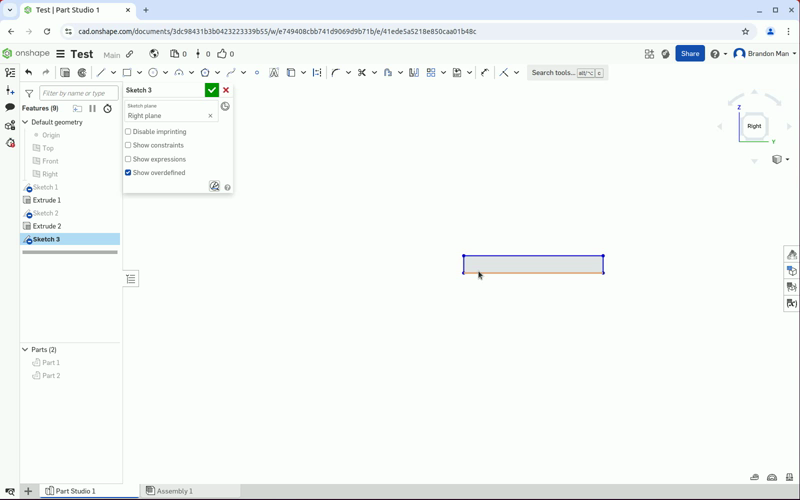
scroll(6)
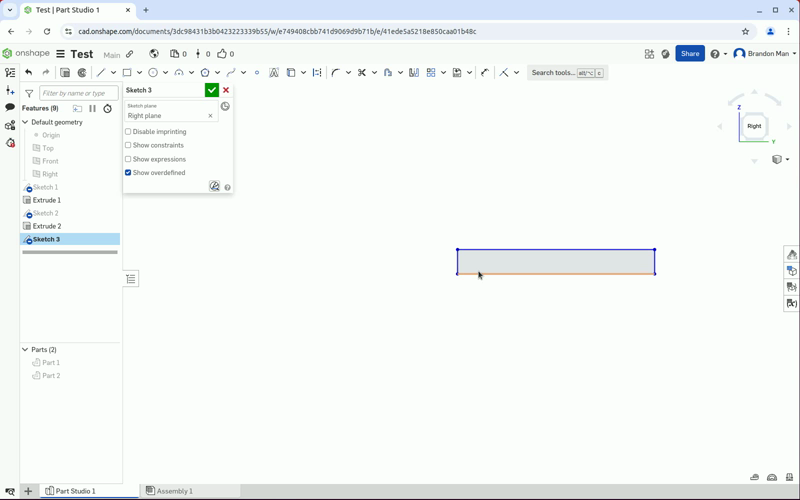
scroll(6)
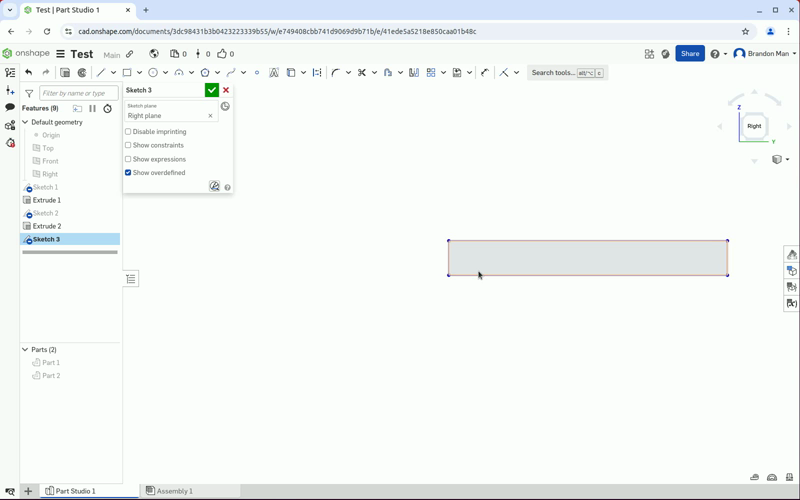
scroll(6)
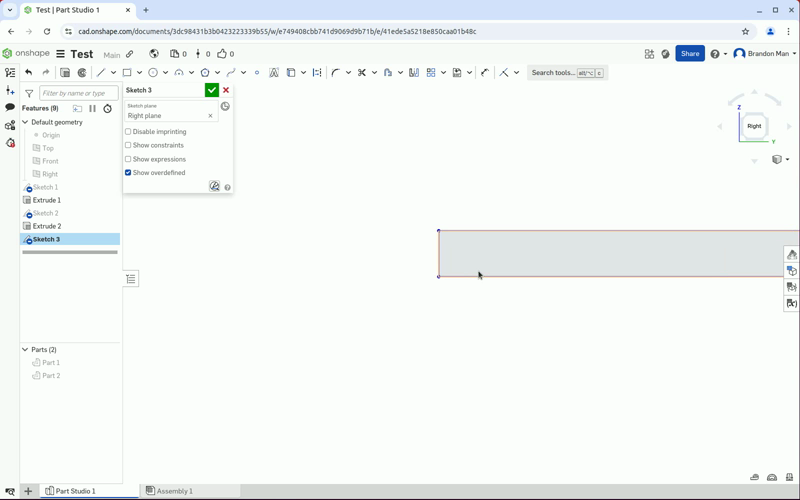
scroll(6)
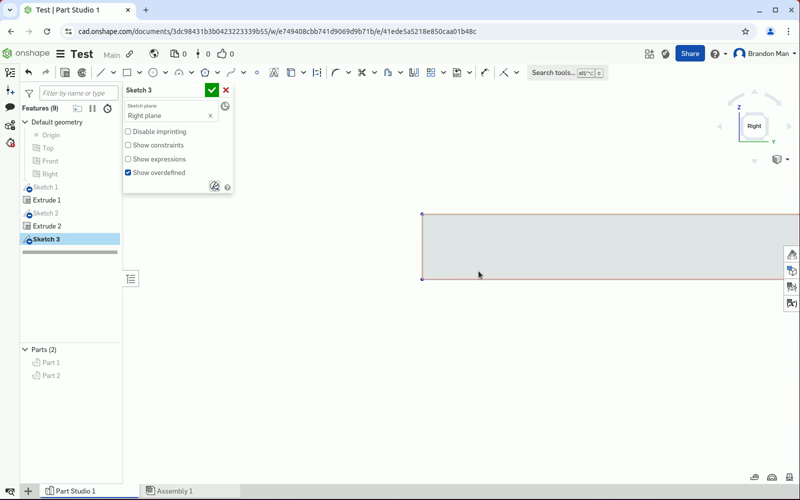
scroll(6)
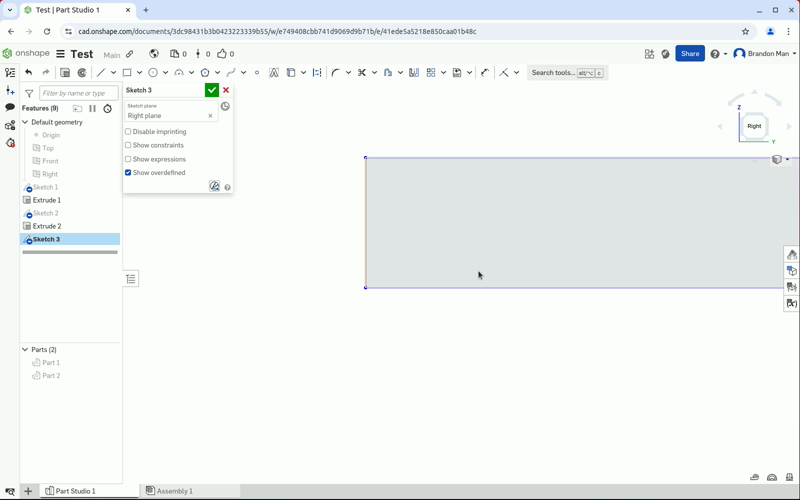
click(478, 270)
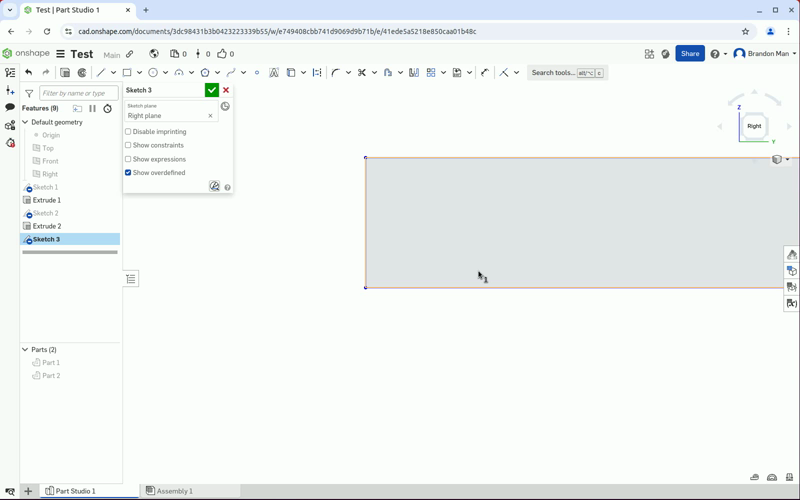
scroll(-6)
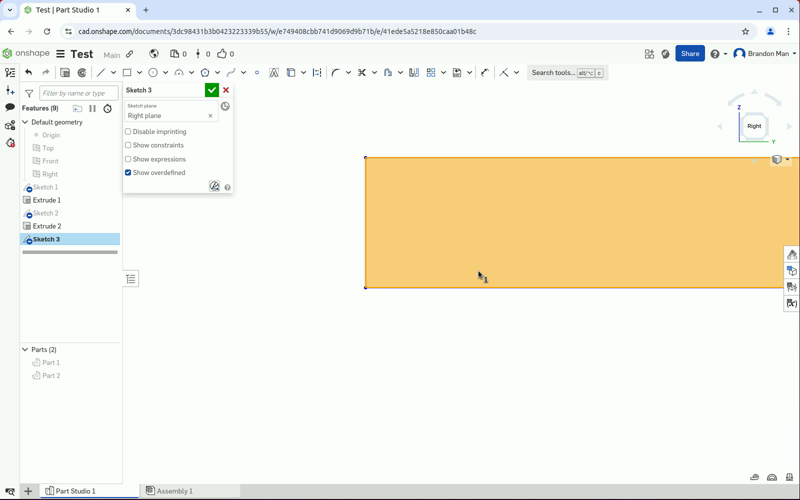
scroll(-6)
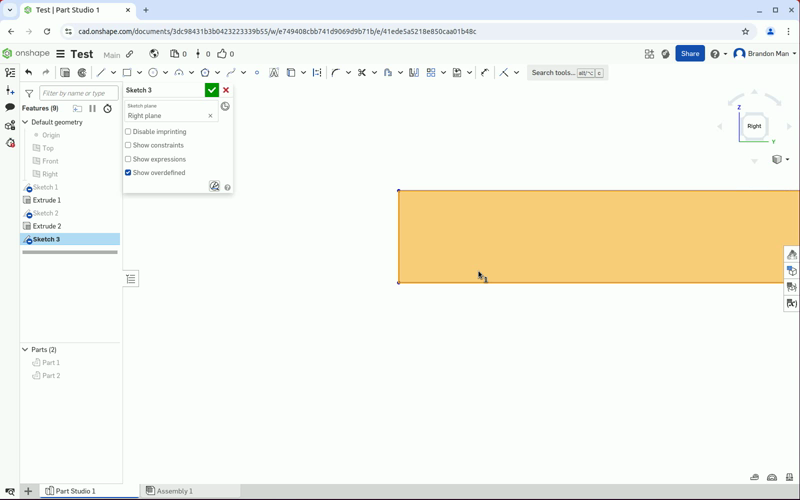
scroll(-6)
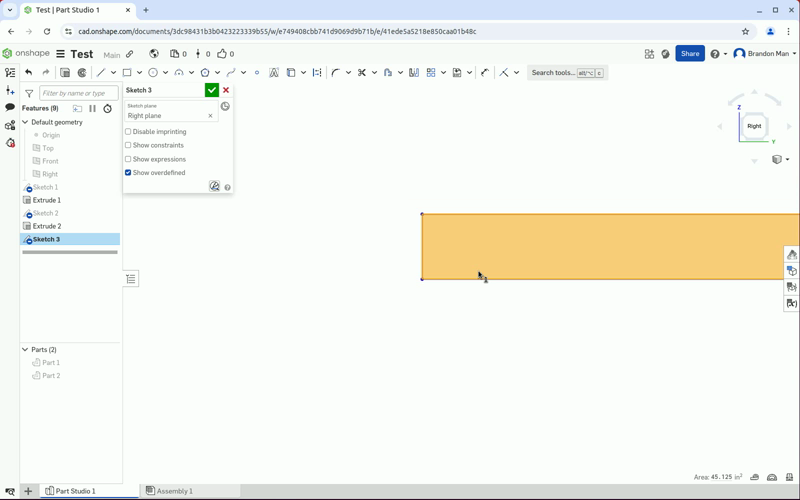
scroll(-6)
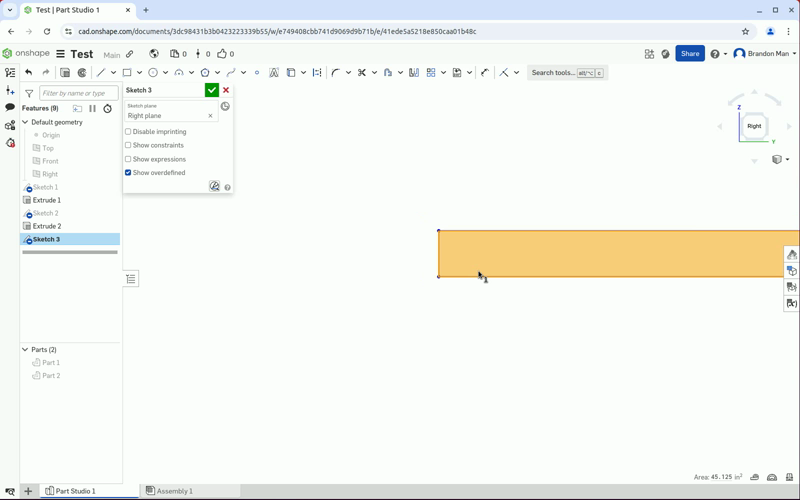
scroll(-6)
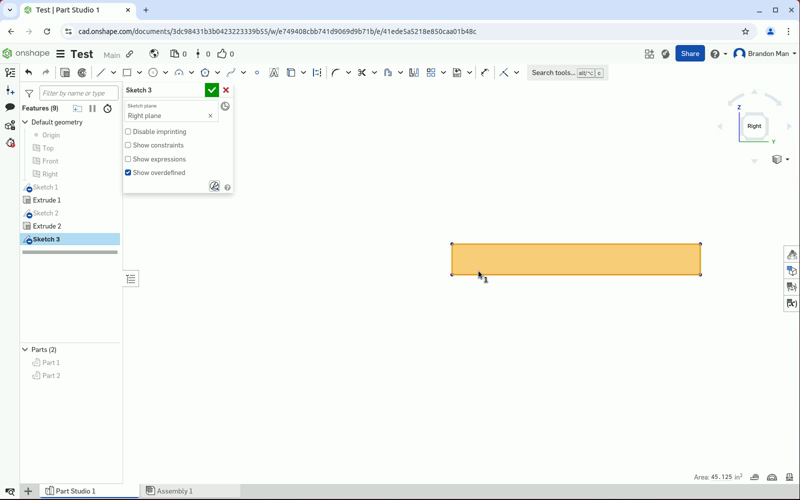
scroll(-6)
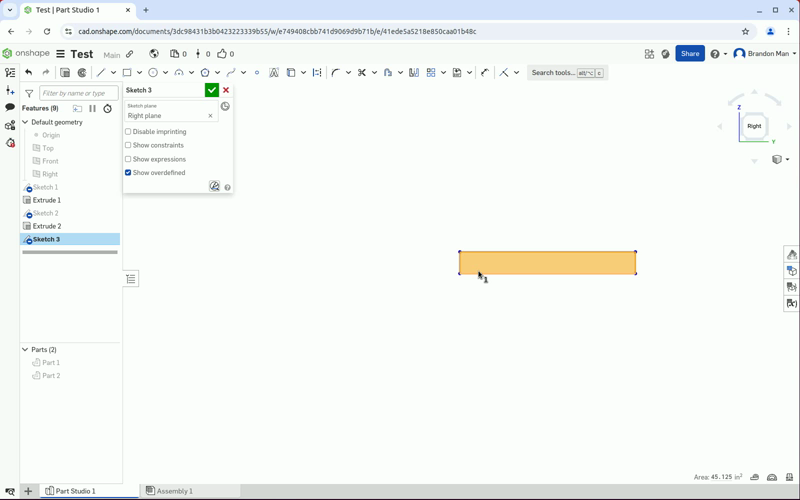
scroll(-6)
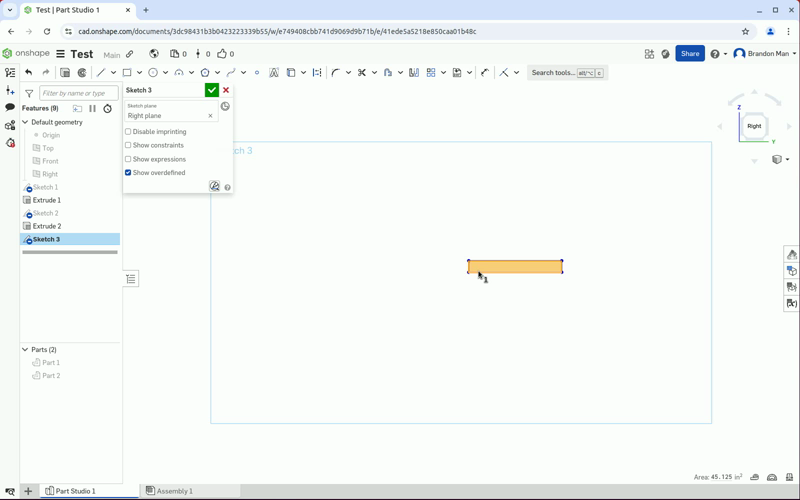
mouse_move(73, 352)
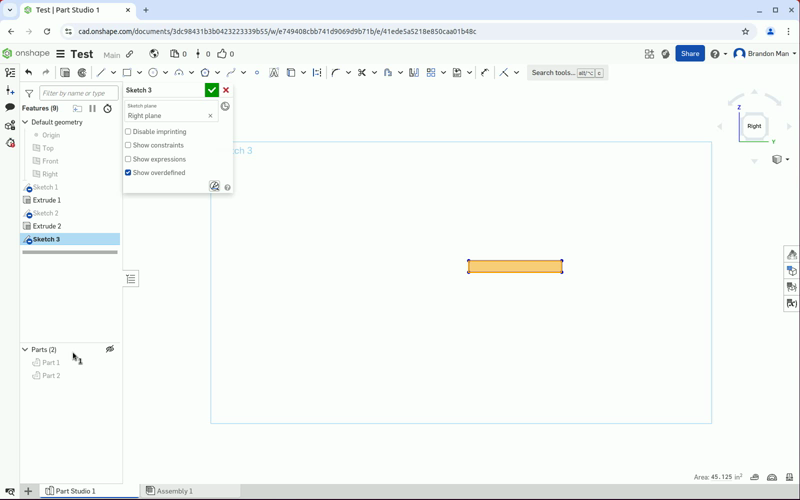
key(shift+y)
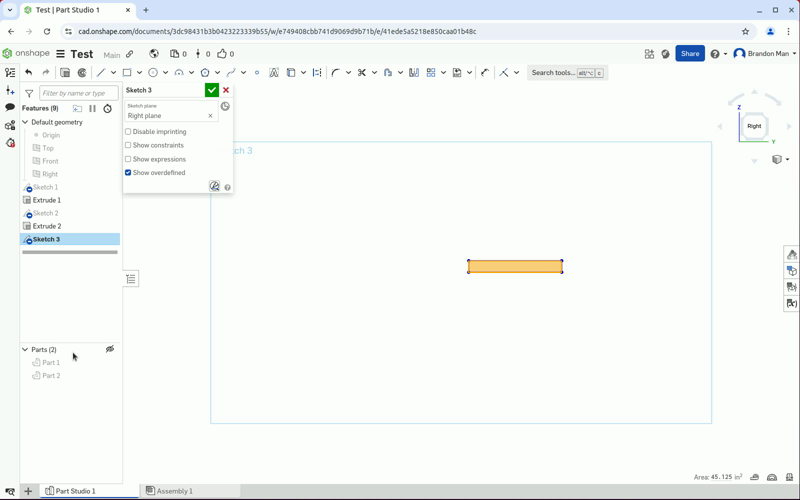
key(shift+e)
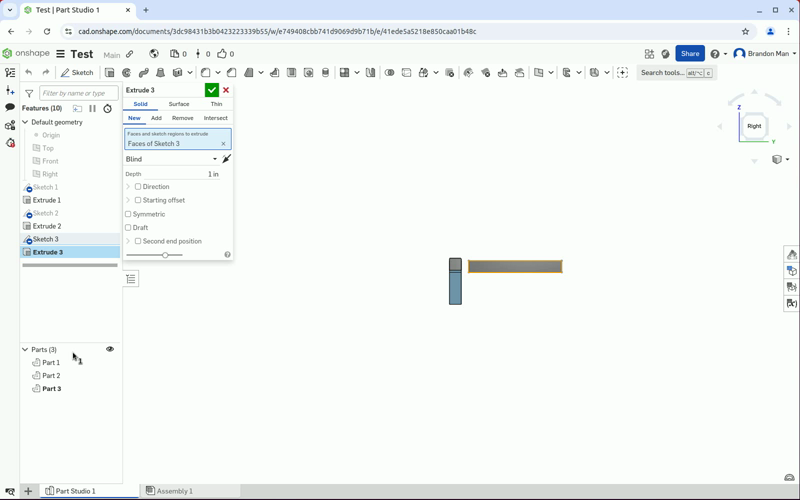
mouse_move(143, 106)
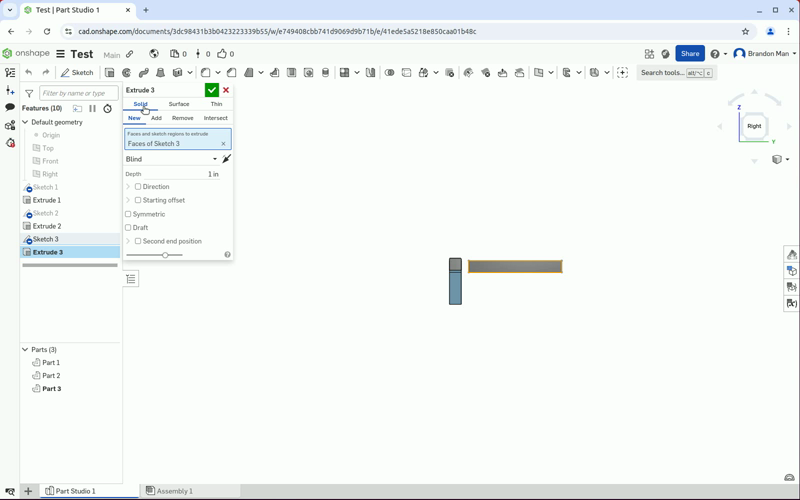
click(143, 106)
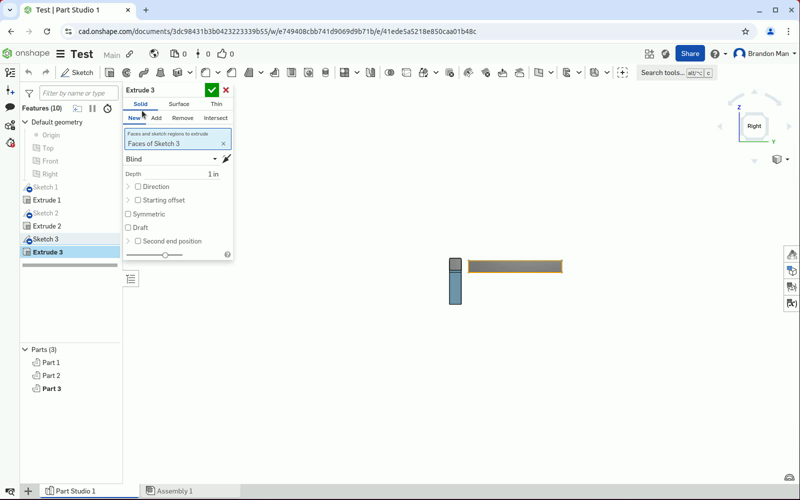
mouse_move(137, 120)
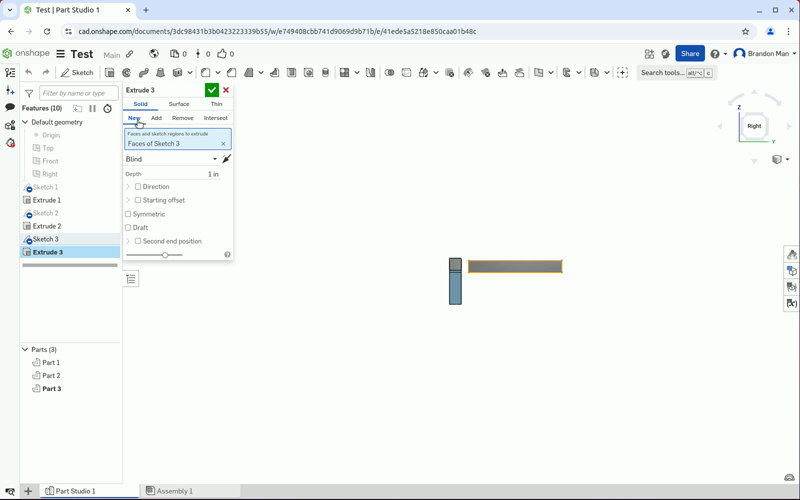
click(137, 120)
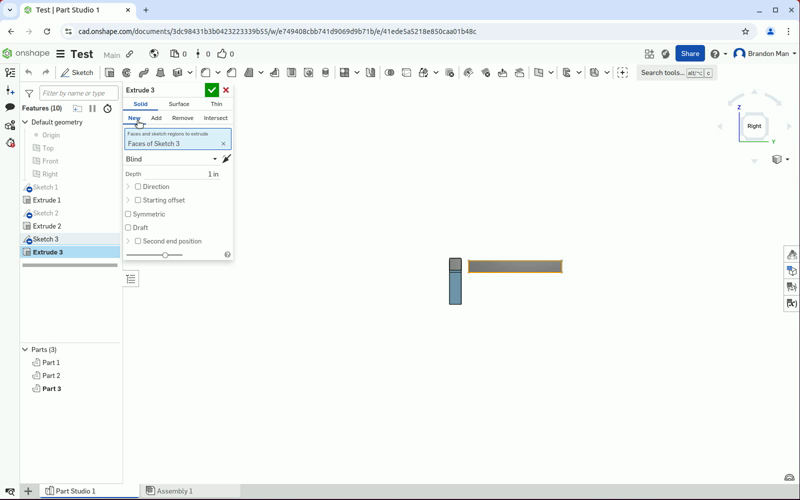
key(tab, 4)
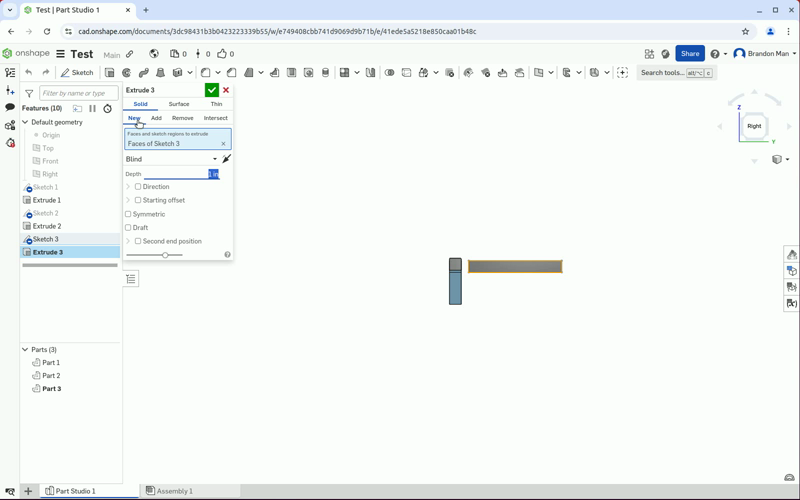
text(2.407)
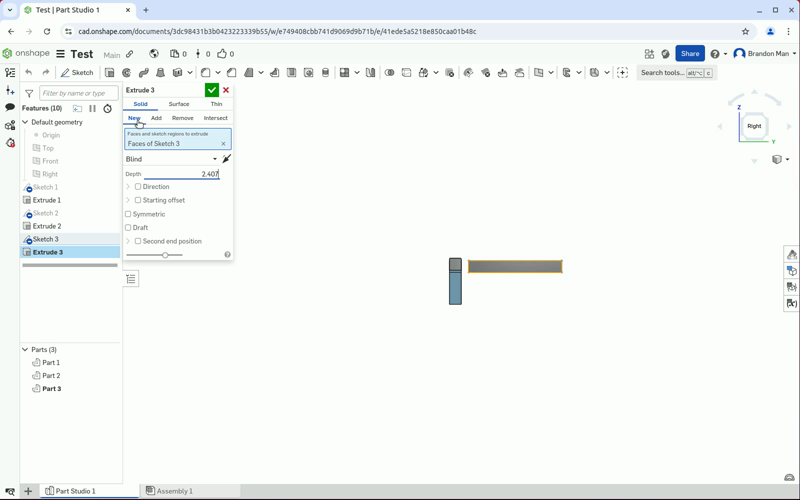
key(enter)
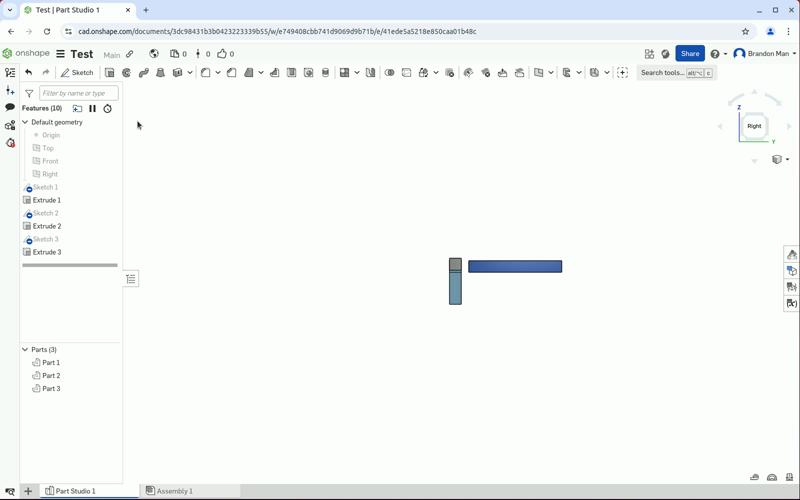
key(shift+h)
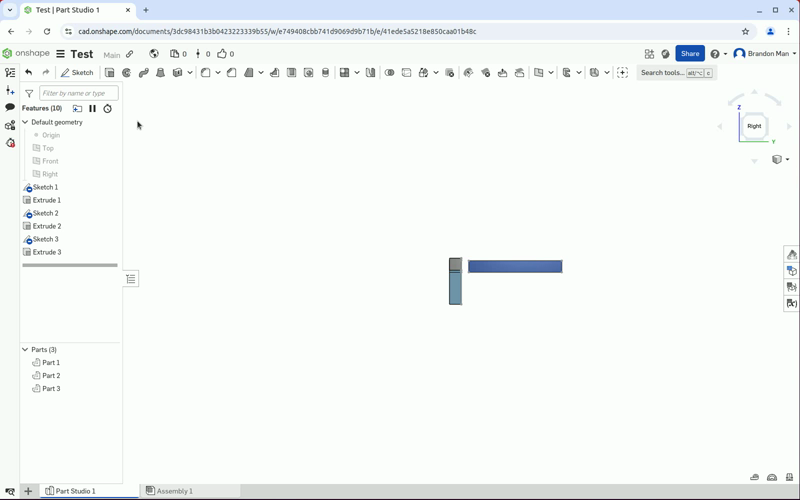
key(shift+h)
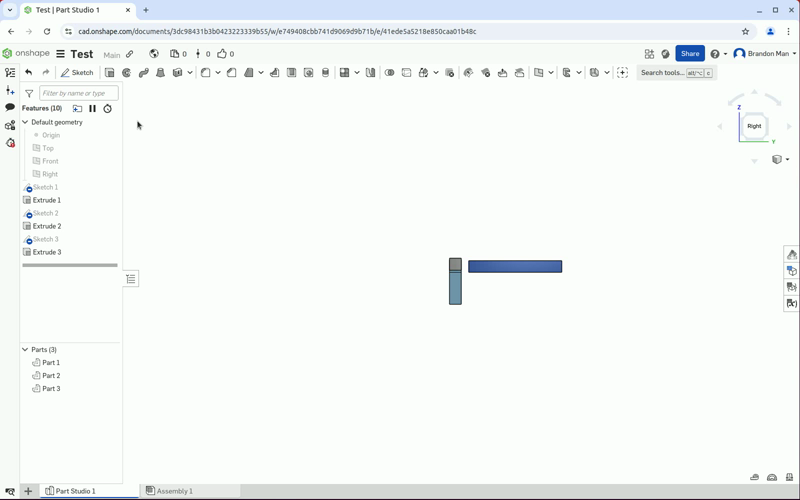
mouse_move(73, 189)
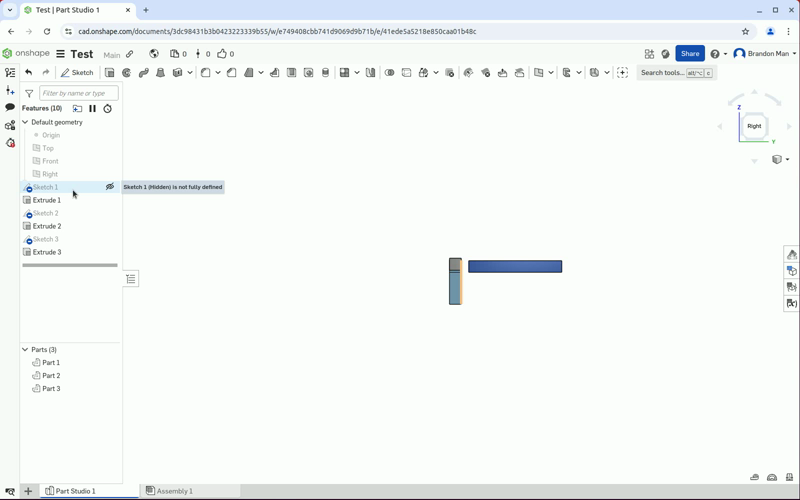
click(73, 189)
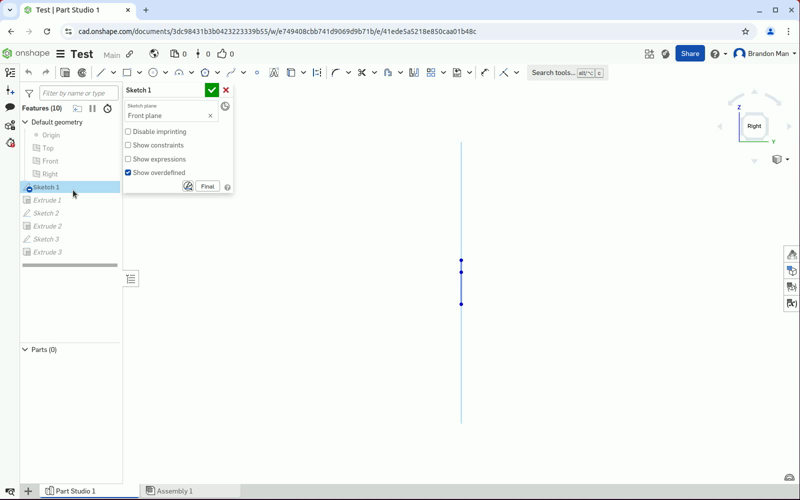
mouse_move(229, 92)
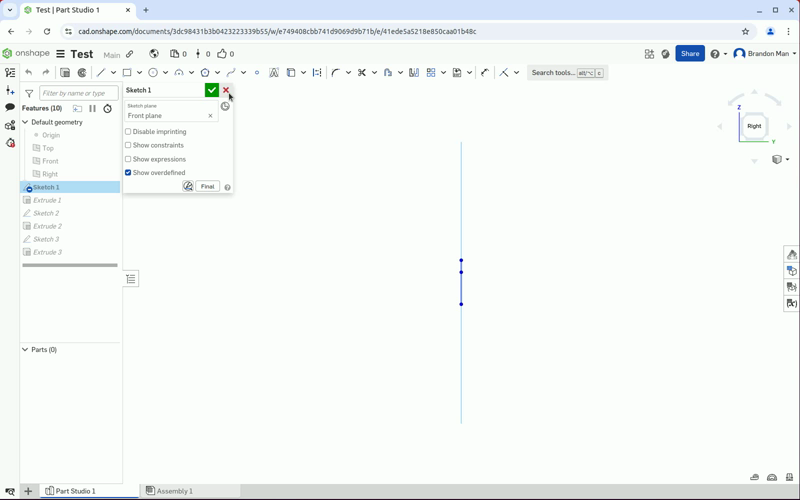
click(229, 92)
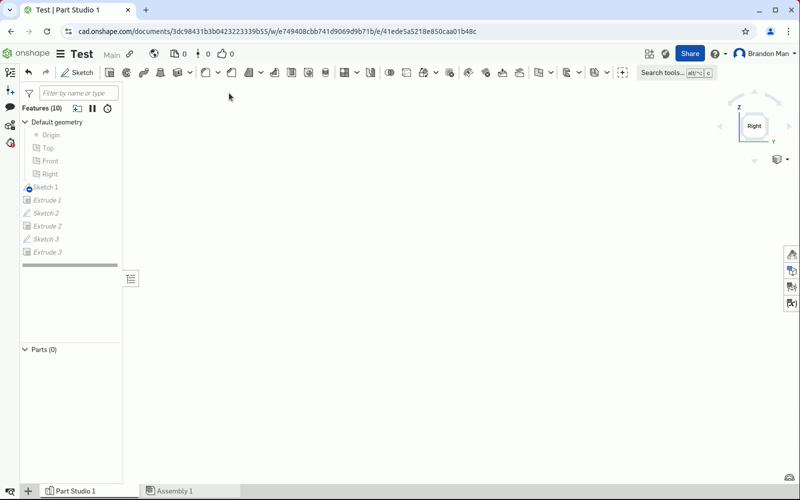
mouse_move(73, 352)
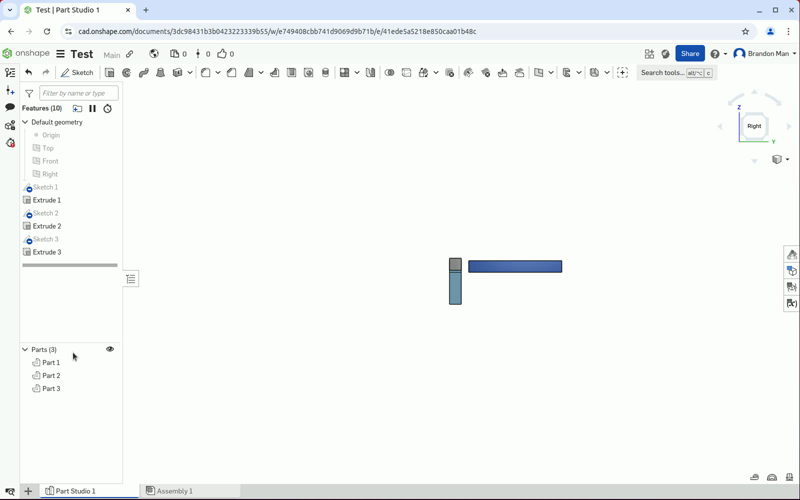
key(y)
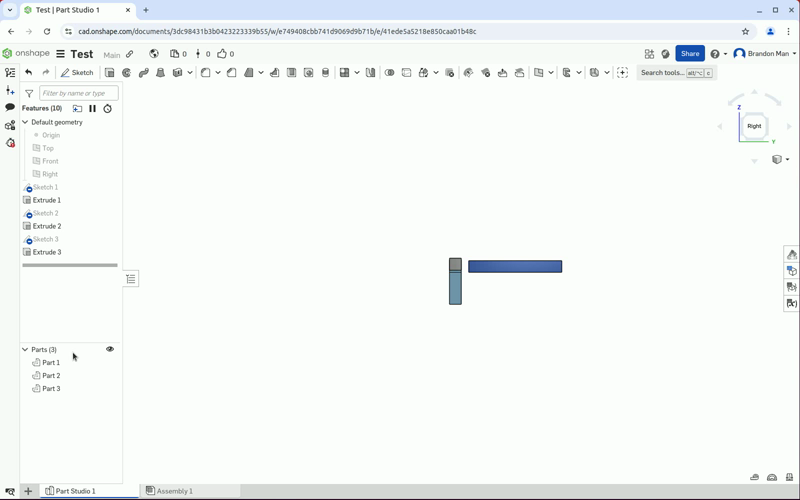
key(shift+p)
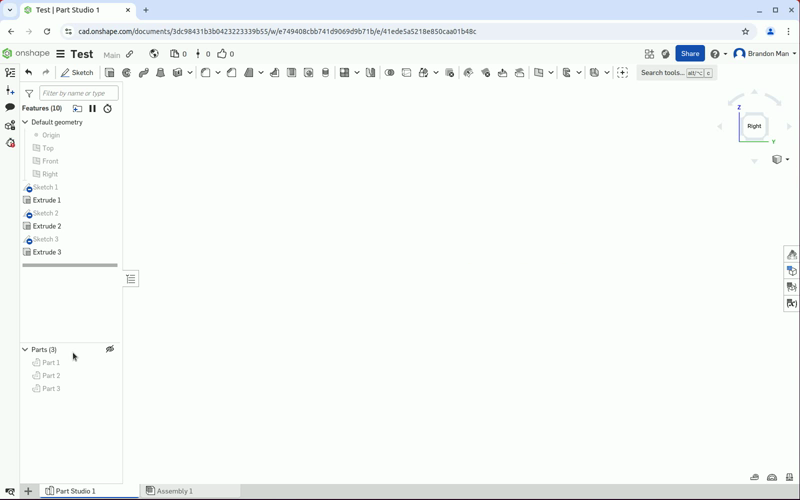
key(space)
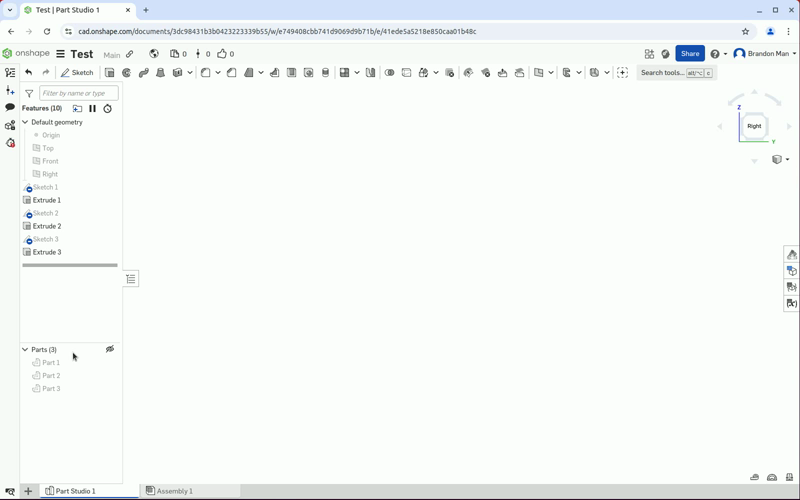
key_down(shift)
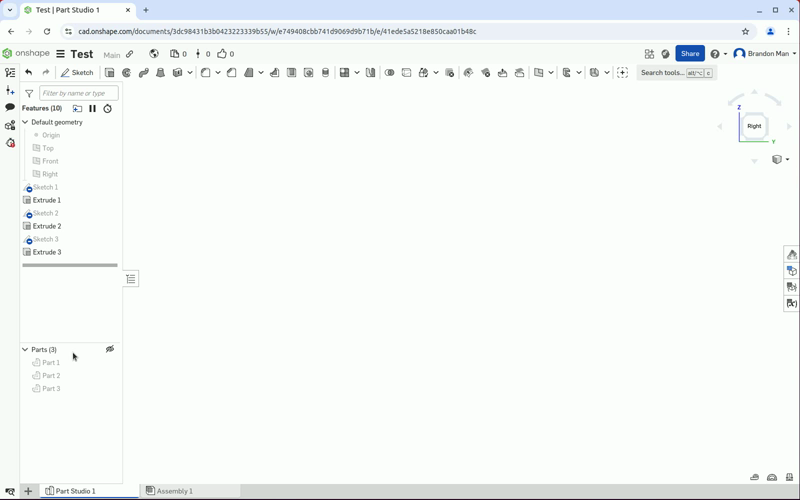
key(right)
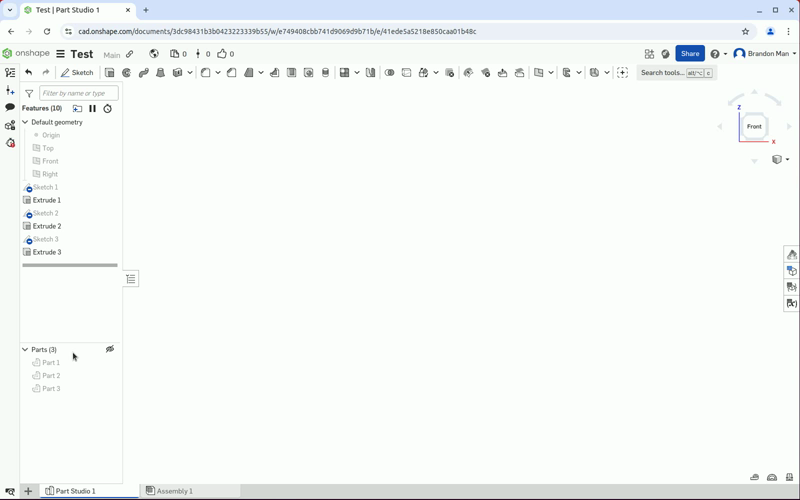
key_up(shift)
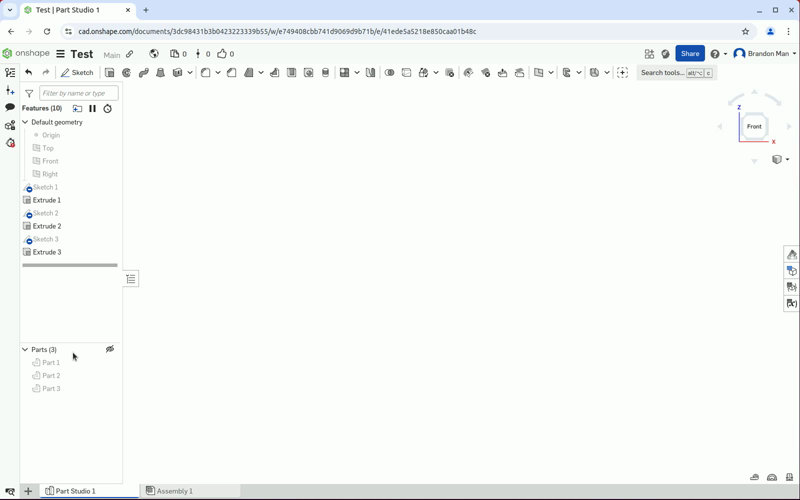
key(space)
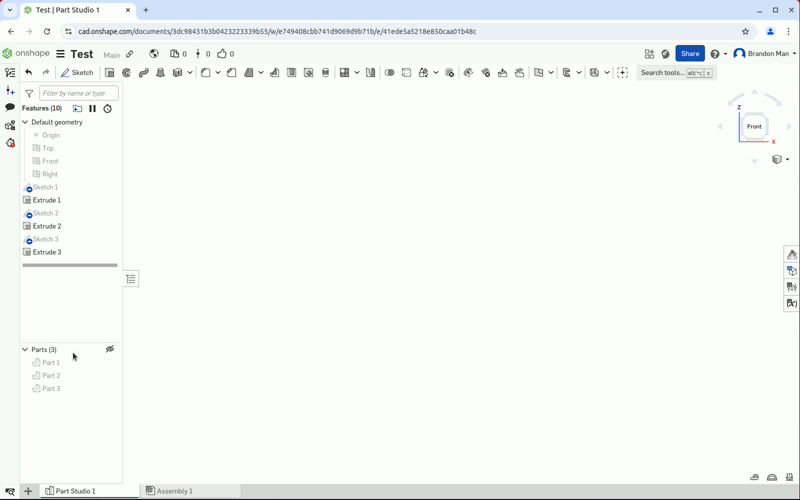
key_down(shift)
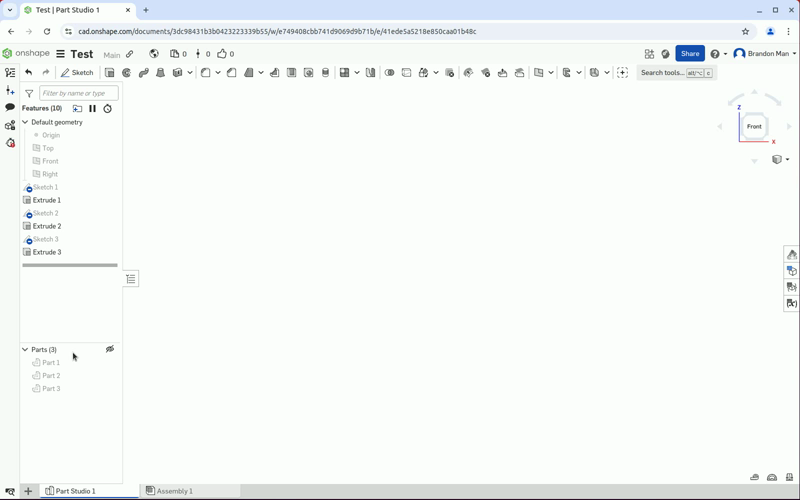
key(down)
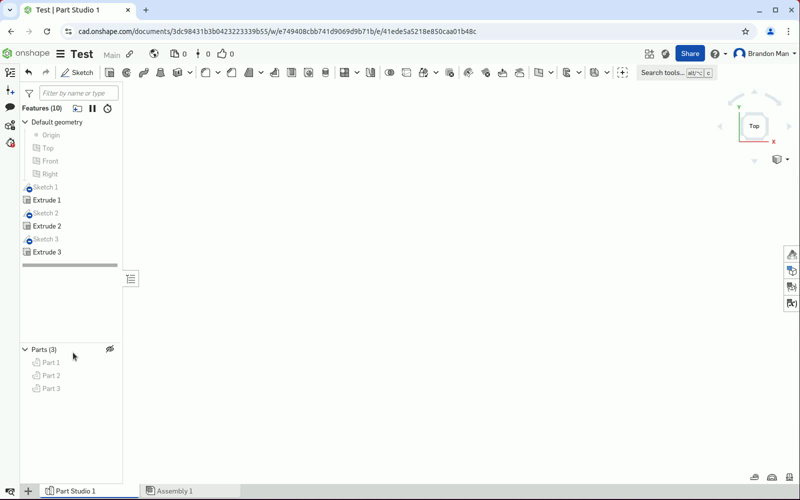
key_up(shift)
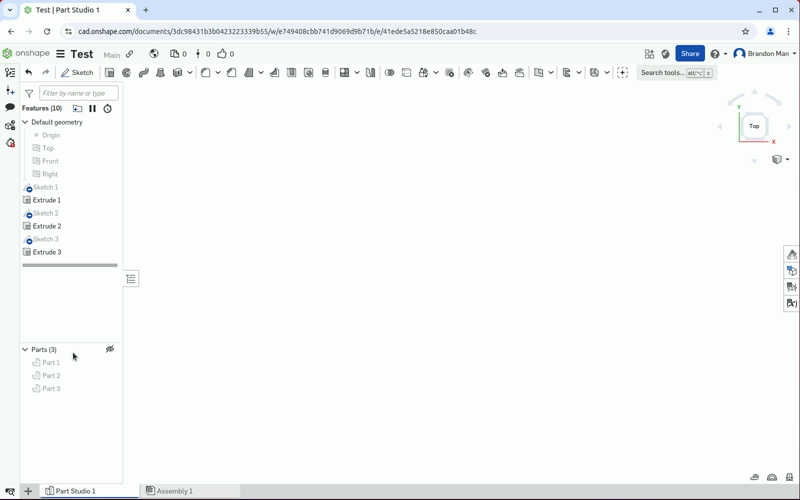
mouse_move(73, 352)
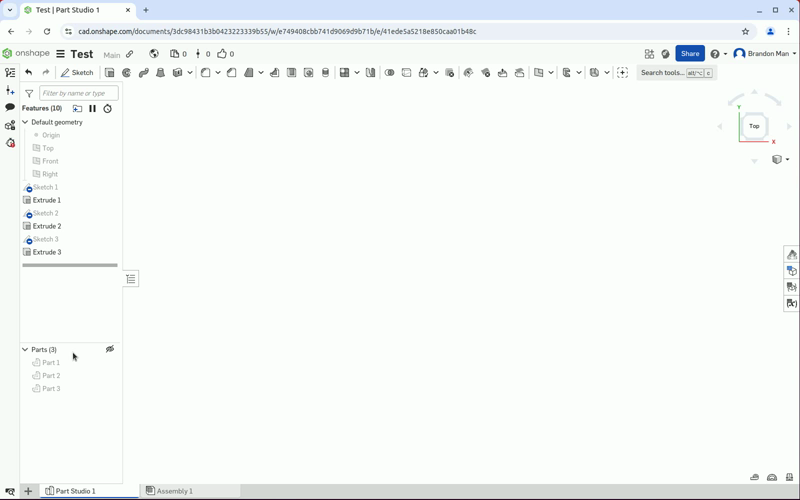
key(shift+y)
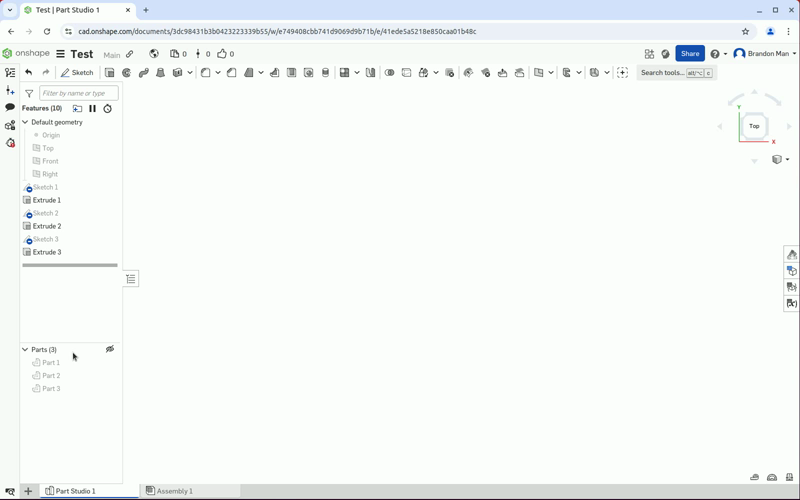
key(shift+s)
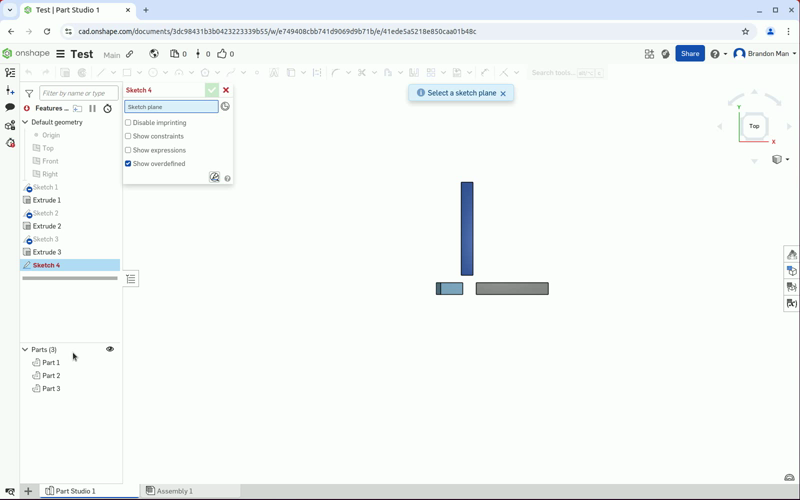
mouse_move(73, 150)
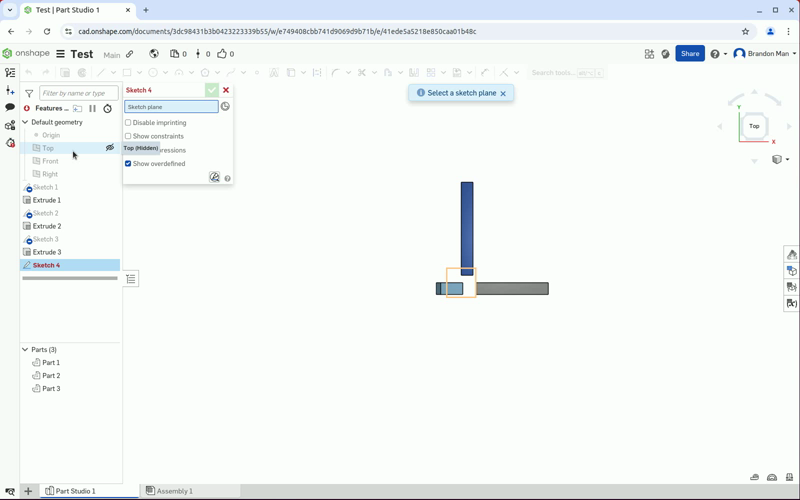
click(73, 150)
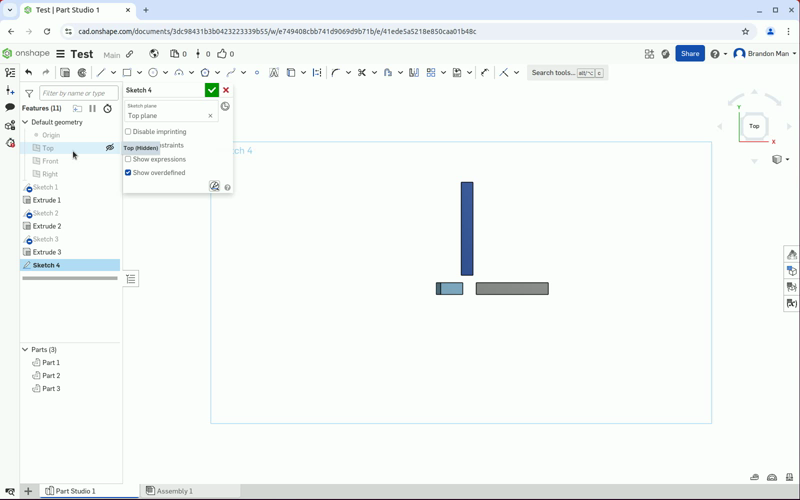
mouse_move(73, 352)
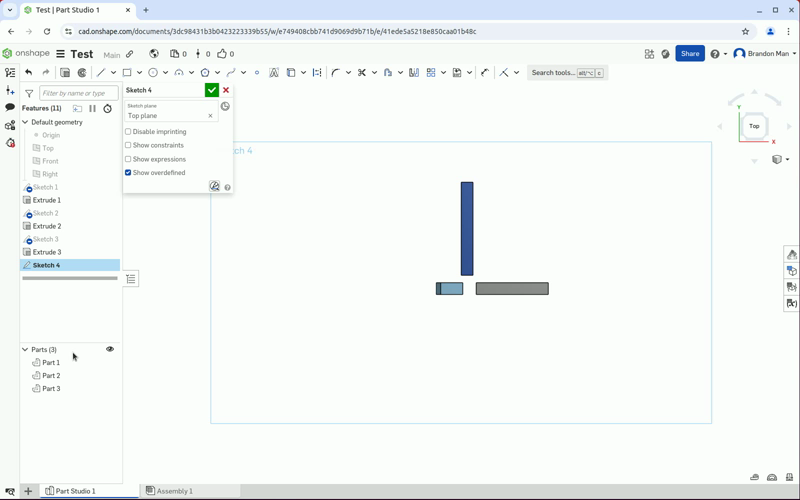
key(y)
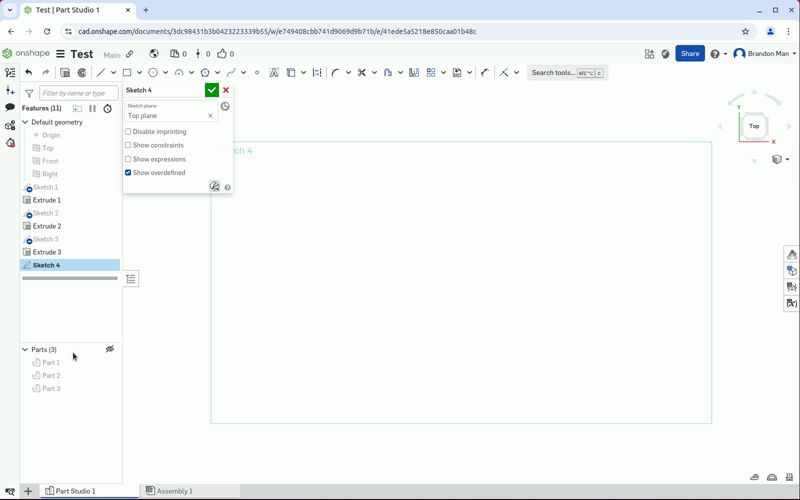
key(l)
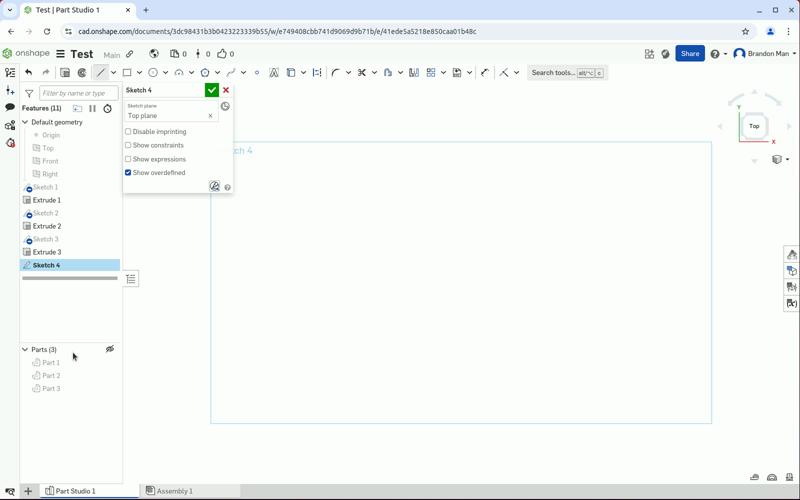
key_down(shift)
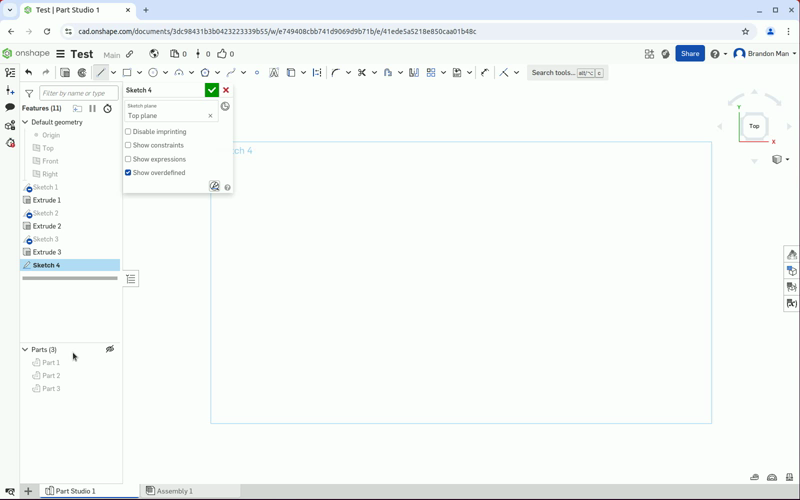
mouse_move(348, 367)
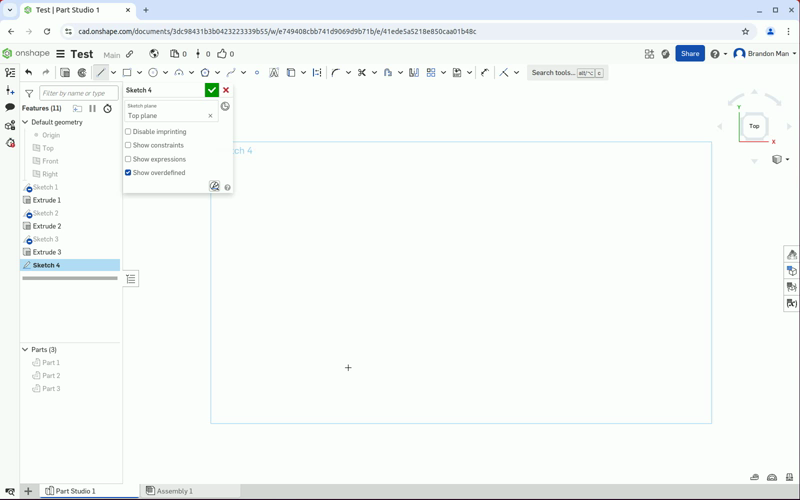
click(348, 367)
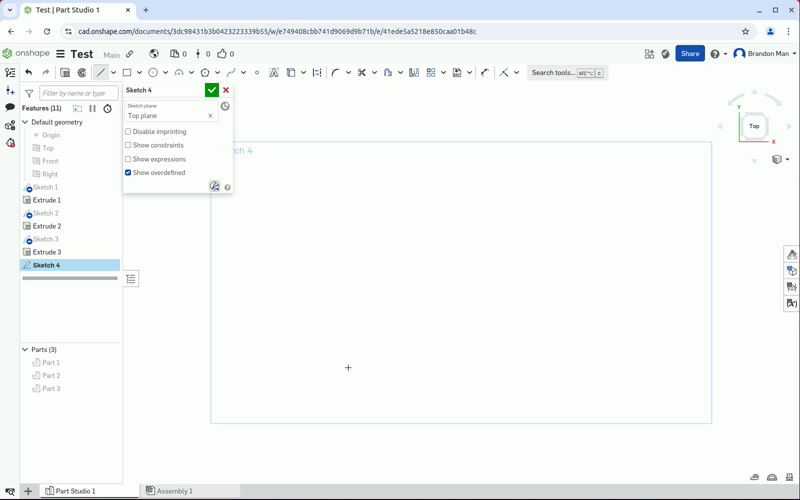
key_up(shift)
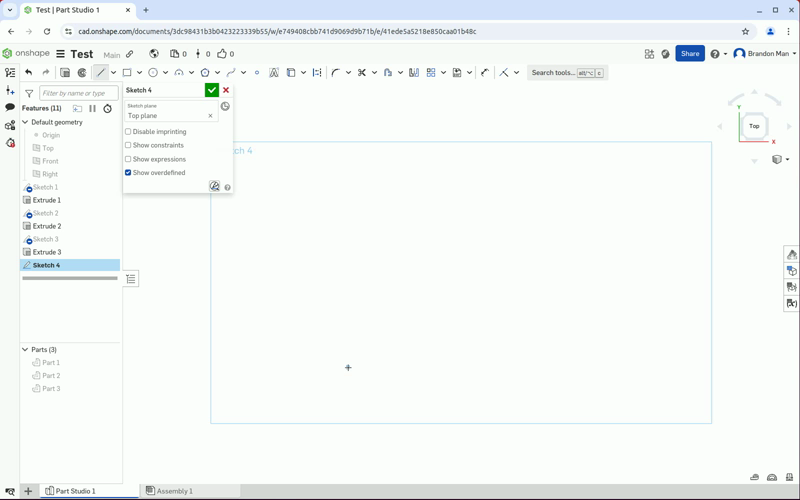
key_down(shift)
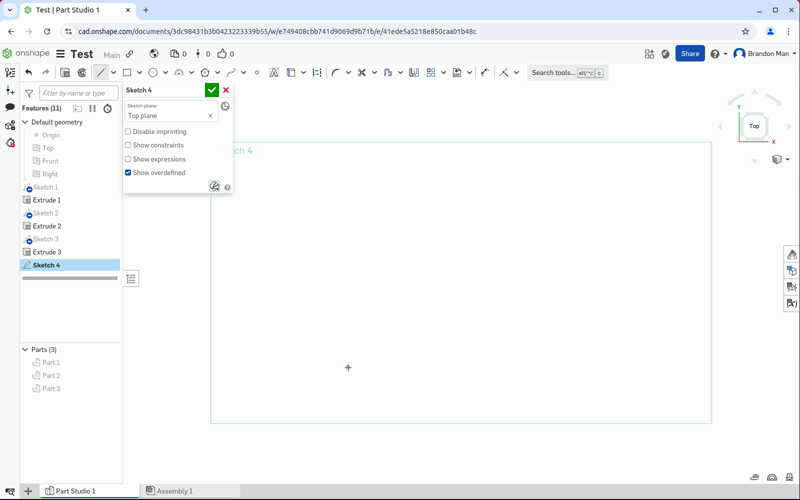
mouse_move(495, 367)
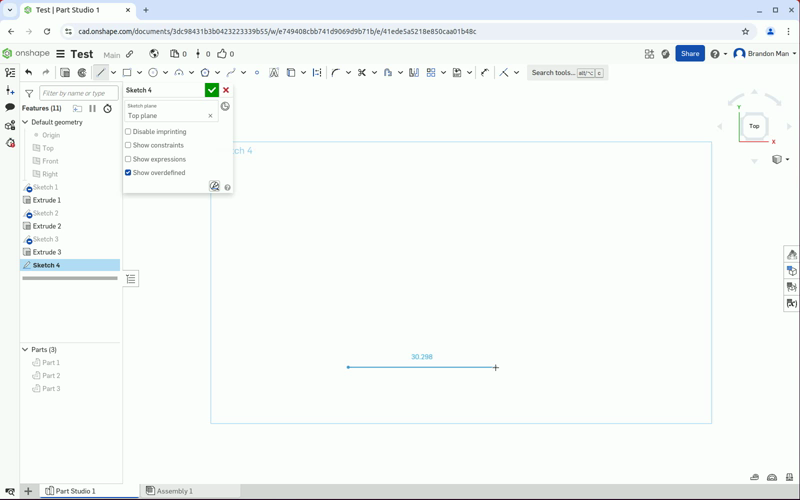
click(495, 367)
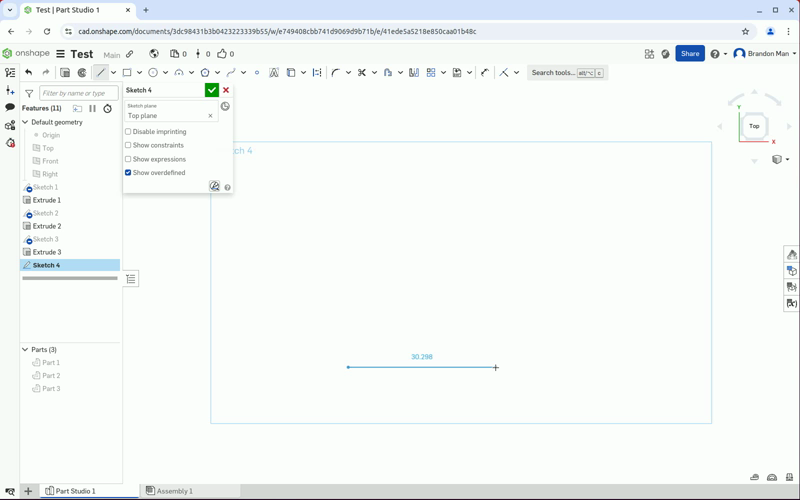
key_up(shift)
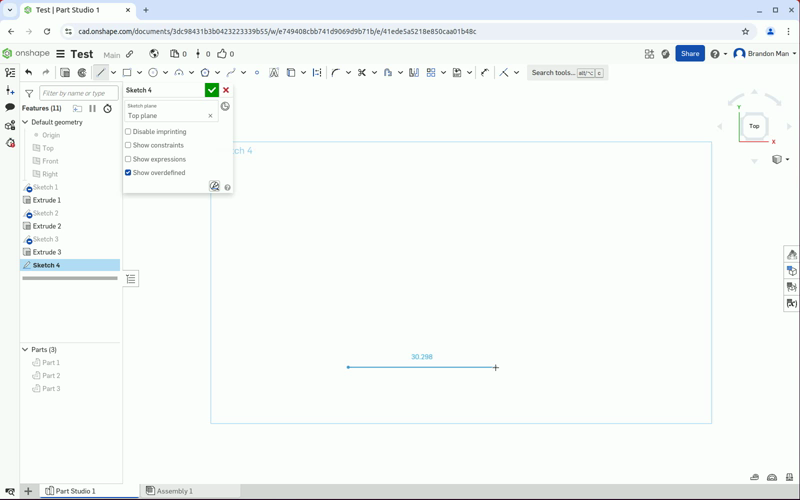
key_down(shift)
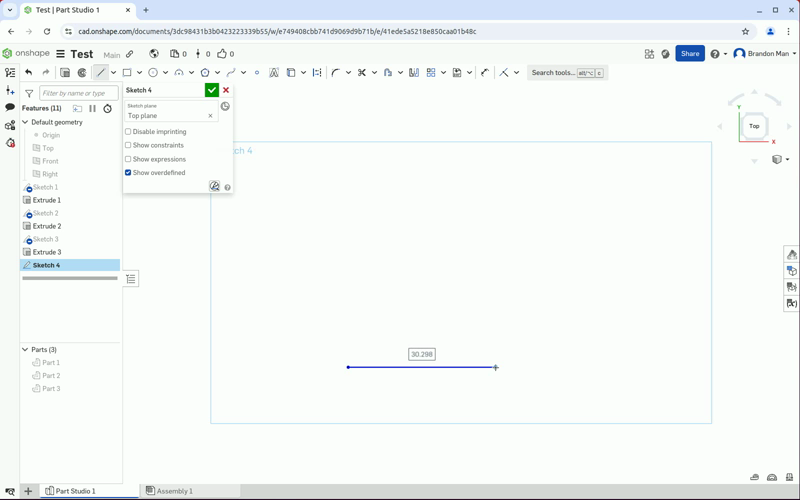
mouse_move(525, 367)
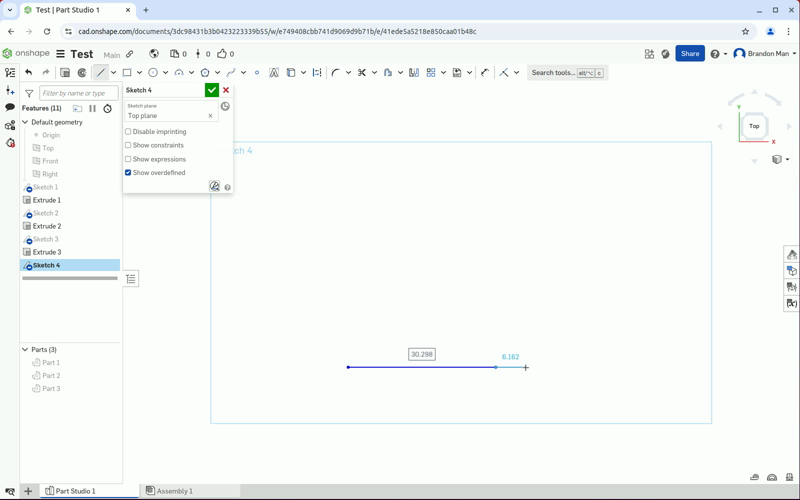
mouse_move(495, 354)
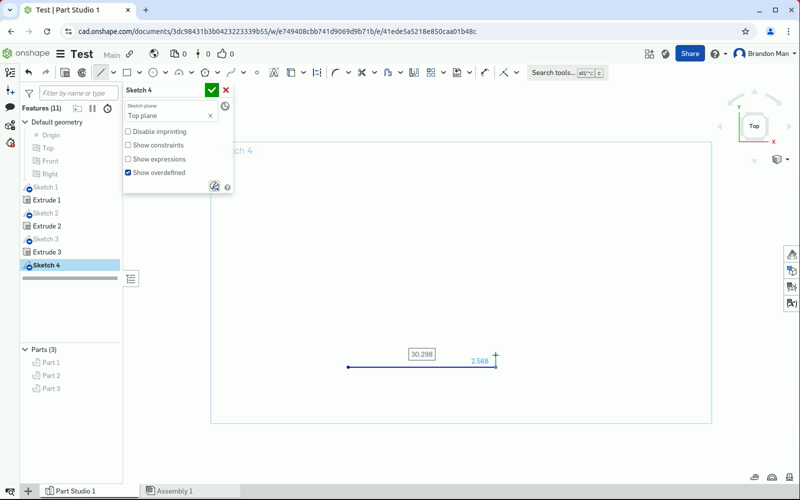
click(495, 354)
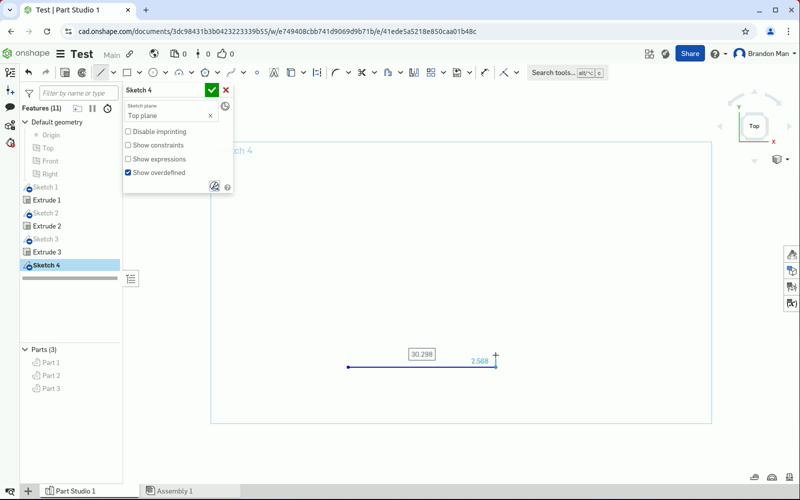
key_up(shift)
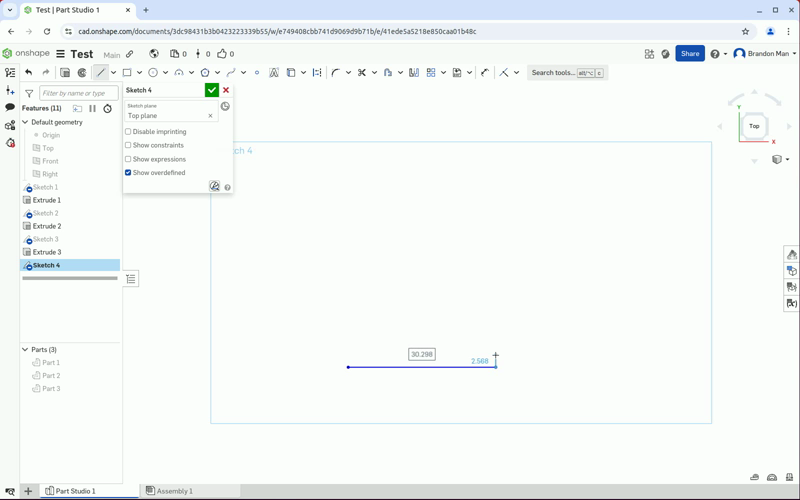
key_down(shift)
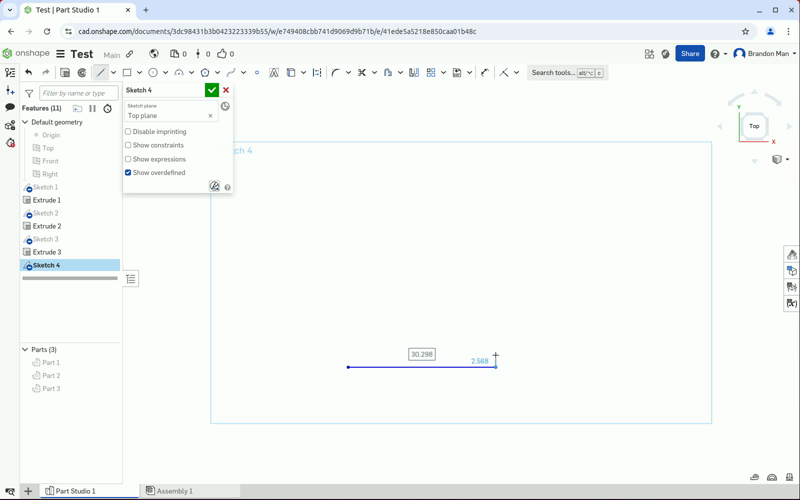
mouse_move(348, 354)
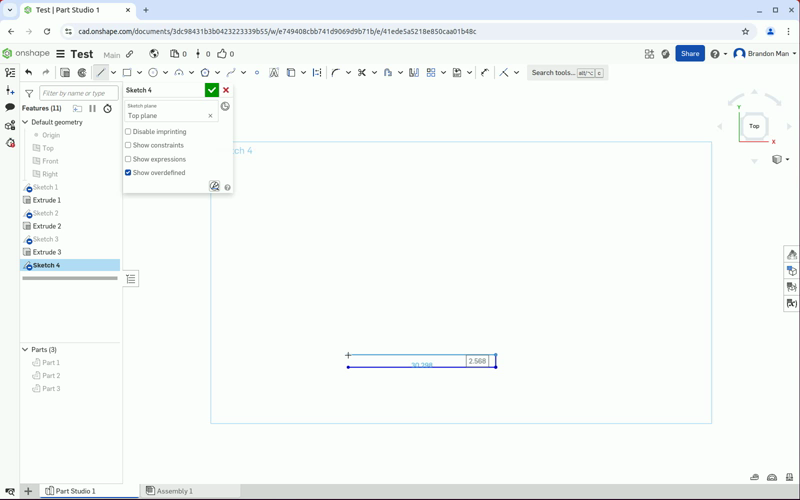
click(348, 354)
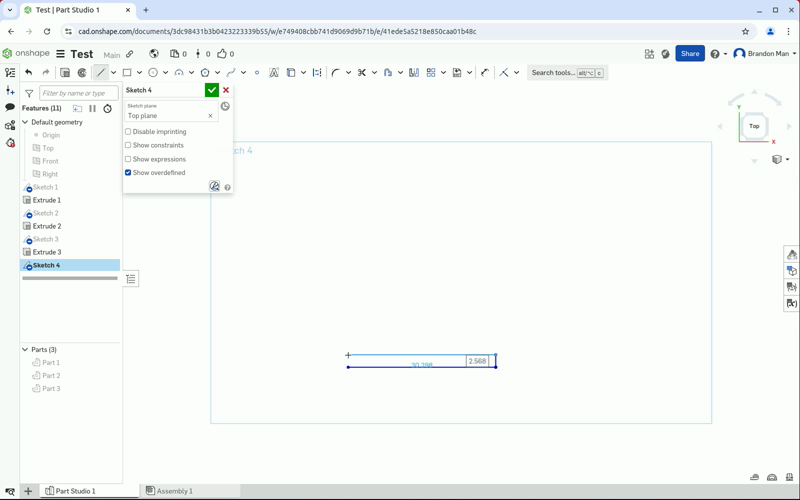
key_up(shift)
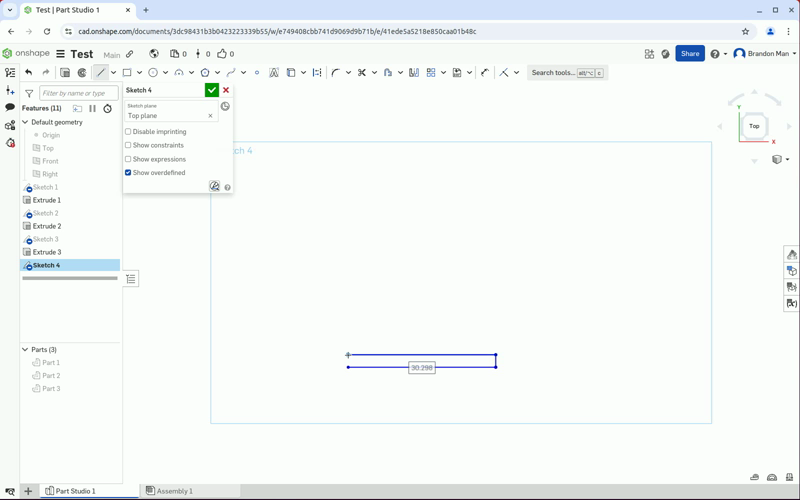
mouse_move(378, 354)
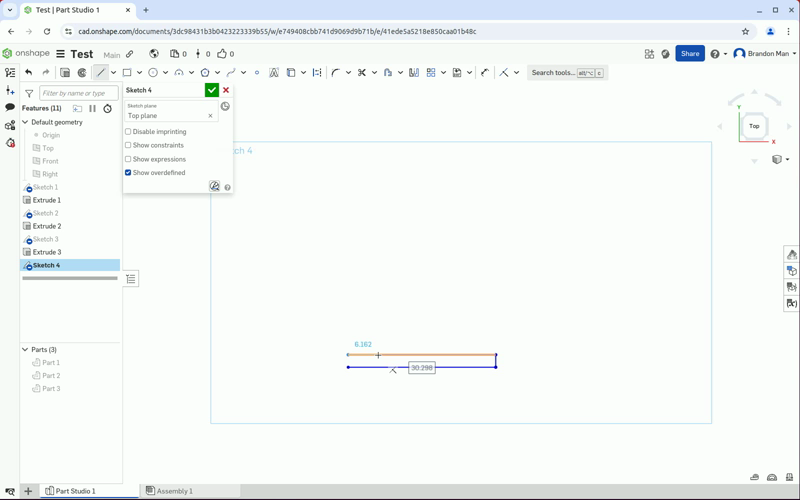
key_down(shift)
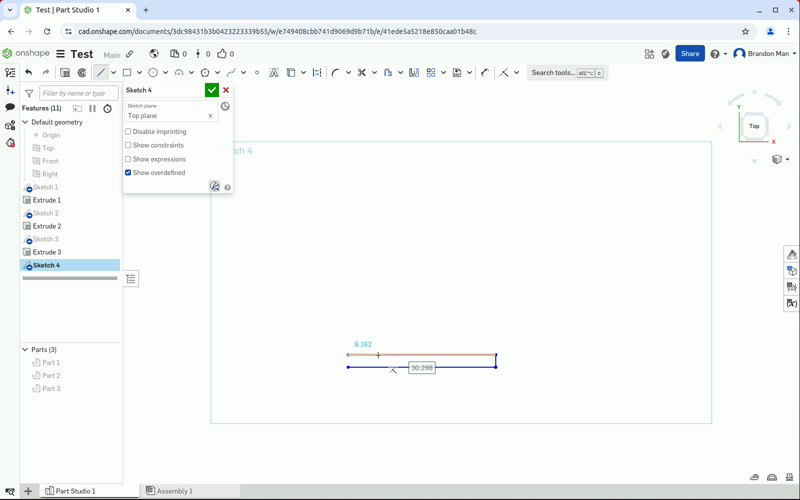
mouse_move(348, 367)
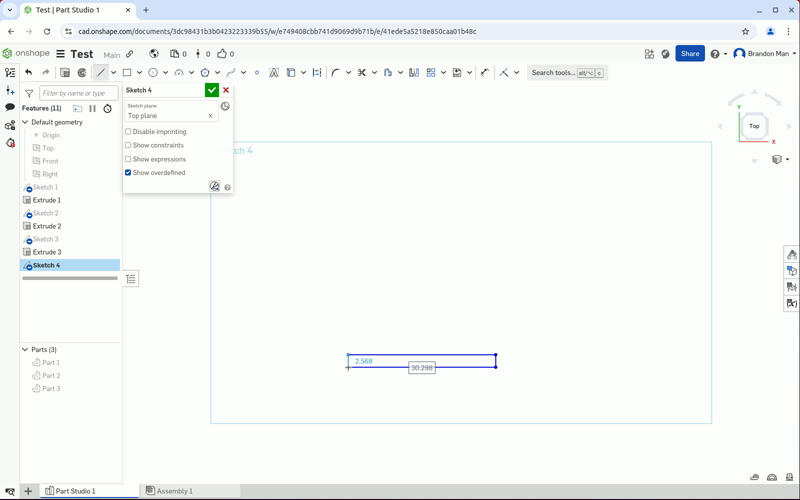
key_up(shift)
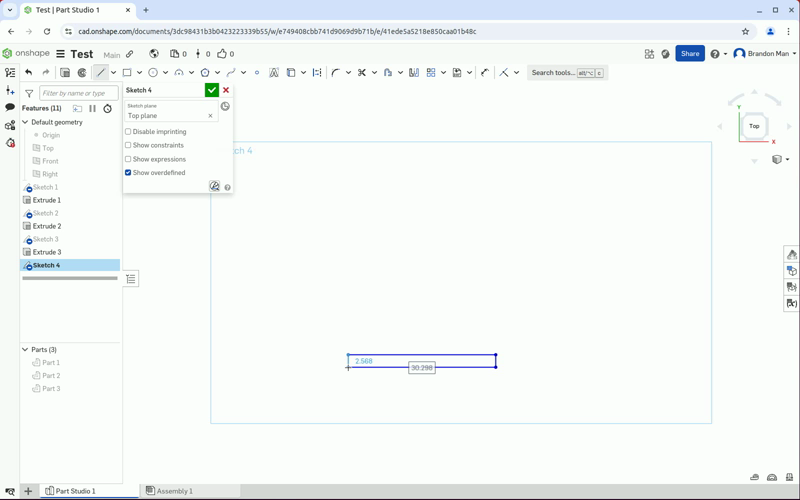
click(348, 367)
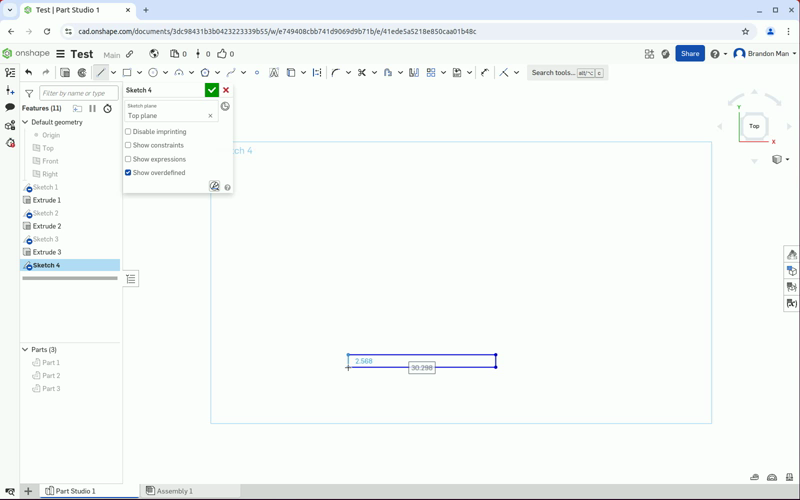
key(esc)
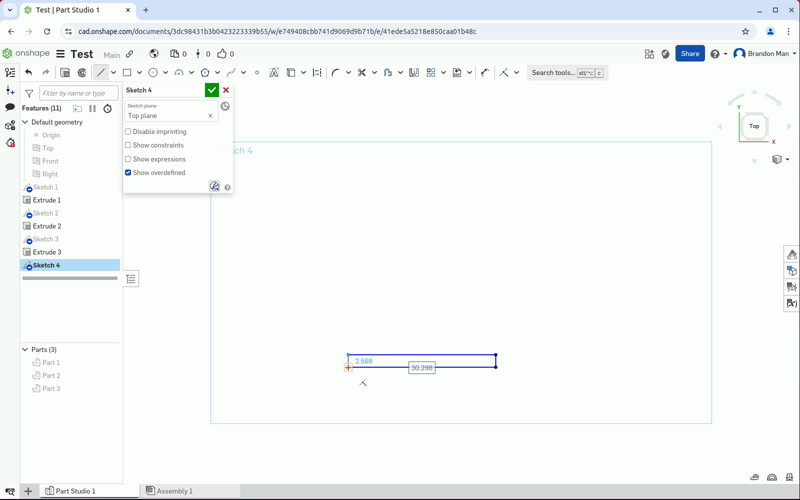
mouse_move(442, 359)
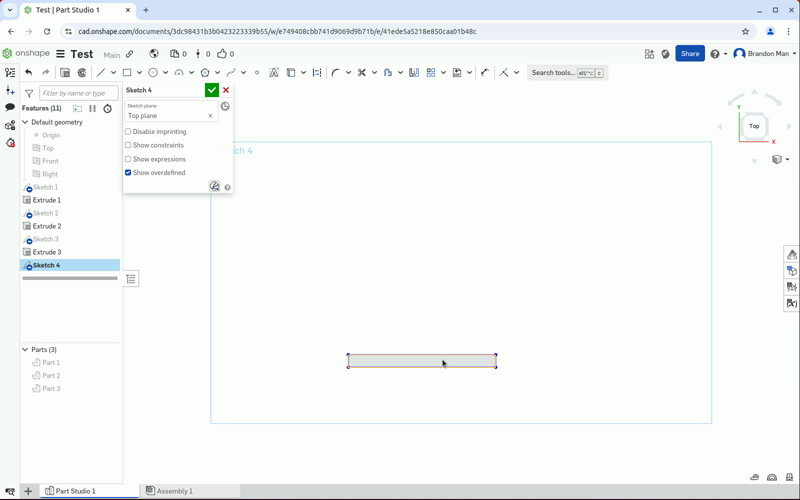
click(442, 359)
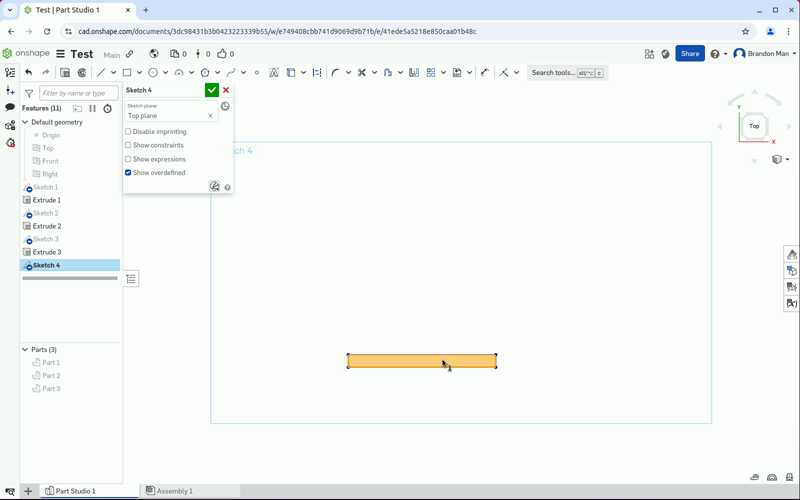
mouse_move(73, 352)
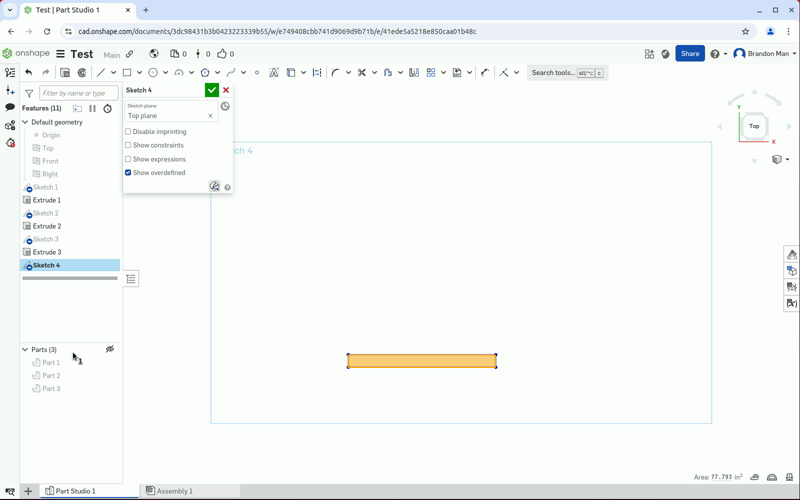
key(shift+y)
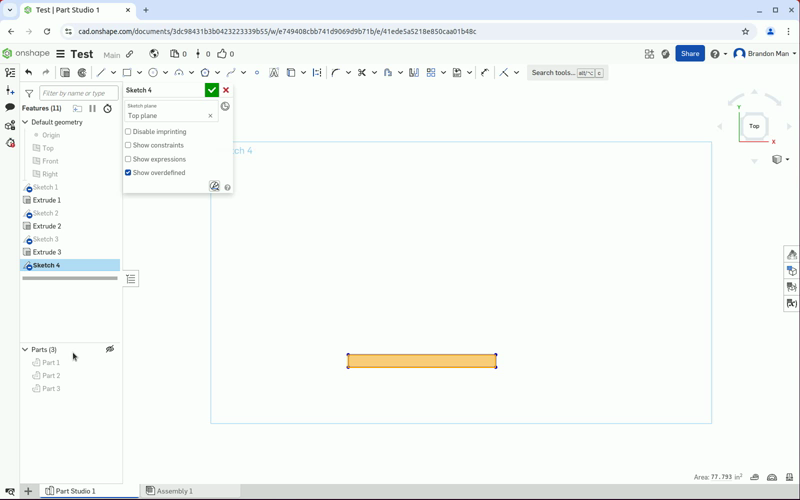
key(shift+e)
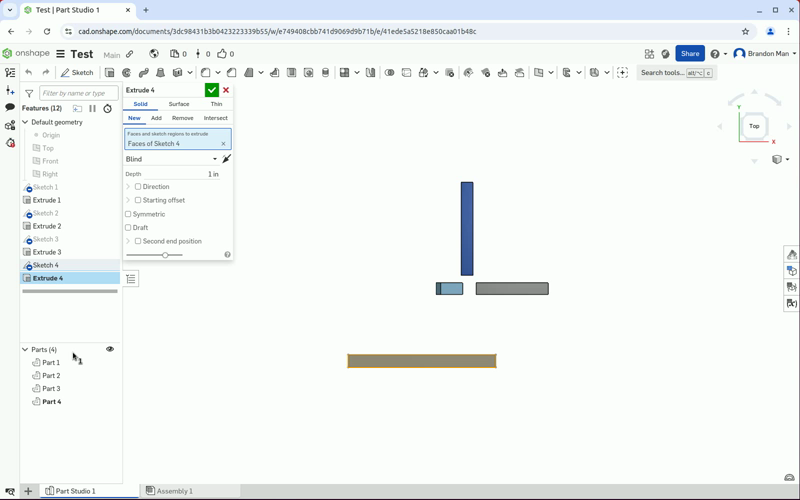
mouse_move(143, 106)
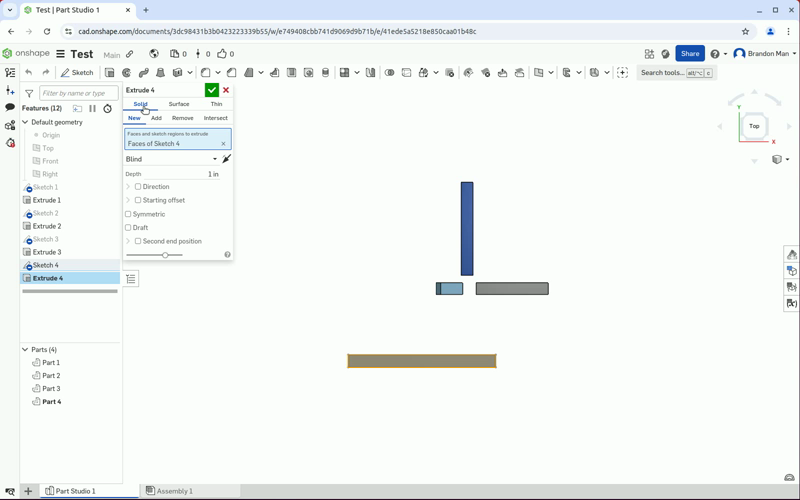
click(143, 106)
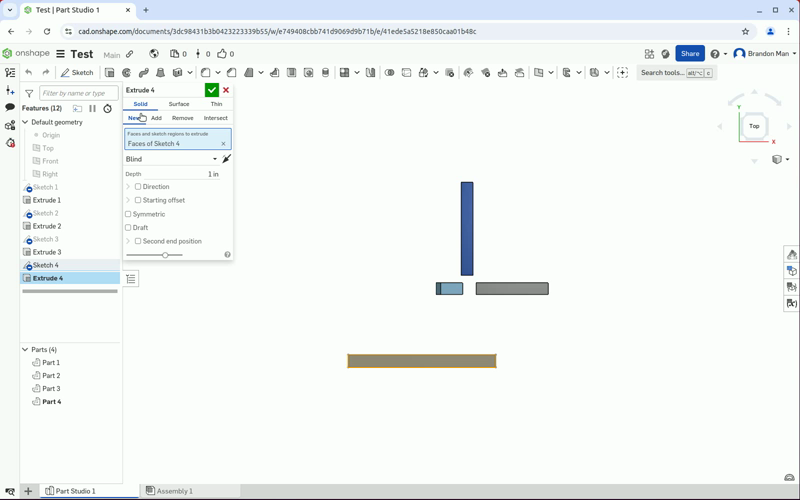
mouse_move(137, 120)
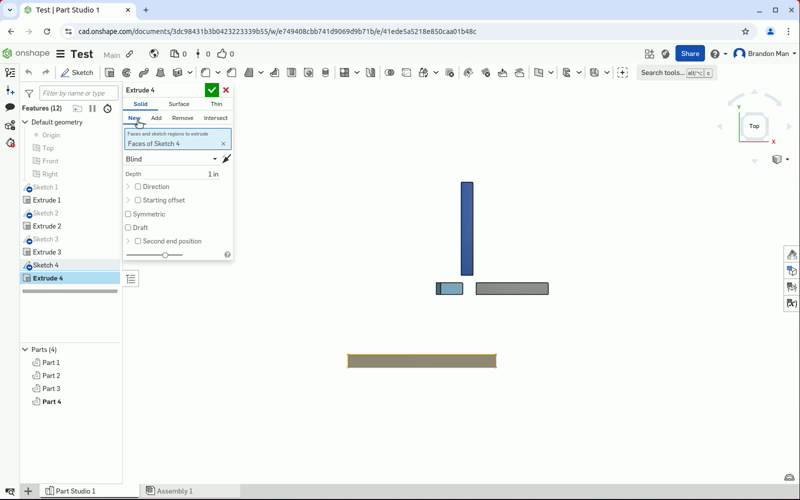
click(137, 120)
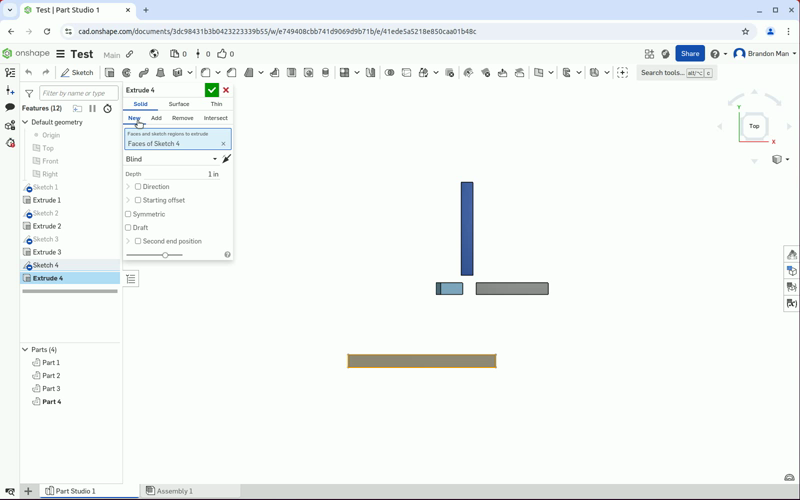
key(tab, 4)
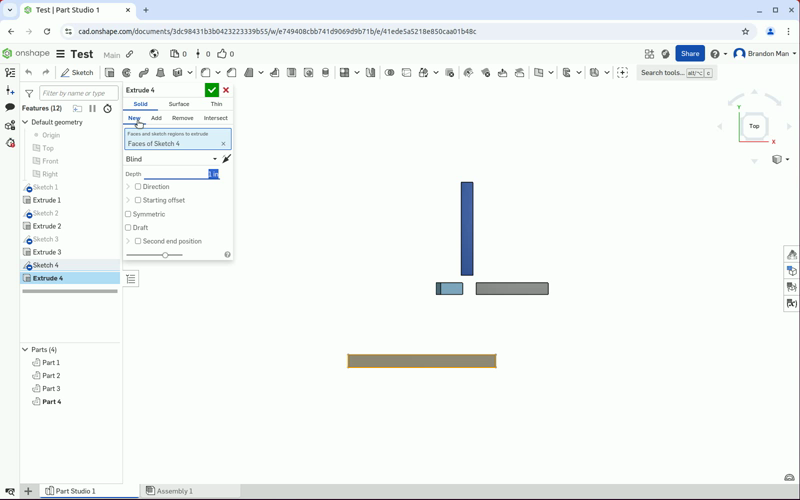
text(2.407)
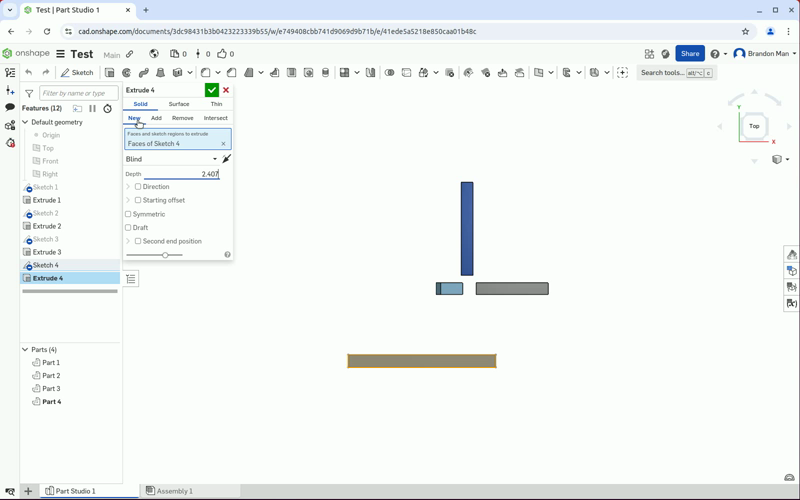
key(enter)
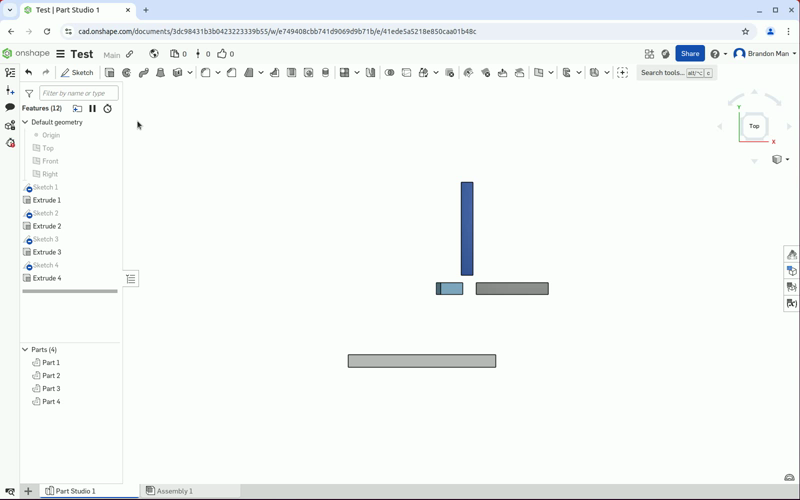
key(shift+h)
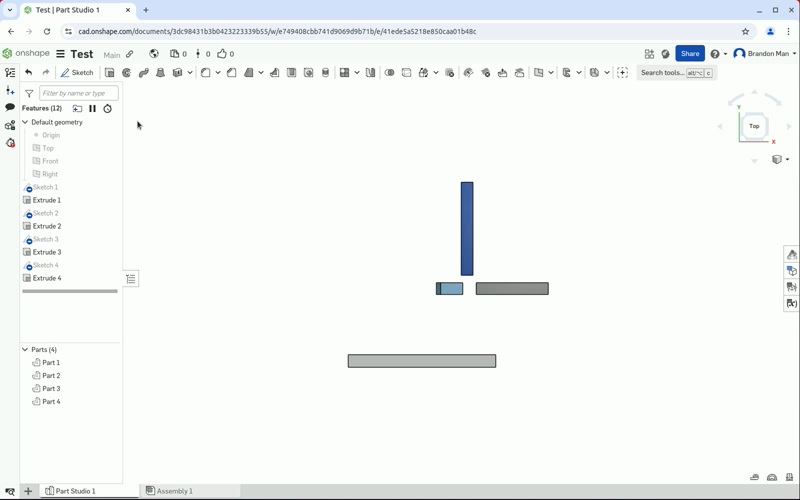
key(shift+h)
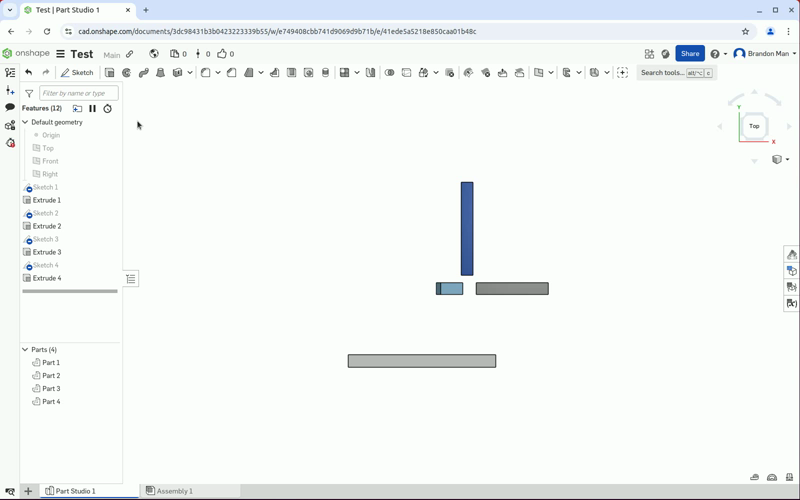
mouse_move(73, 189)
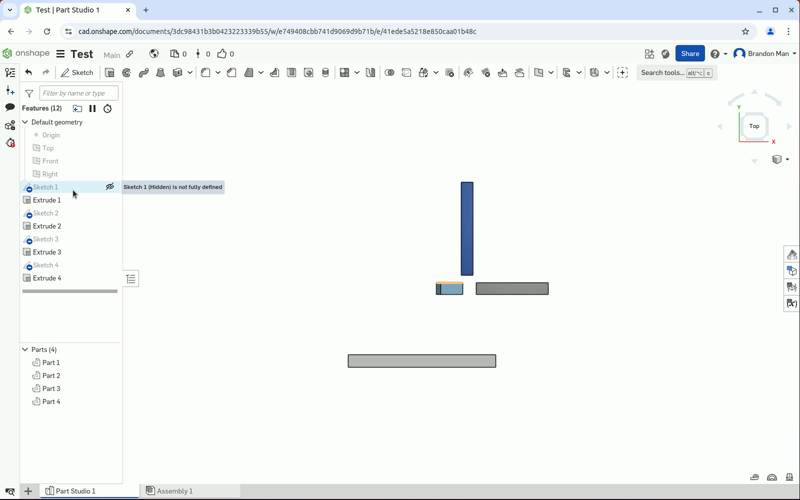
click(73, 189)
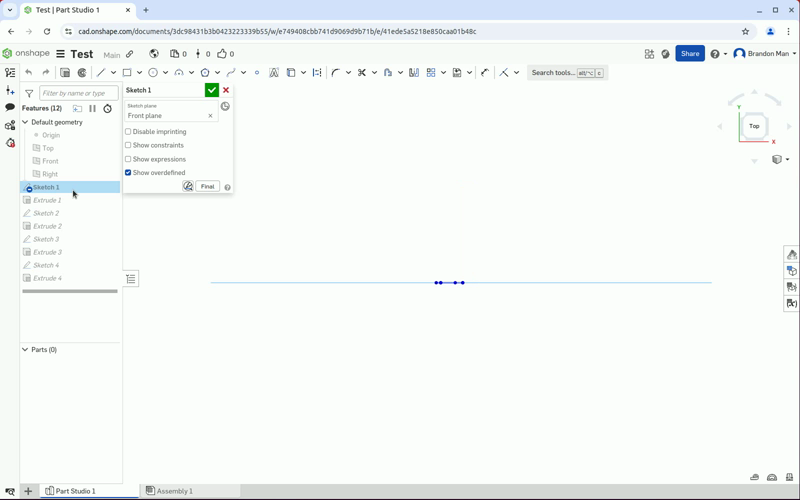
mouse_move(229, 92)
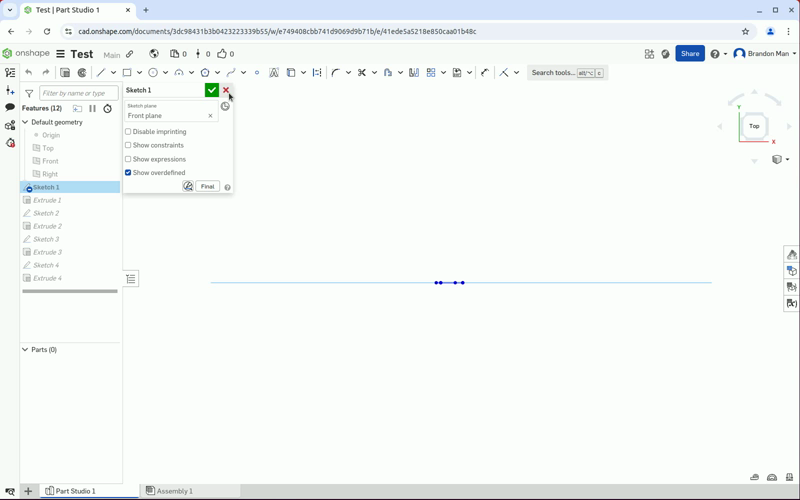
click(229, 92)
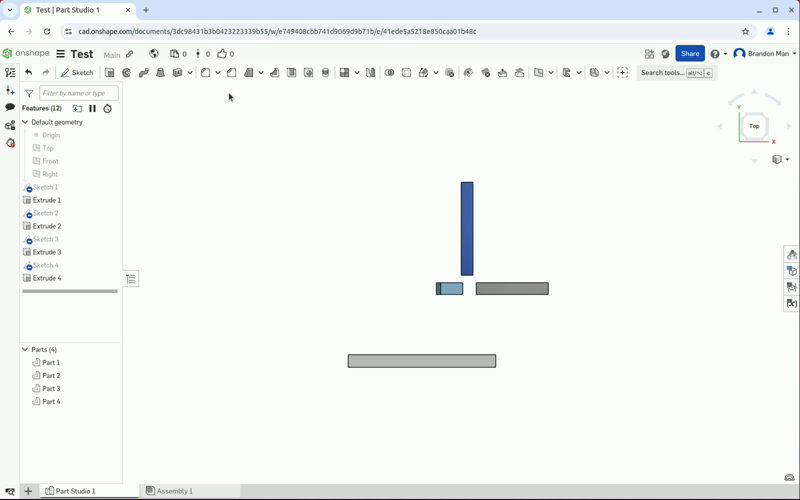
mouse_move(73, 352)
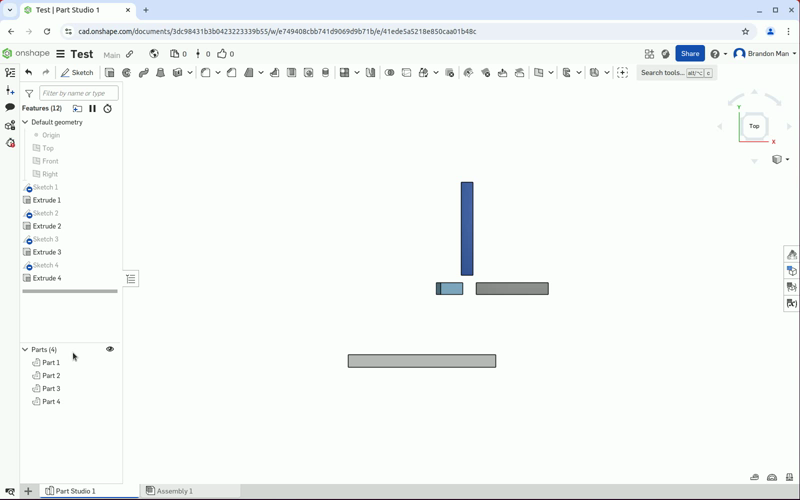
key(y)
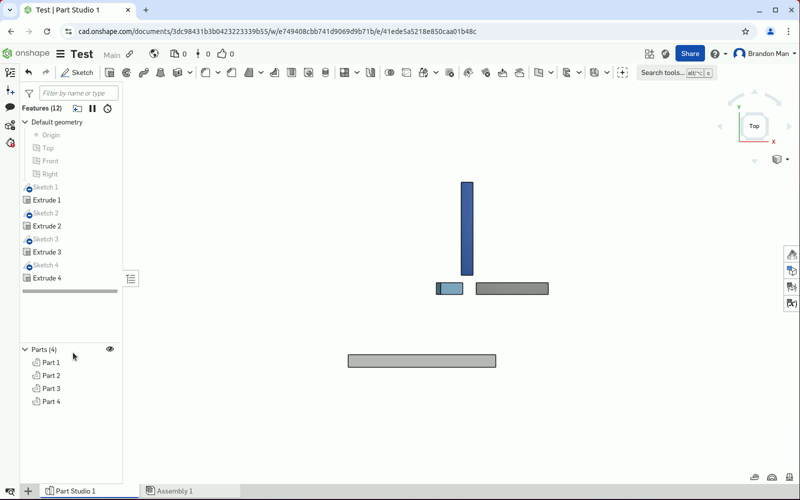
key(shift+p)
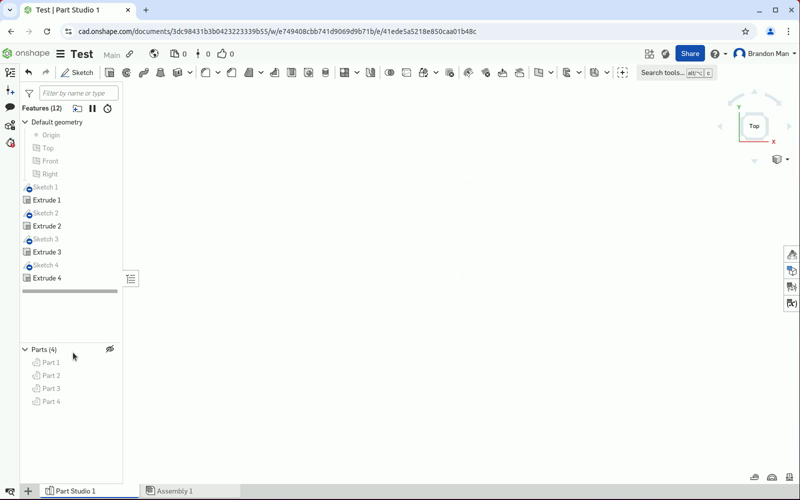
key(space)
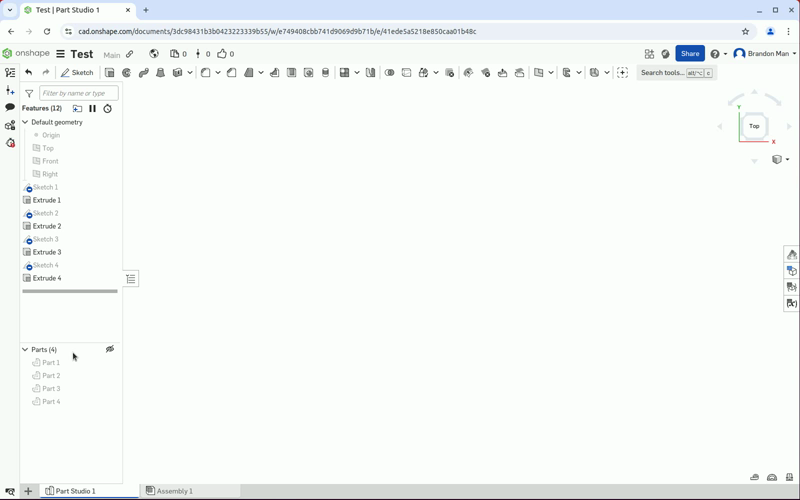
key_down(shift)
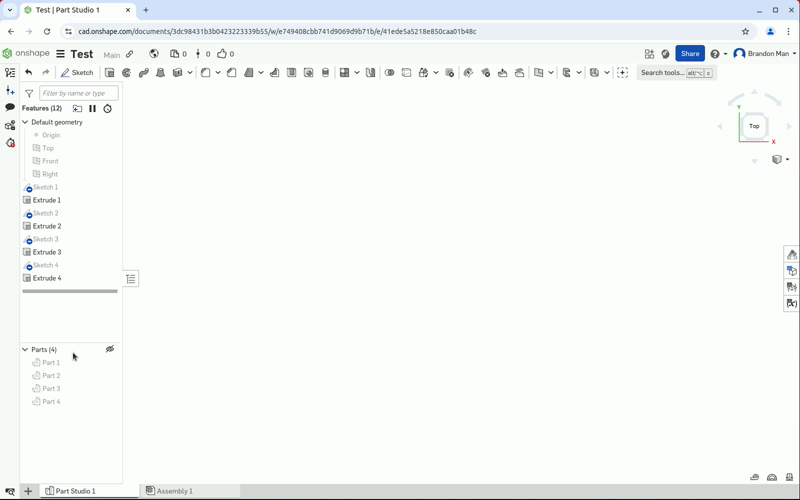
key(up)
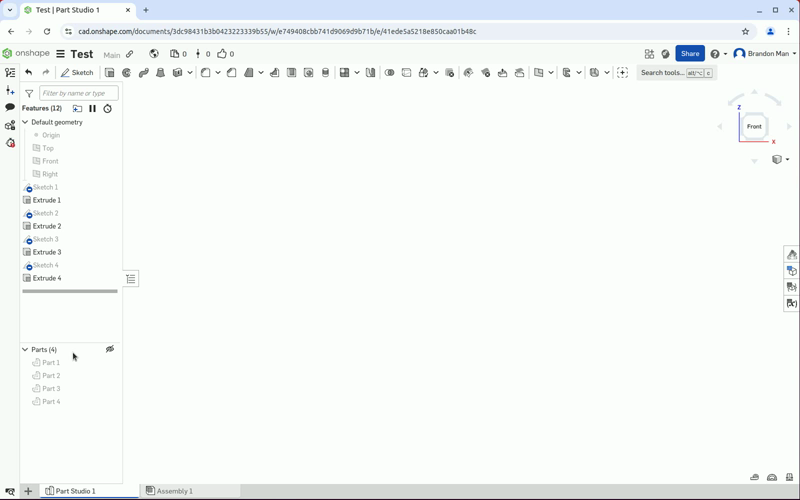
key_up(shift)
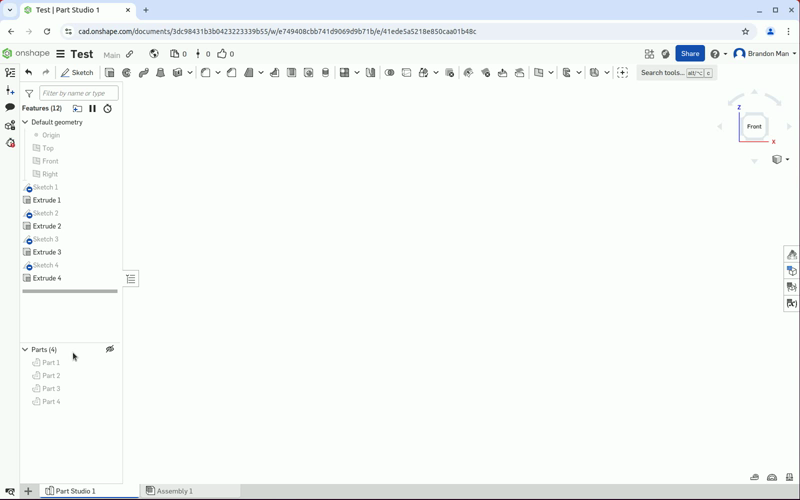
mouse_move(73, 352)
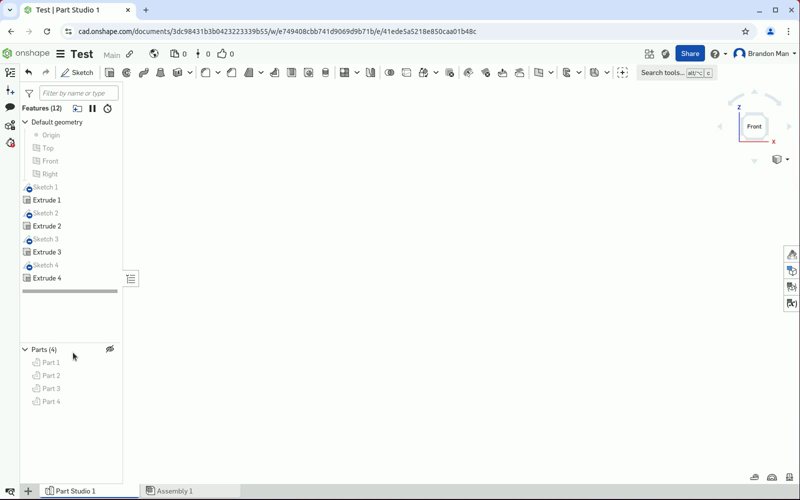
key(shift+y)
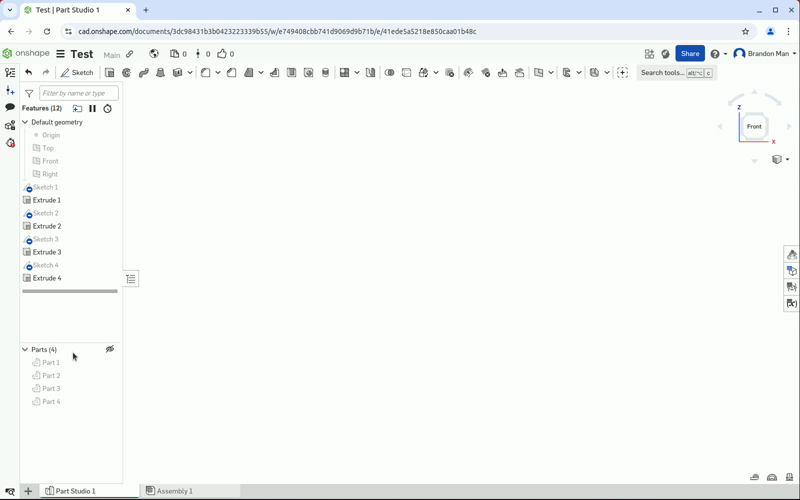
key(shift+s)
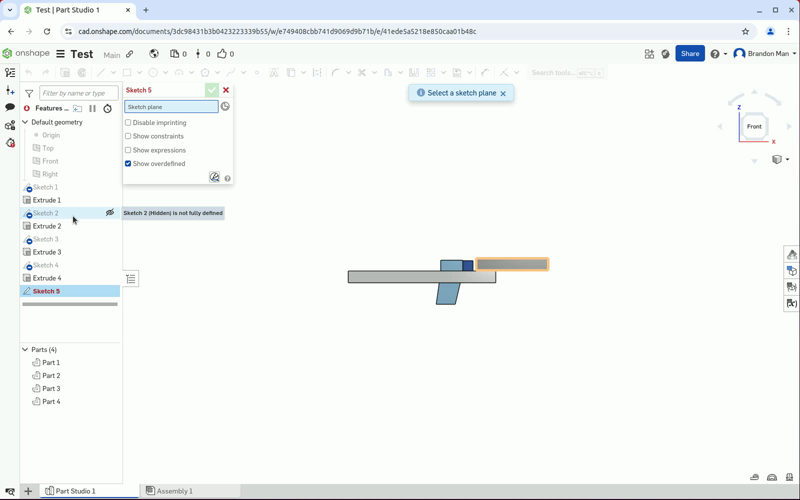
scroll(3)
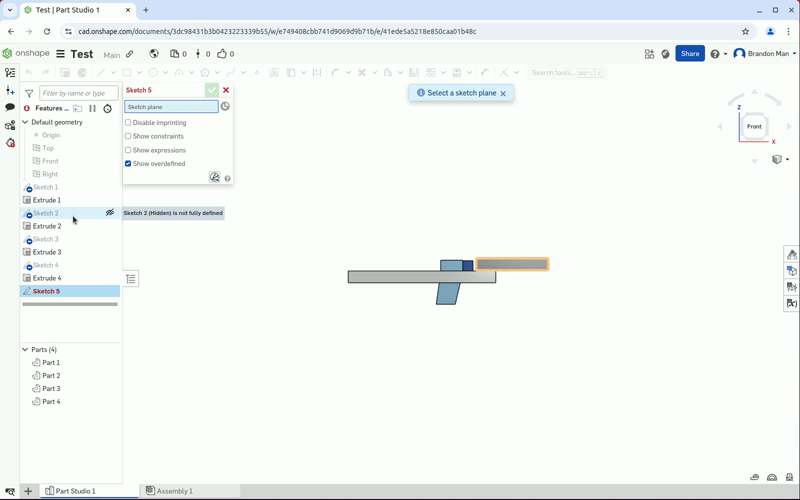
mouse_move(73, 163)
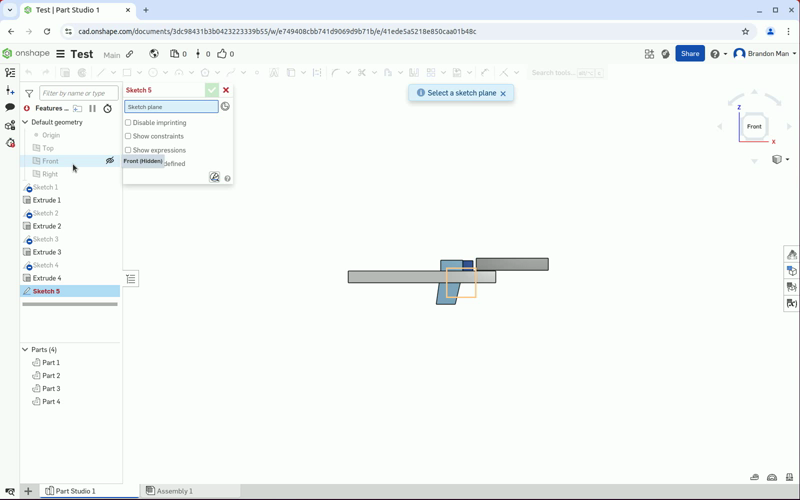
click(73, 163)
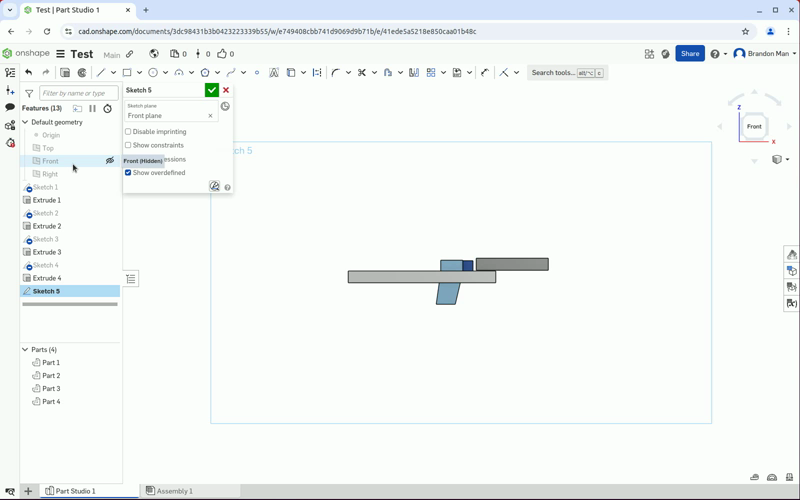
mouse_move(73, 352)
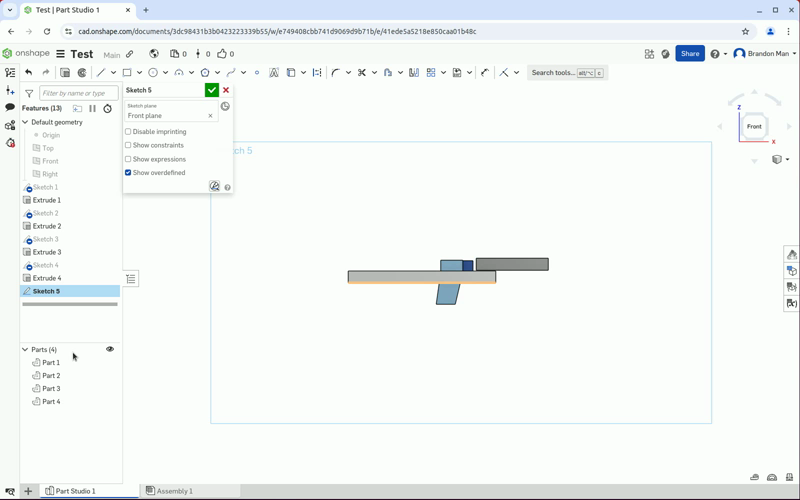
key(y)
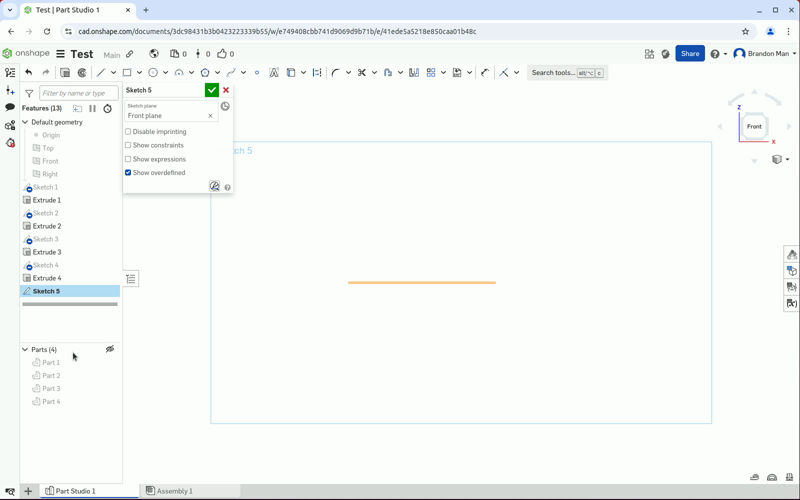
key(l)
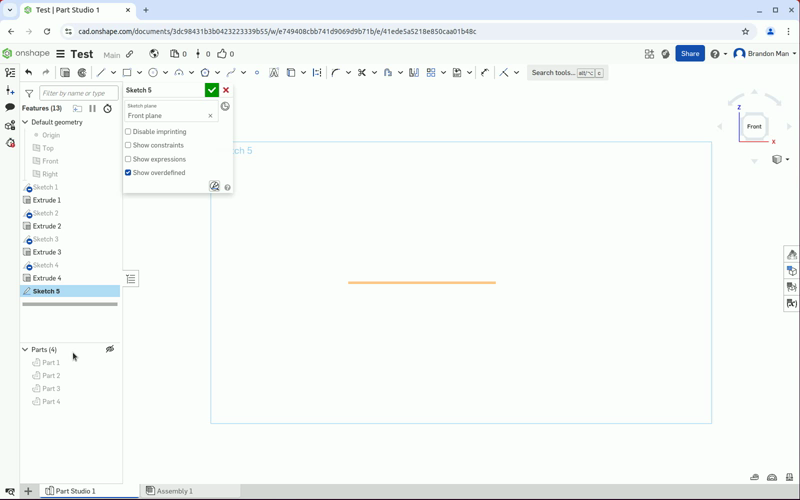
key_down(shift)
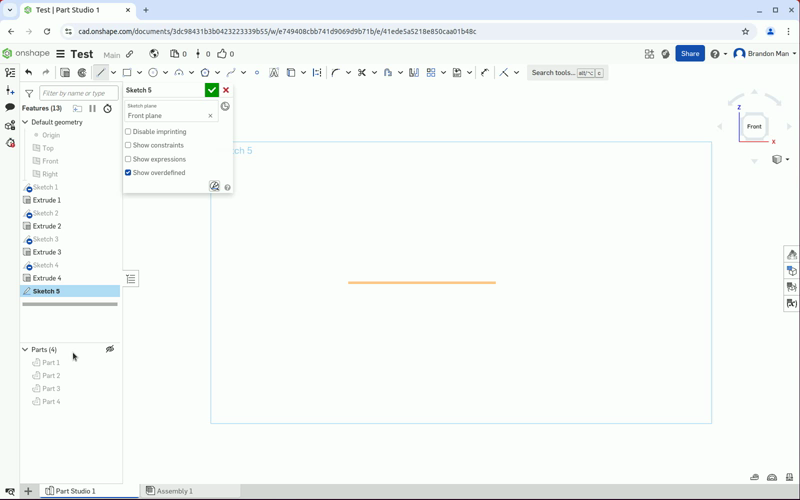
mouse_move(470, 299)
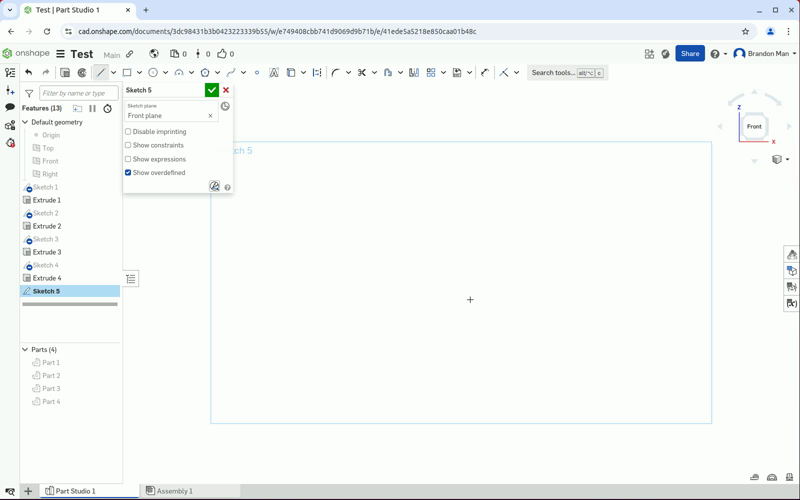
click(470, 299)
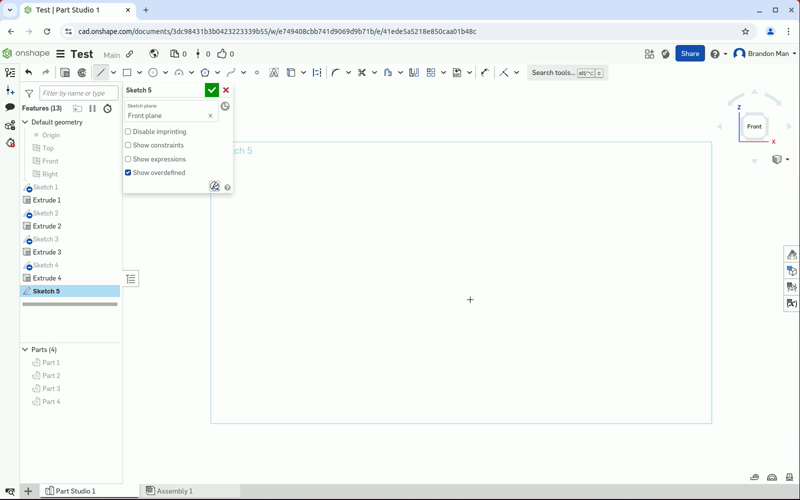
key_up(shift)
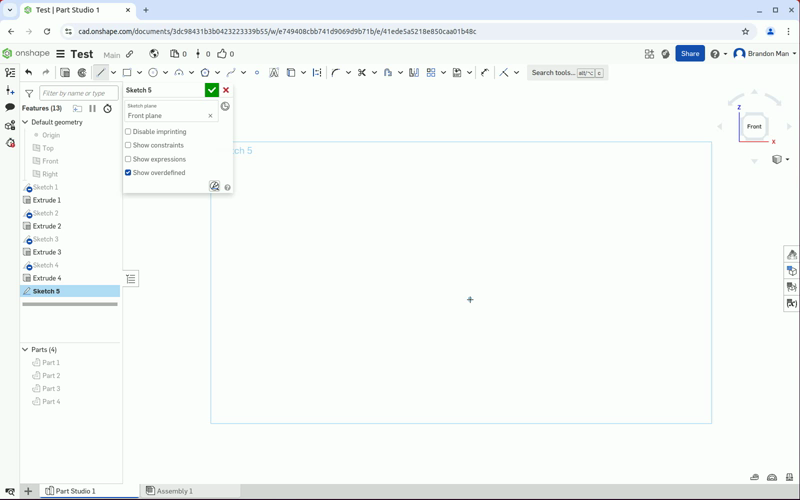
key_down(shift)
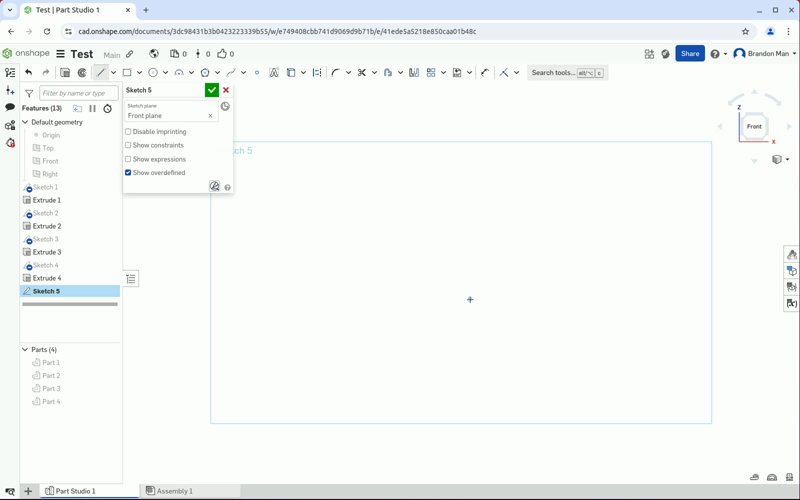
mouse_move(500, 299)
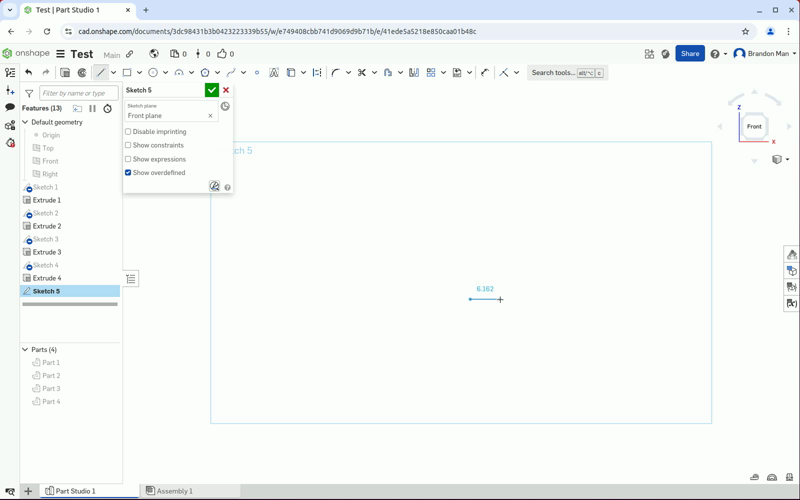
mouse_move(482, 299)
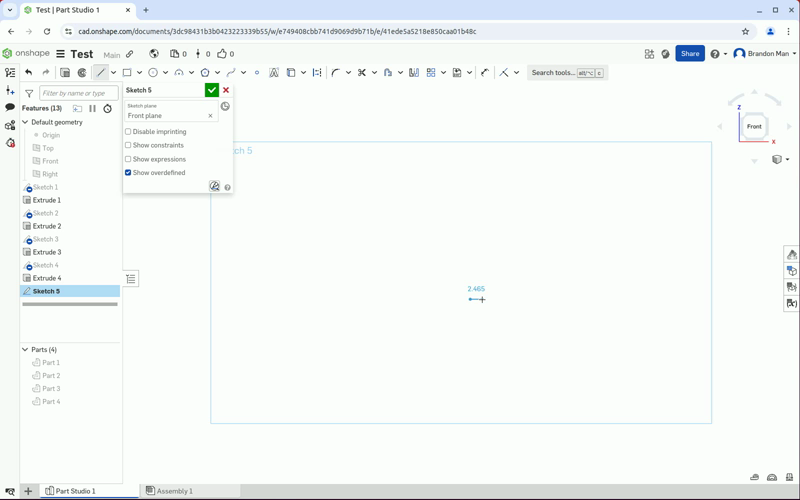
click(482, 299)
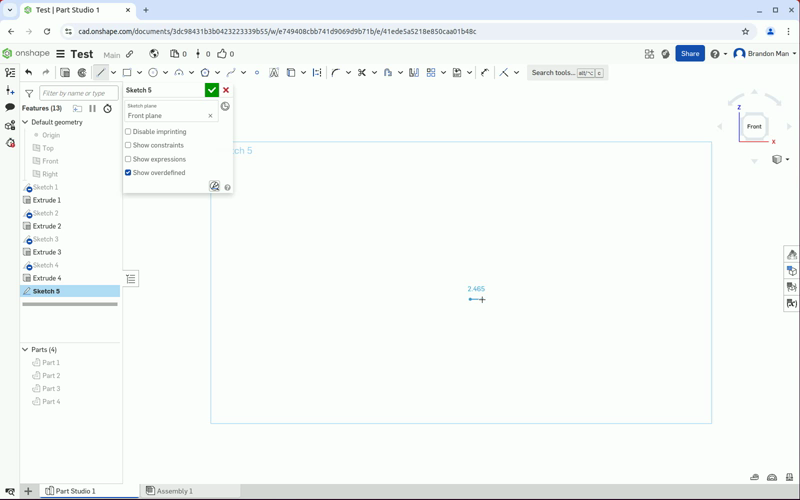
key_up(shift)
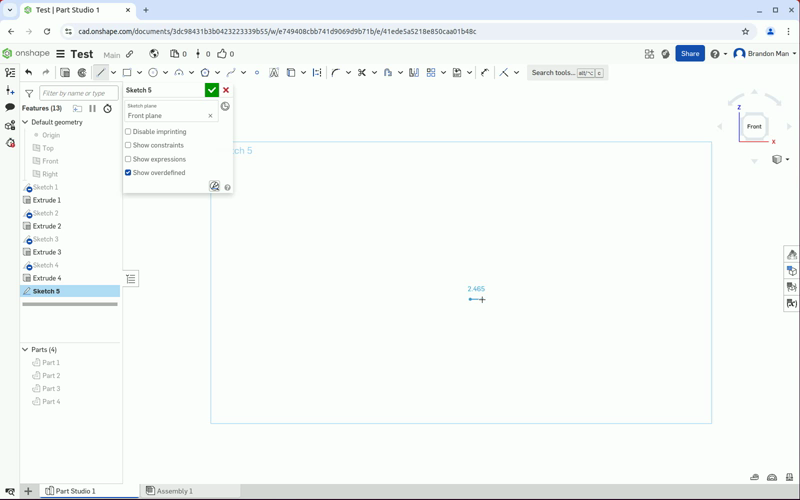
key_down(shift)
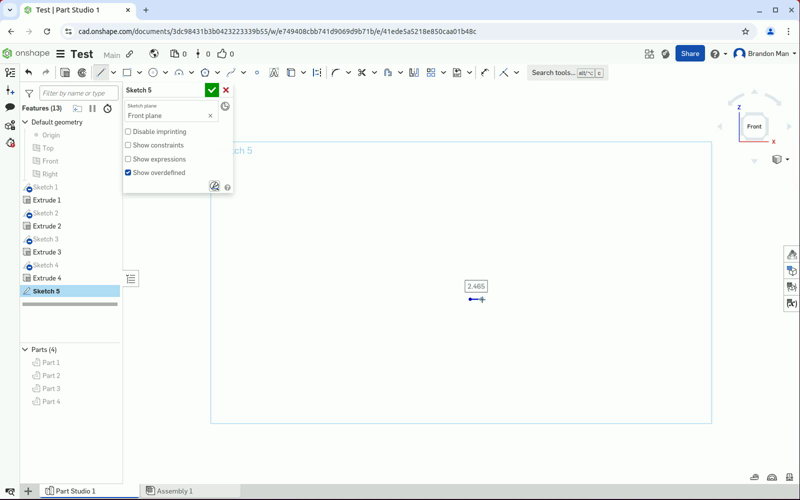
mouse_move(512, 299)
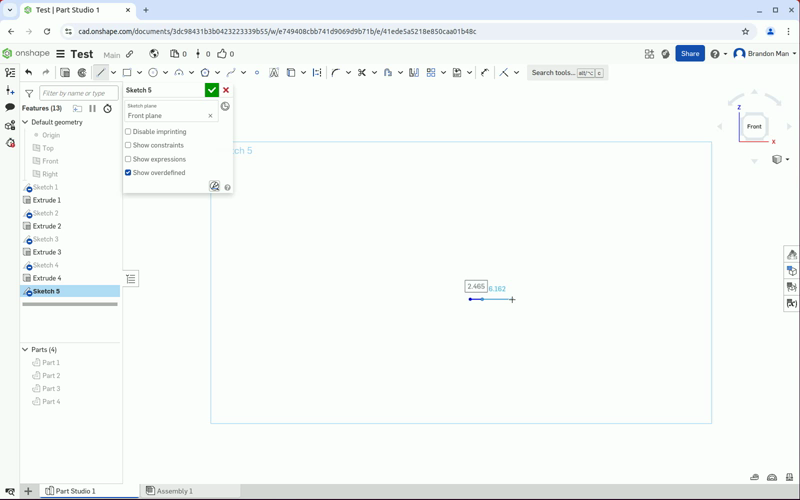
mouse_move(482, 272)
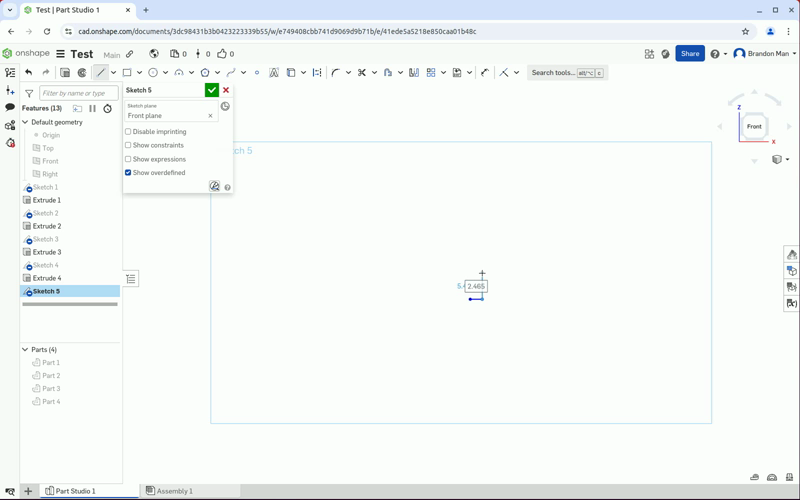
click(482, 272)
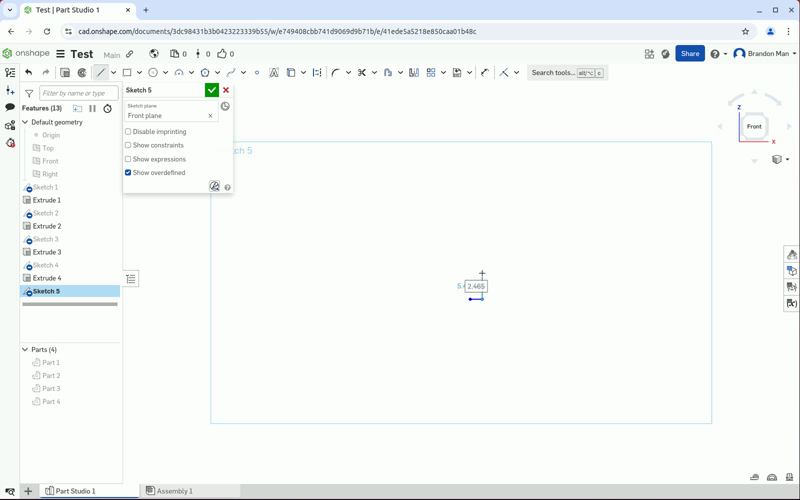
key_up(shift)
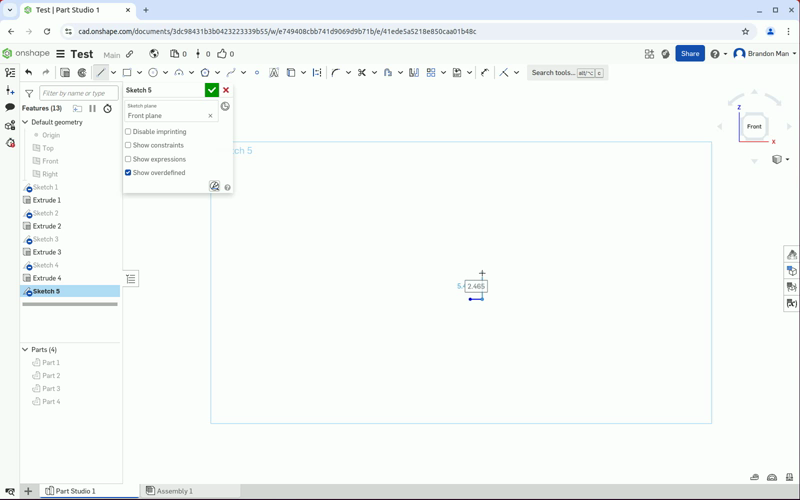
key_down(shift)
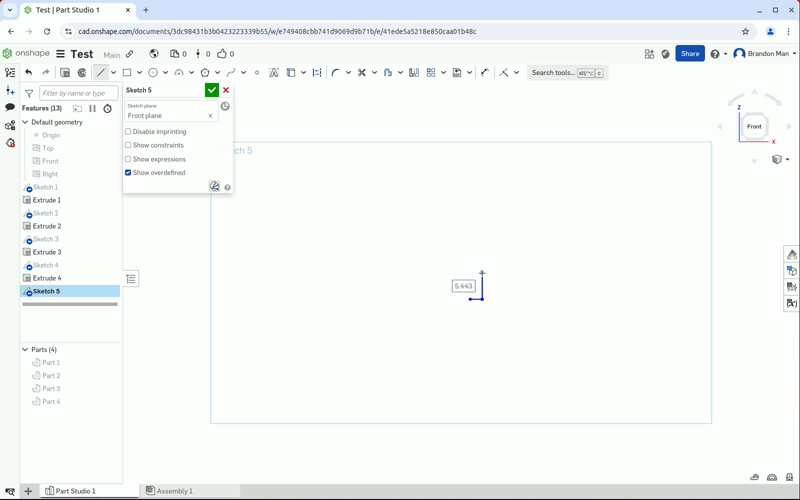
mouse_move(512, 272)
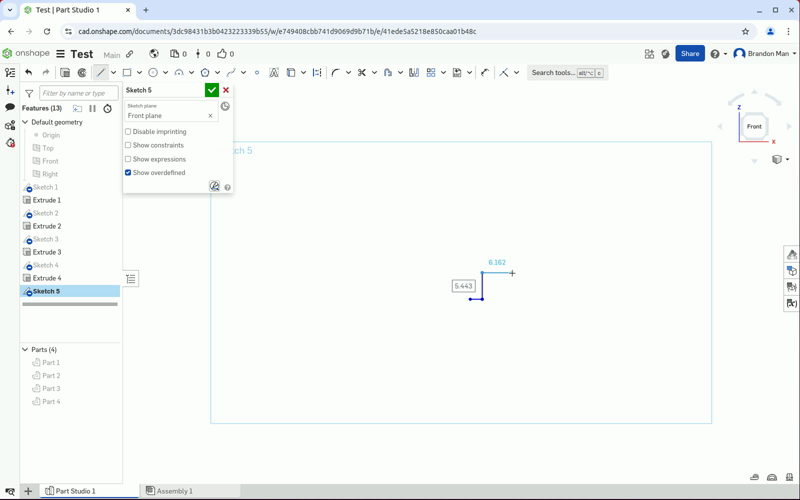
mouse_move(470, 272)
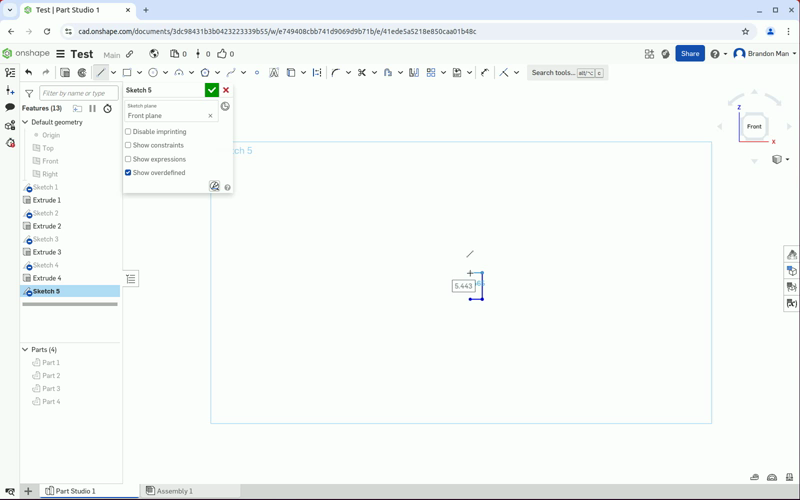
click(470, 272)
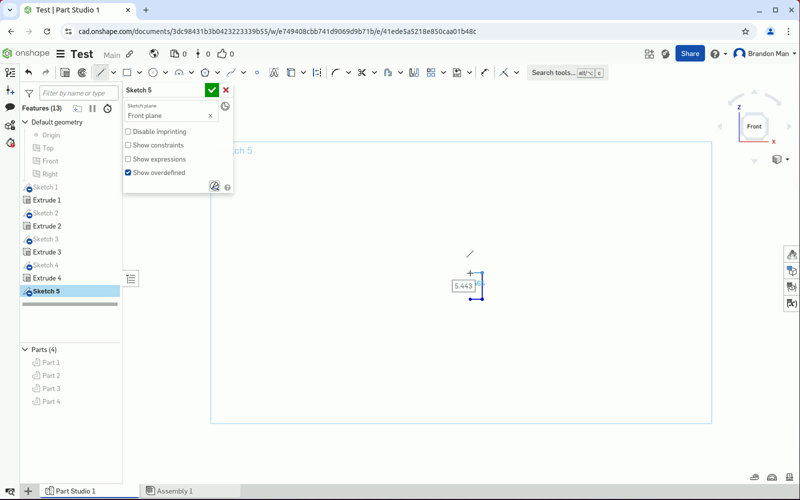
key_up(shift)
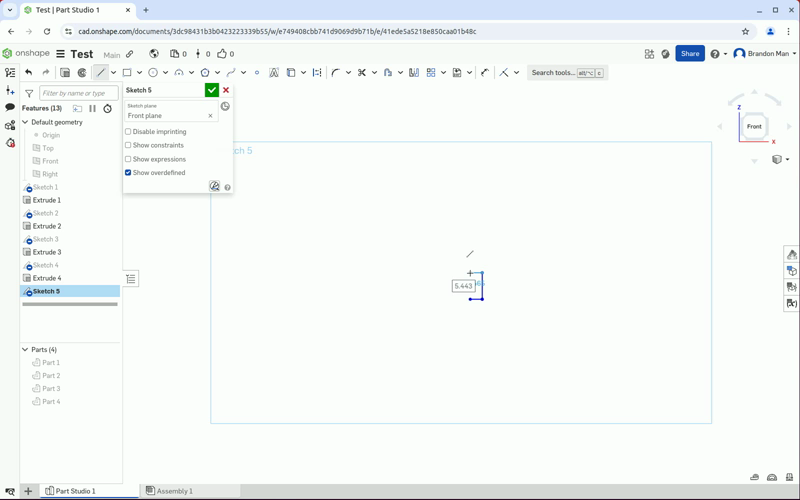
mouse_move(500, 272)
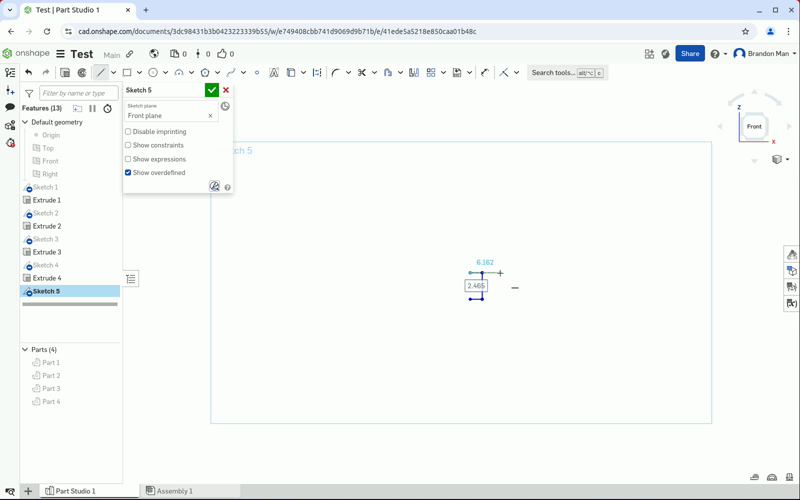
key_down(shift)
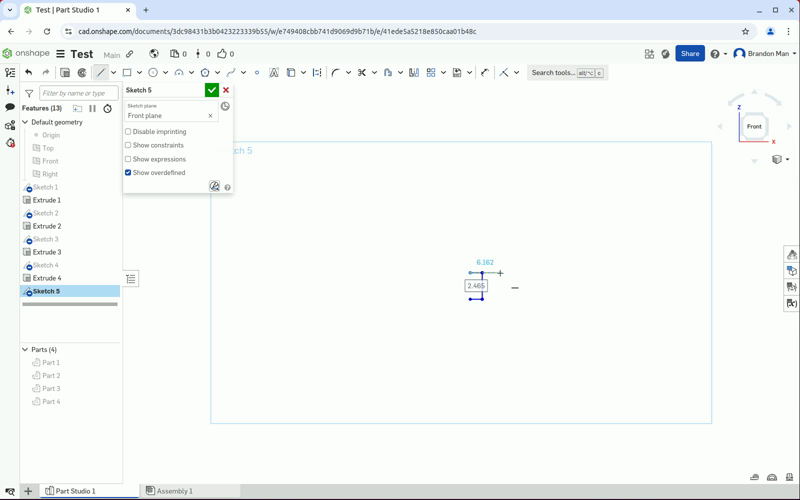
mouse_move(470, 299)
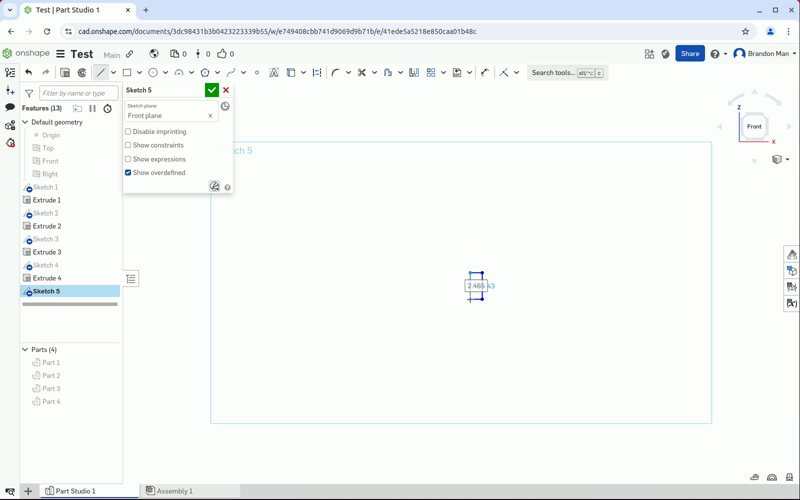
key_up(shift)
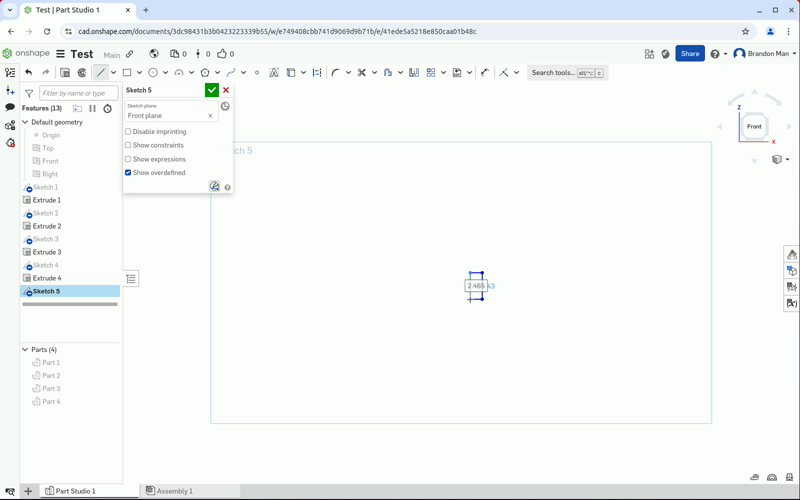
click(470, 299)
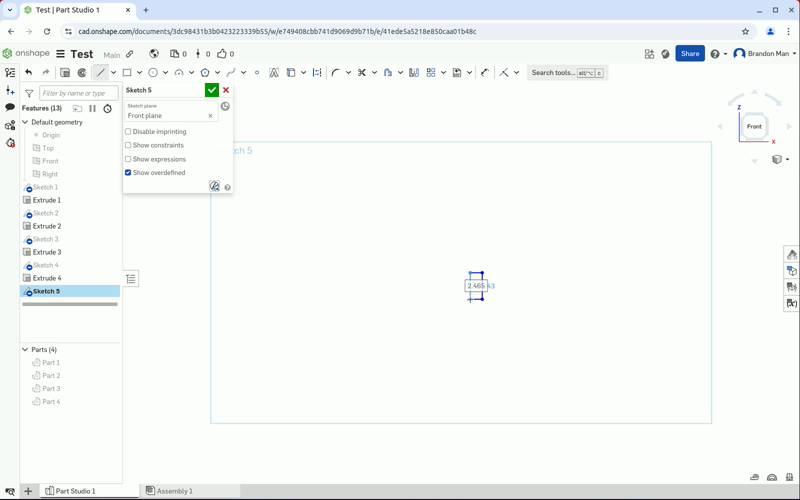
key(esc)
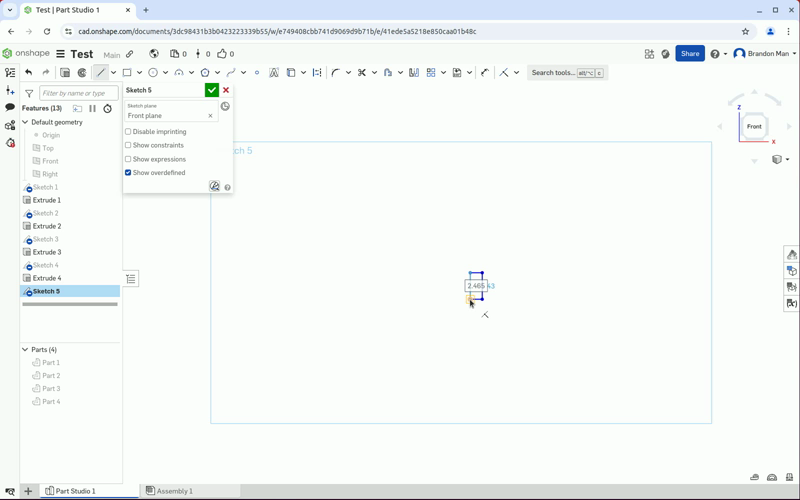
mouse_move(471, 288)
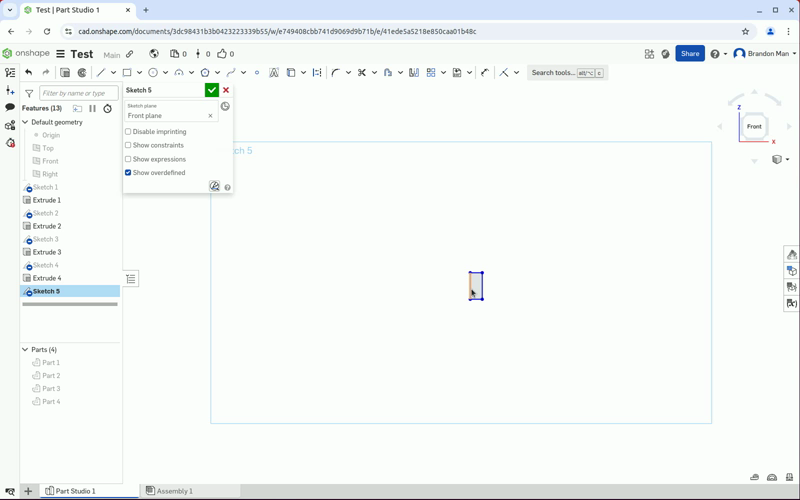
scroll(6)
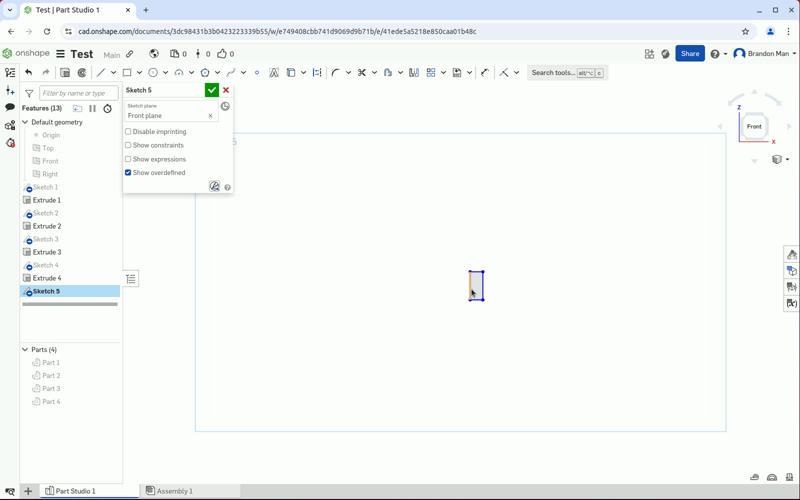
scroll(6)
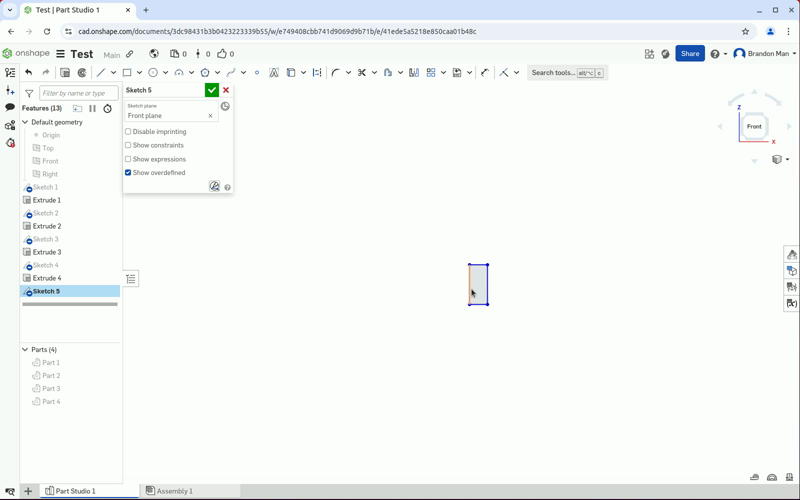
scroll(6)
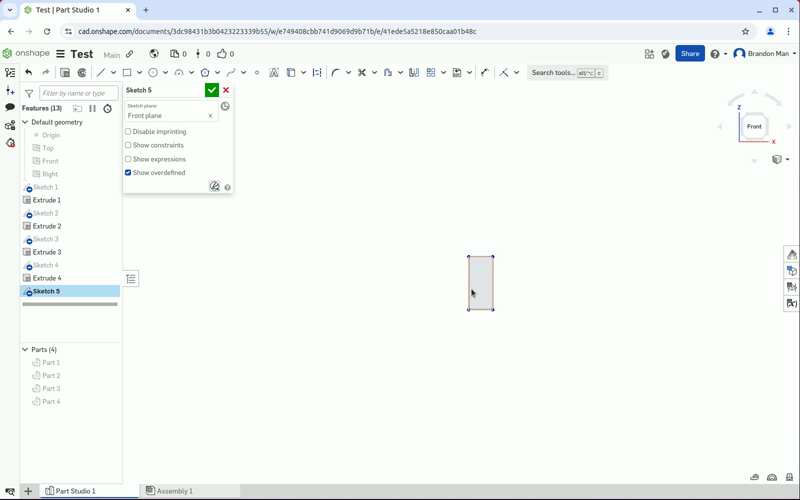
scroll(6)
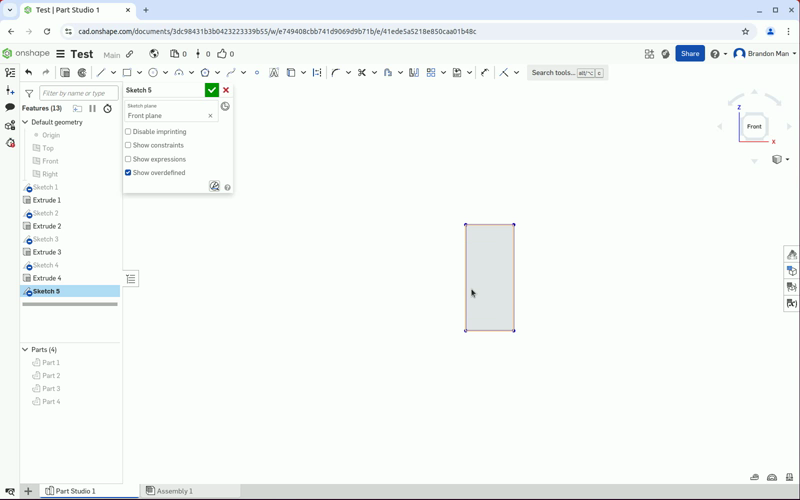
scroll(6)
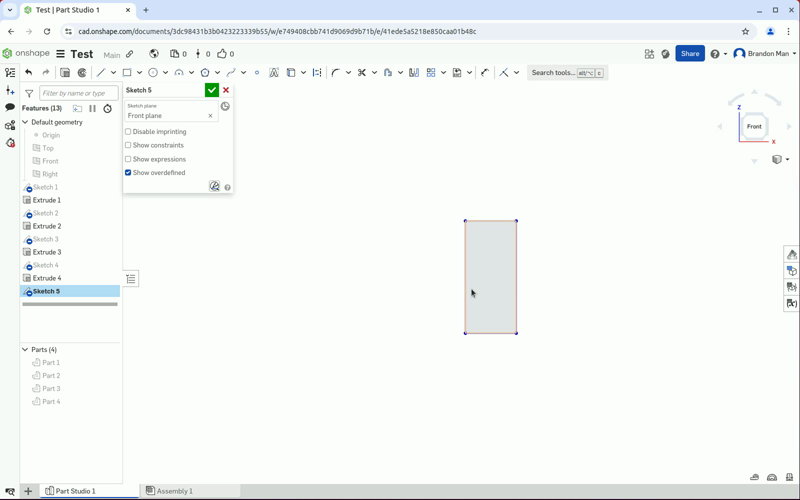
scroll(6)
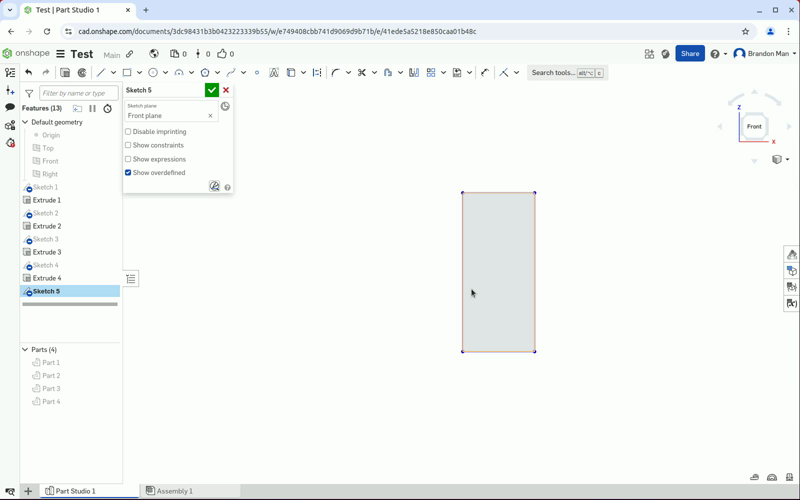
scroll(6)
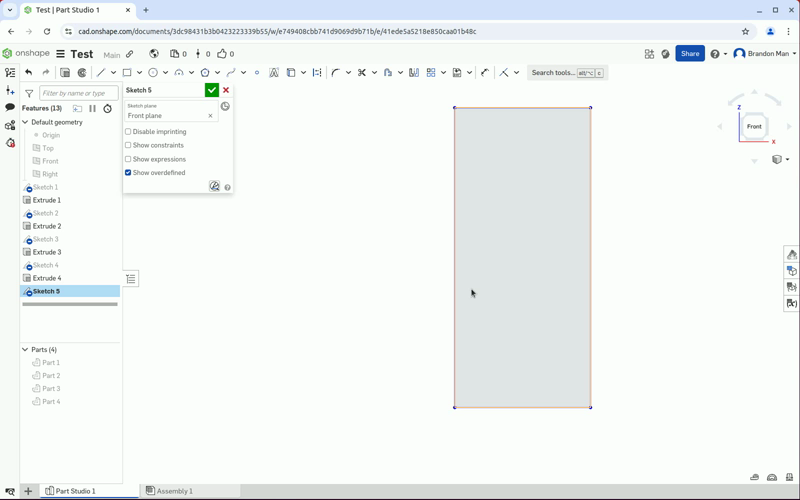
click(471, 288)
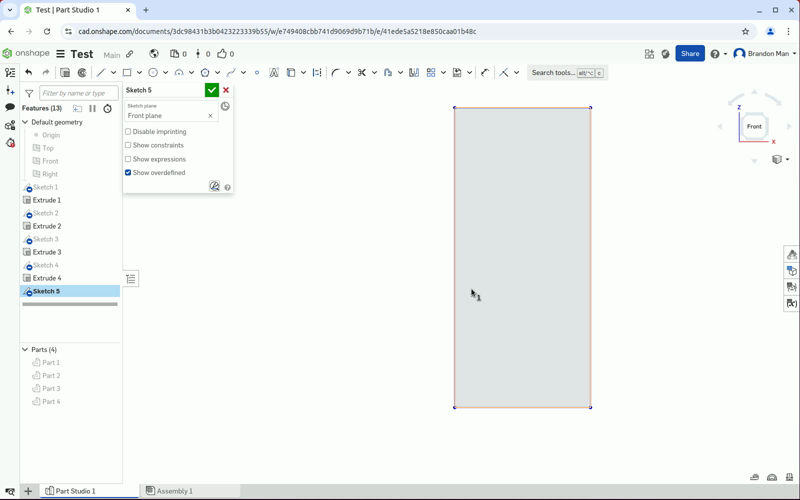
scroll(-6)
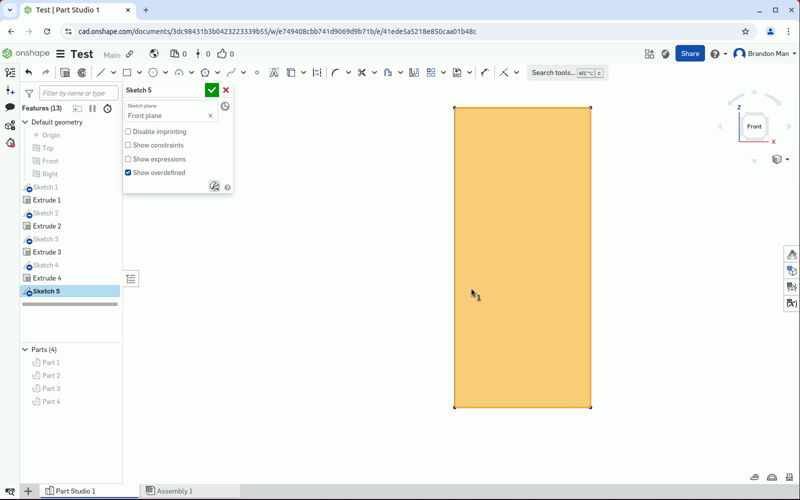
scroll(-6)
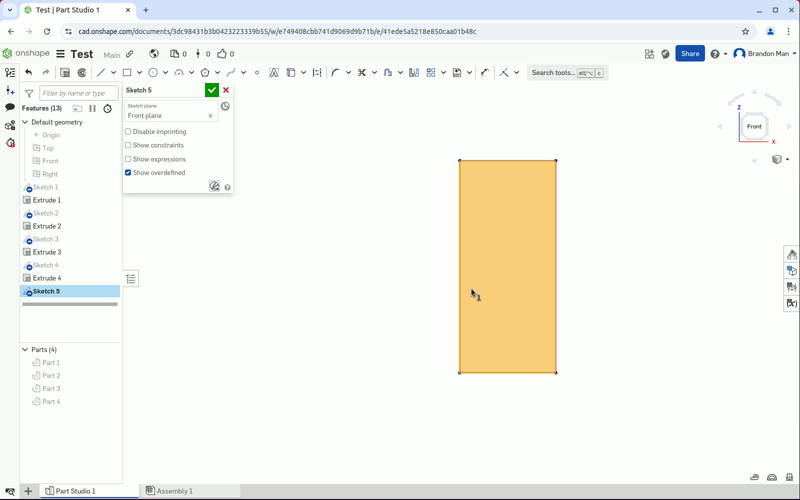
scroll(-6)
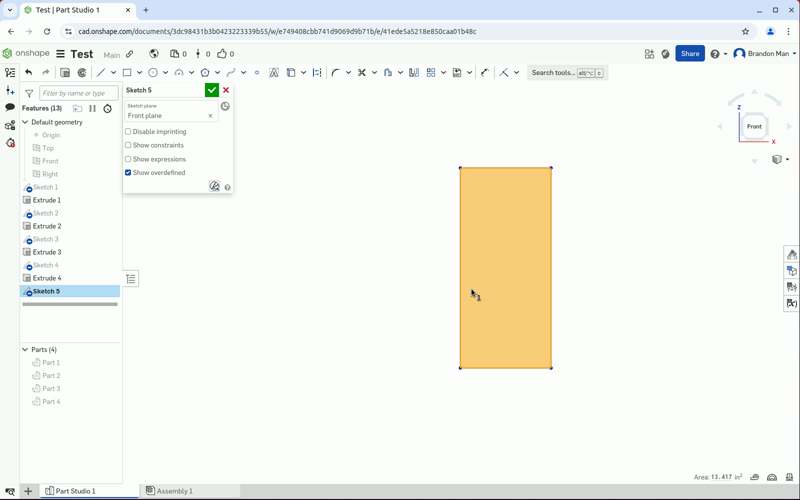
scroll(-6)
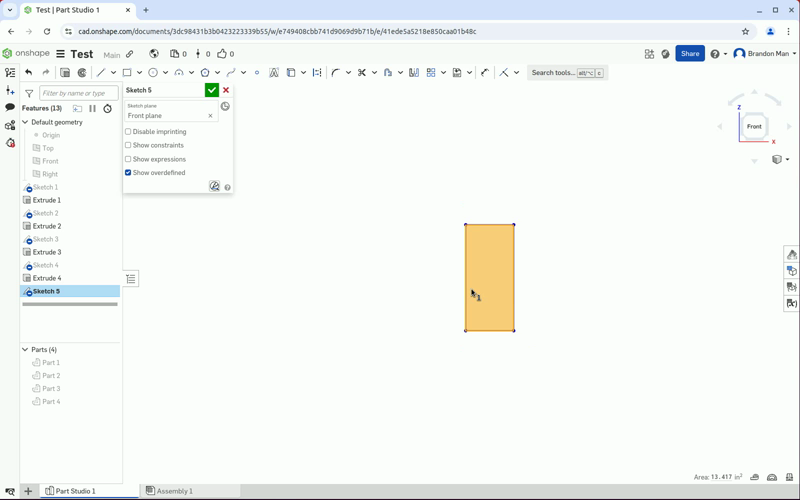
scroll(-6)
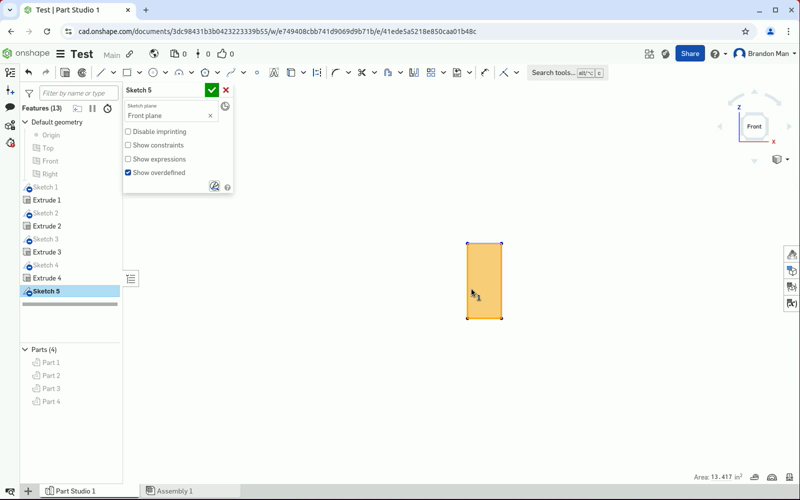
scroll(-6)
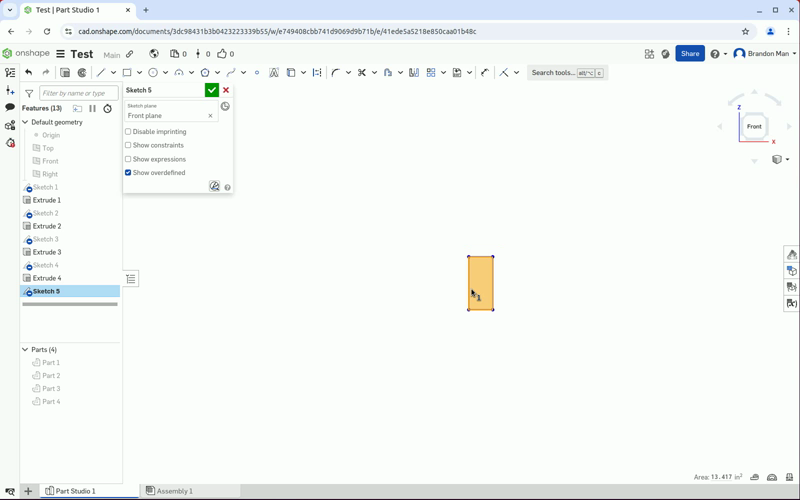
scroll(-6)
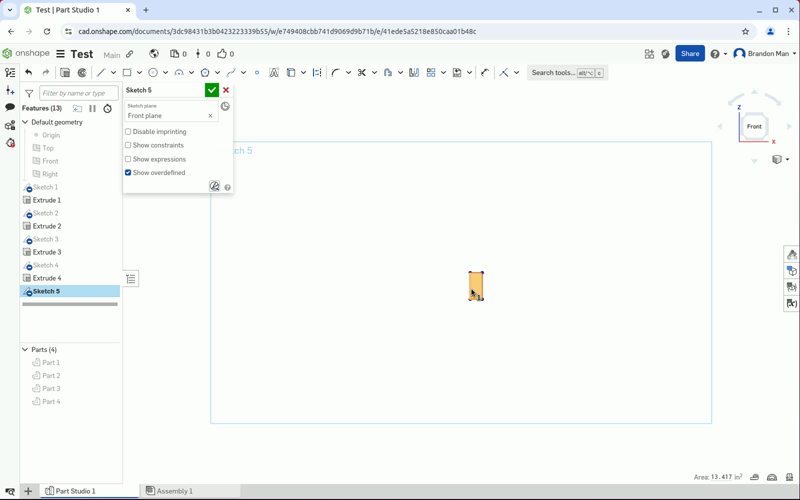
mouse_move(73, 352)
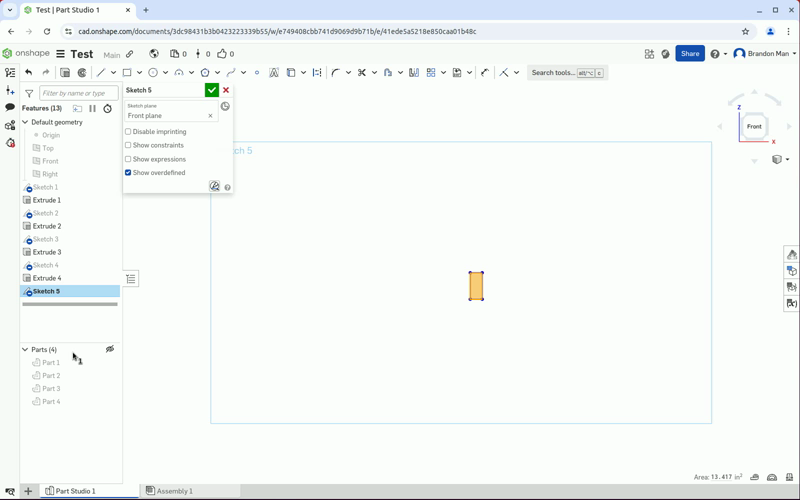
key(shift+y)
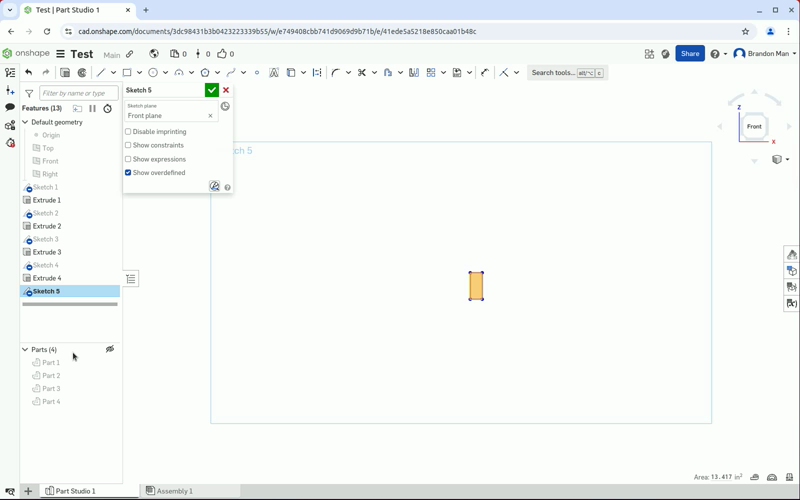
key(shift+e)
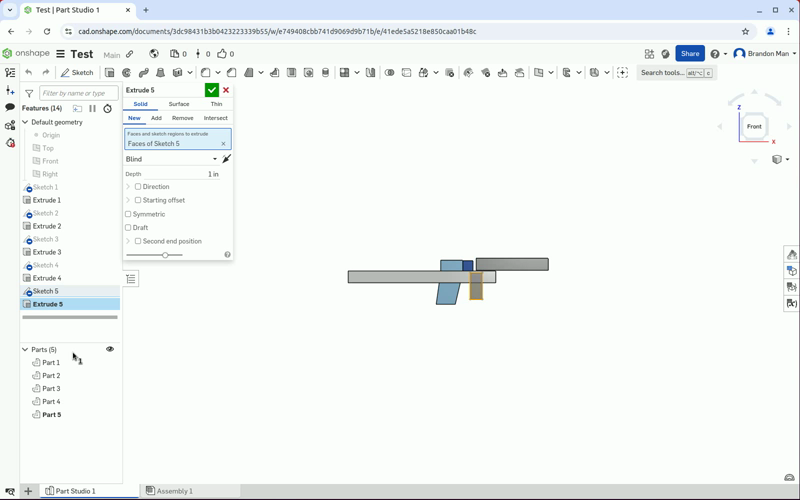
mouse_move(143, 106)
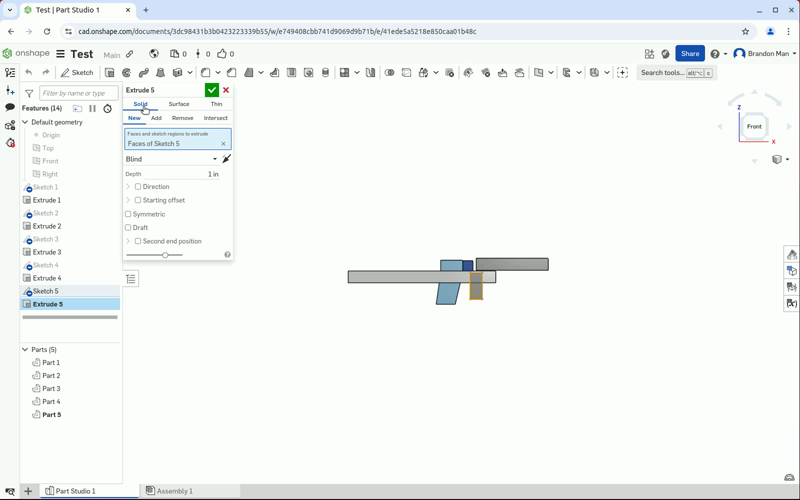
click(143, 106)
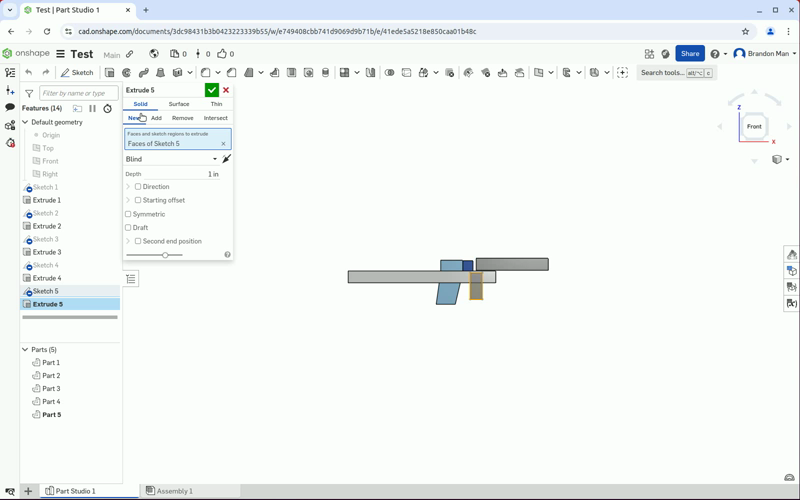
mouse_move(137, 120)
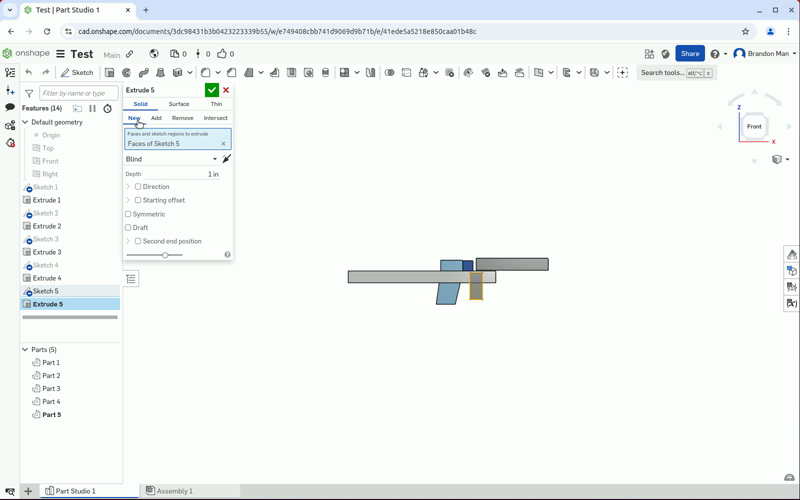
click(137, 120)
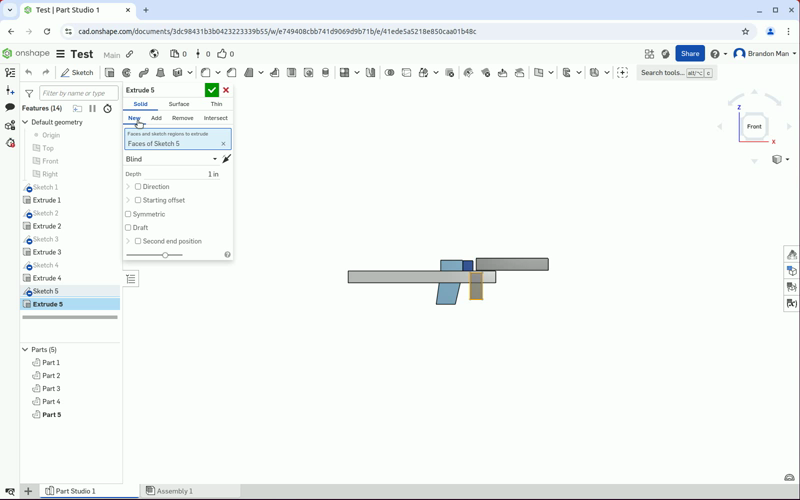
key(tab, 4)
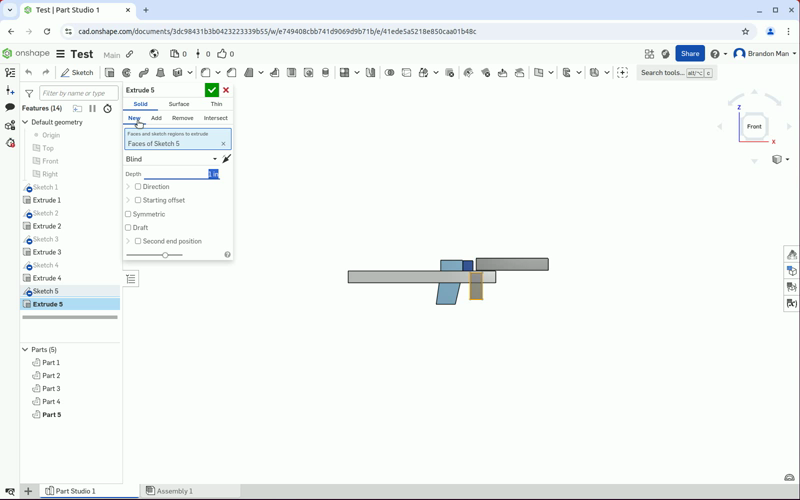
text(19.016)
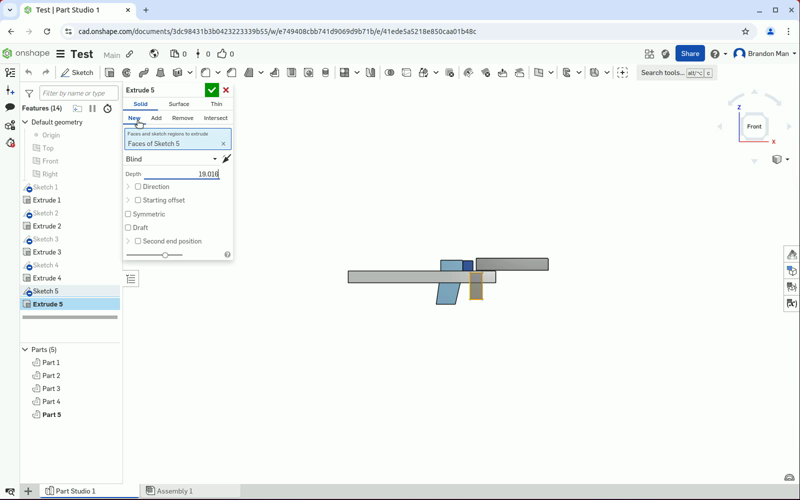
key(enter)
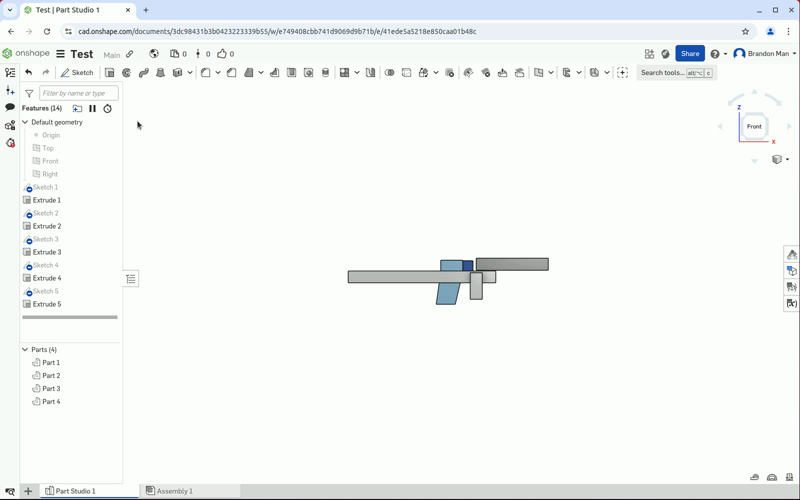
key(shift+h)
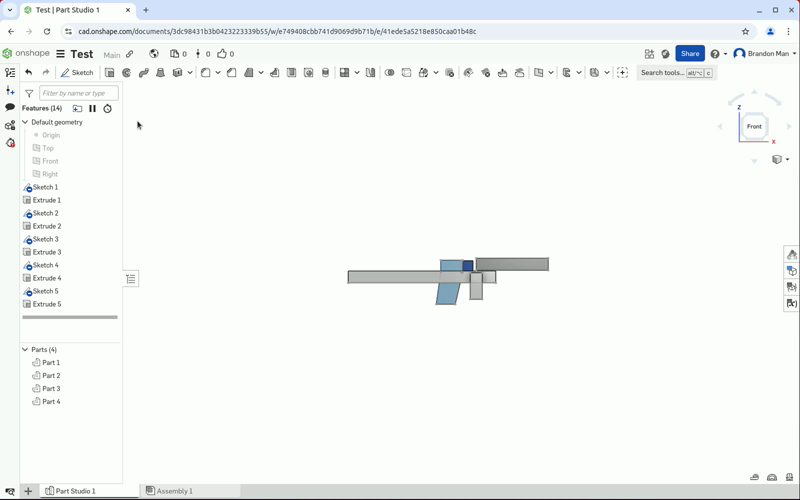
key(shift+h)
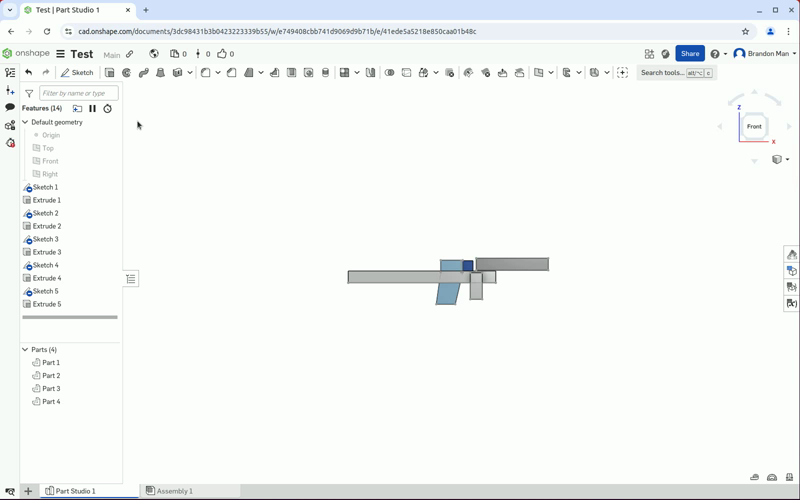
key(shift+7)
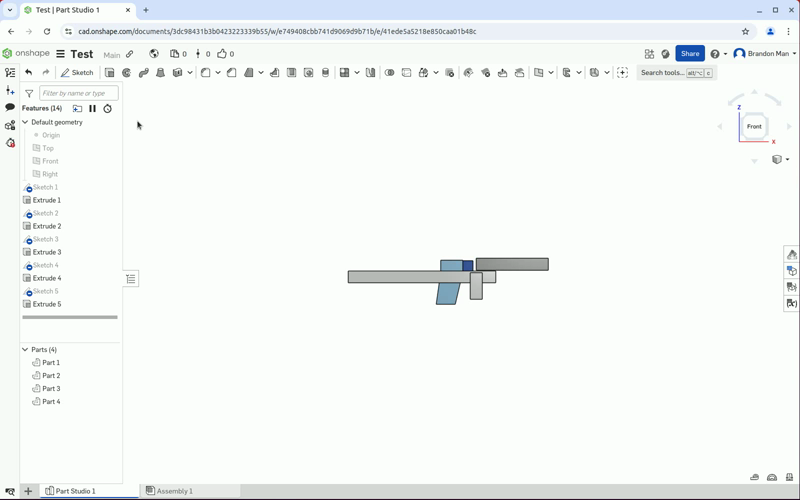
key(left, 2)
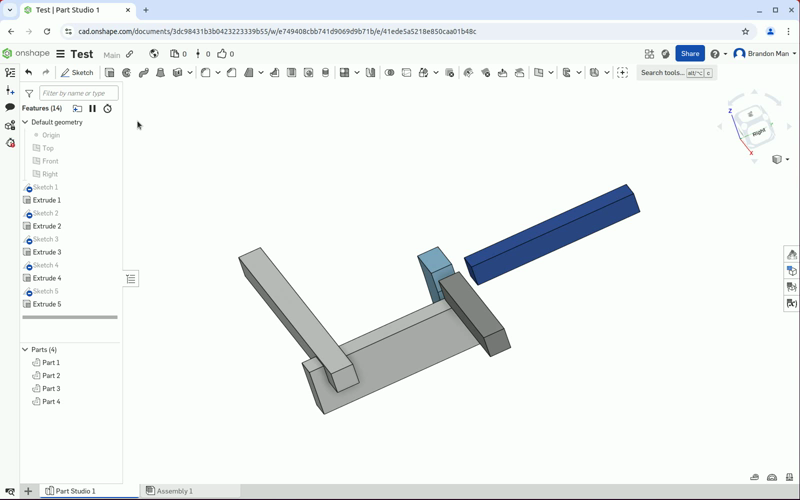
key(down, 2)
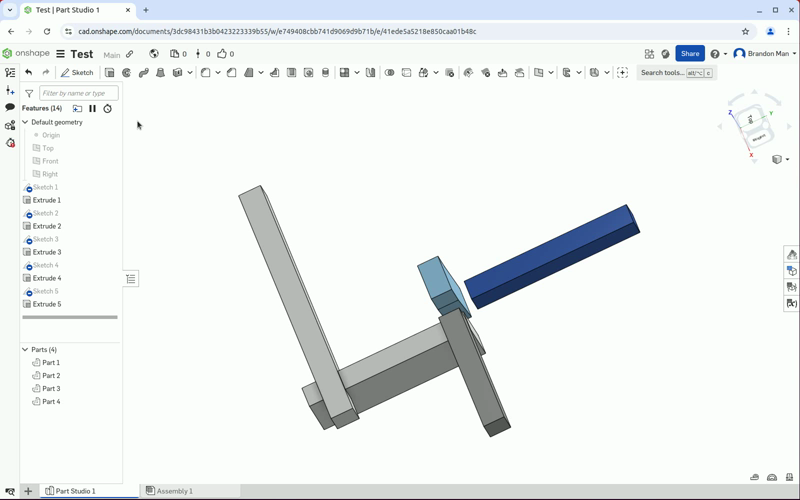
key(up, 2)
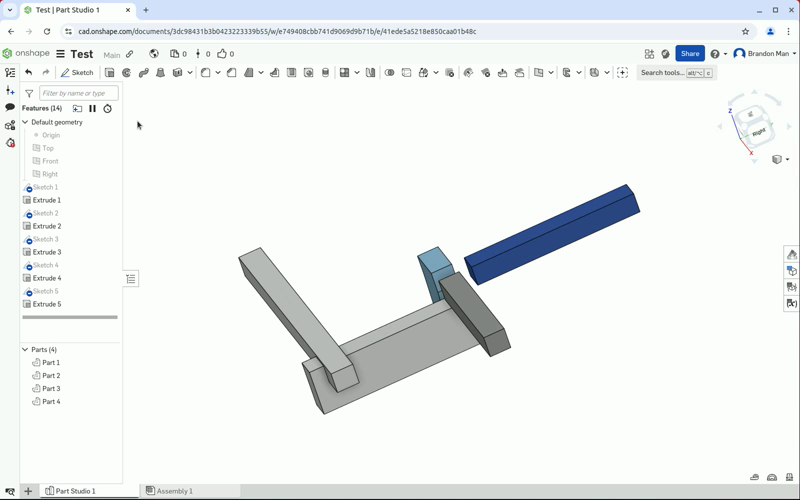
key(right, 2)
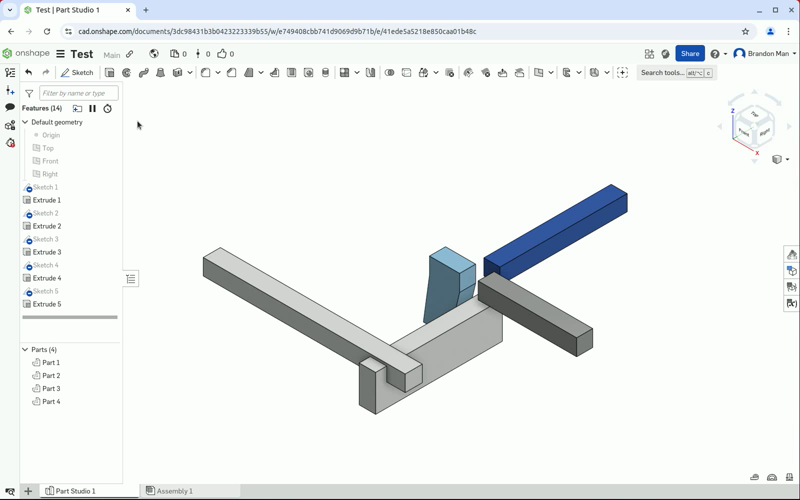
mouse_move(73, 189)
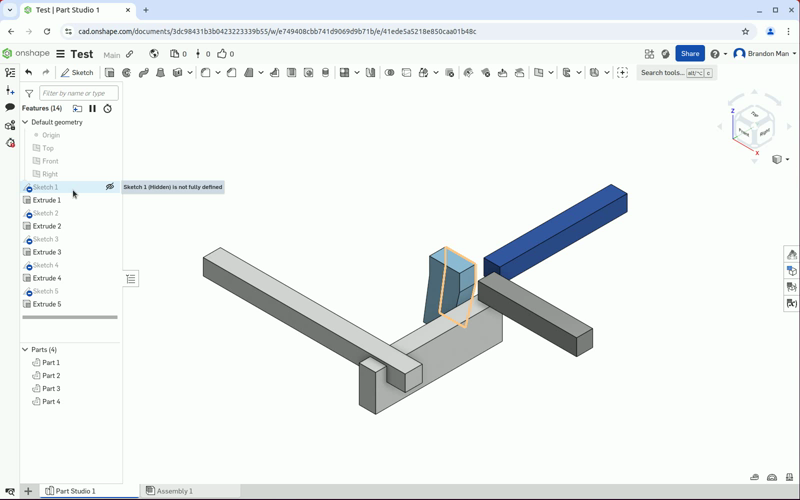
click(73, 189)